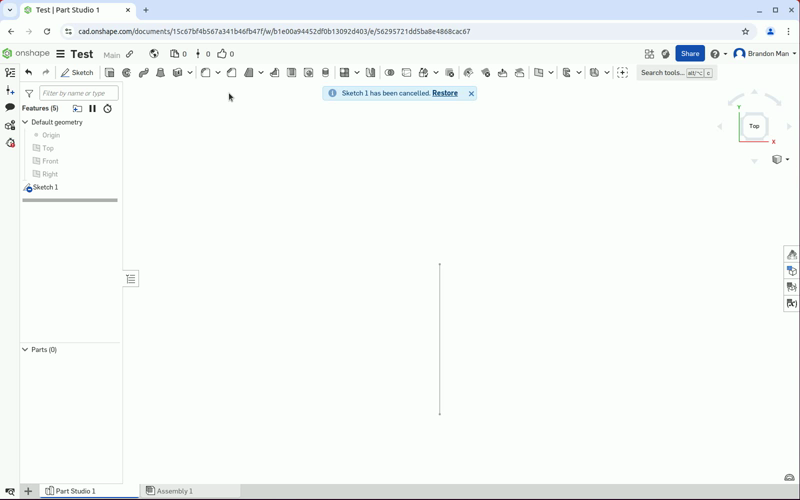
key(shift+h)
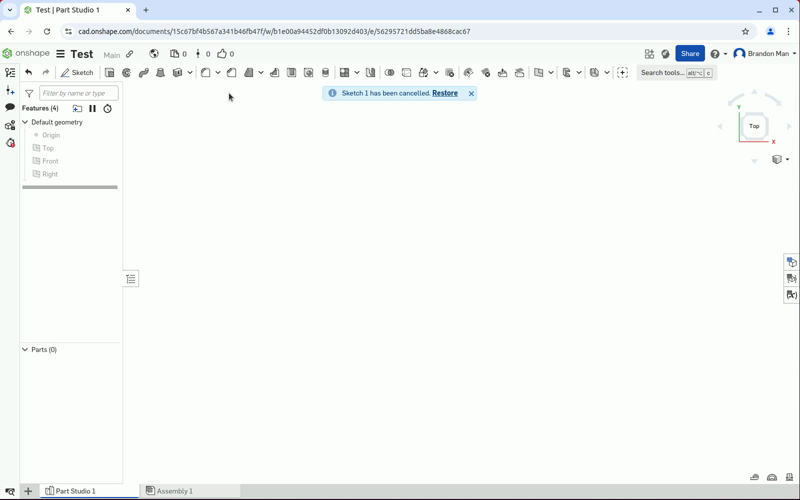
mouse_move(73, 352)
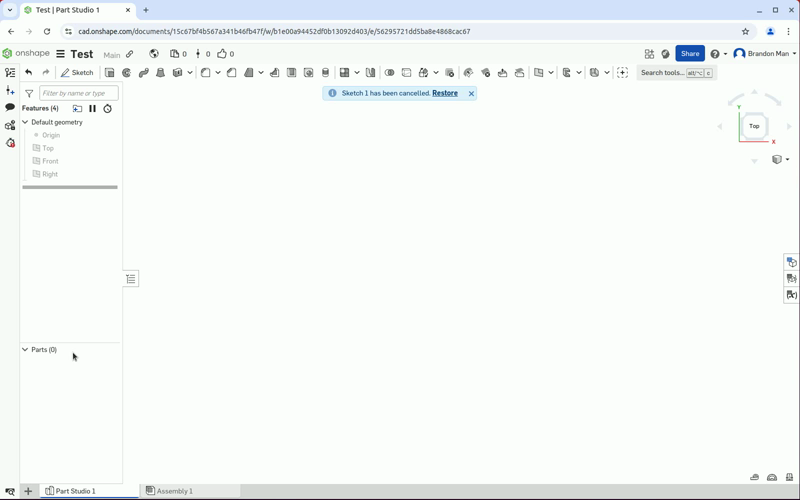
key(y)
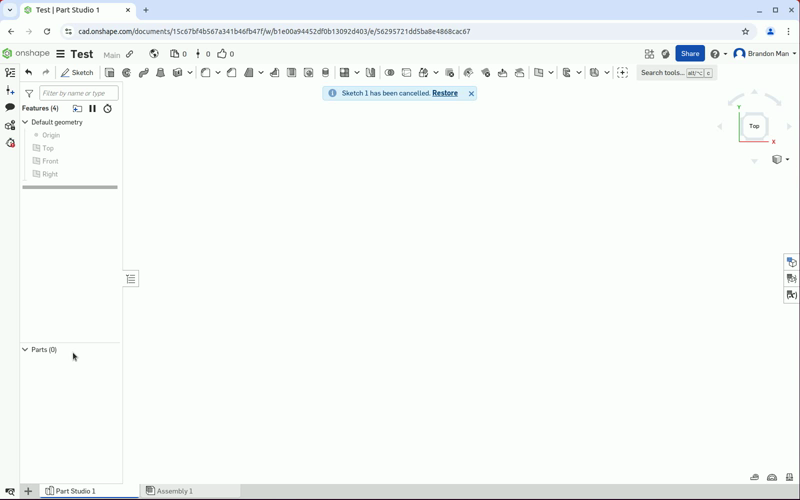
key(shift+p)
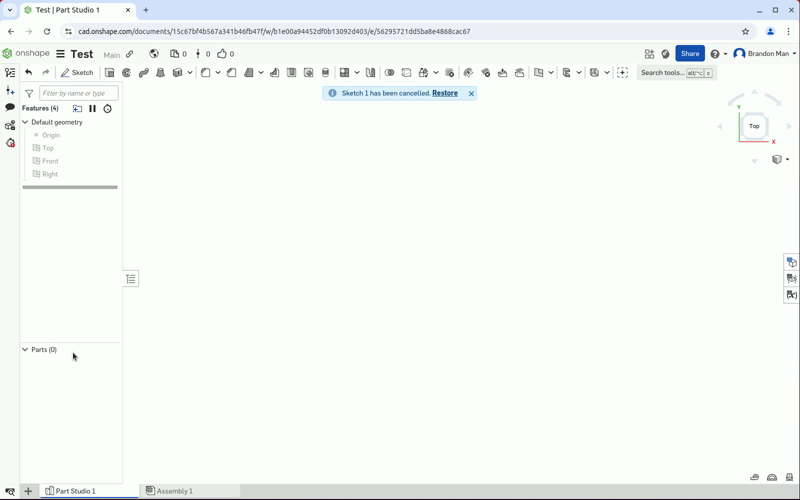
key(space)
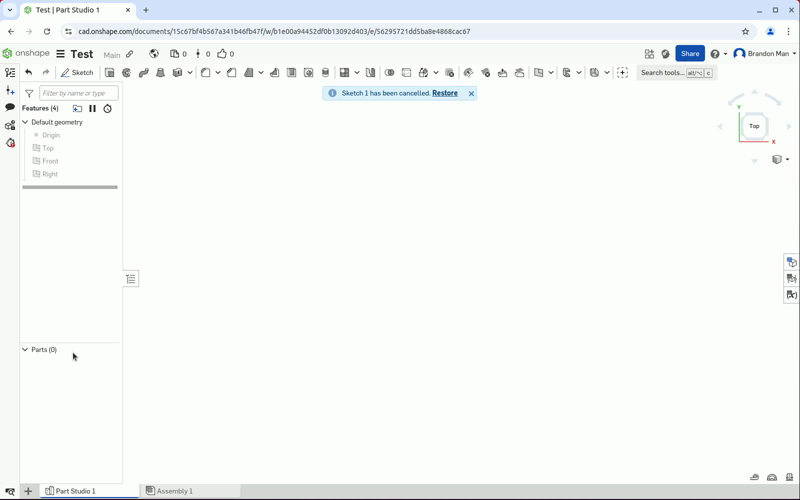
key_down(shift)
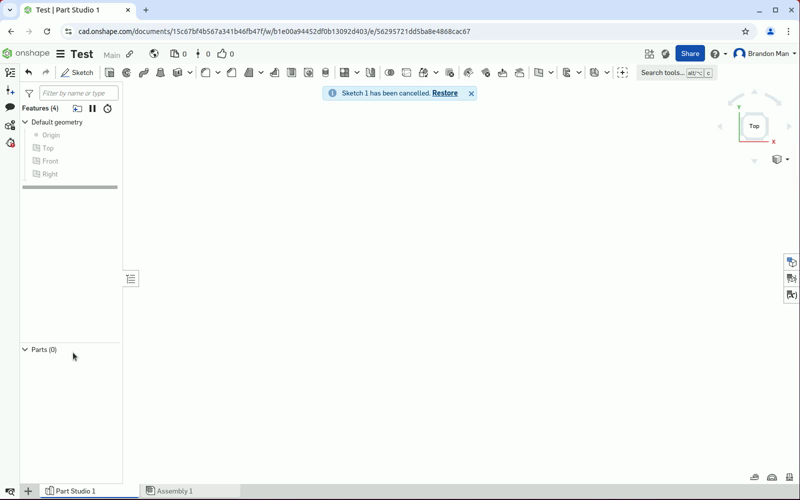
key(up)
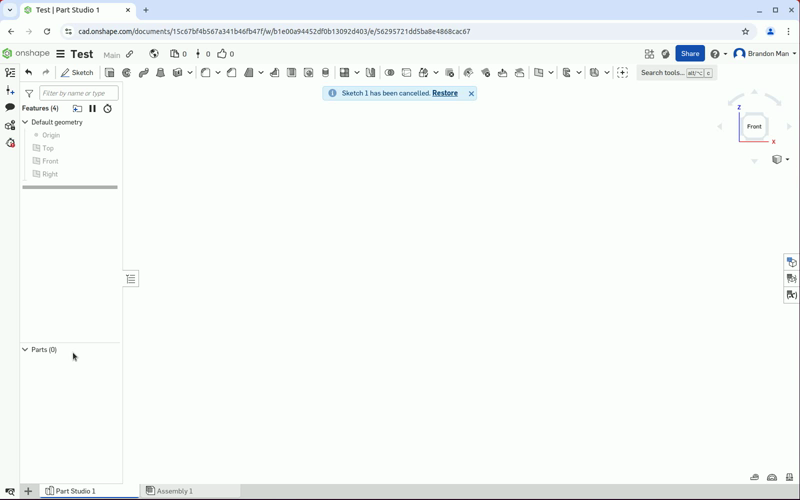
key_up(shift)
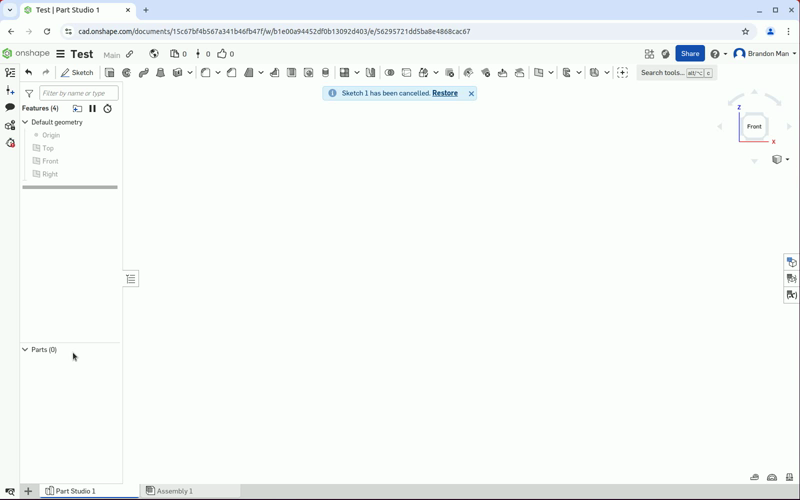
mouse_move(73, 352)
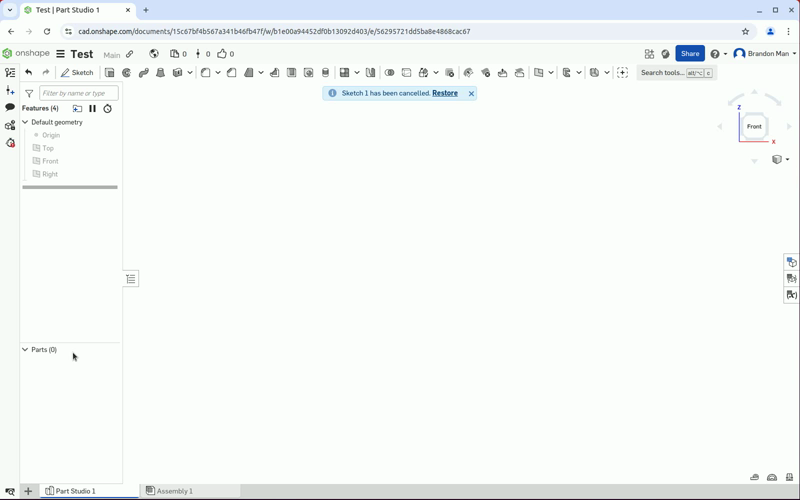
key(shift+y)
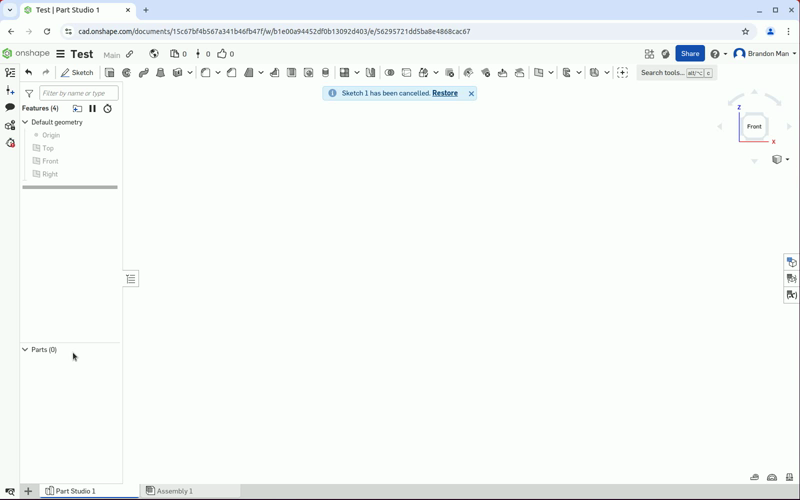
key(shift+s)
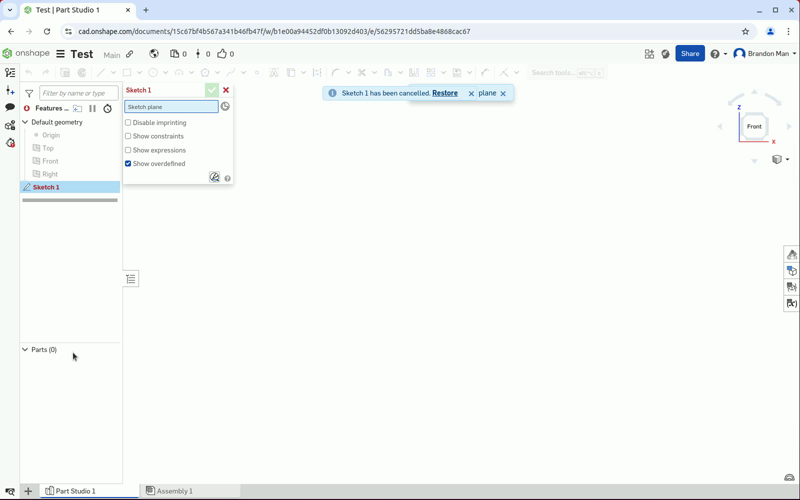
mouse_move(73, 163)
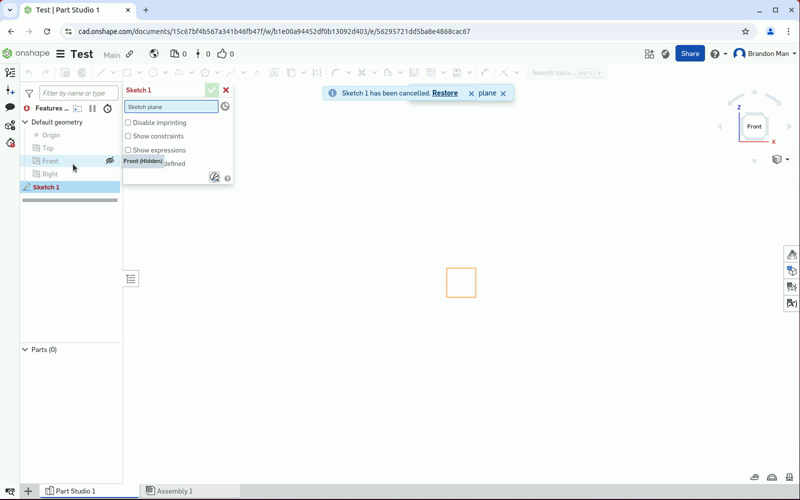
click(73, 163)
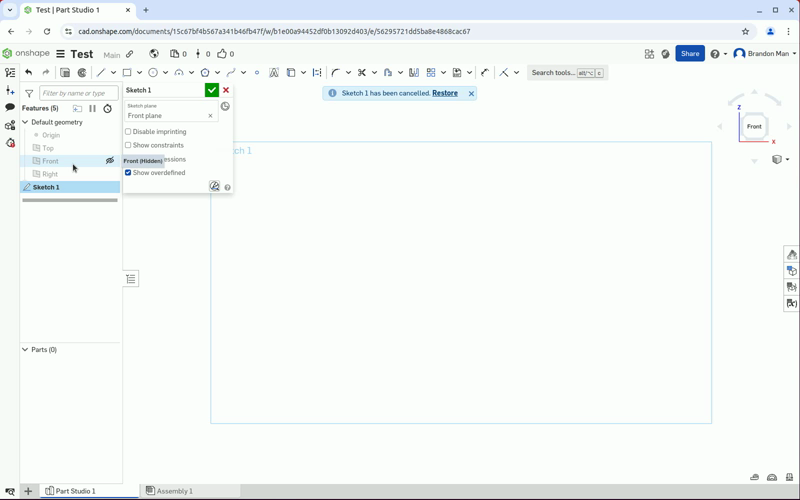
mouse_move(73, 352)
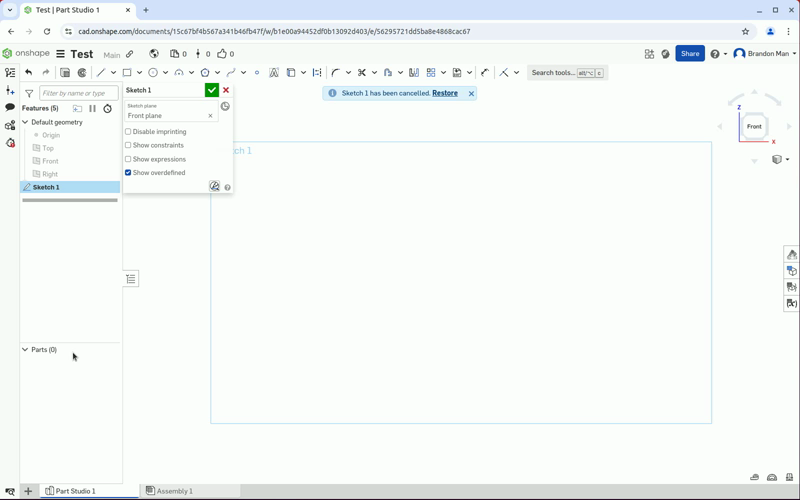
key(y)
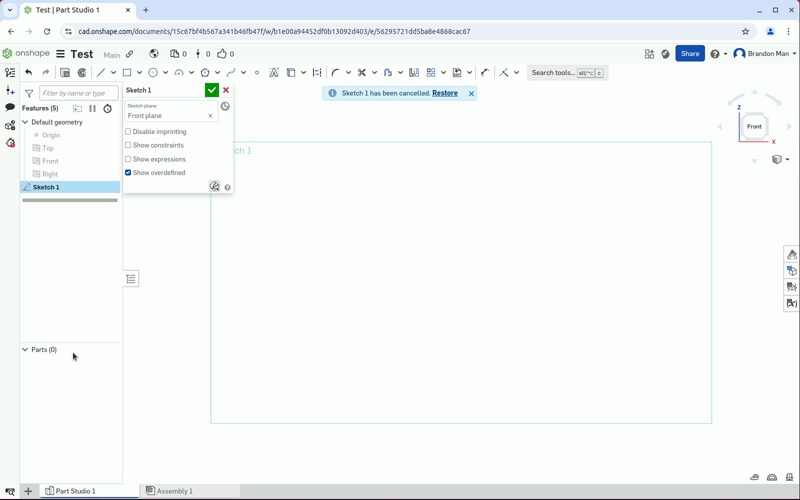
key(l)
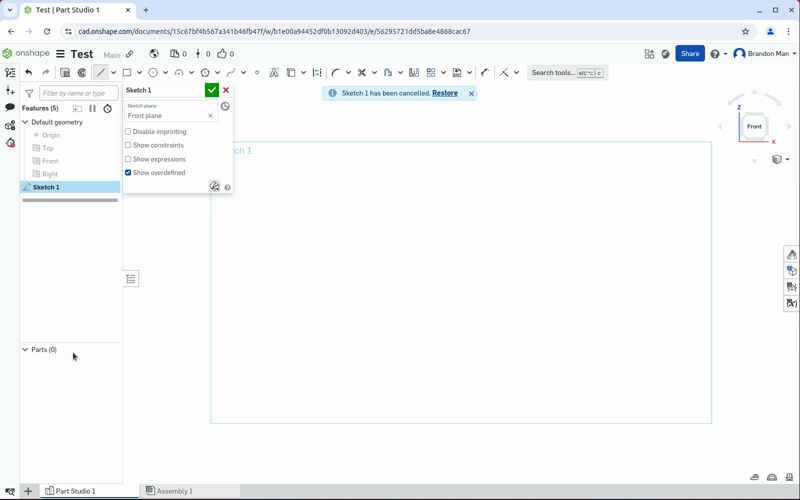
key_down(shift)
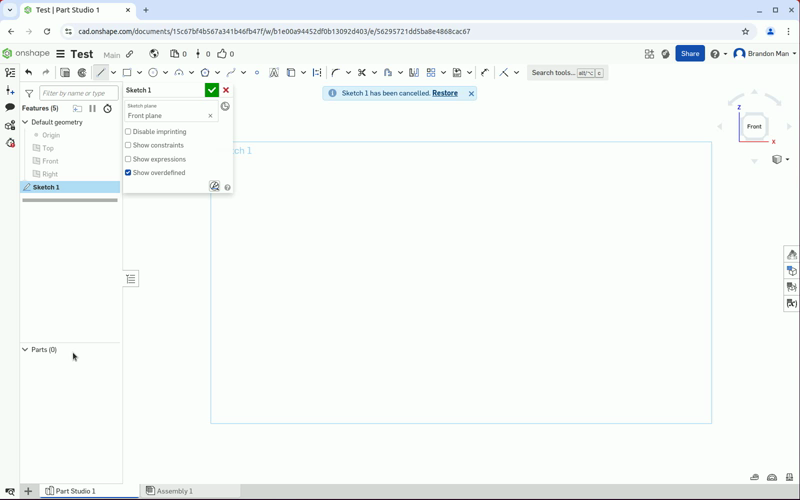
mouse_move(452, 282)
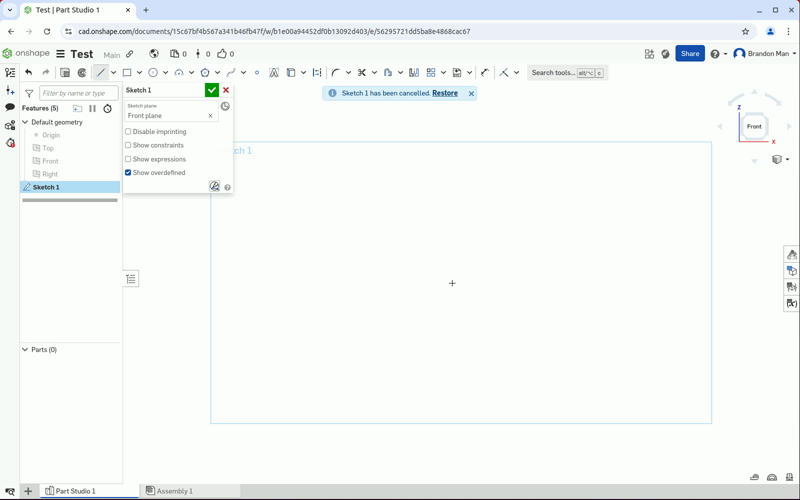
click(452, 282)
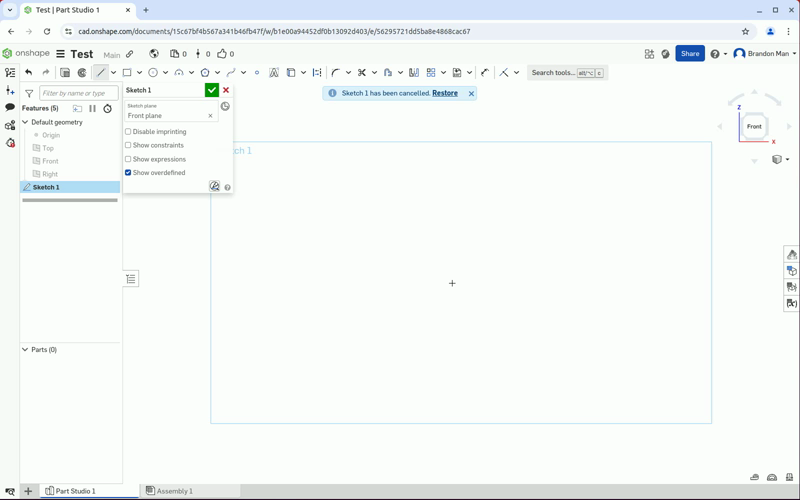
key_up(shift)
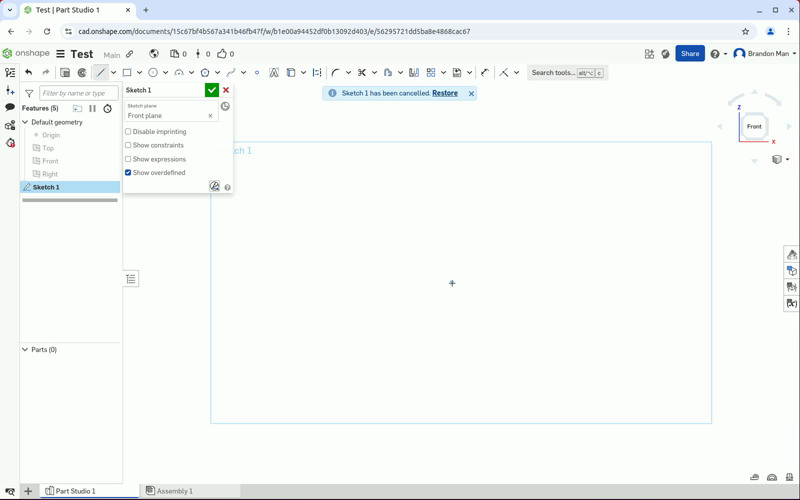
key_down(shift)
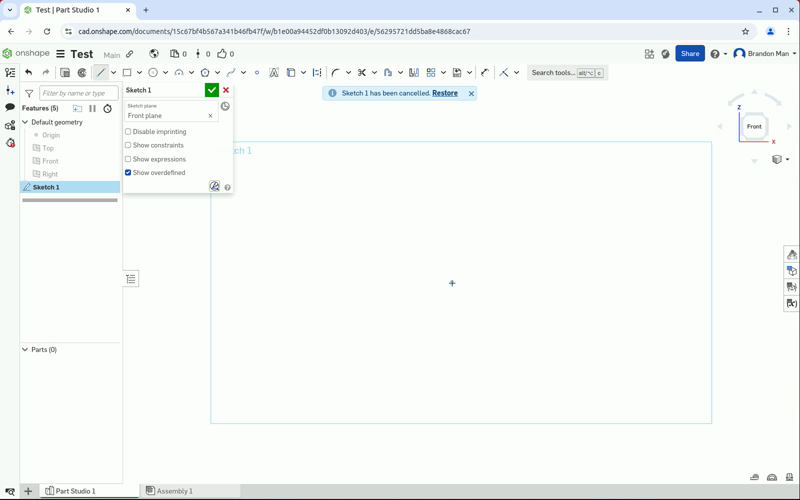
mouse_move(482, 282)
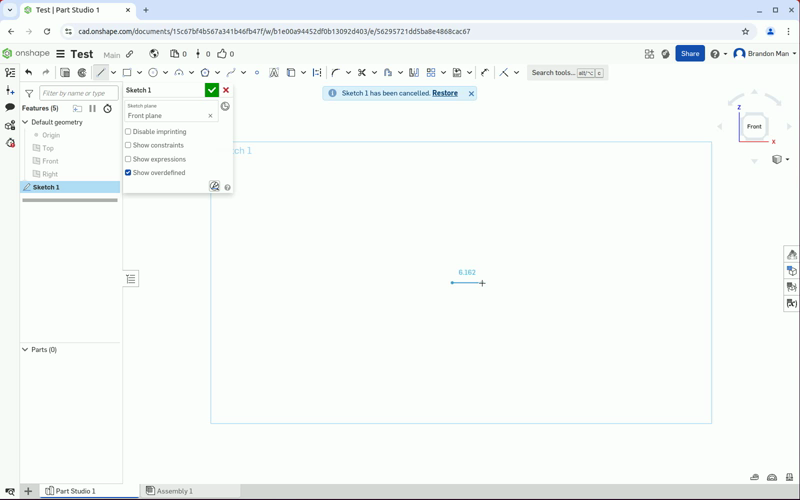
mouse_move(458, 282)
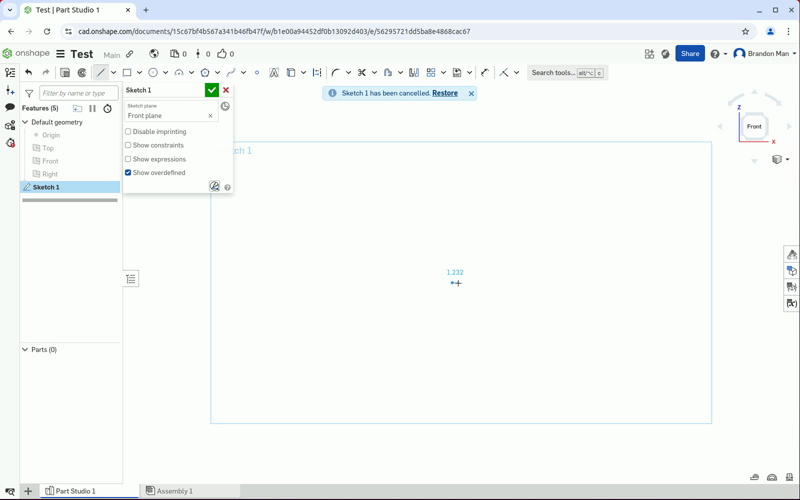
scroll(6)
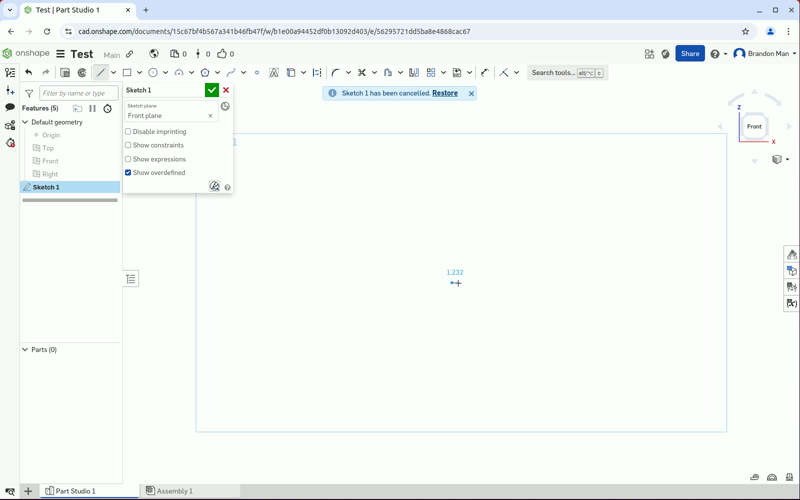
scroll(6)
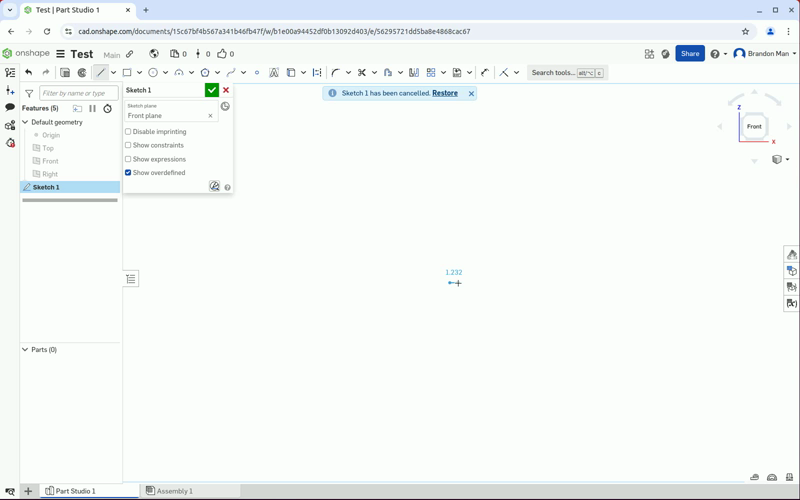
scroll(6)
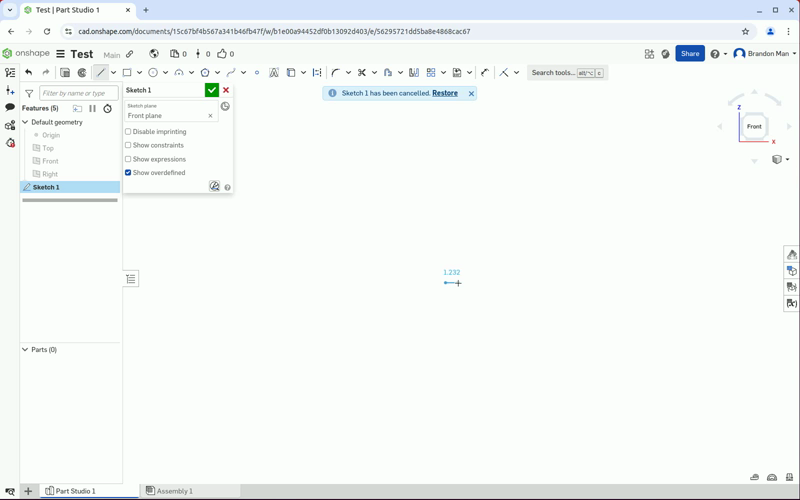
scroll(6)
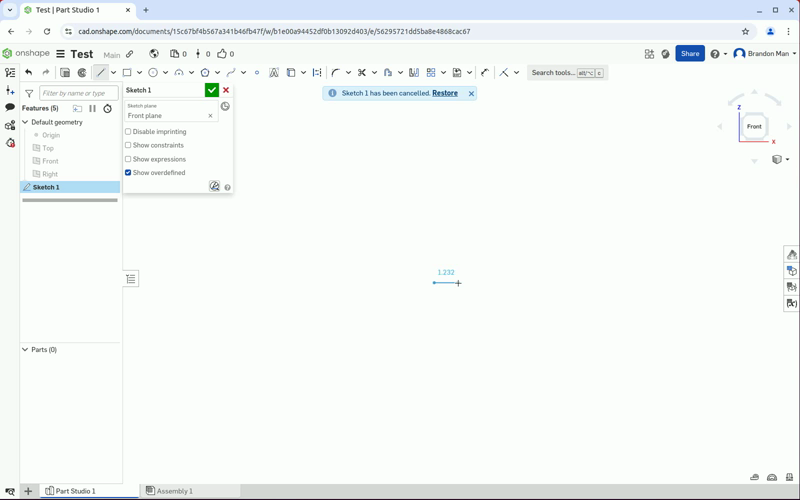
scroll(6)
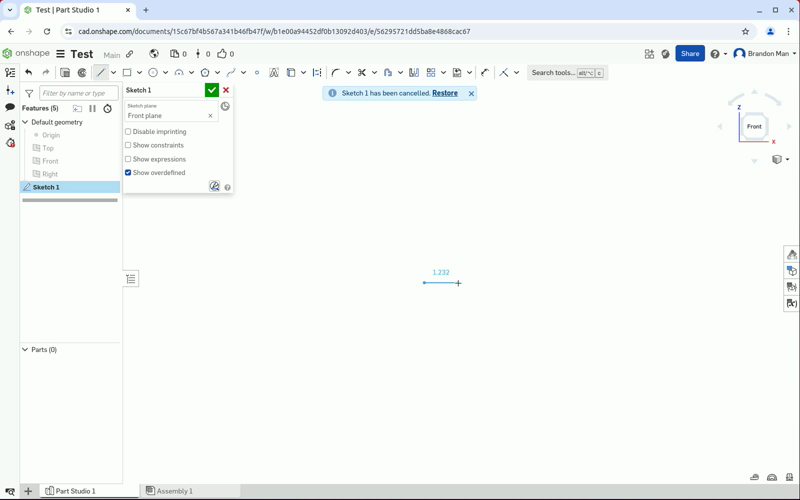
scroll(6)
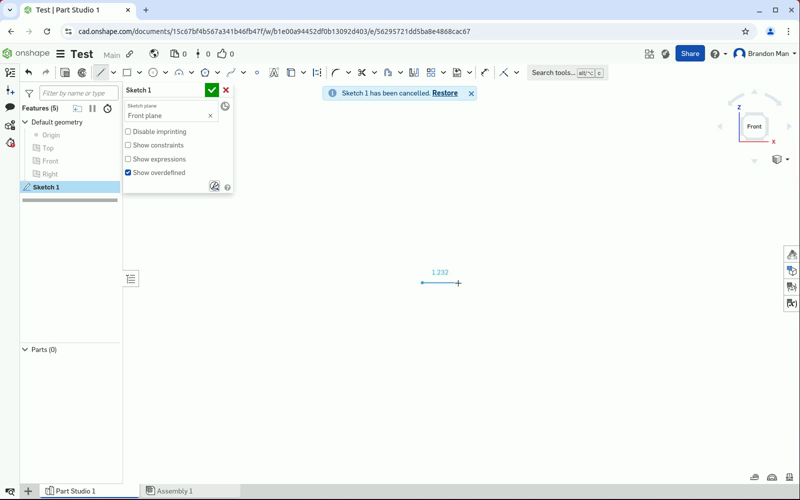
scroll(6)
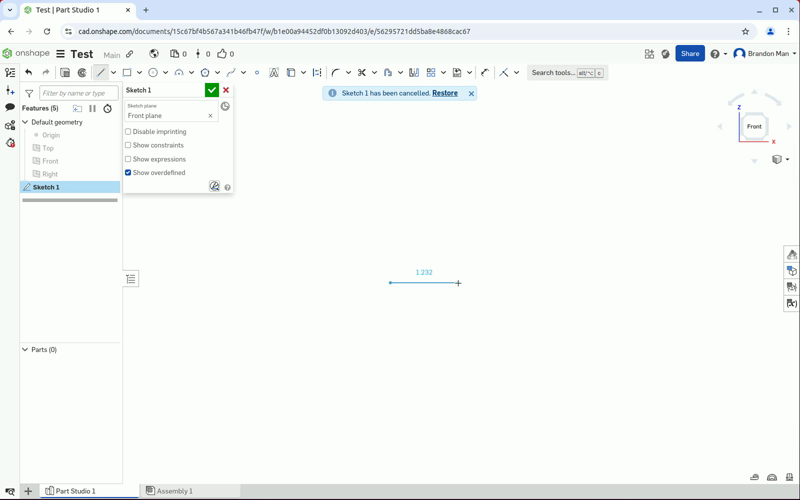
click(458, 282)
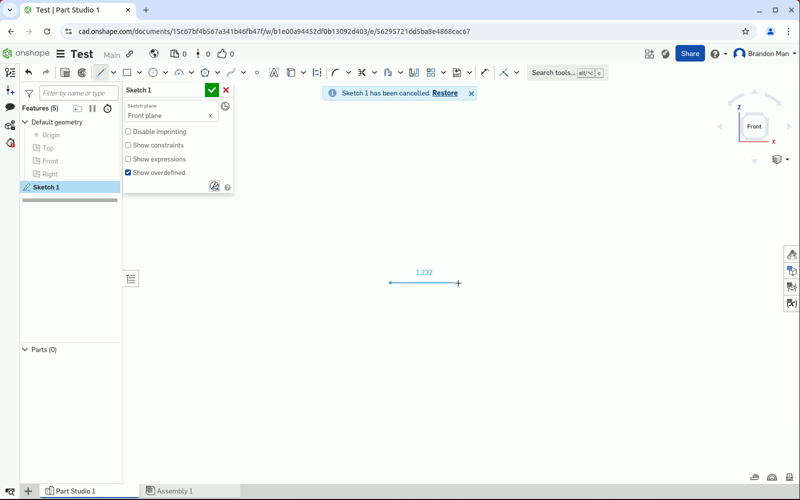
scroll(-6)
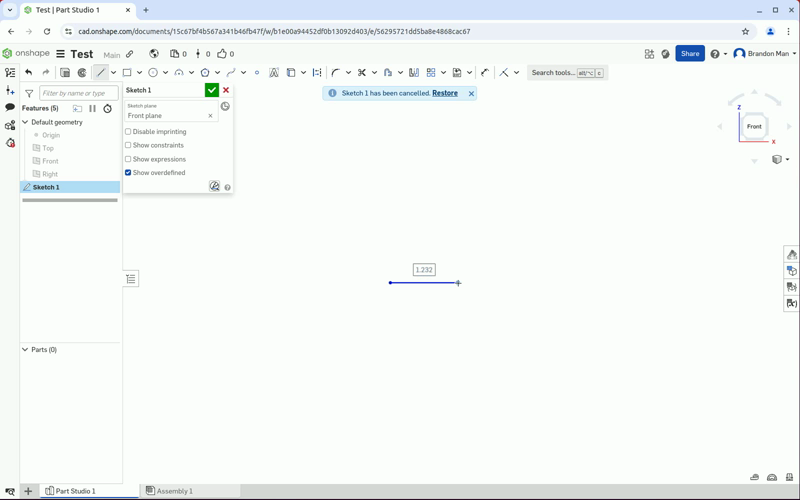
scroll(-6)
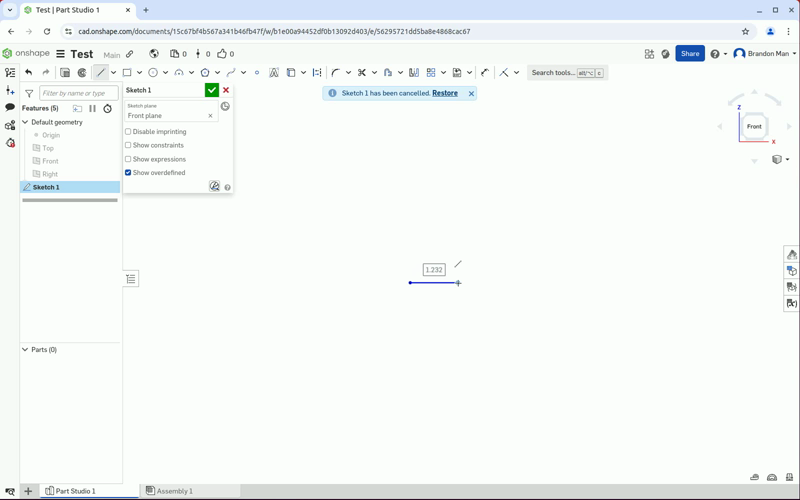
scroll(-6)
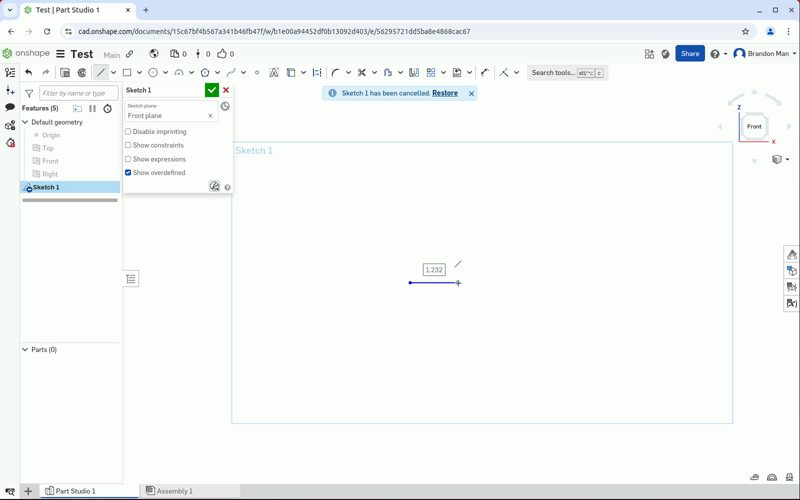
scroll(-6)
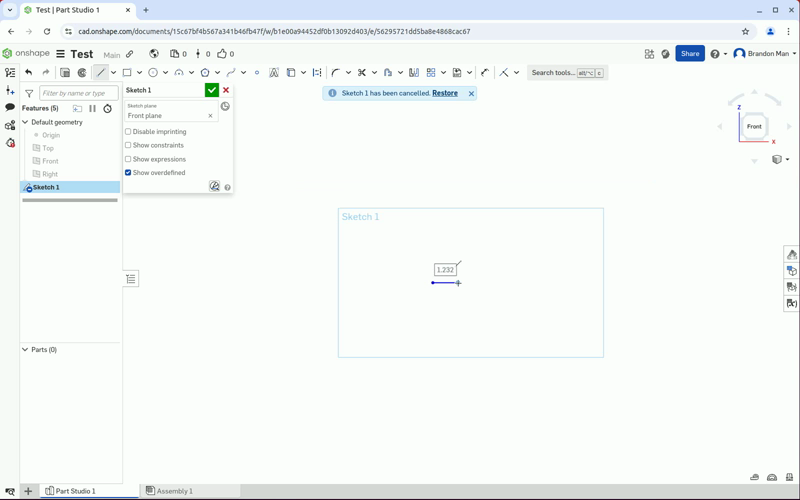
scroll(-6)
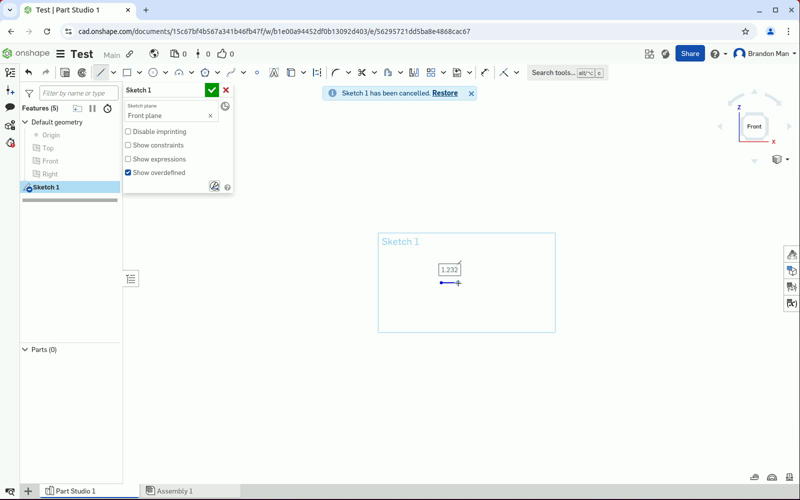
scroll(-6)
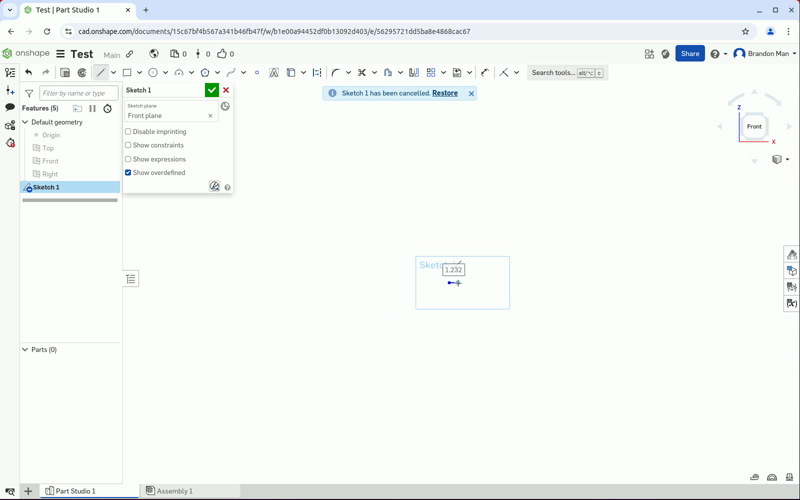
scroll(-6)
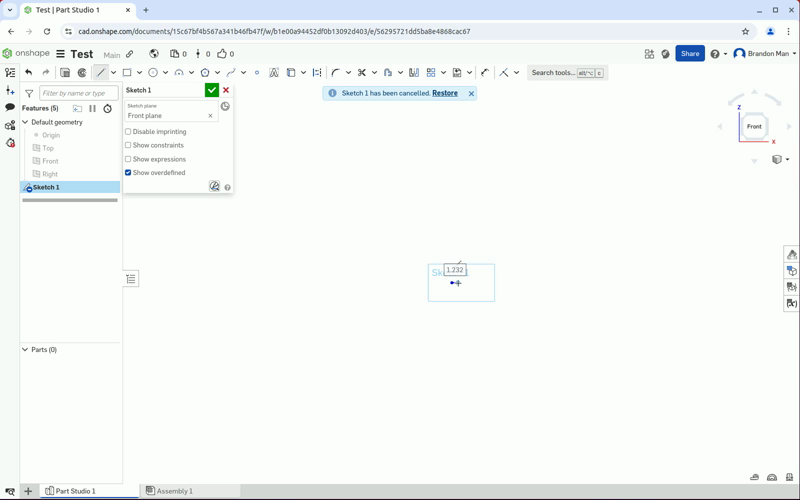
key_up(shift)
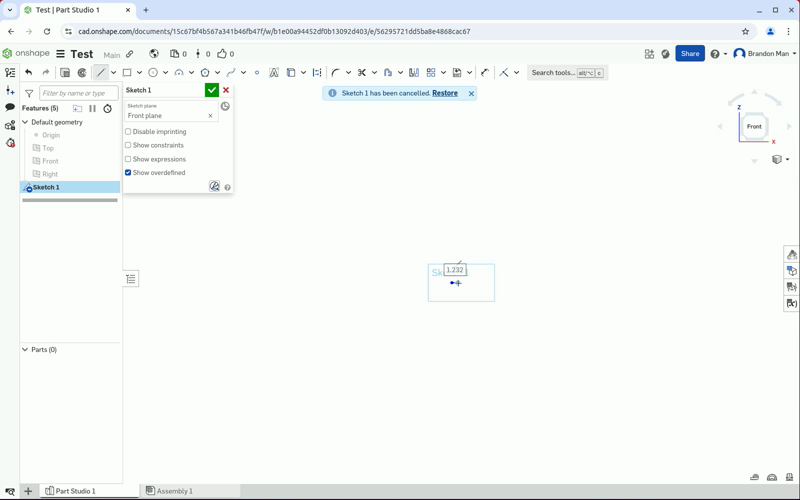
key(esc)
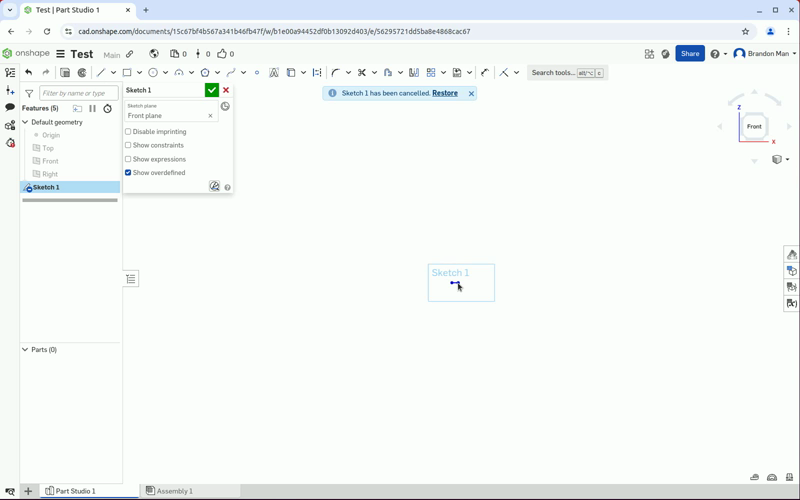
key(a)
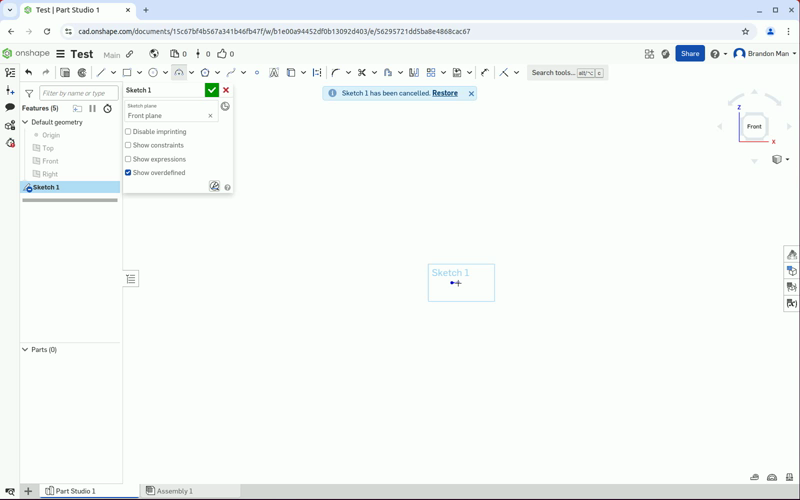
mouse_move(458, 282)
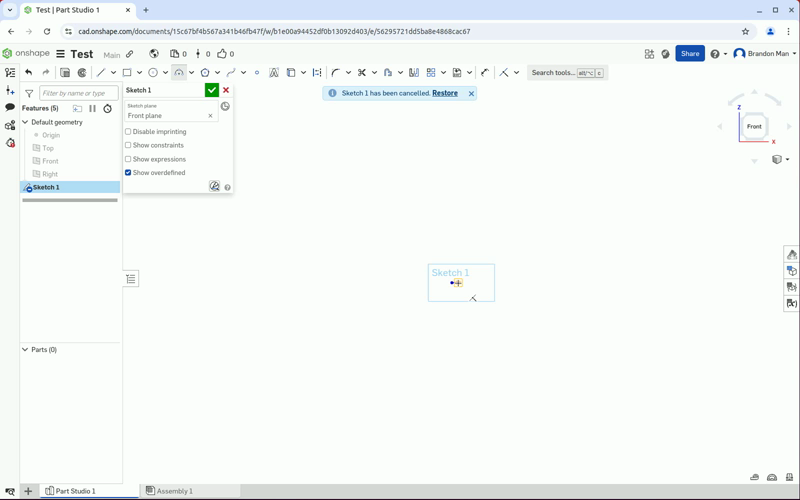
click(458, 282)
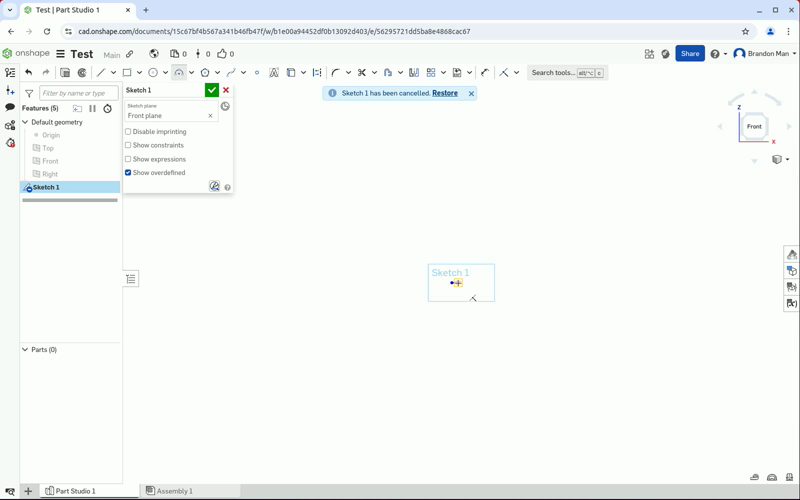
key_down(shift)
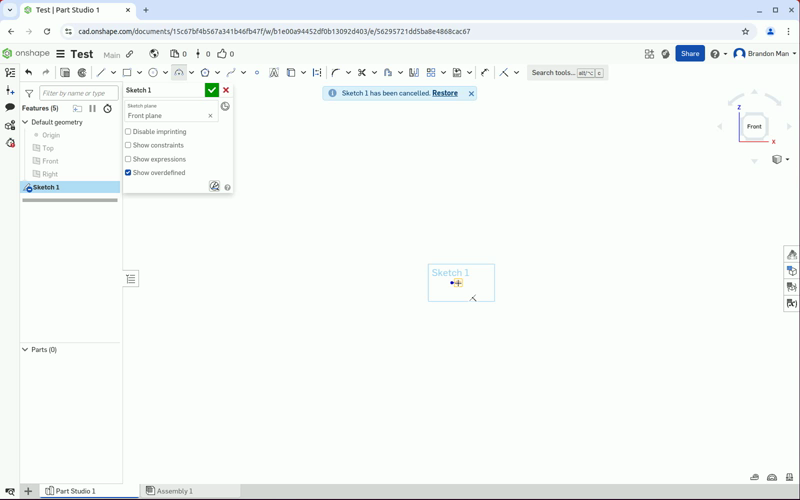
mouse_move(461, 279)
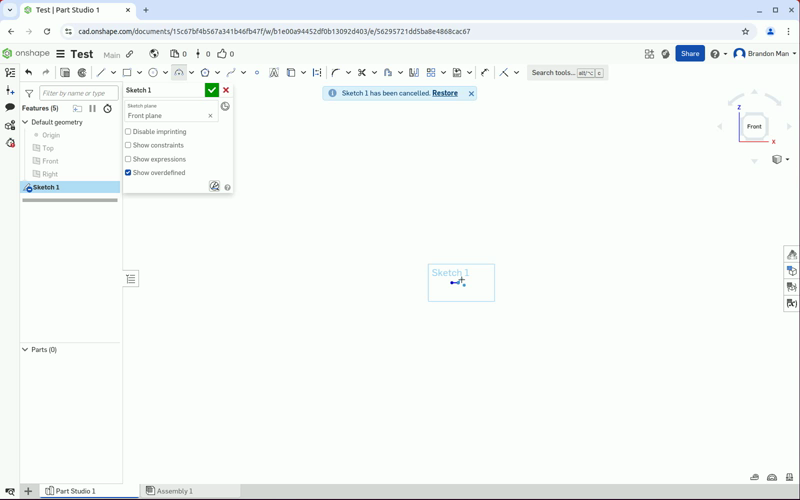
scroll(6)
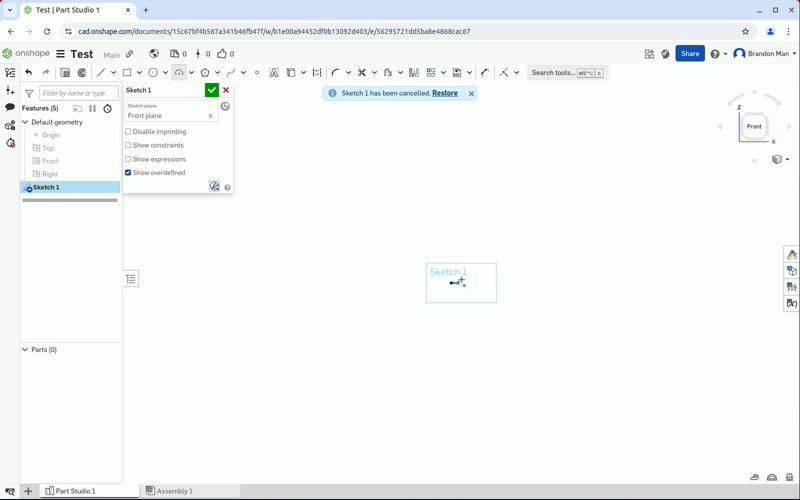
scroll(6)
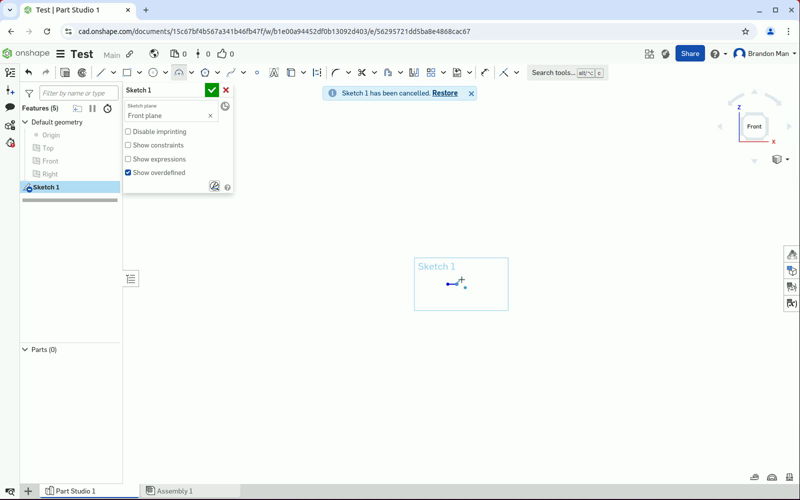
scroll(6)
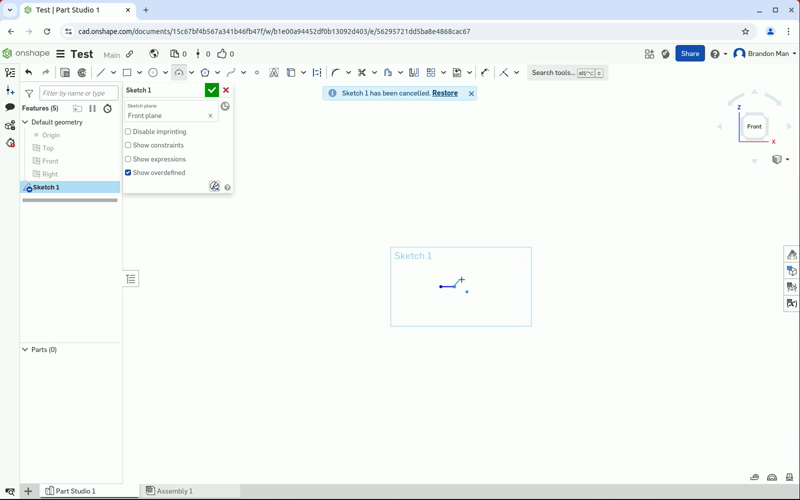
scroll(6)
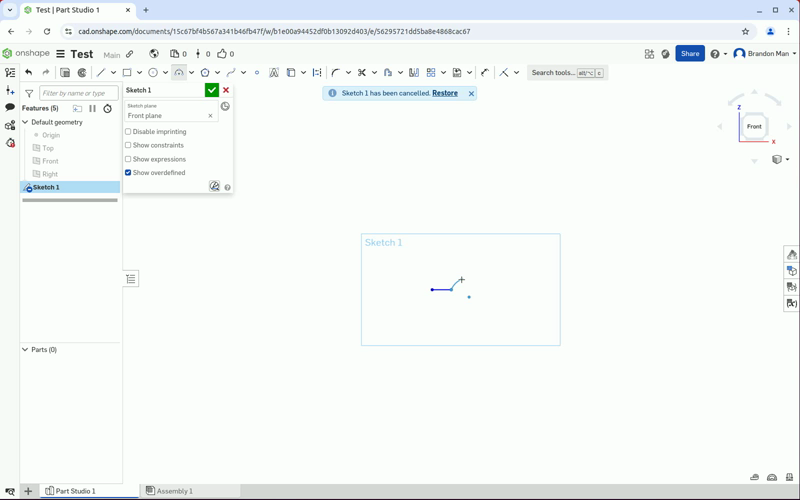
scroll(6)
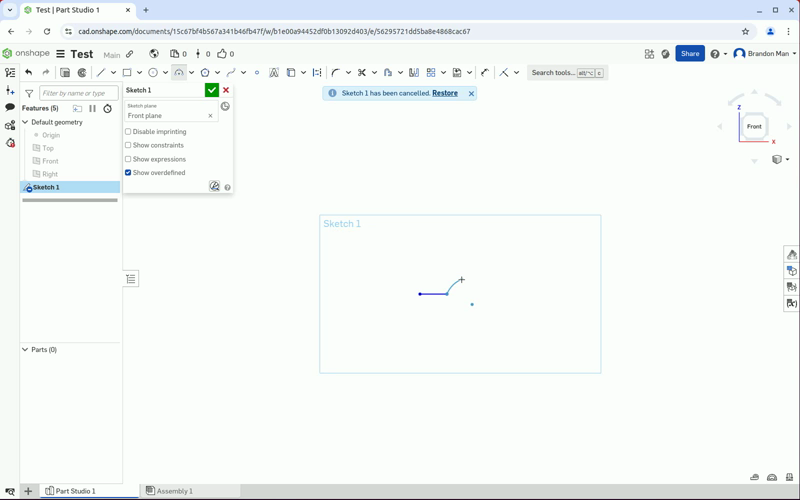
scroll(6)
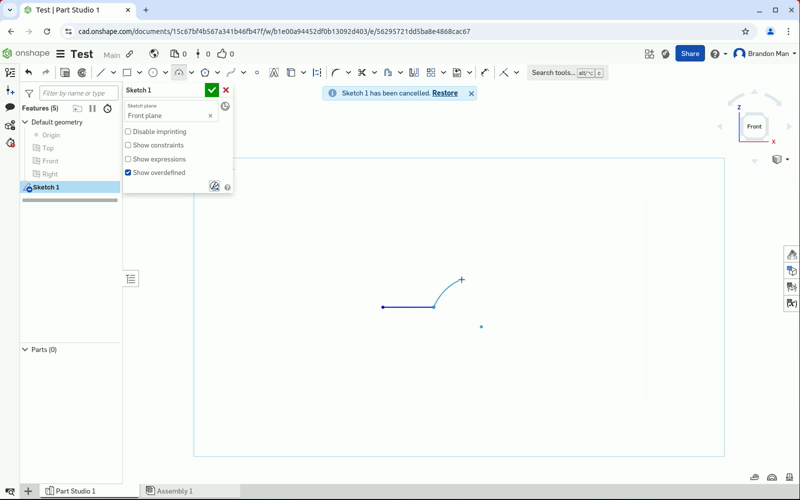
scroll(6)
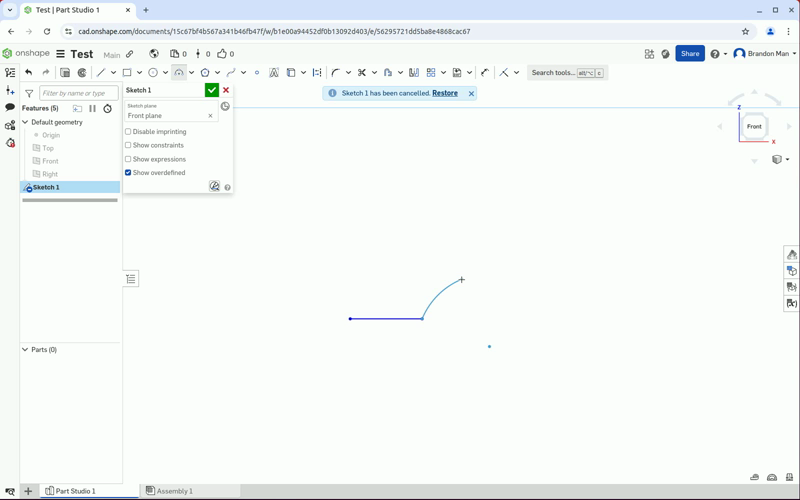
click(461, 279)
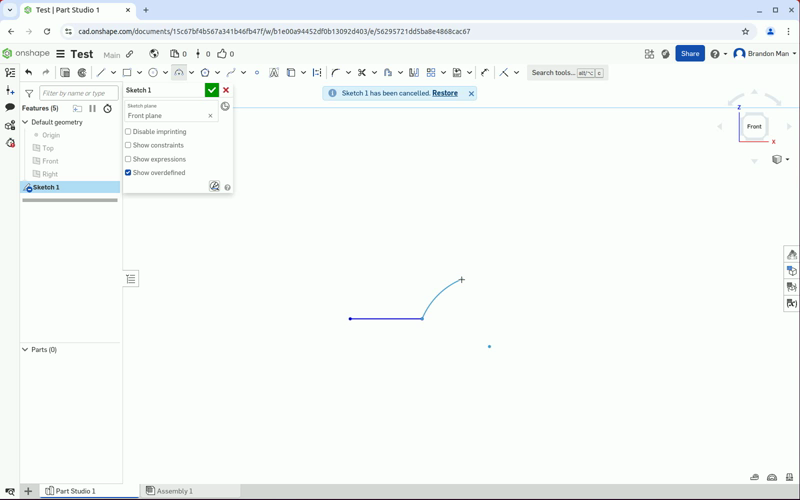
scroll(-6)
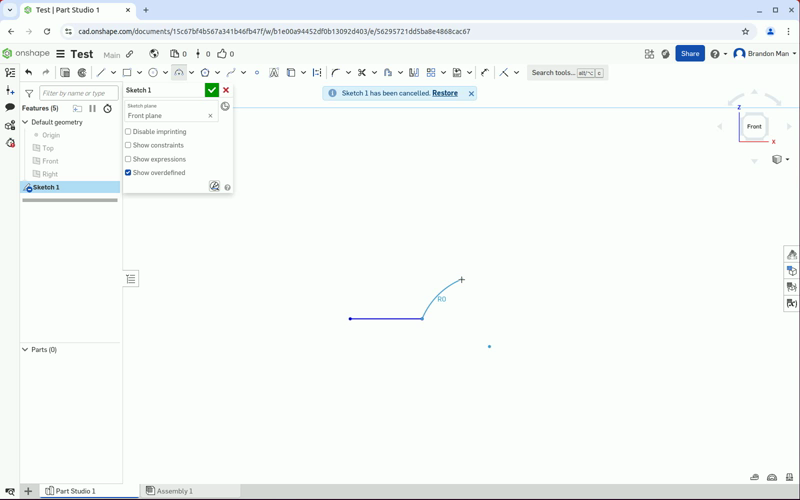
scroll(-6)
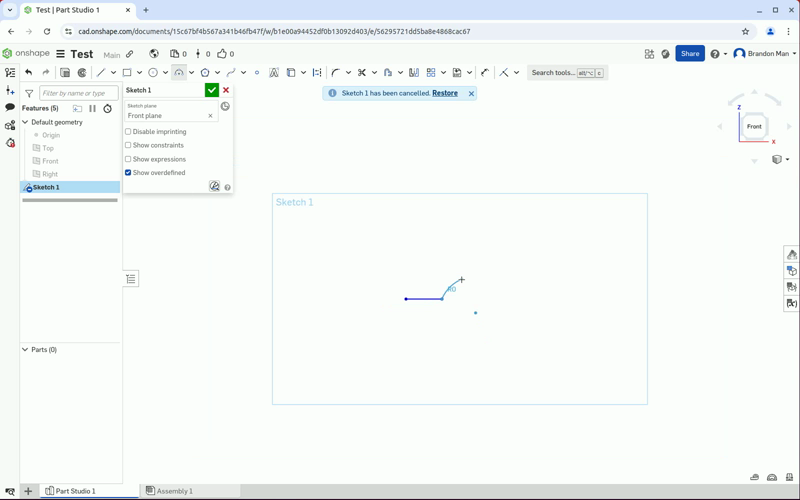
scroll(-6)
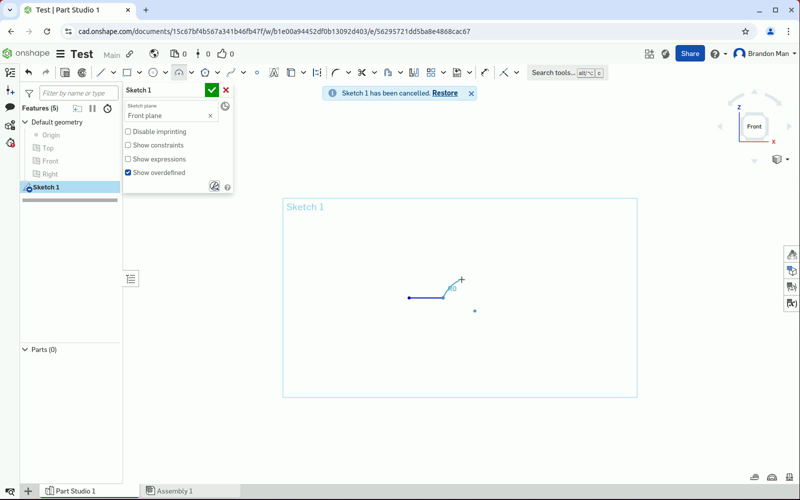
scroll(-6)
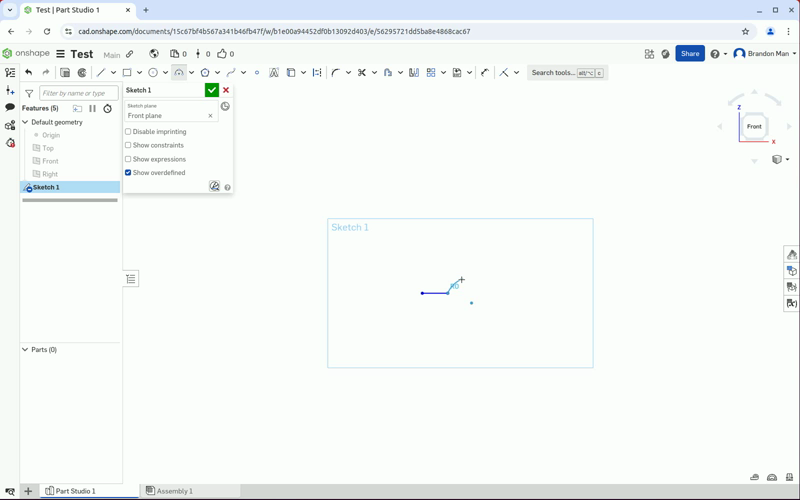
scroll(-6)
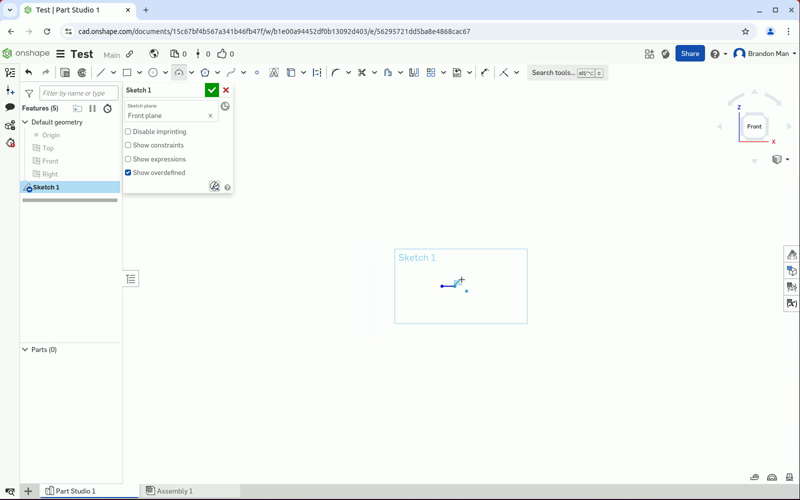
scroll(-6)
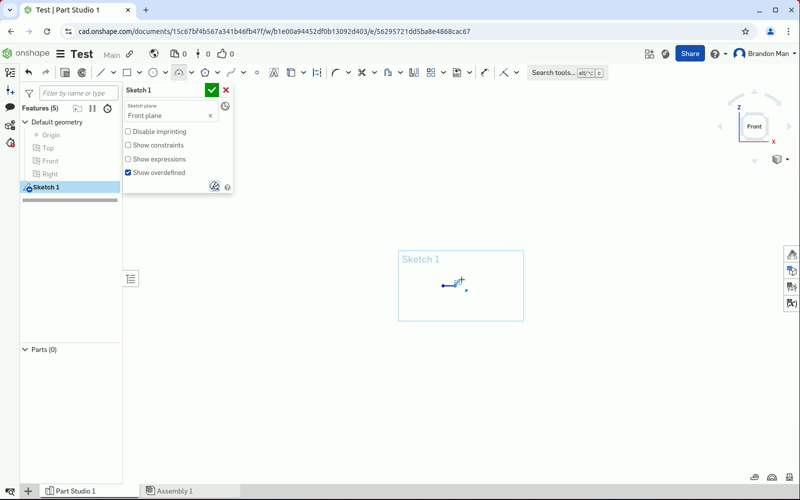
scroll(-6)
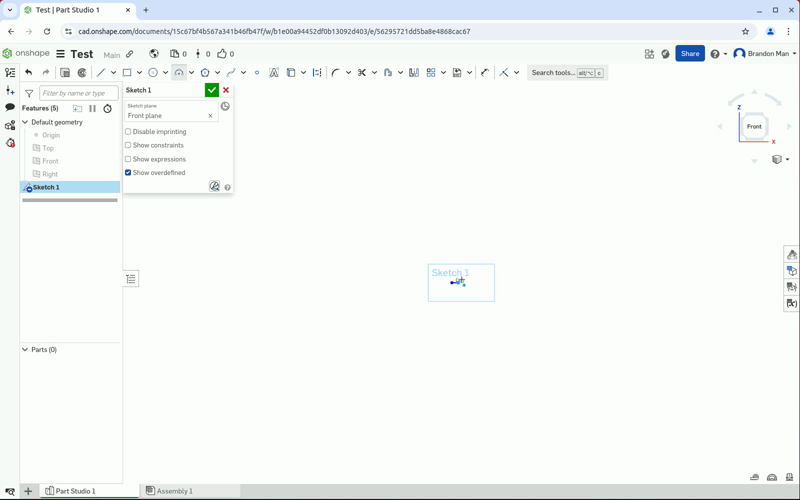
mouse_move(458, 280)
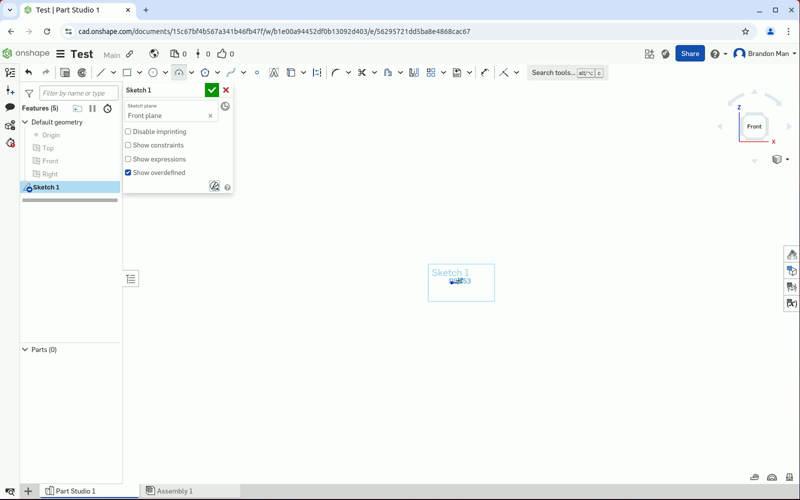
scroll(6)
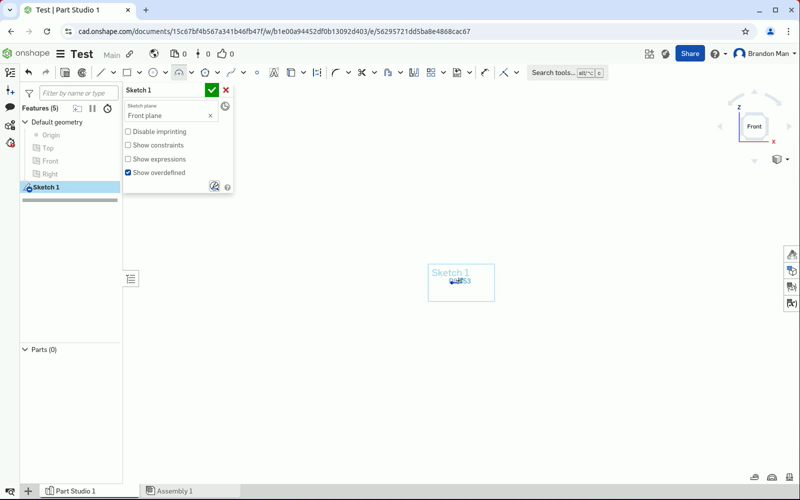
scroll(6)
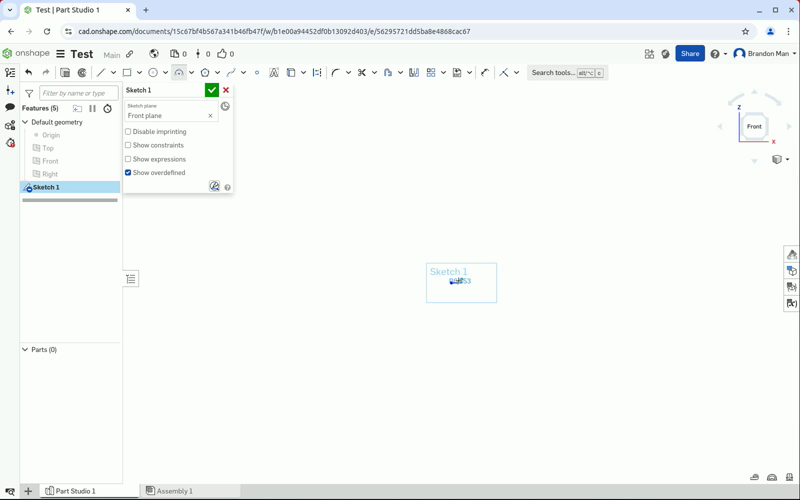
scroll(6)
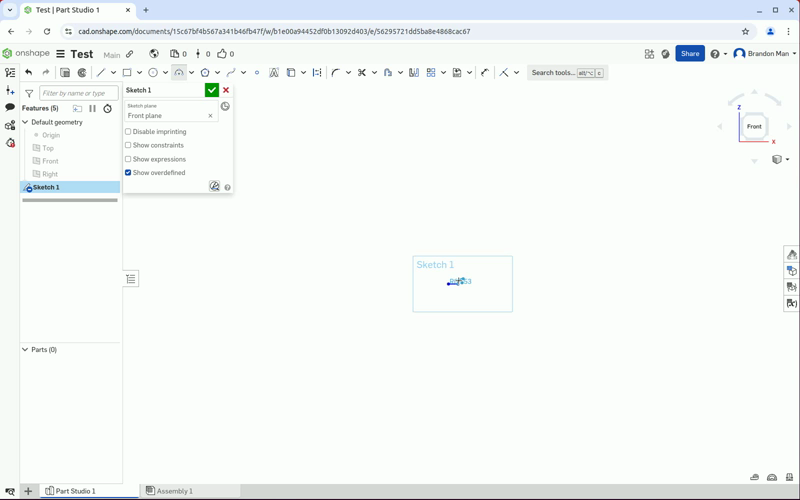
scroll(6)
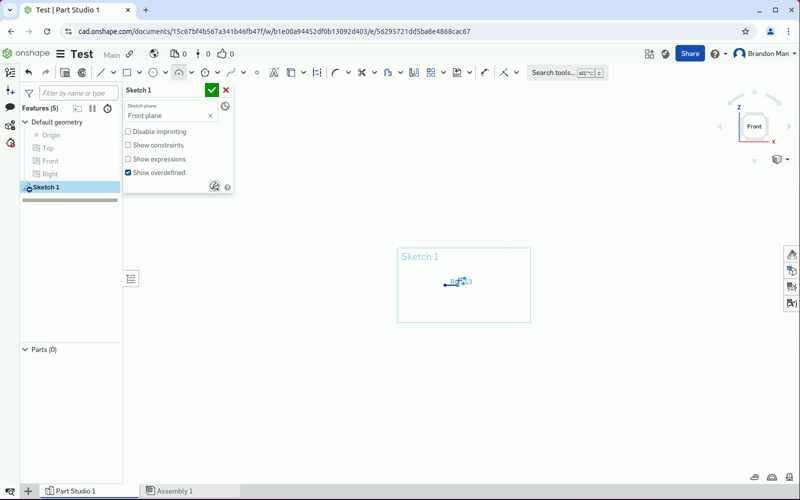
scroll(6)
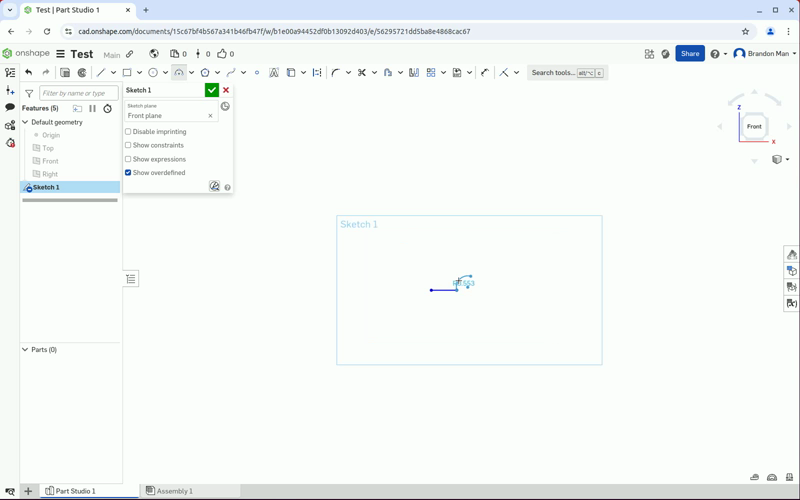
scroll(6)
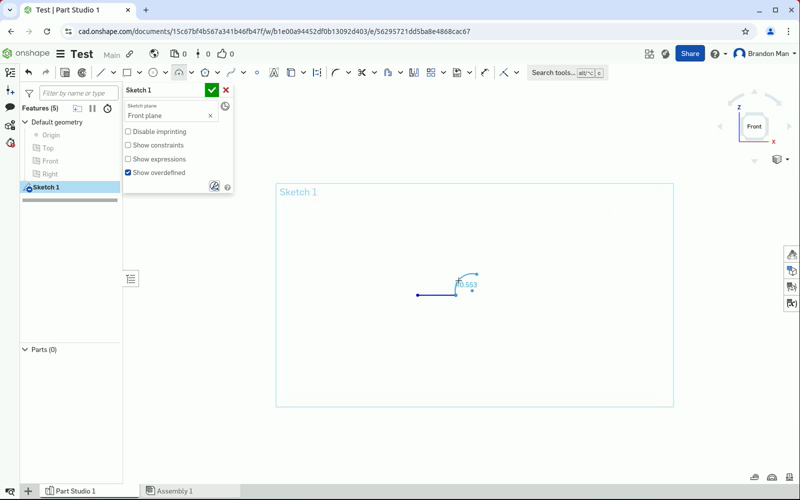
scroll(6)
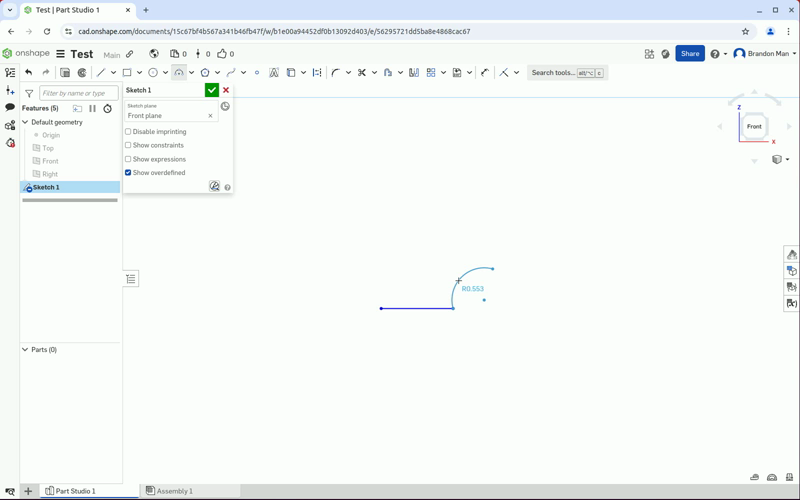
click(458, 280)
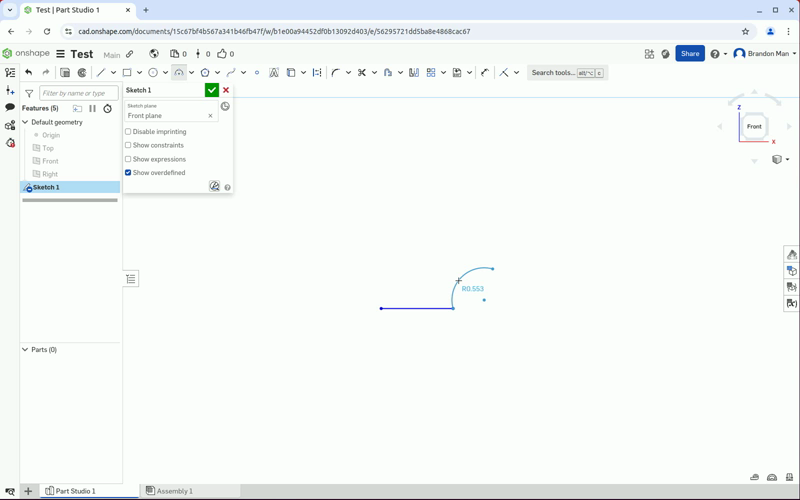
scroll(-6)
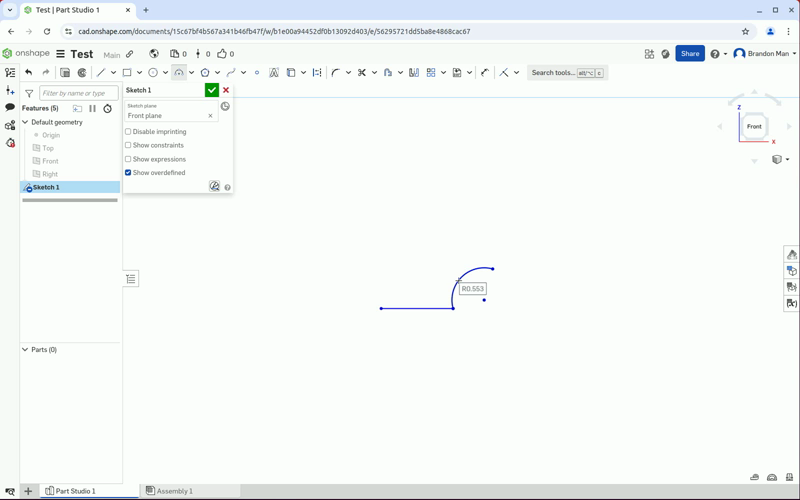
scroll(-6)
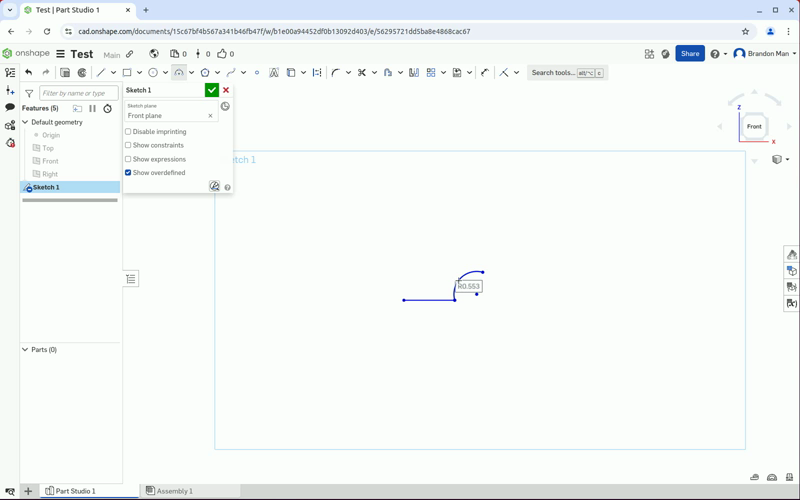
scroll(-6)
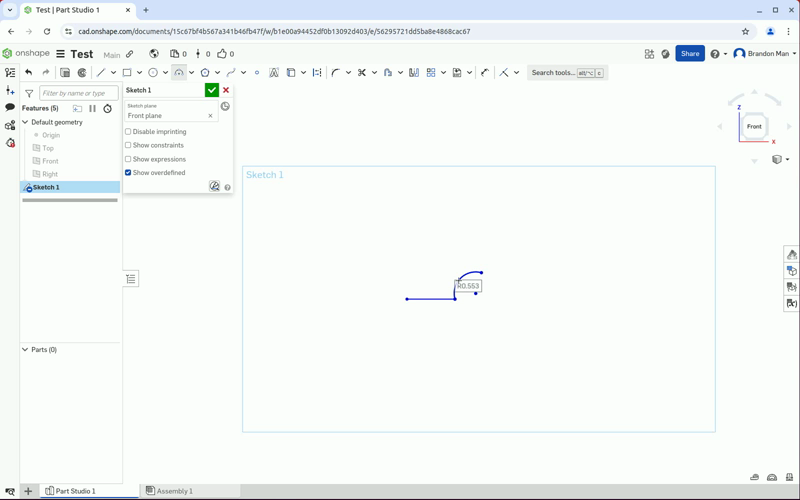
scroll(-6)
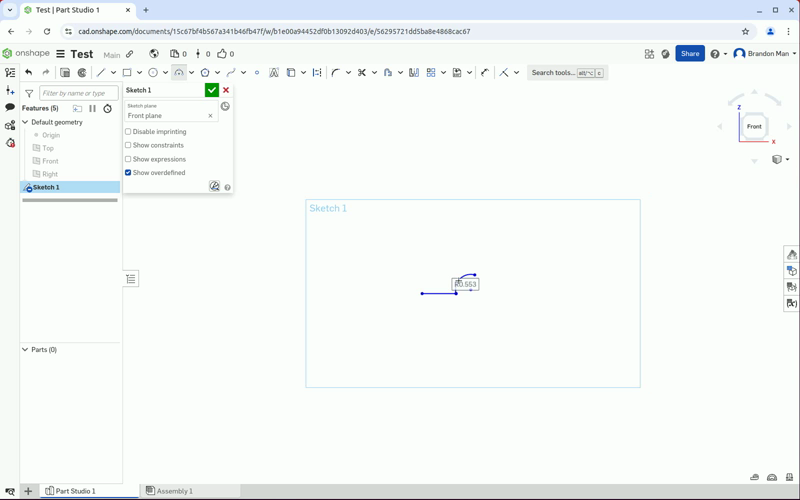
scroll(-6)
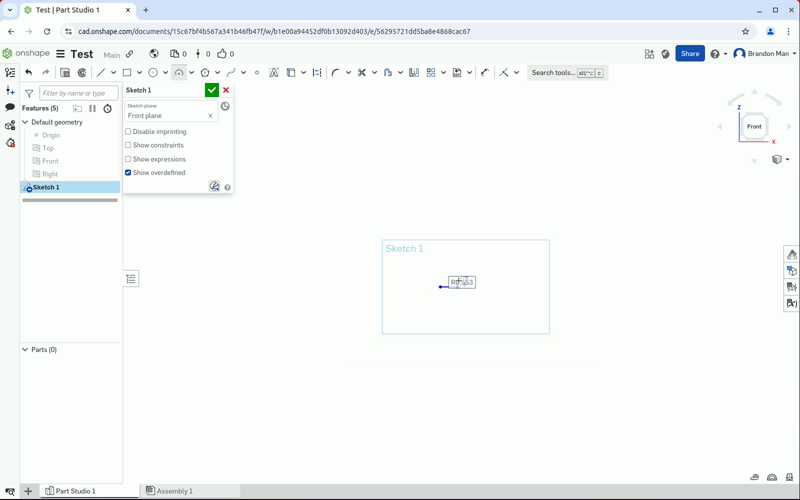
scroll(-6)
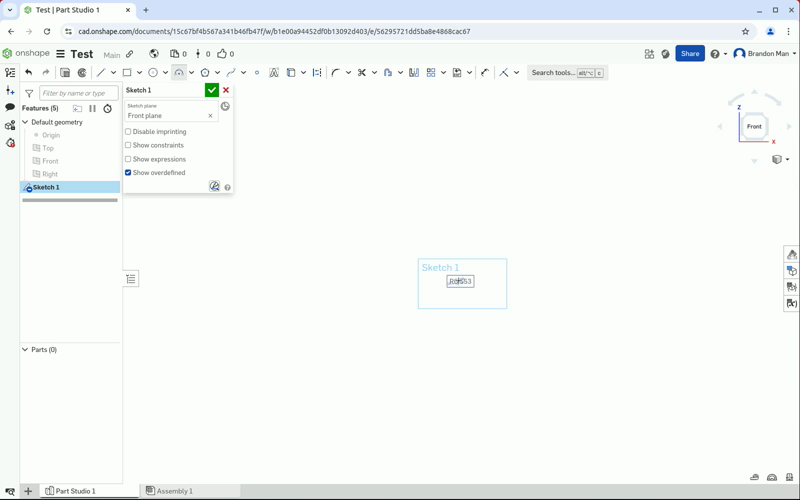
scroll(-6)
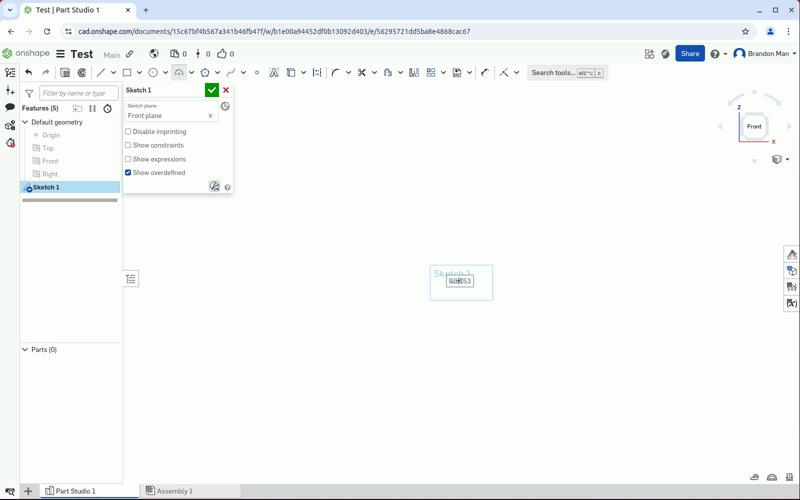
key_up(shift)
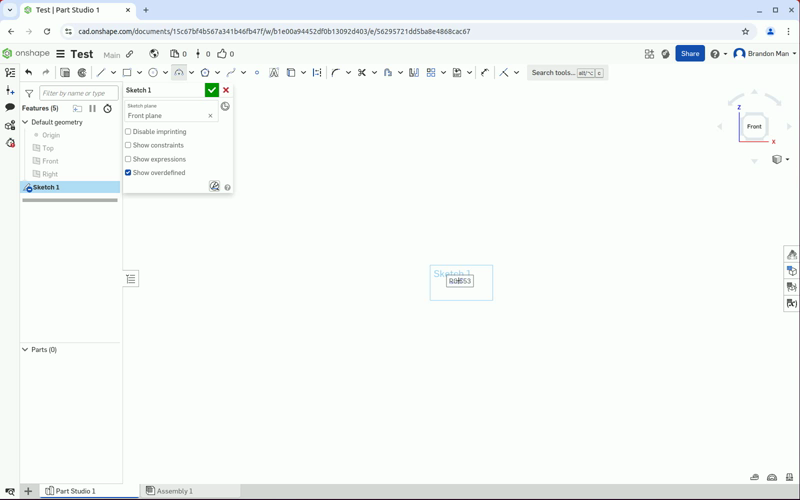
key(esc)
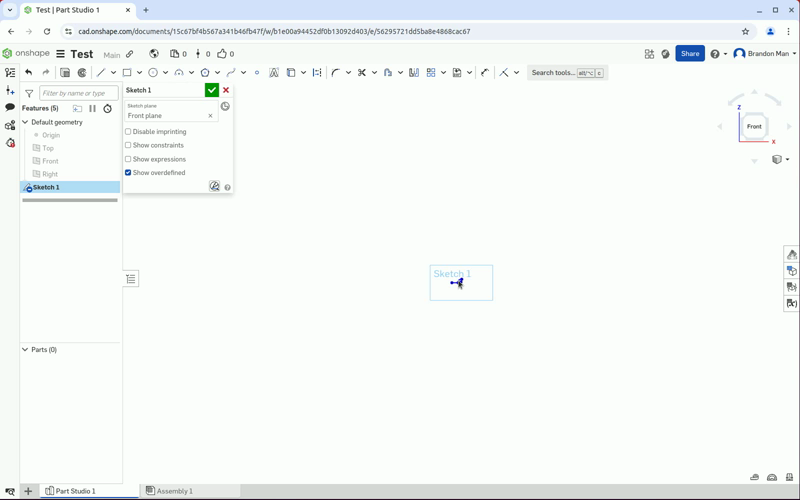
key(l)
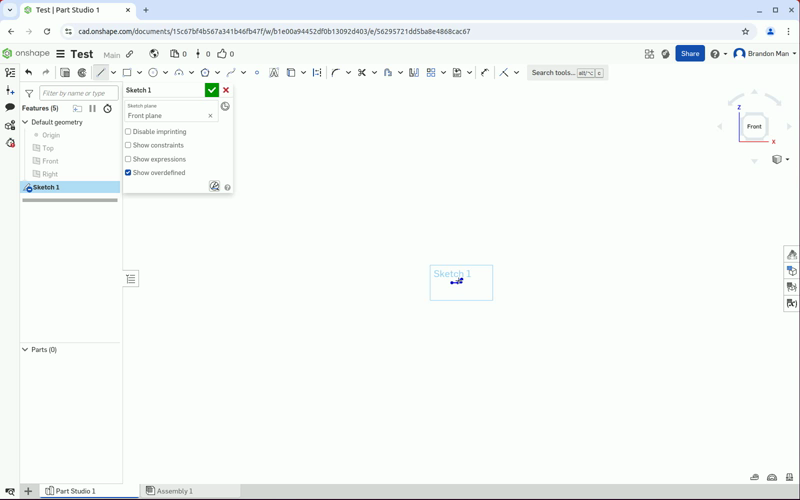
mouse_move(461, 279)
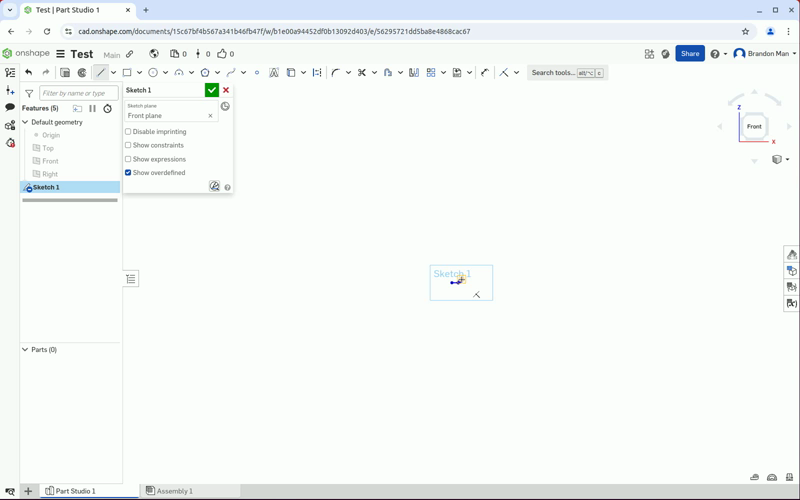
scroll(6)
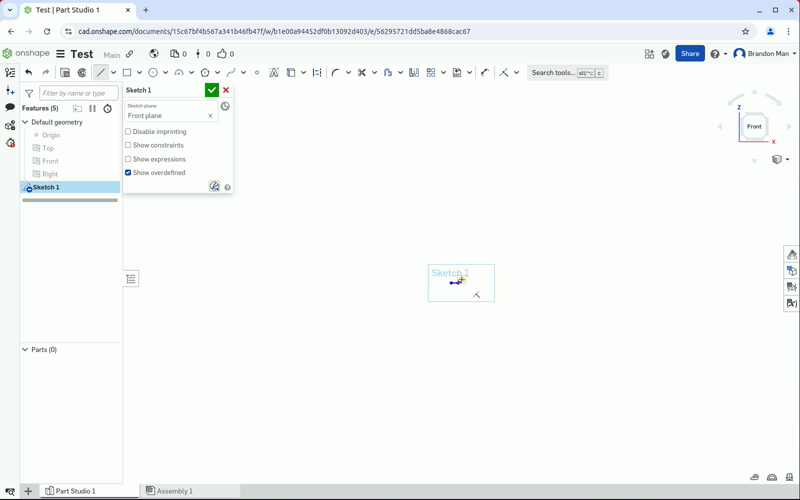
scroll(6)
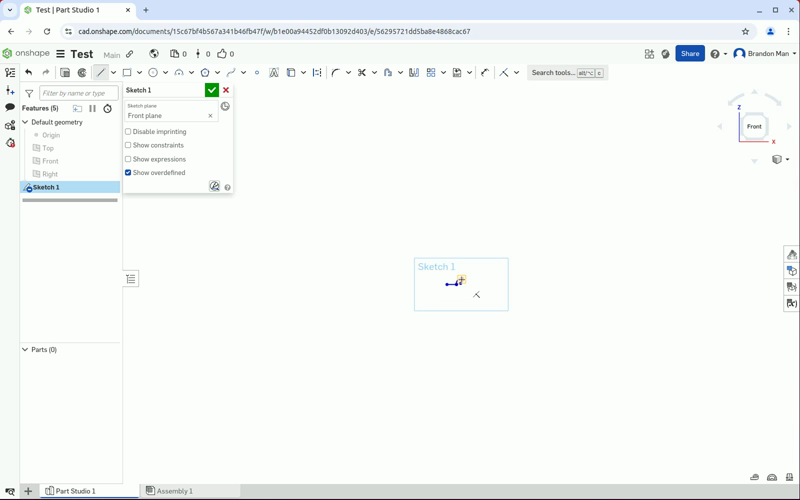
scroll(6)
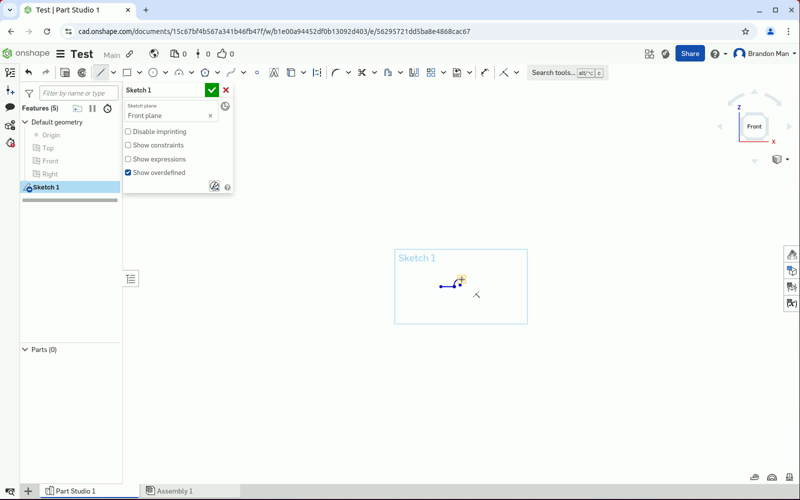
scroll(6)
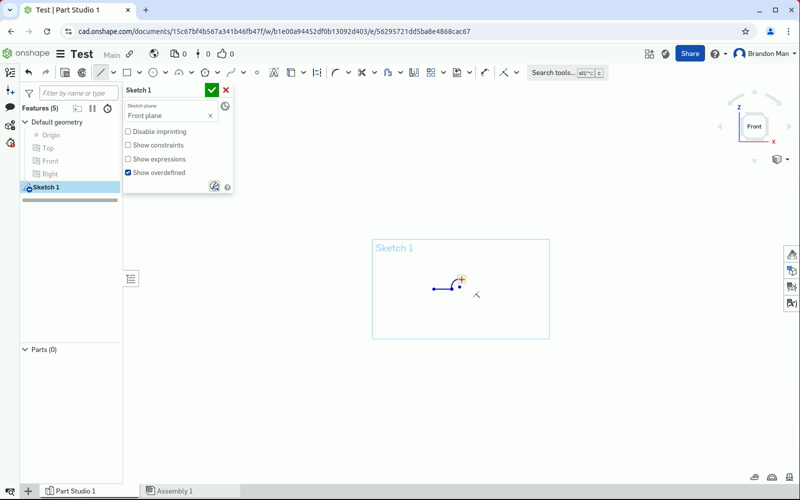
scroll(6)
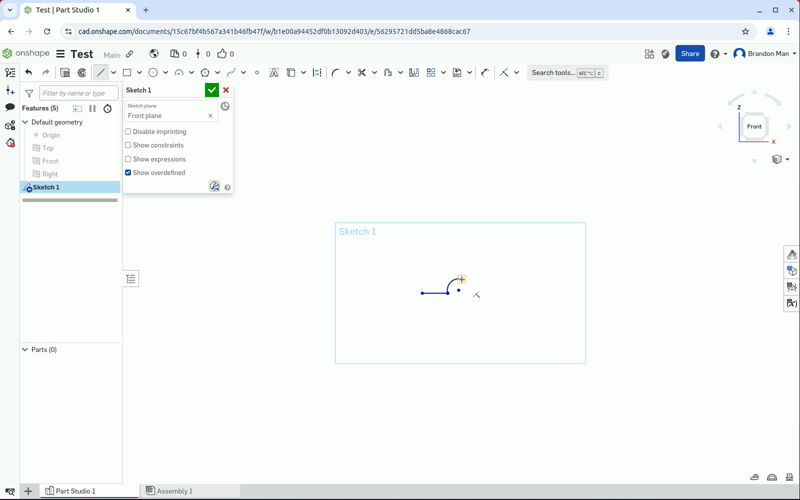
scroll(6)
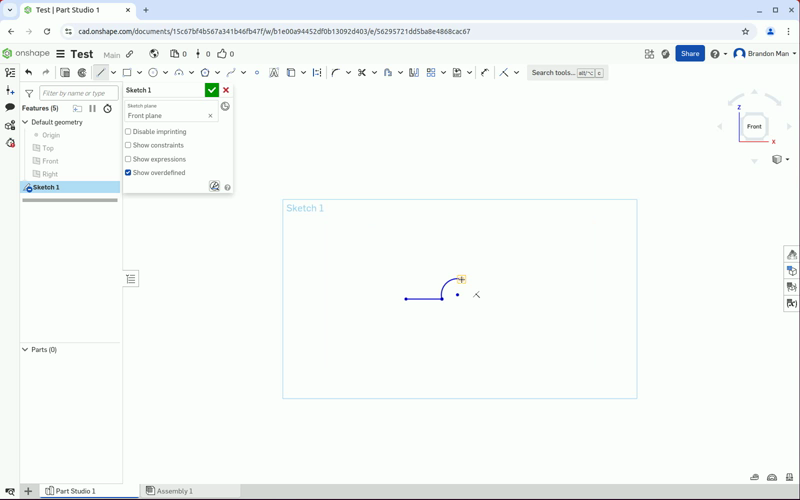
scroll(6)
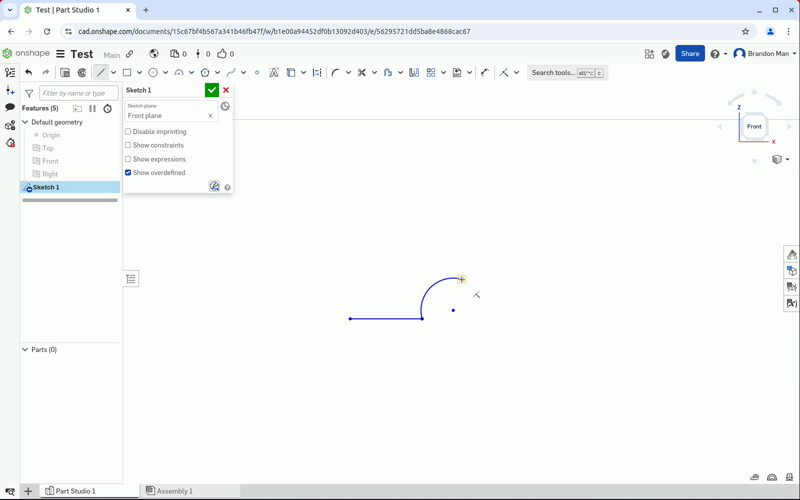
click(461, 279)
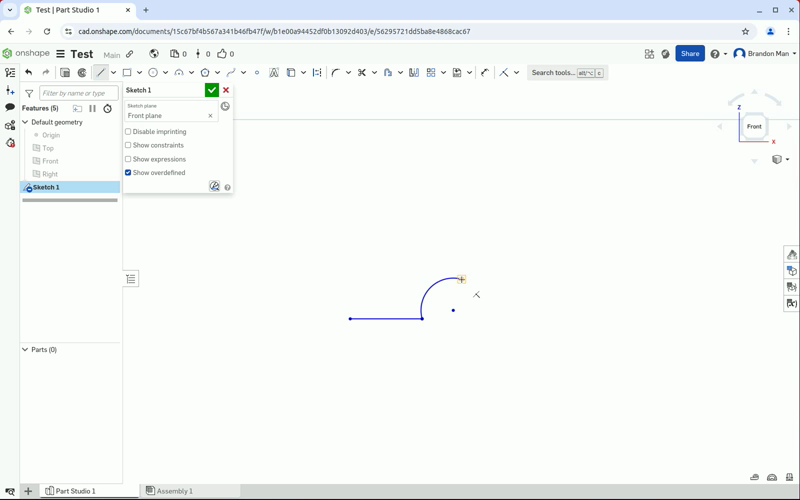
scroll(-6)
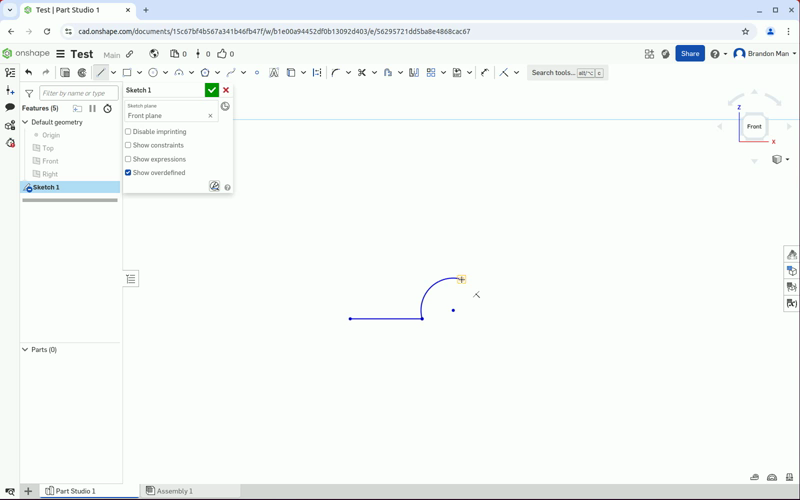
scroll(-6)
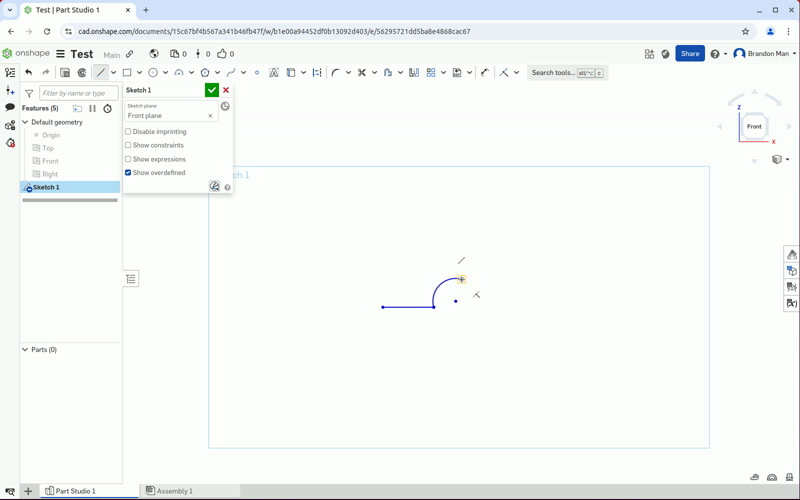
scroll(-6)
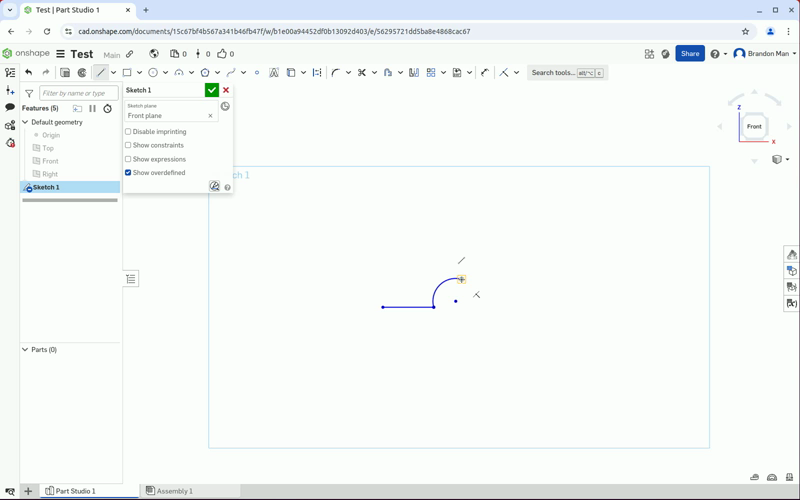
scroll(-6)
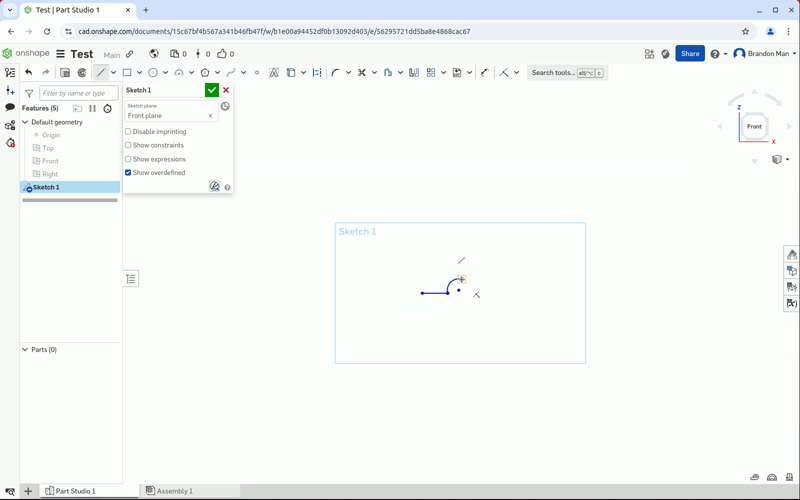
scroll(-6)
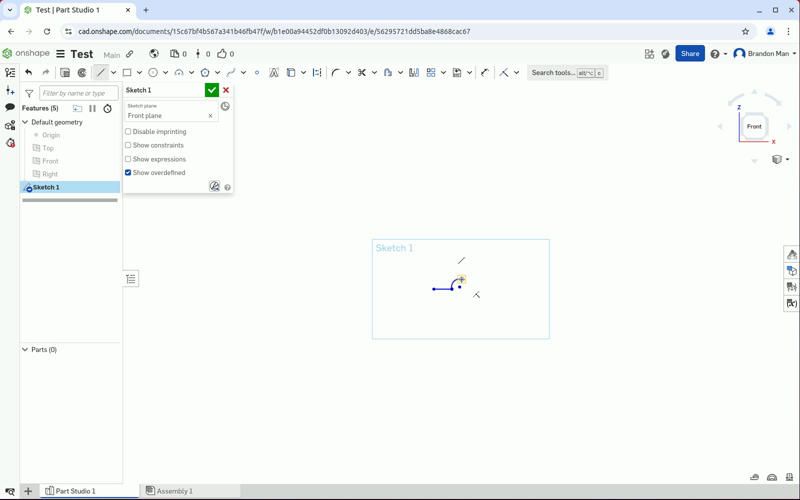
scroll(-6)
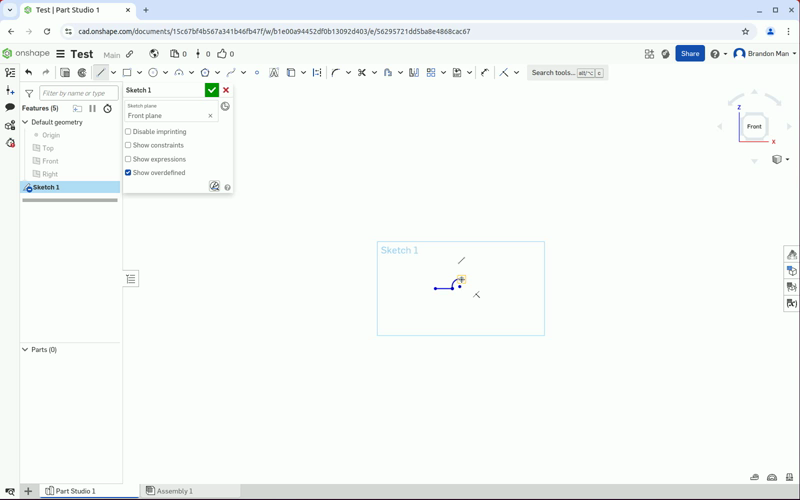
scroll(-6)
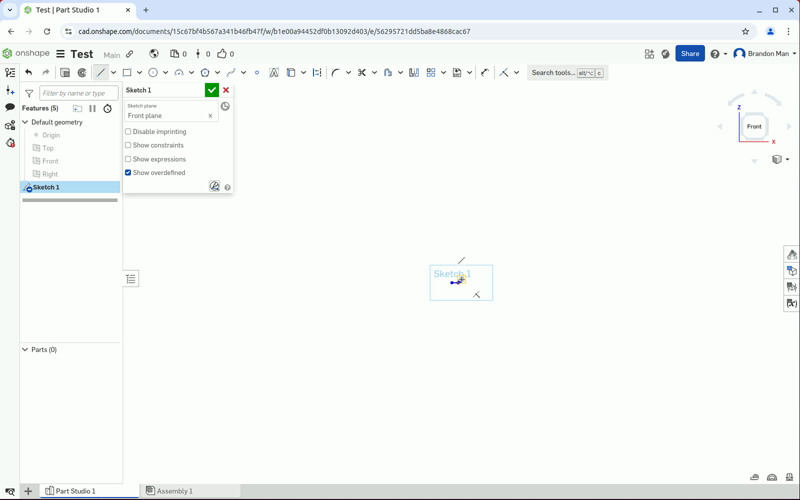
key_down(shift)
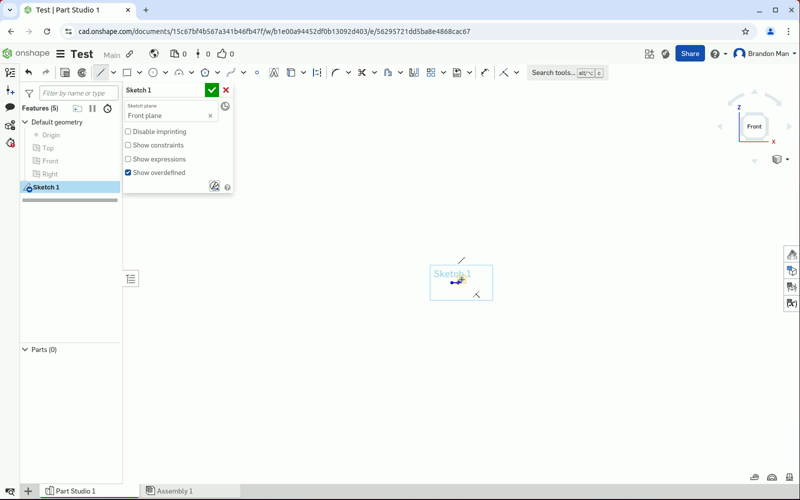
mouse_move(491, 279)
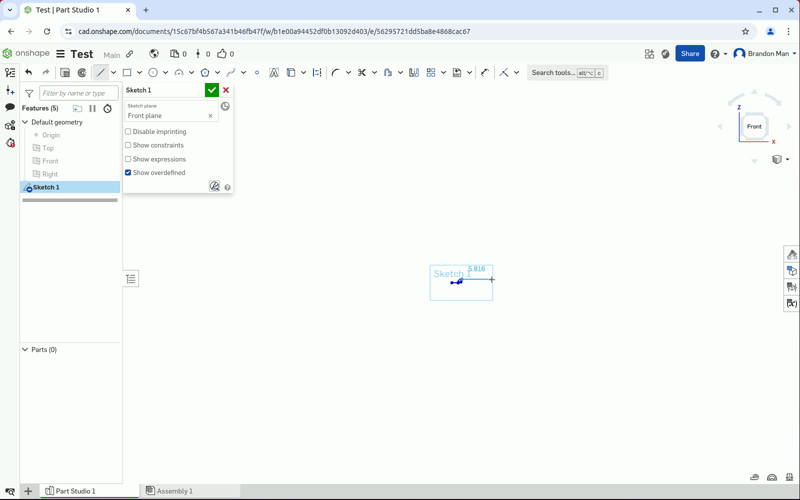
mouse_move(461, 273)
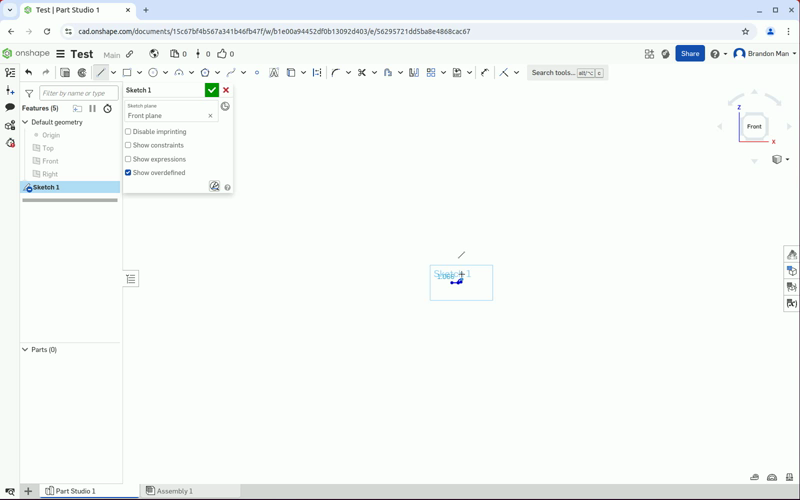
scroll(6)
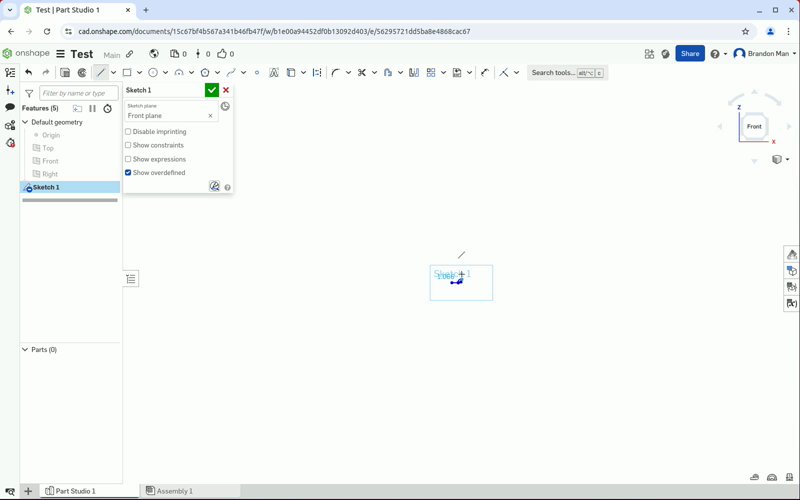
scroll(6)
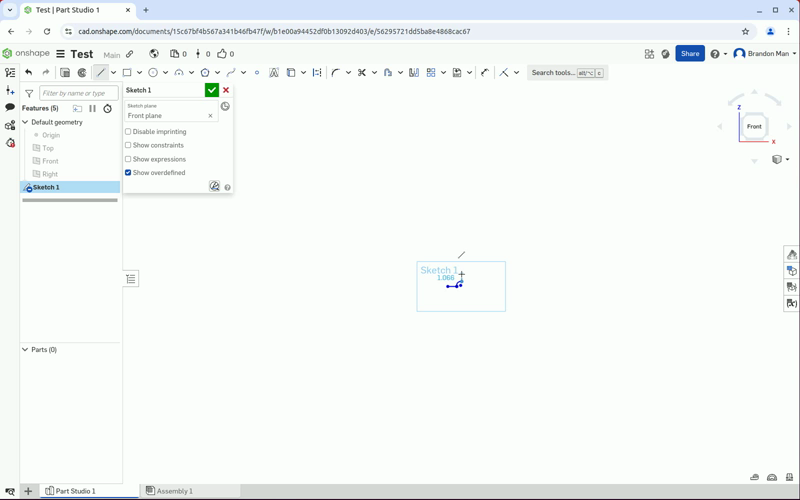
scroll(6)
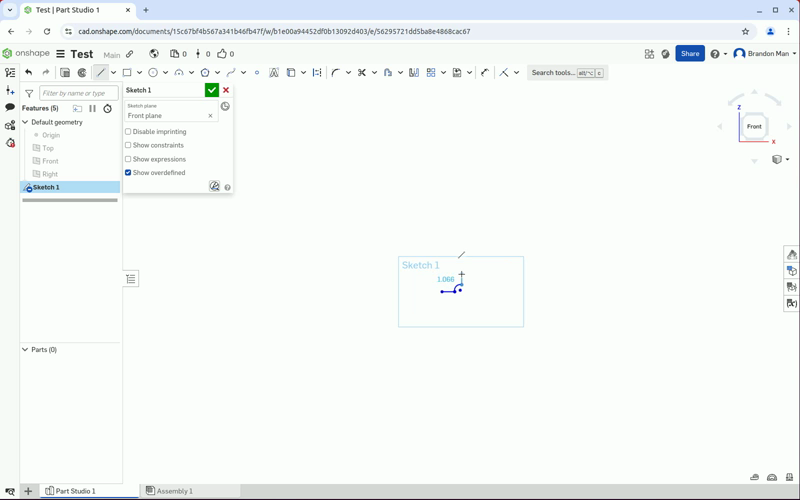
scroll(6)
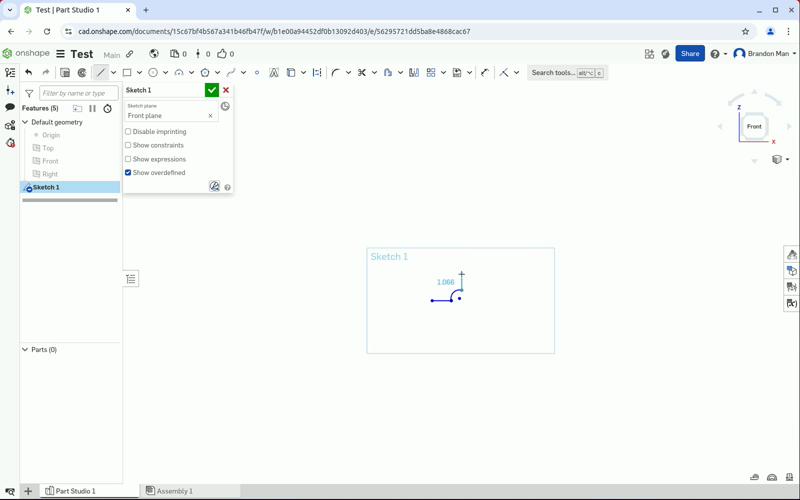
scroll(6)
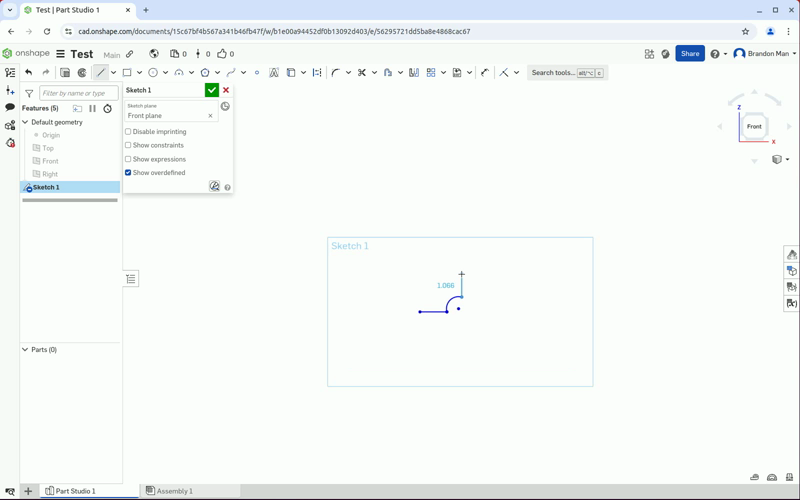
scroll(6)
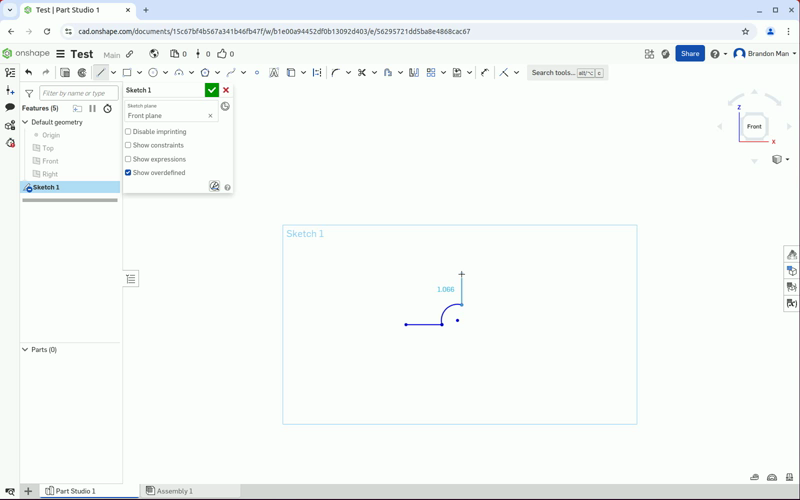
scroll(6)
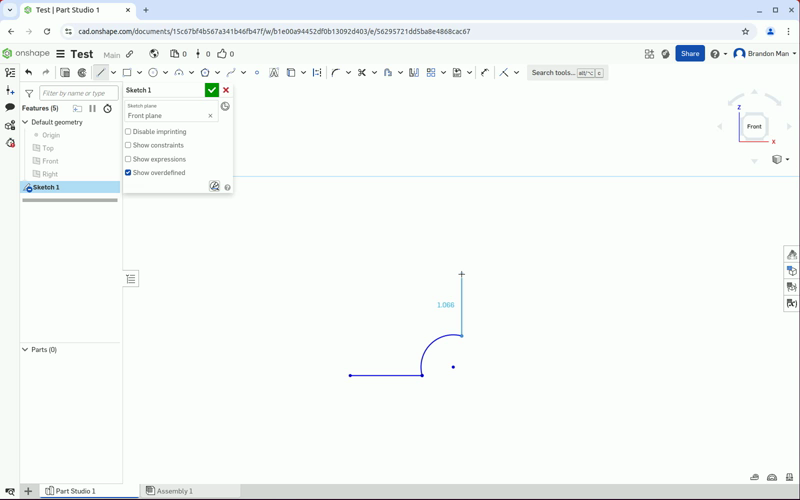
click(461, 273)
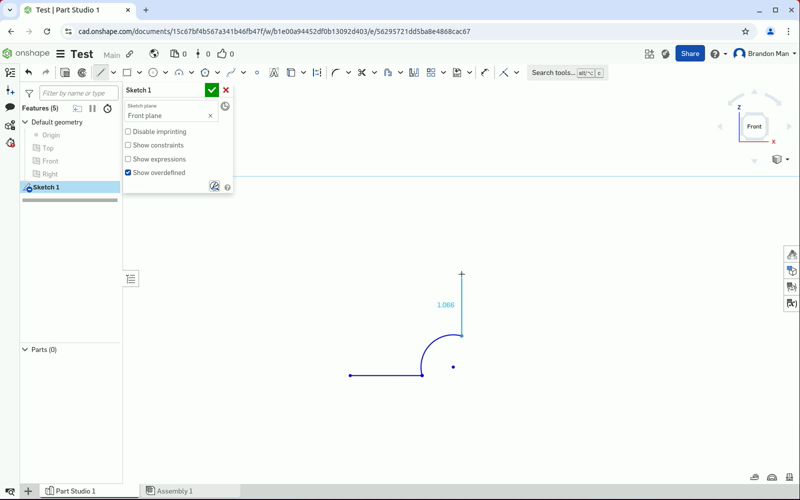
scroll(-6)
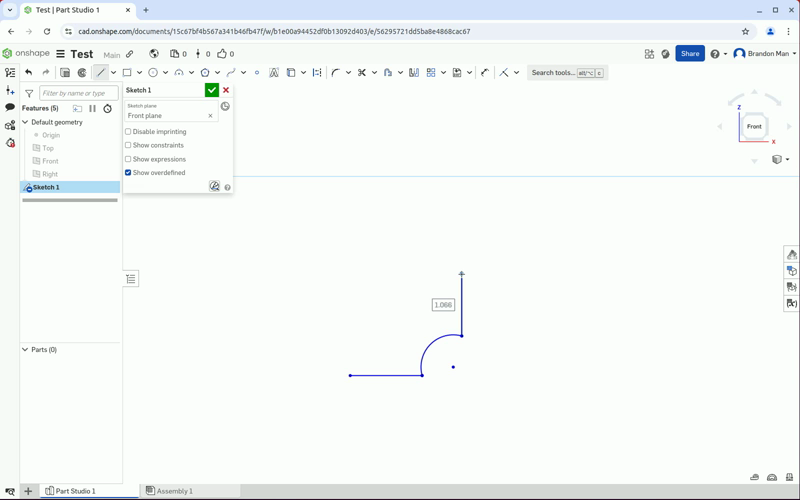
scroll(-6)
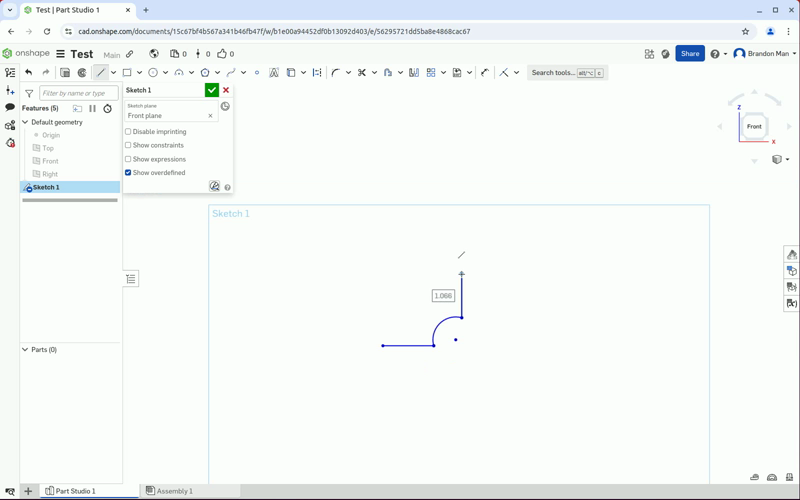
scroll(-6)
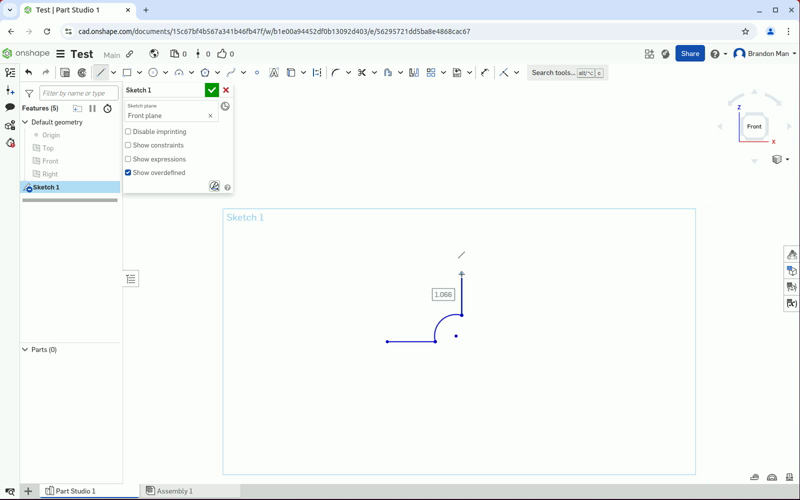
scroll(-6)
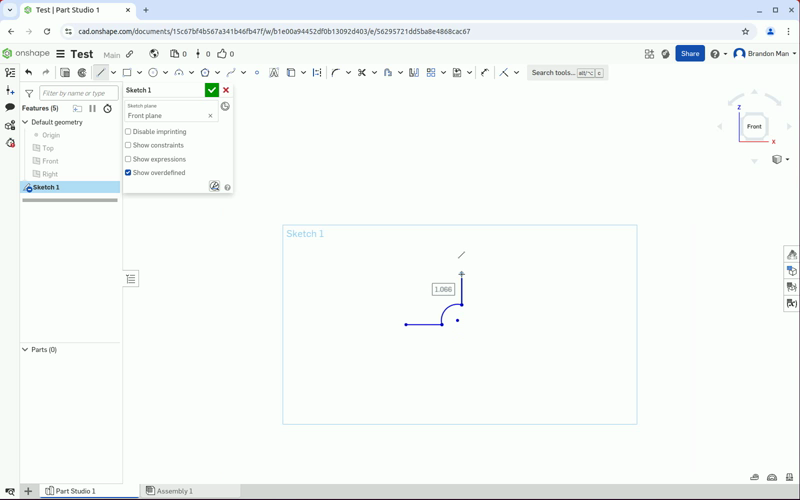
scroll(-6)
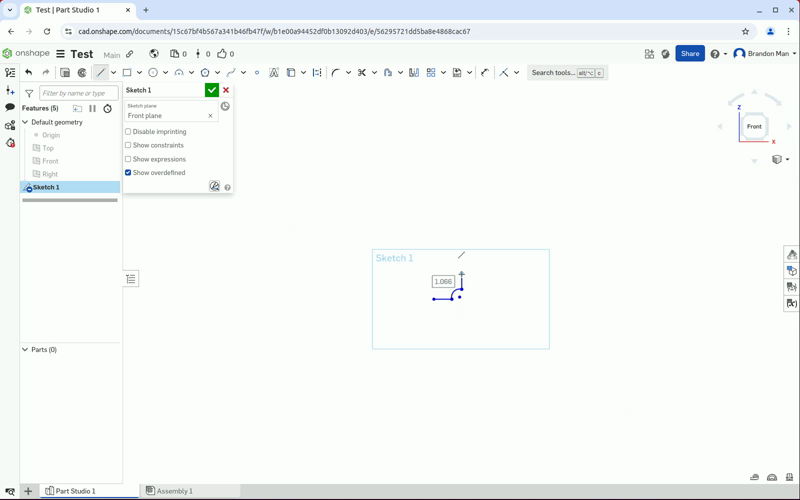
scroll(-6)
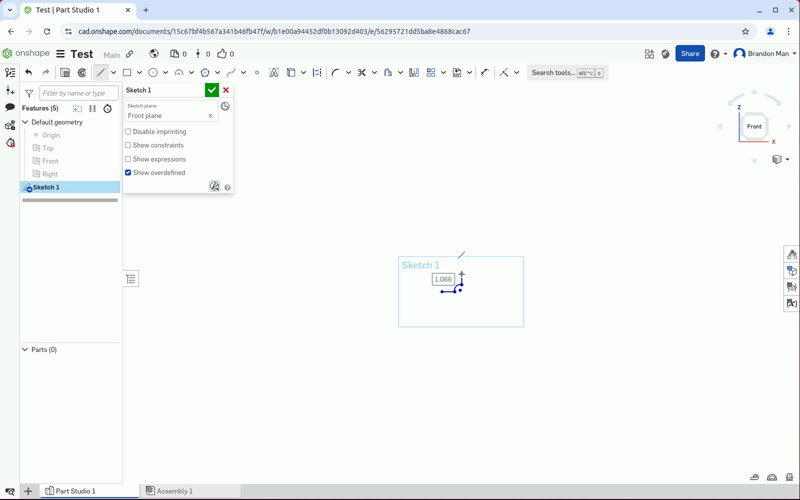
scroll(-6)
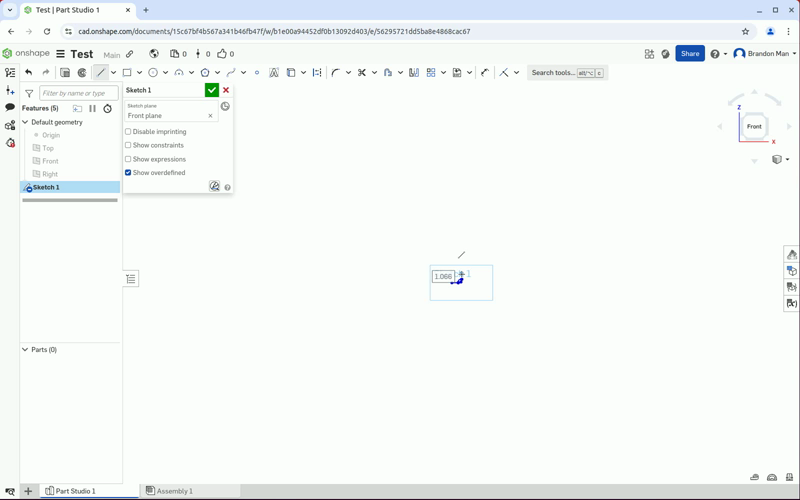
key_up(shift)
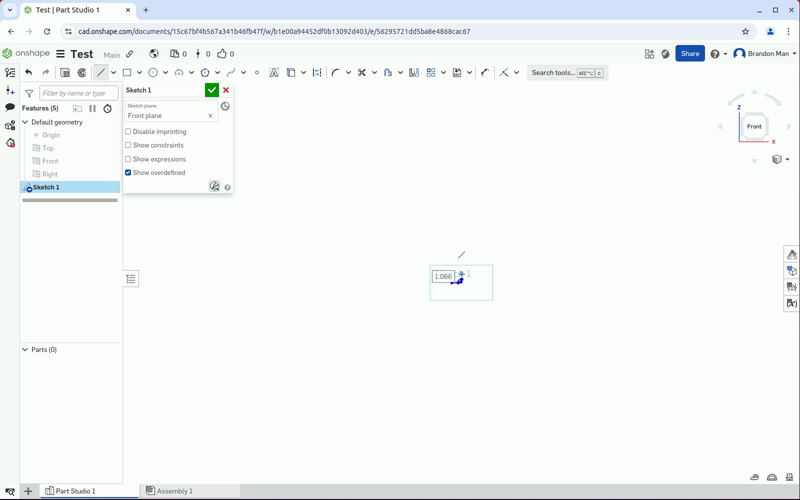
key(esc)
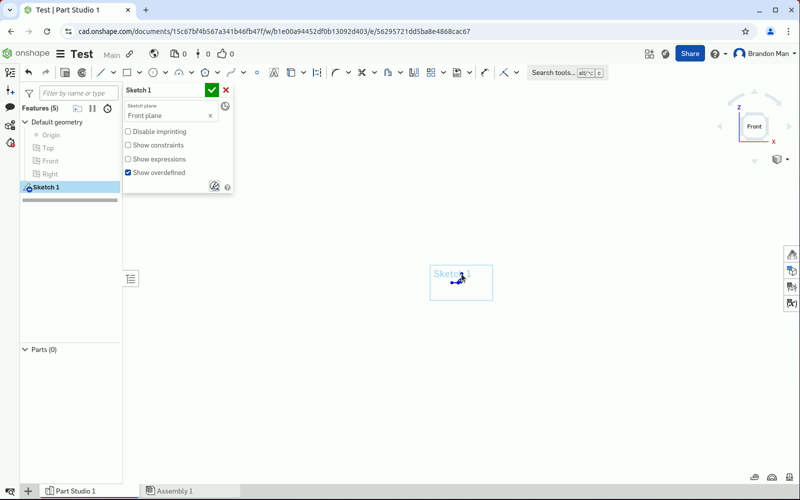
key(a)
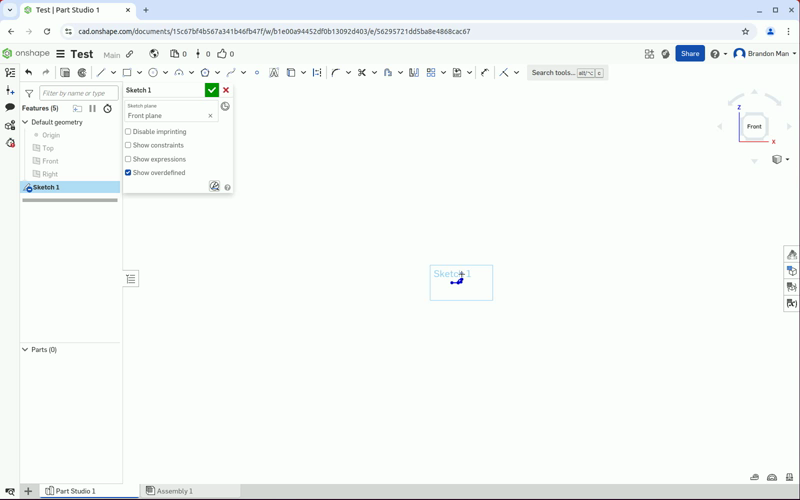
mouse_move(461, 273)
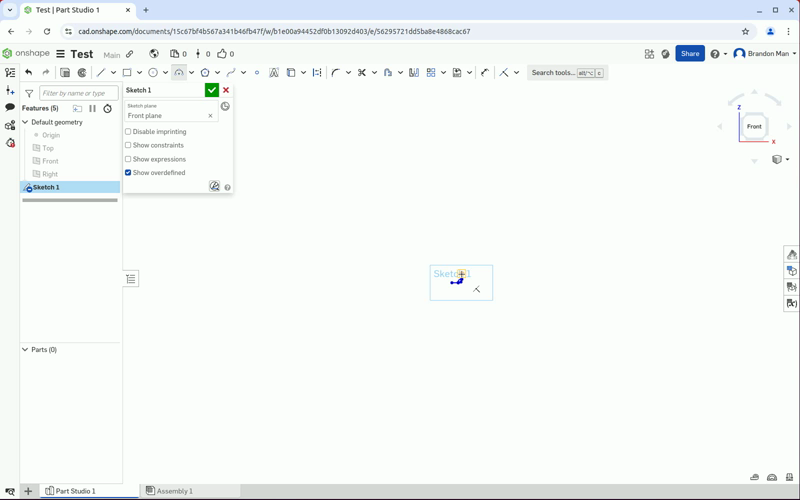
click(461, 273)
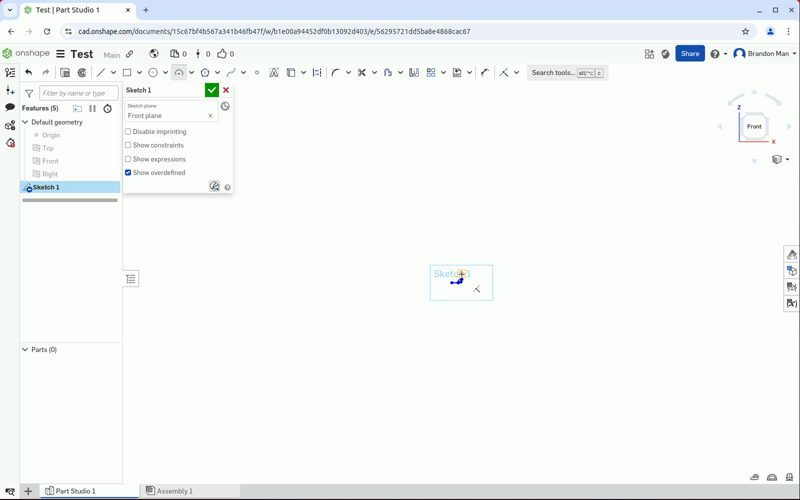
mouse_move(452, 282)
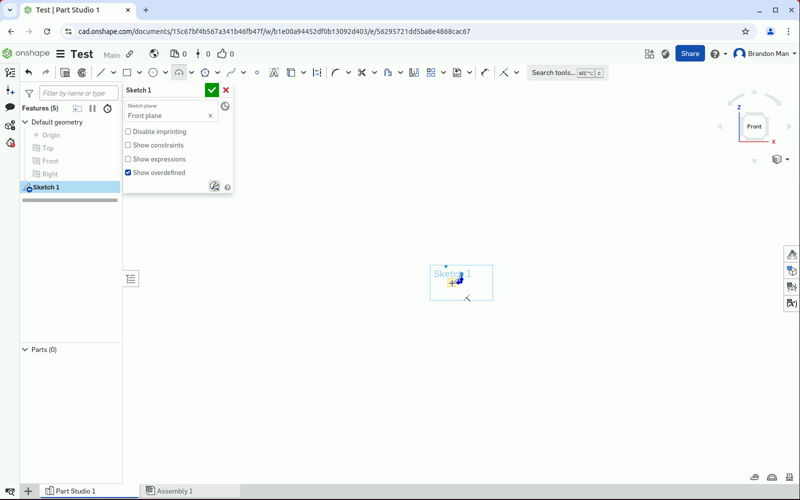
click(452, 282)
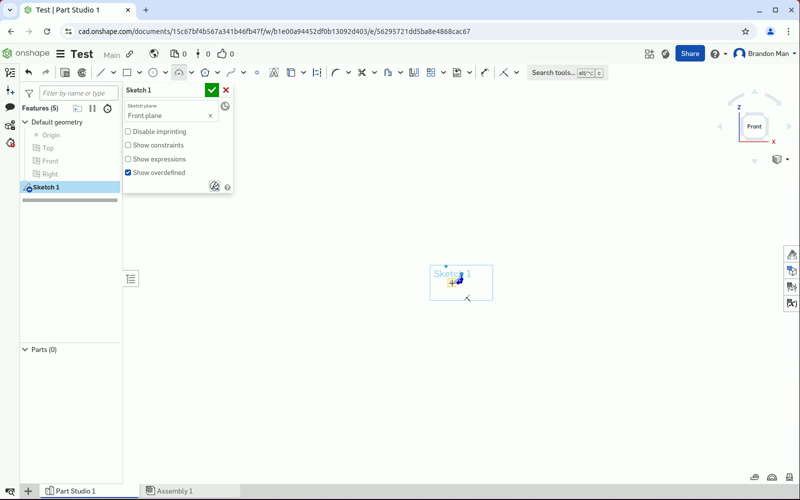
key_down(shift)
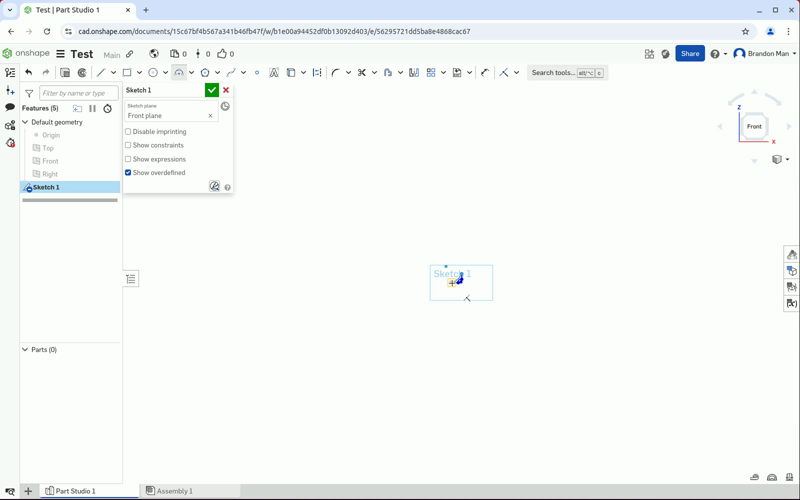
mouse_move(455, 276)
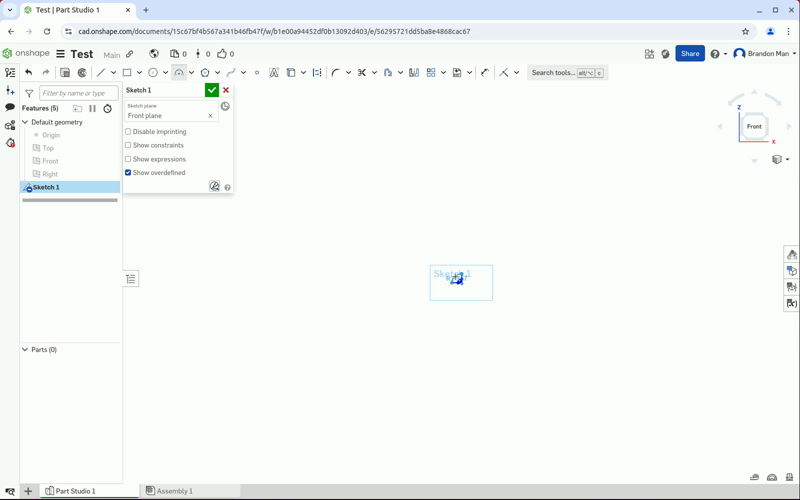
click(455, 276)
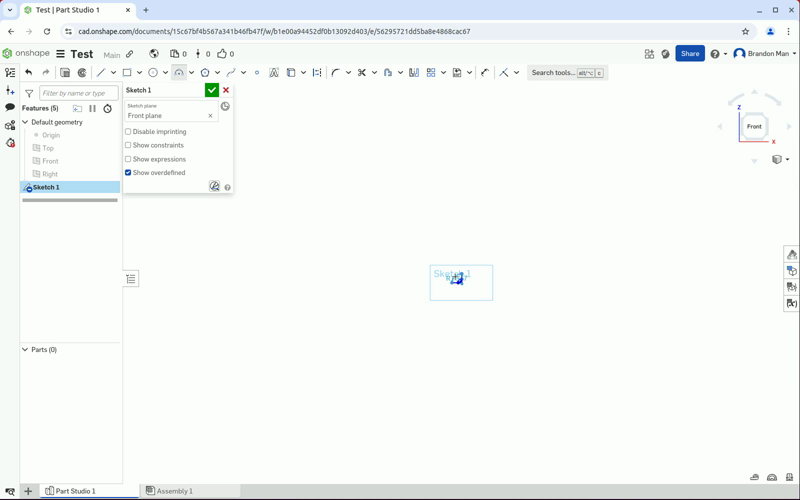
key_up(shift)
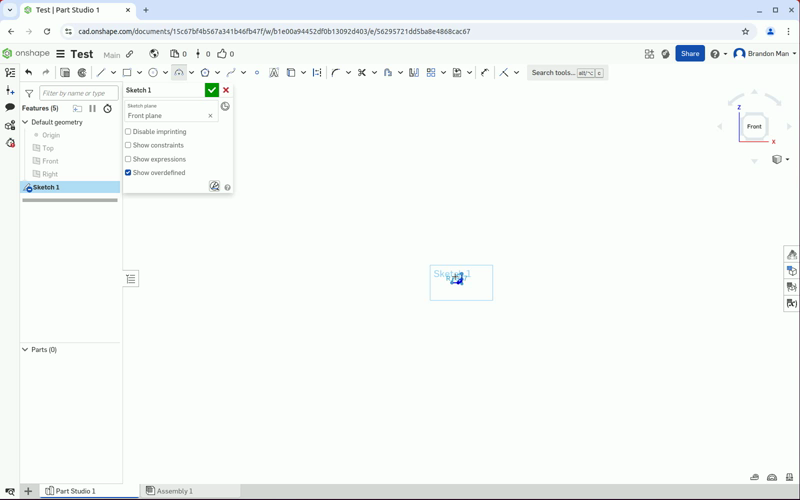
key(esc)
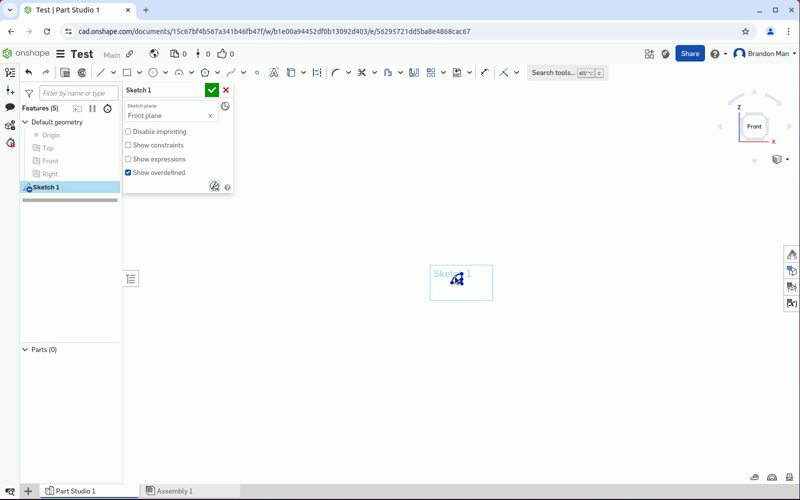
mouse_move(461, 273)
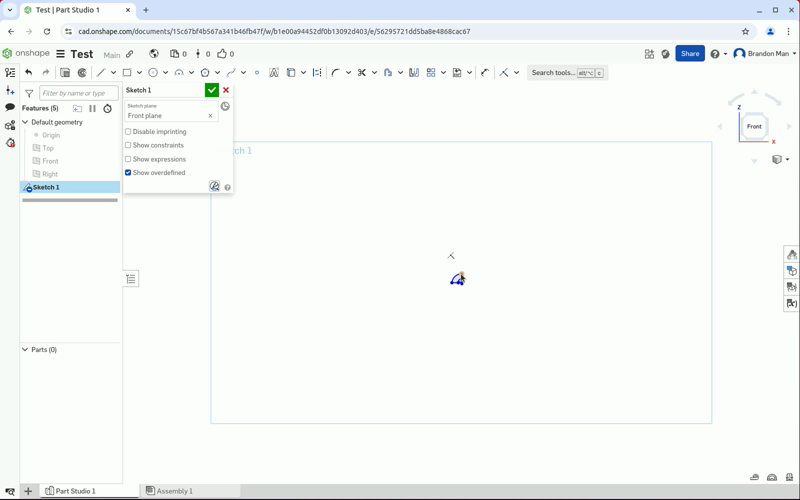
scroll(6)
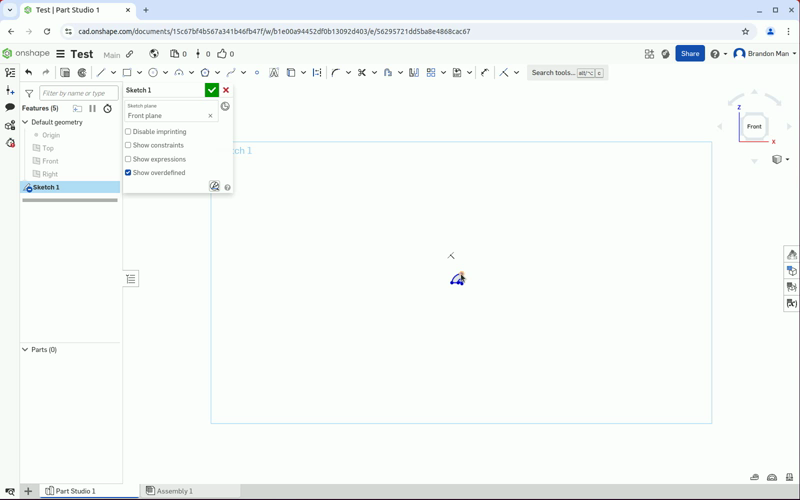
scroll(6)
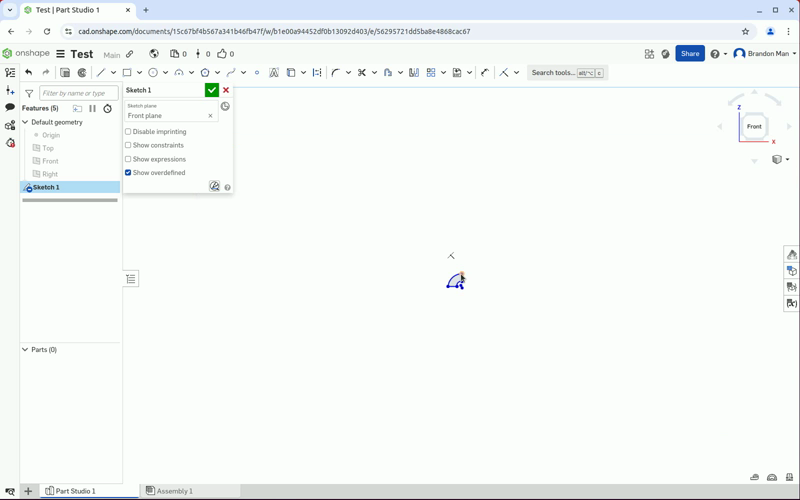
scroll(6)
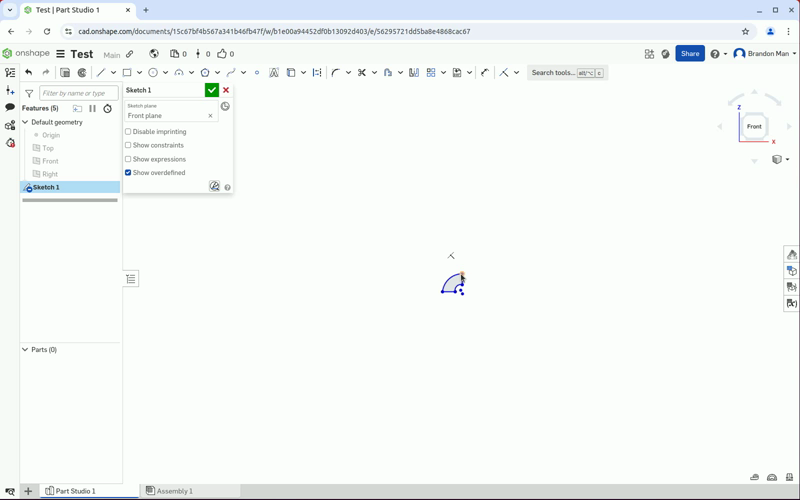
scroll(6)
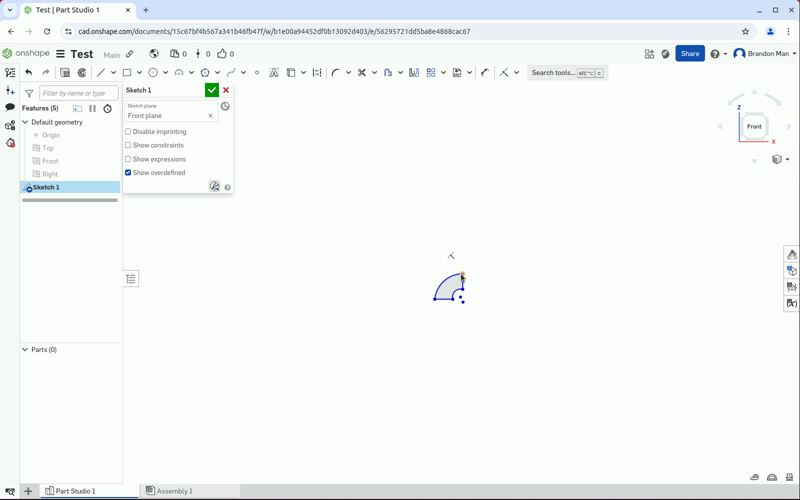
scroll(6)
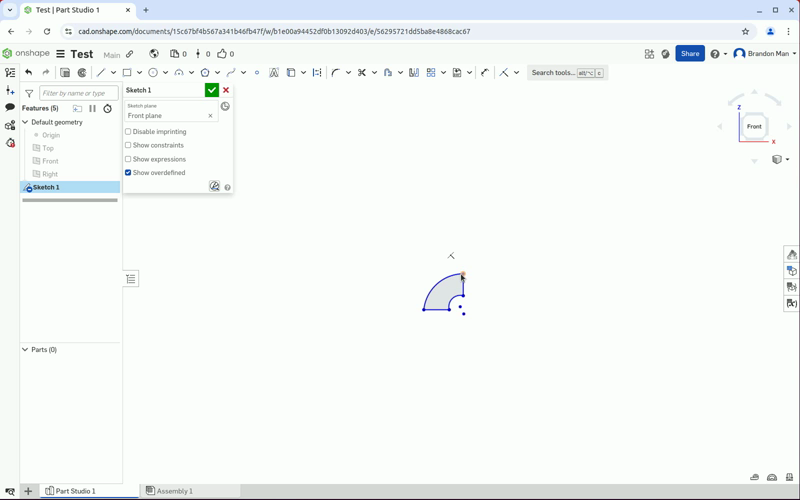
scroll(6)
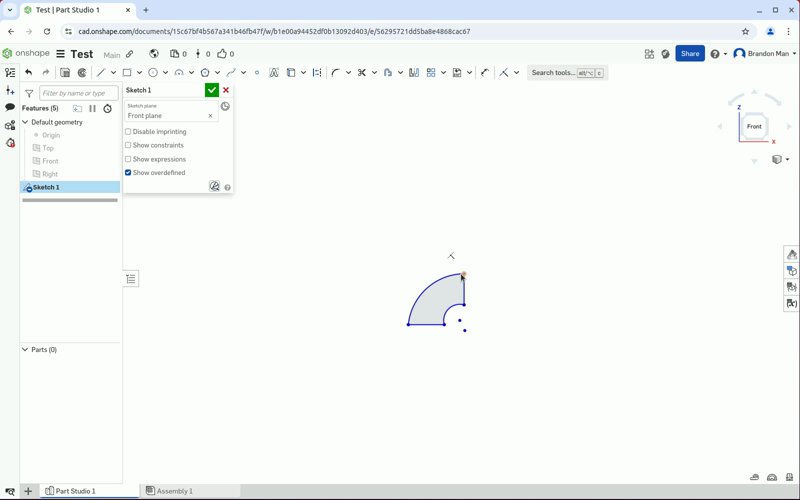
scroll(6)
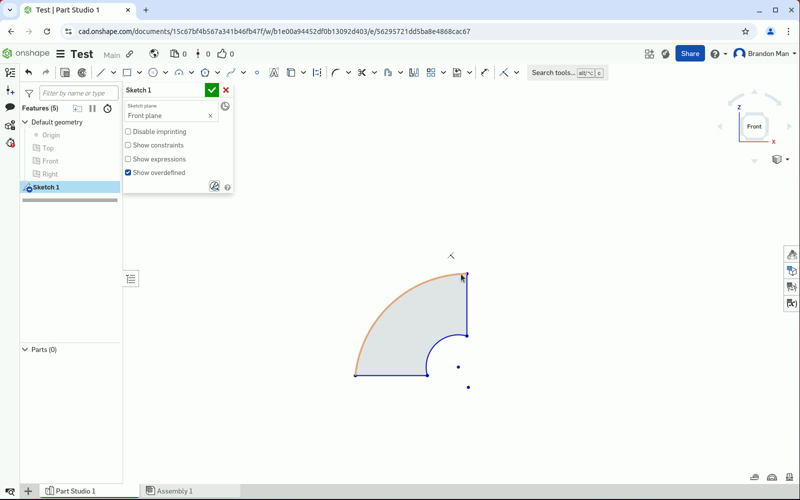
click(461, 273)
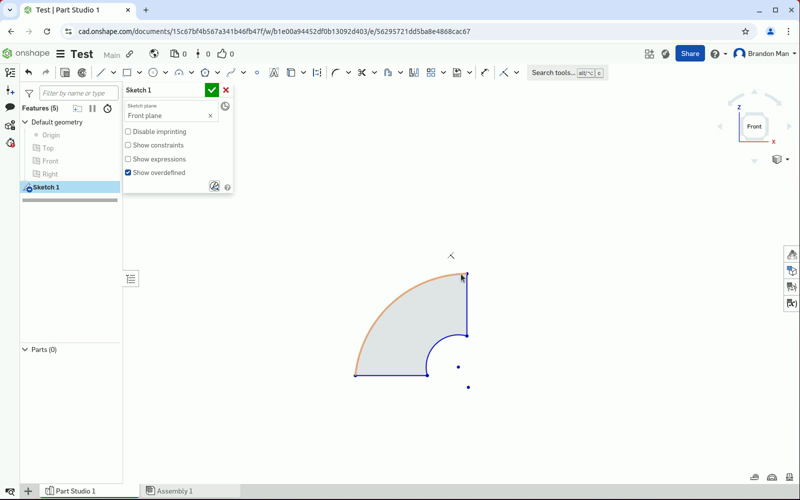
scroll(-6)
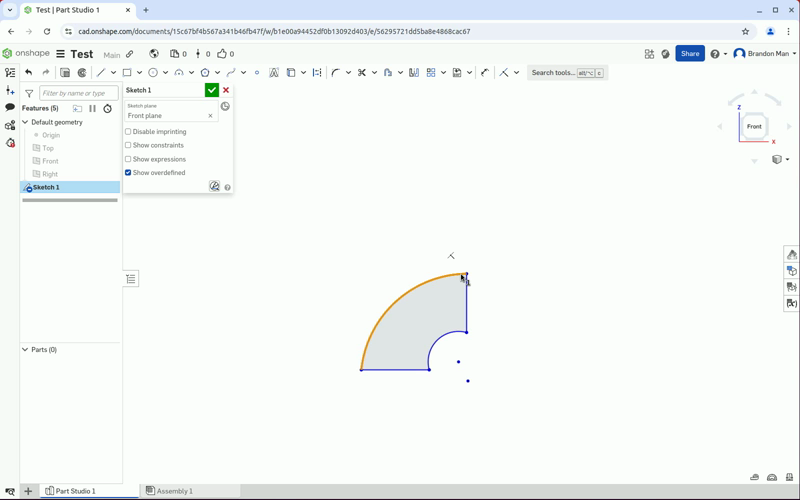
scroll(-6)
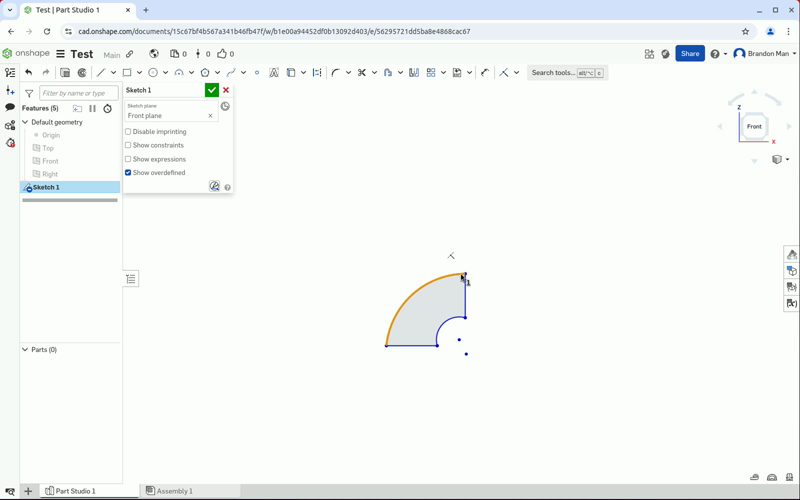
scroll(-6)
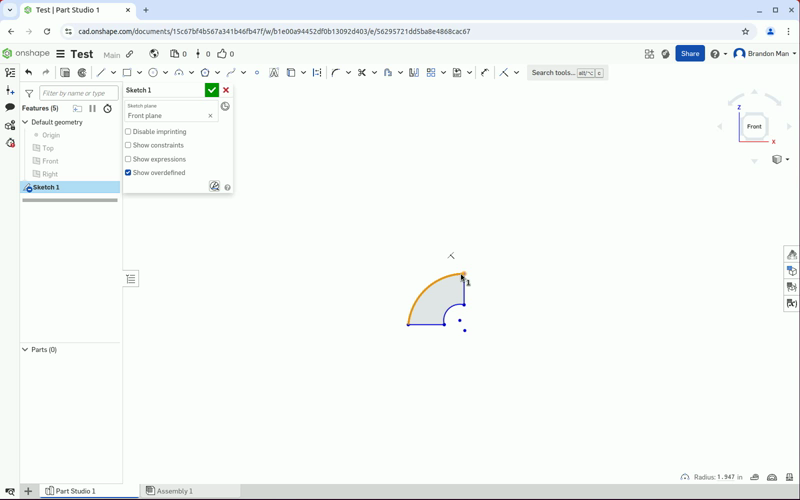
scroll(-6)
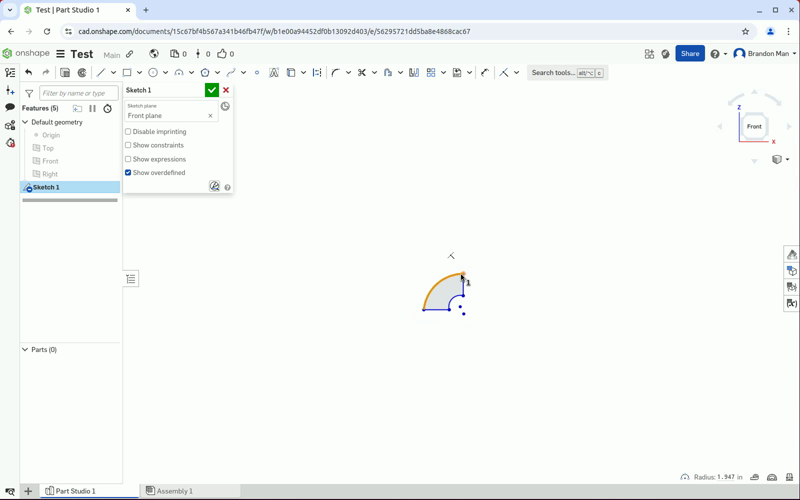
scroll(-6)
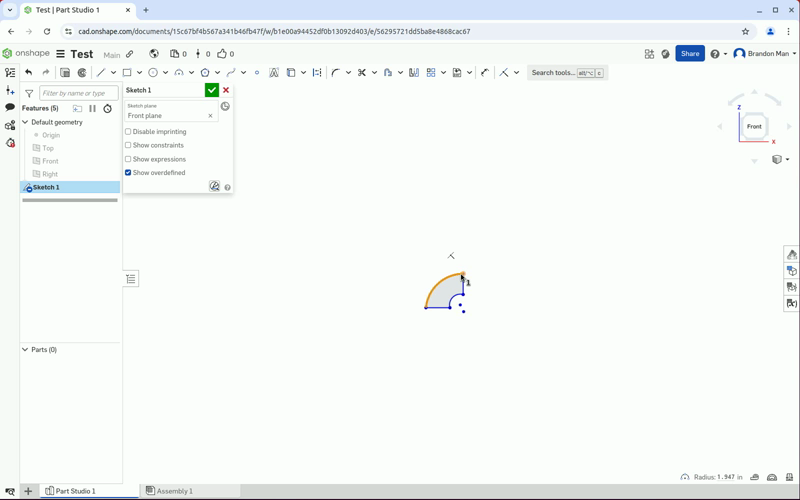
scroll(-6)
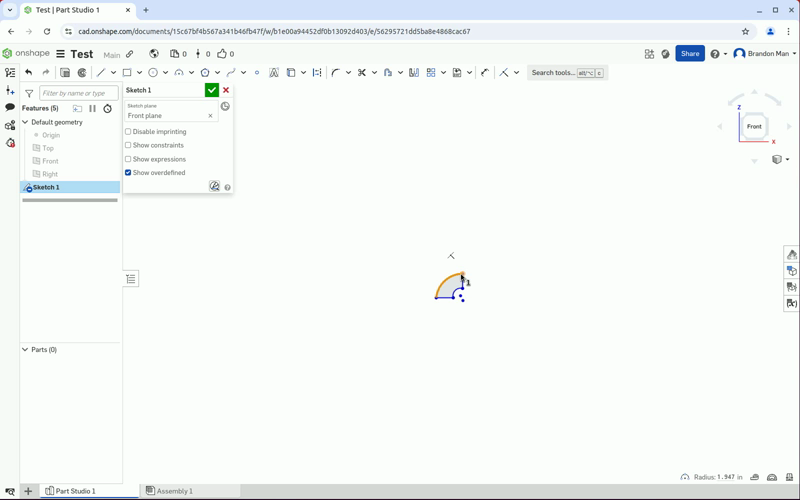
scroll(-6)
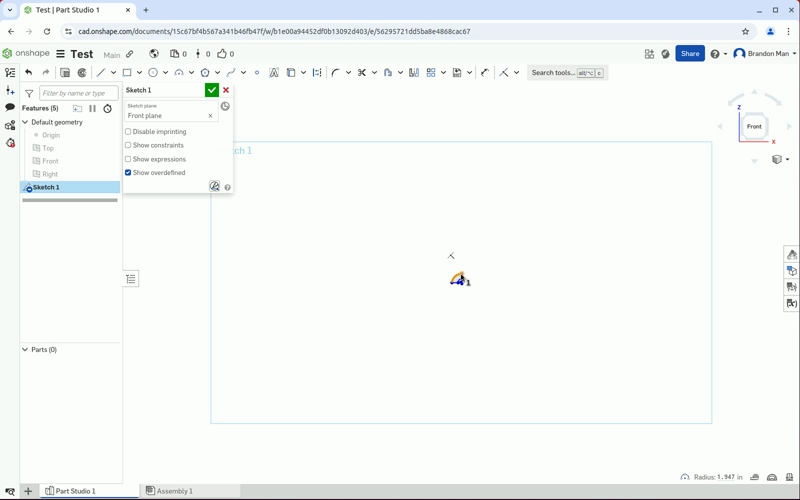
mouse_move(73, 352)
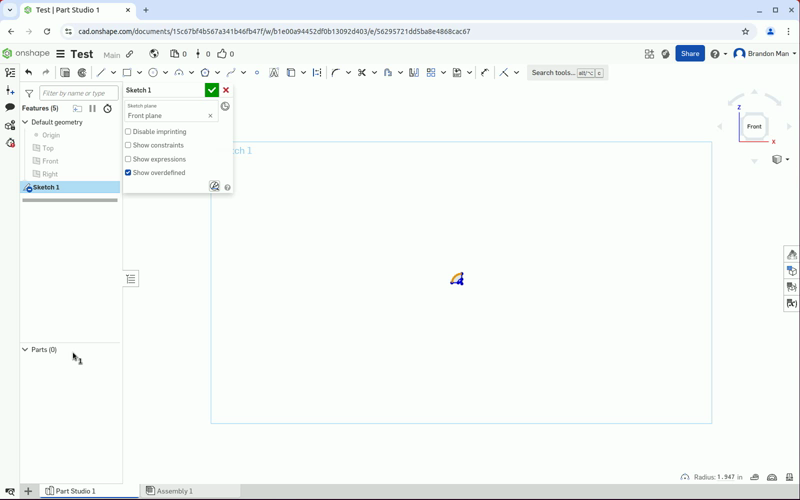
key(shift+y)
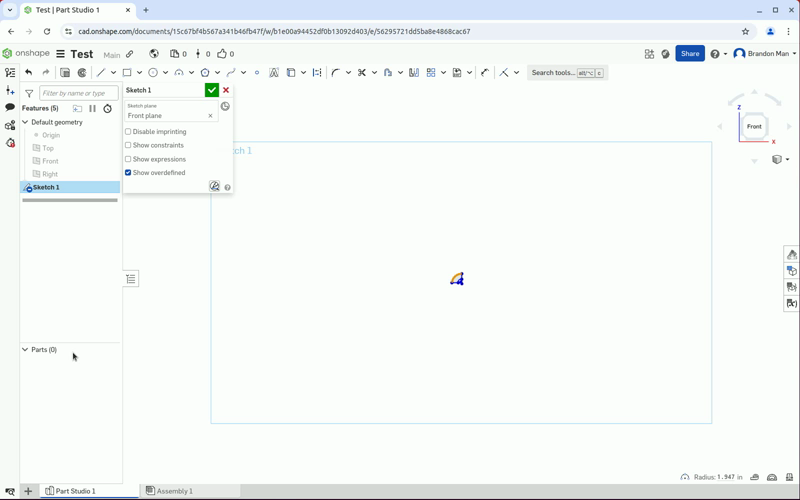
key(shift+e)
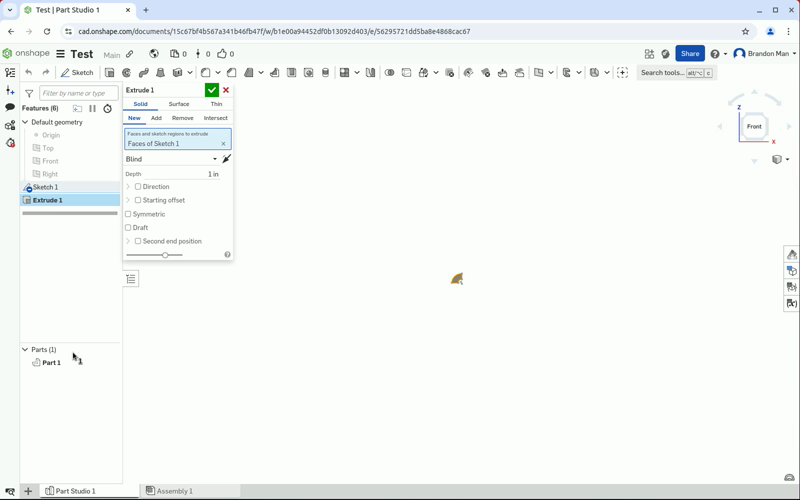
mouse_move(143, 106)
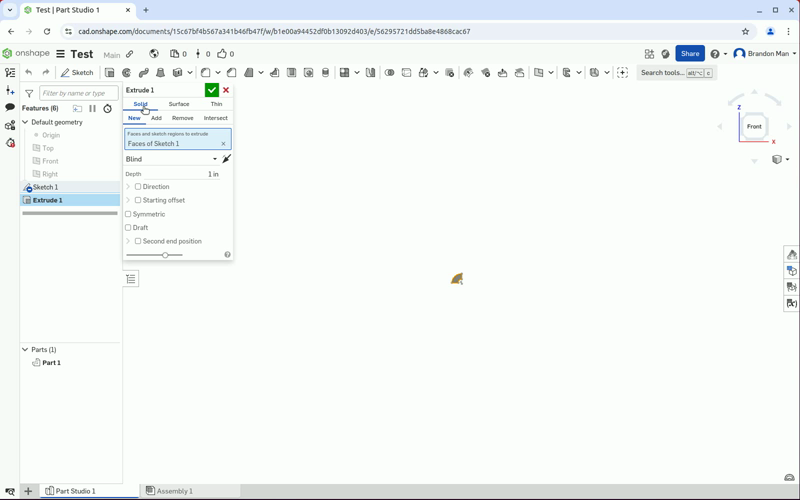
click(143, 106)
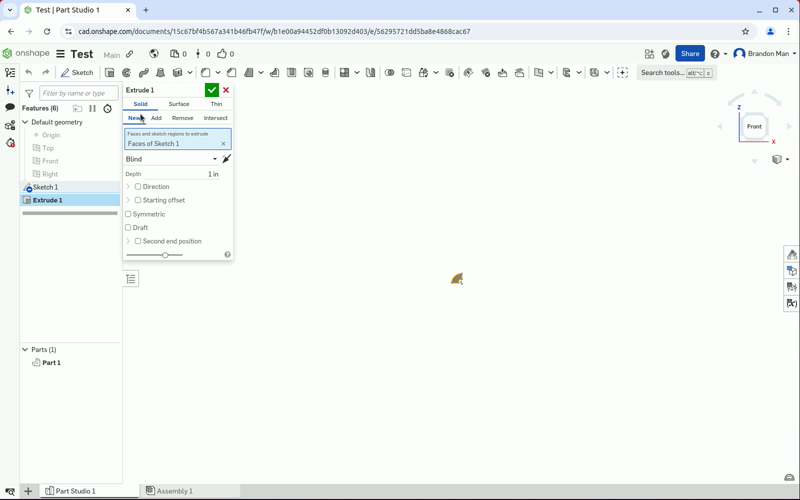
mouse_move(137, 120)
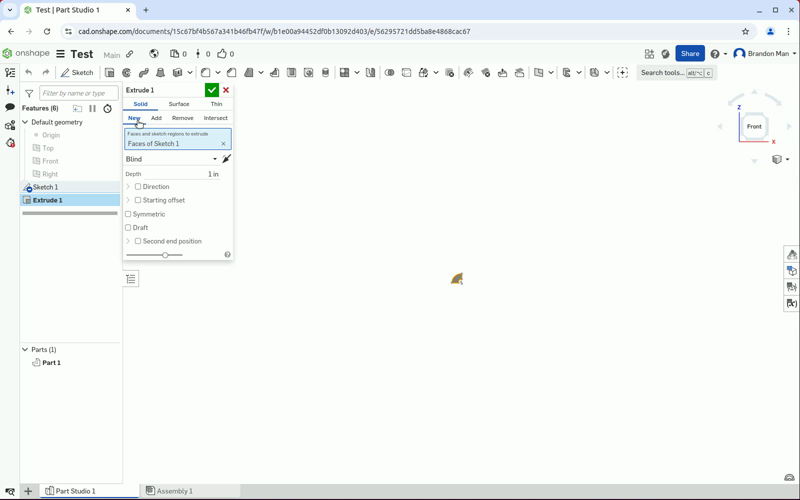
click(137, 120)
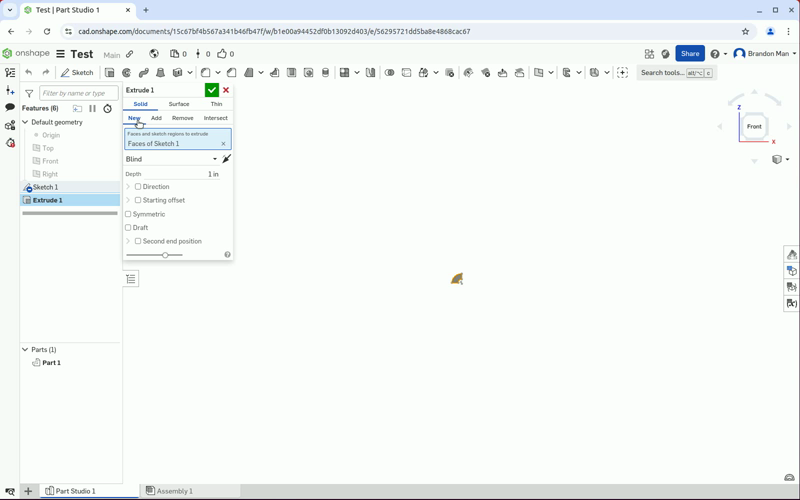
key(tab, 4)
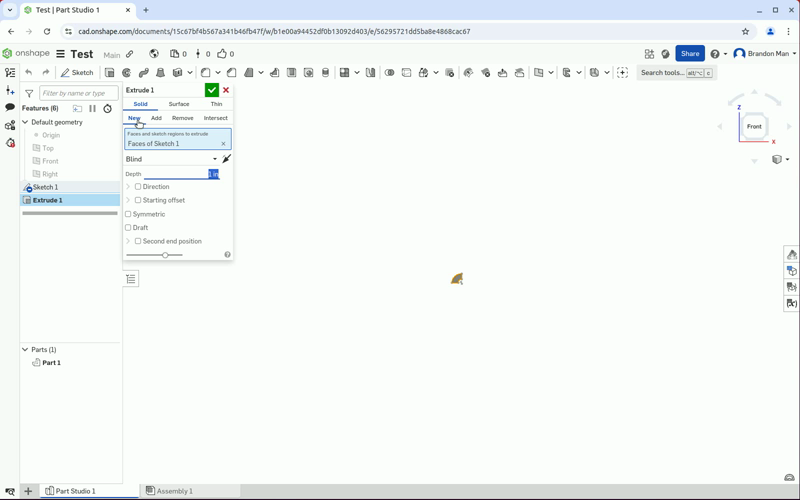
text(-23.108)
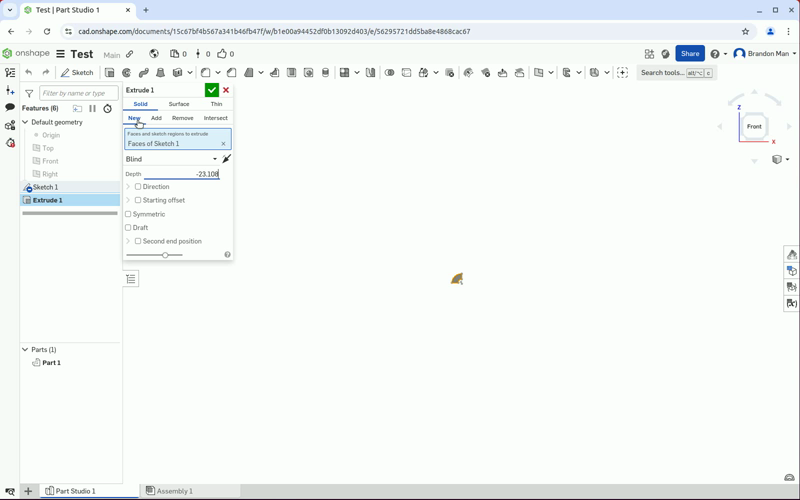
key(enter)
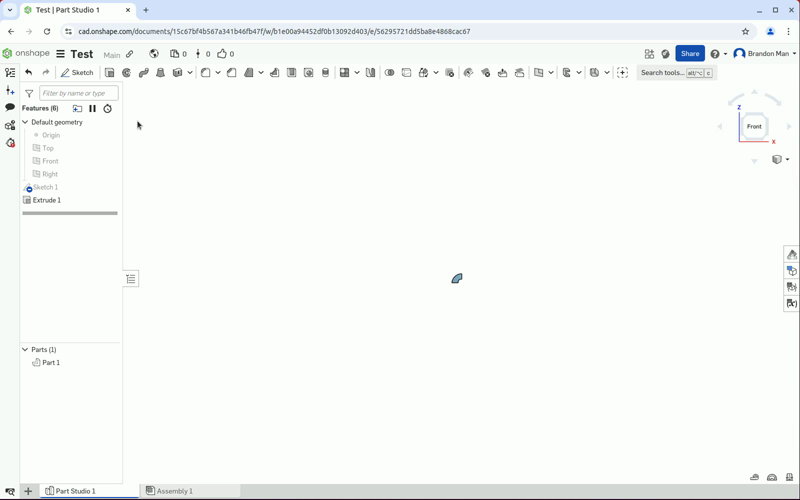
key(shift+h)
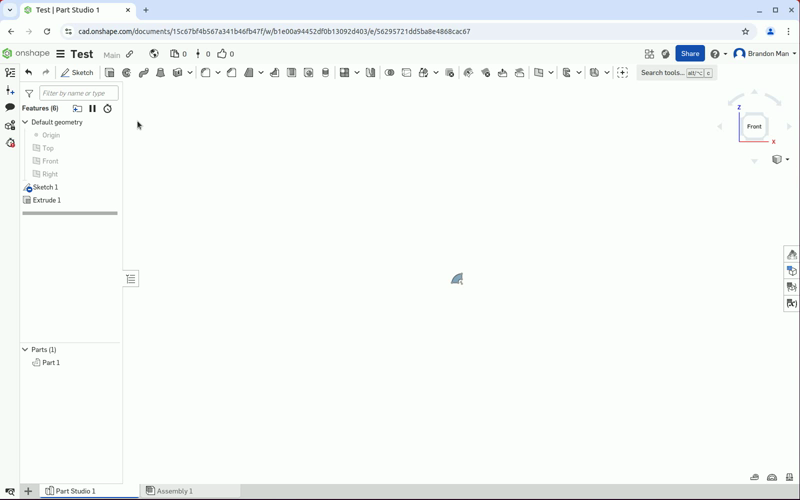
key(shift+h)
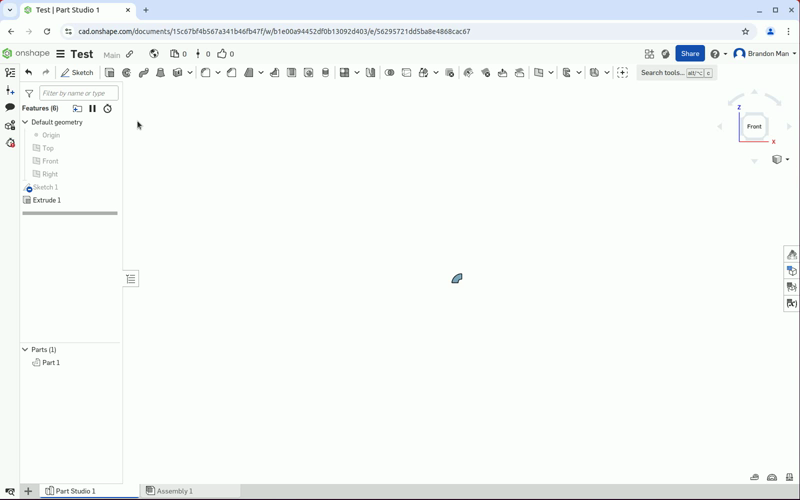
mouse_move(73, 189)
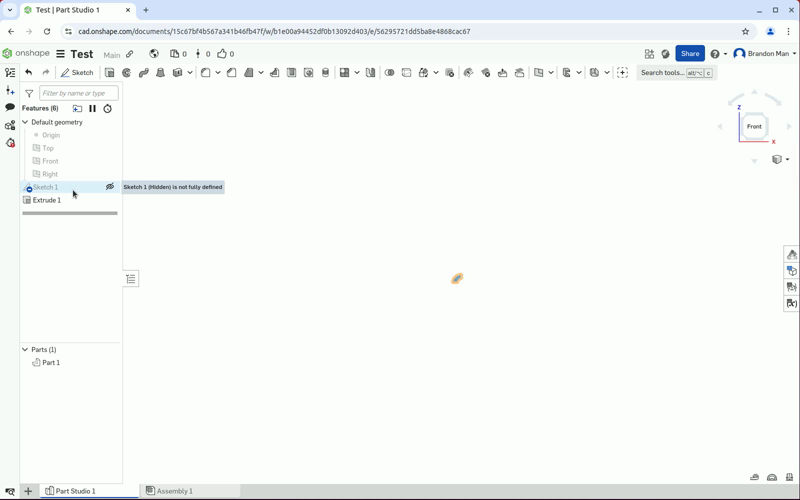
click(73, 189)
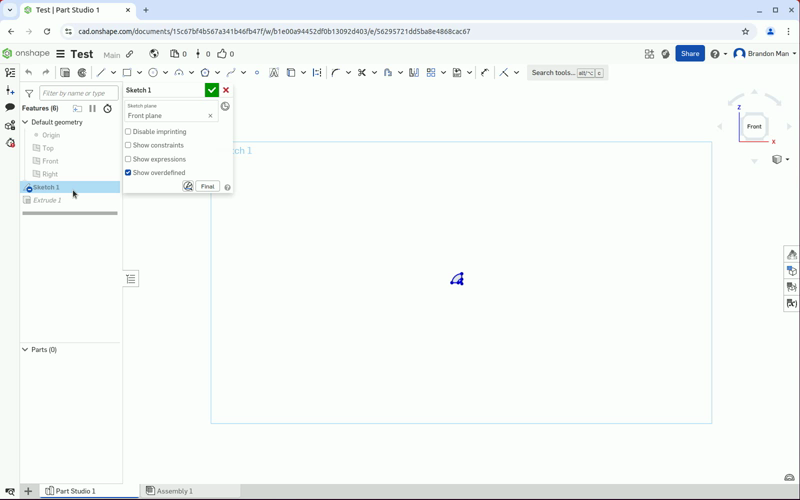
mouse_move(229, 92)
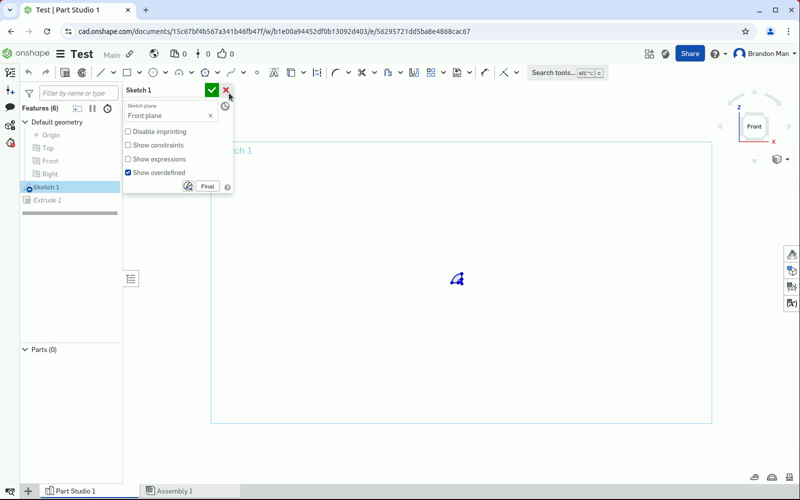
click(229, 92)
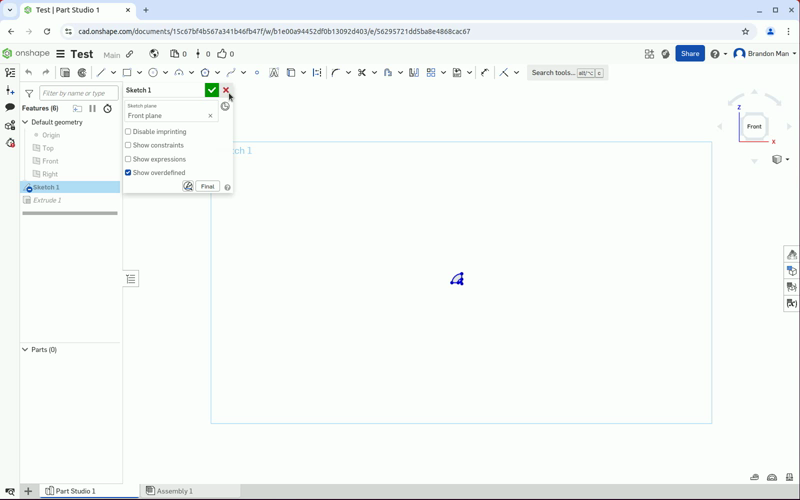
key(shift+s)
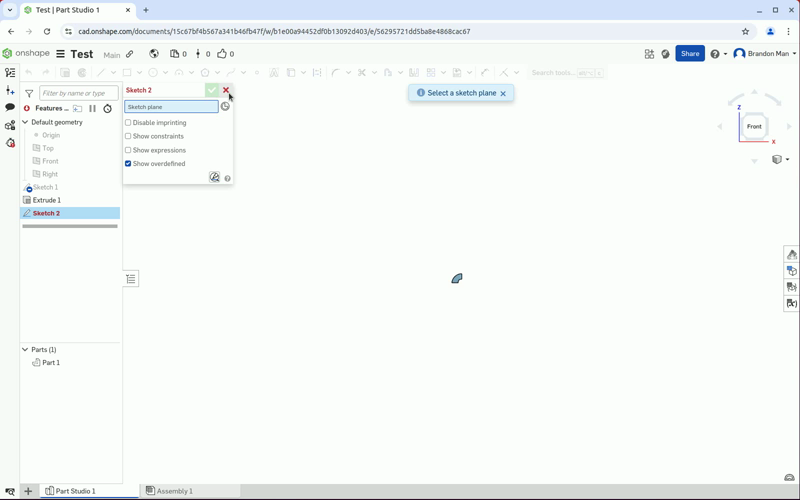
mouse_move(73, 163)
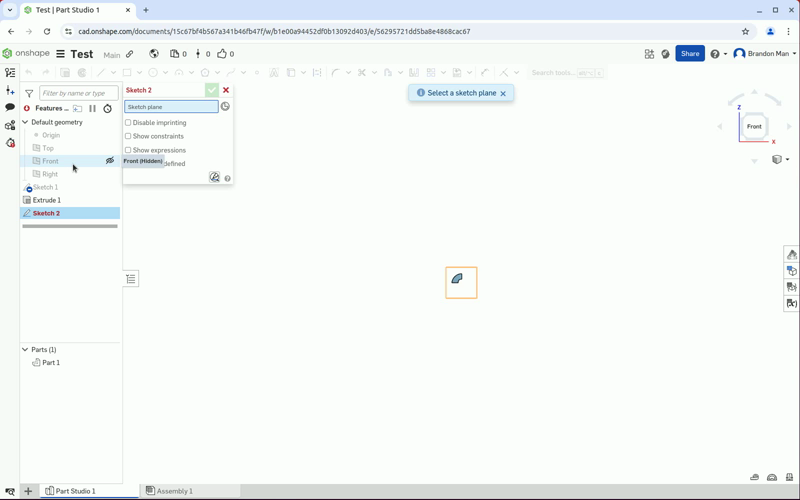
click(73, 163)
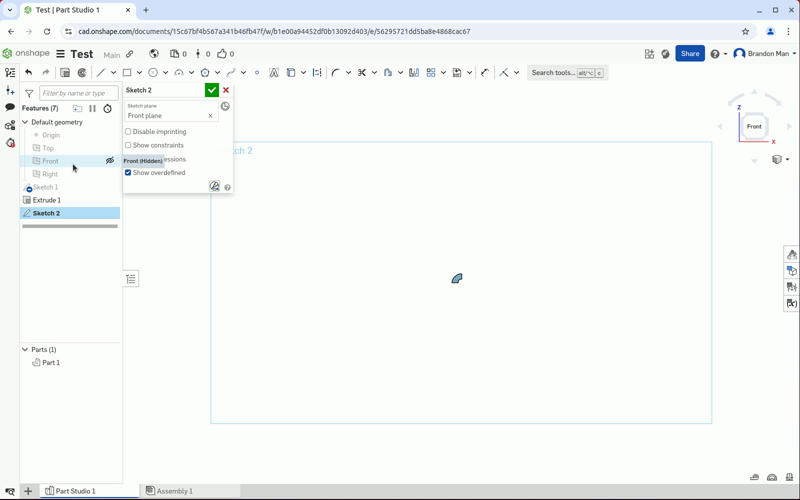
mouse_move(73, 352)
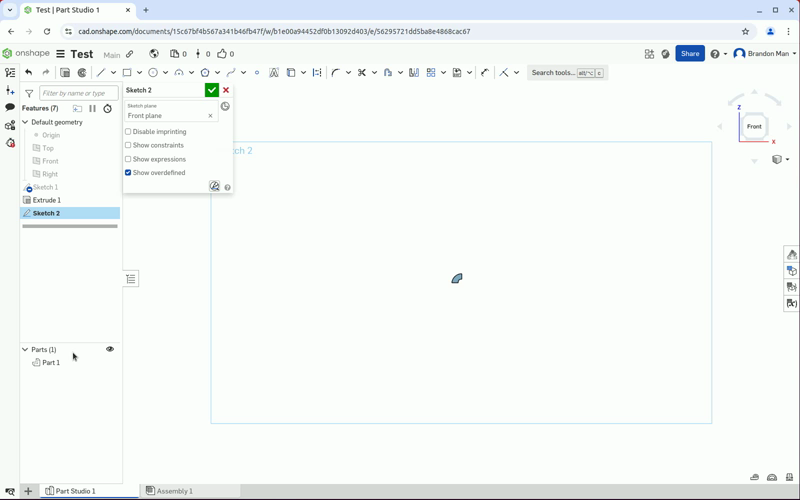
key(y)
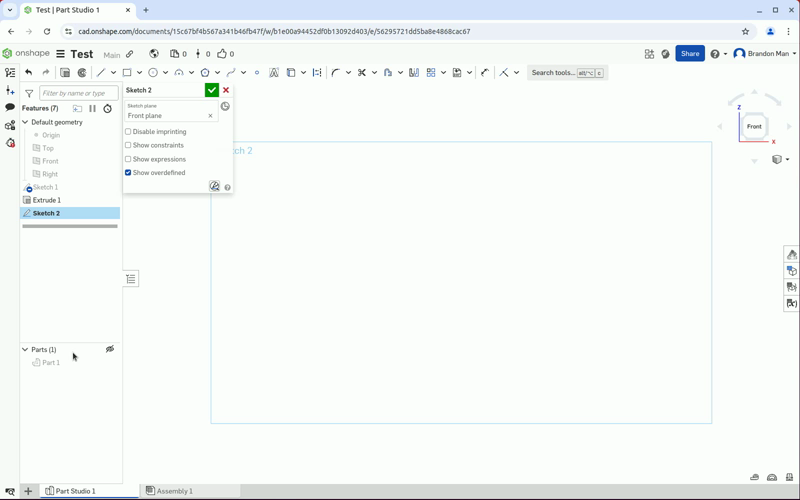
key(a)
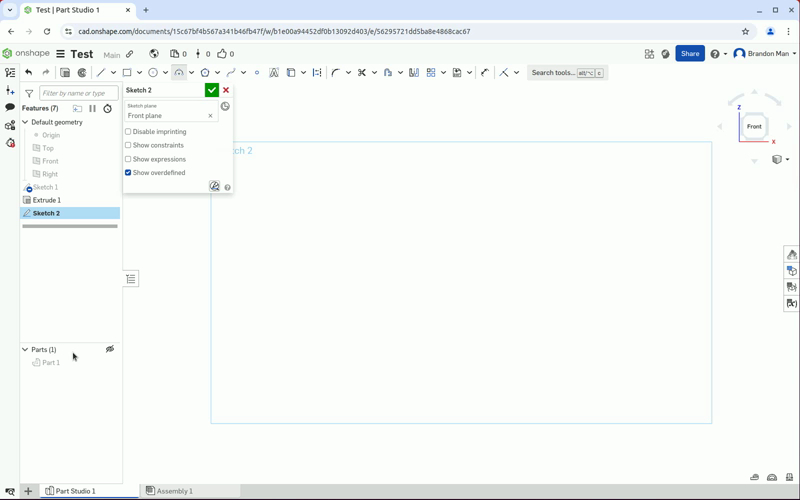
key_down(shift)
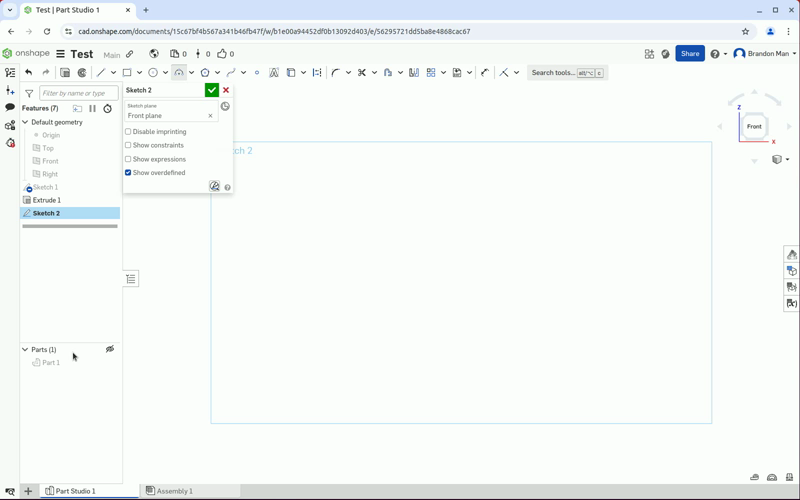
mouse_move(460, 279)
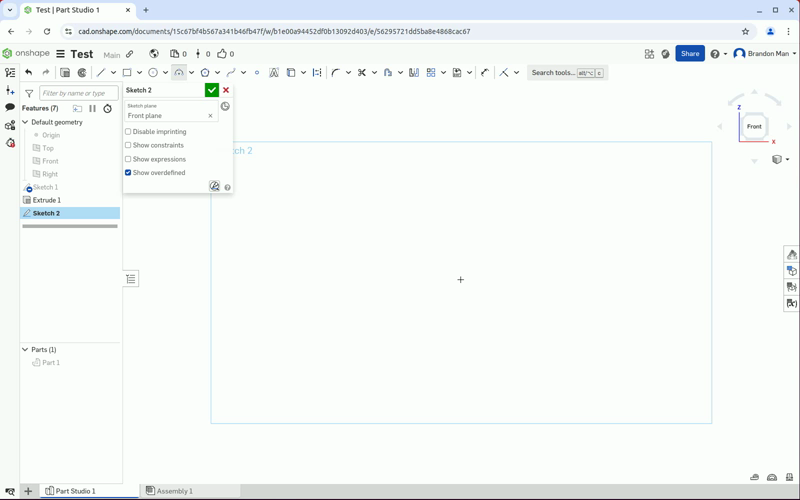
click(460, 279)
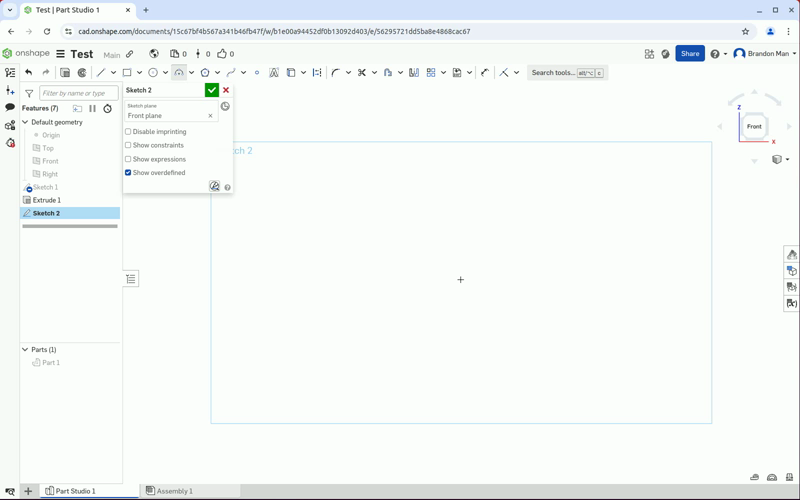
key_up(shift)
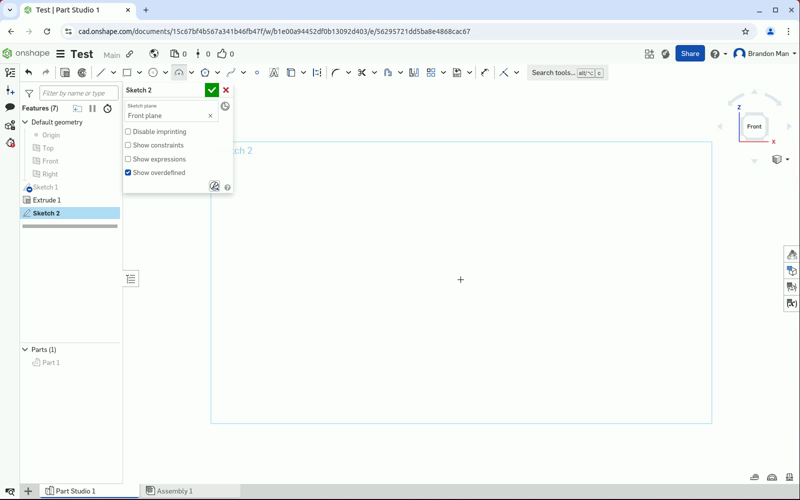
key_down(shift)
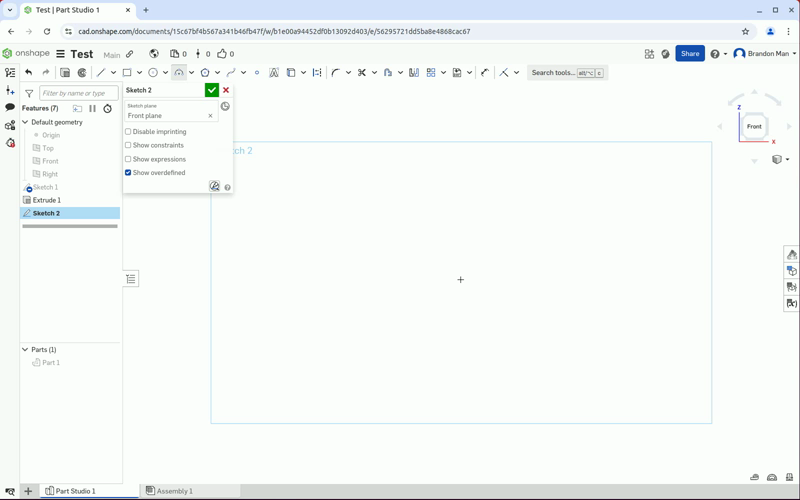
mouse_move(464, 283)
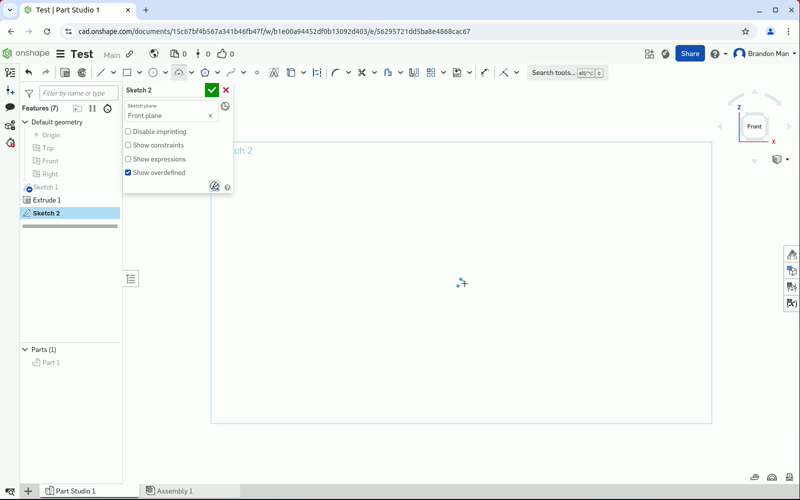
scroll(6)
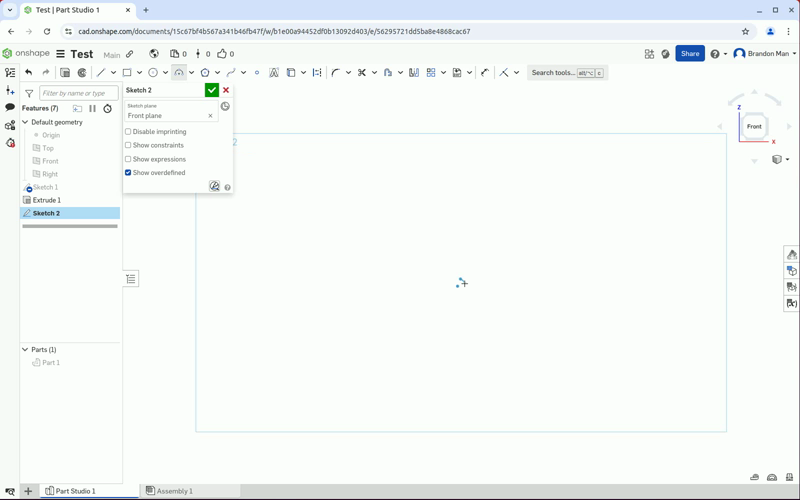
scroll(6)
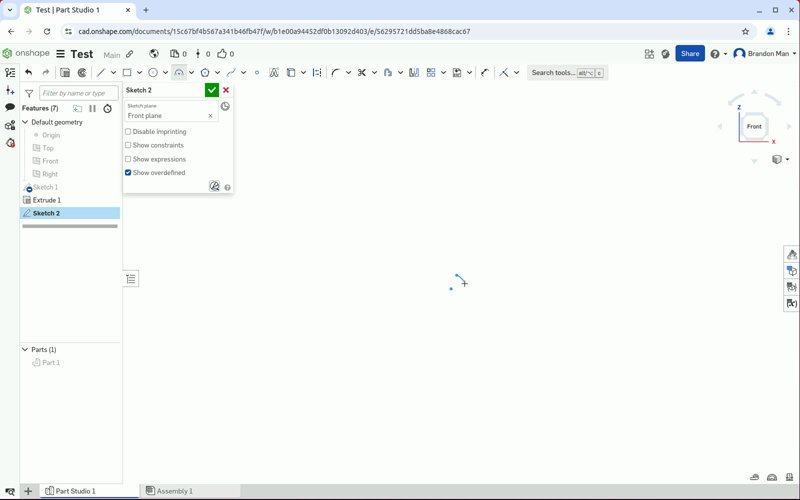
scroll(6)
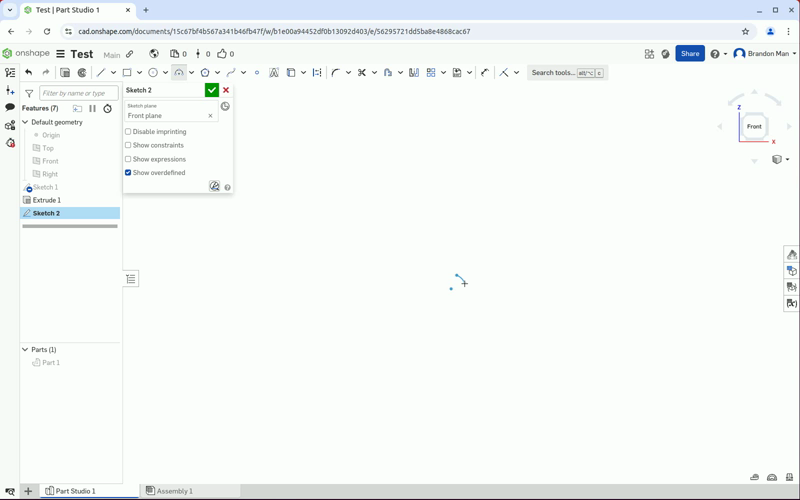
scroll(6)
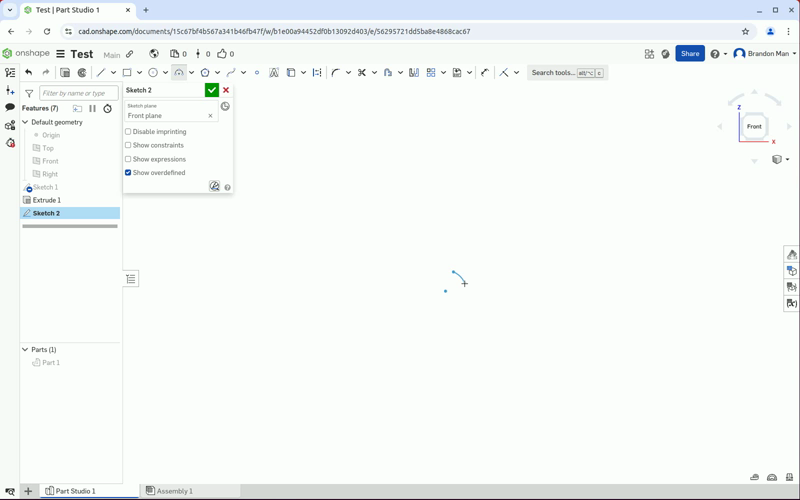
scroll(6)
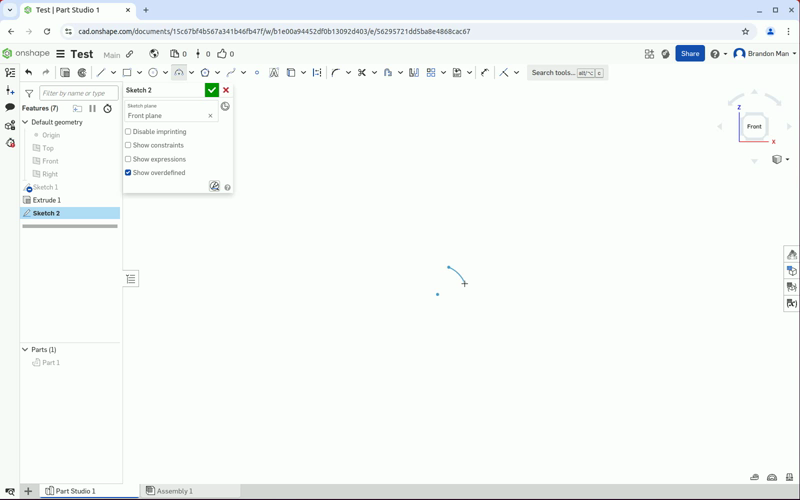
scroll(6)
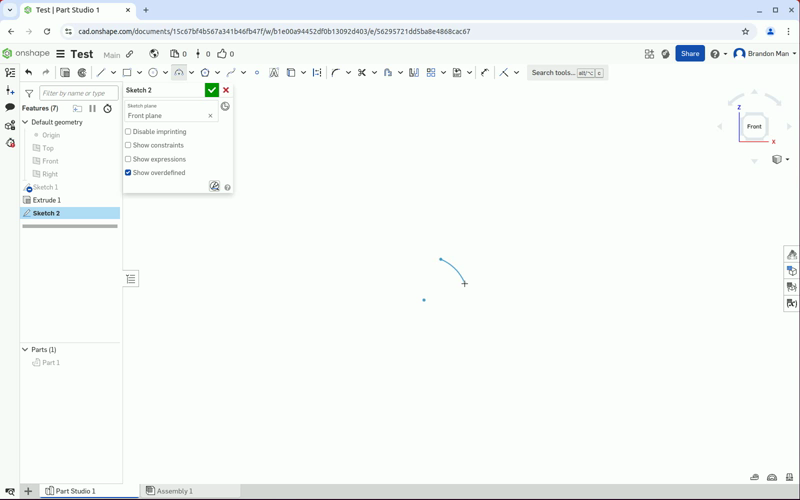
scroll(6)
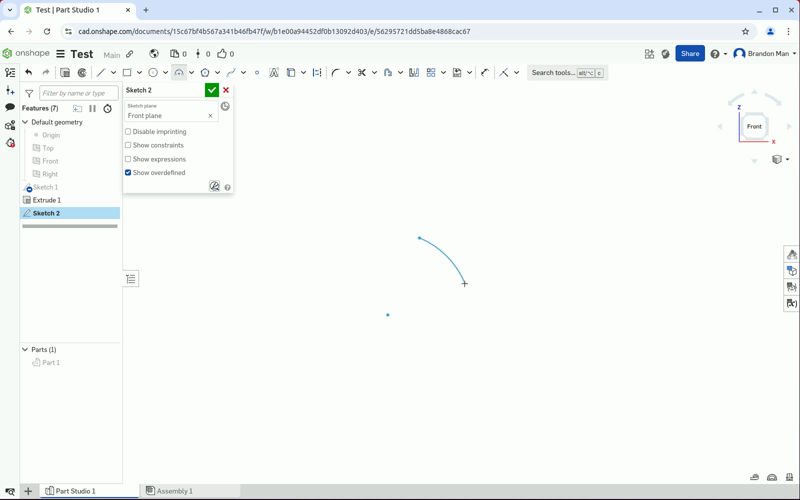
click(464, 283)
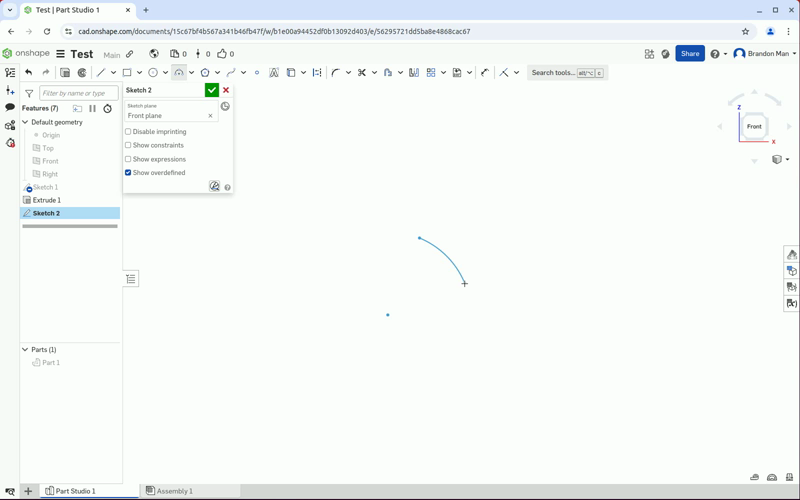
scroll(-6)
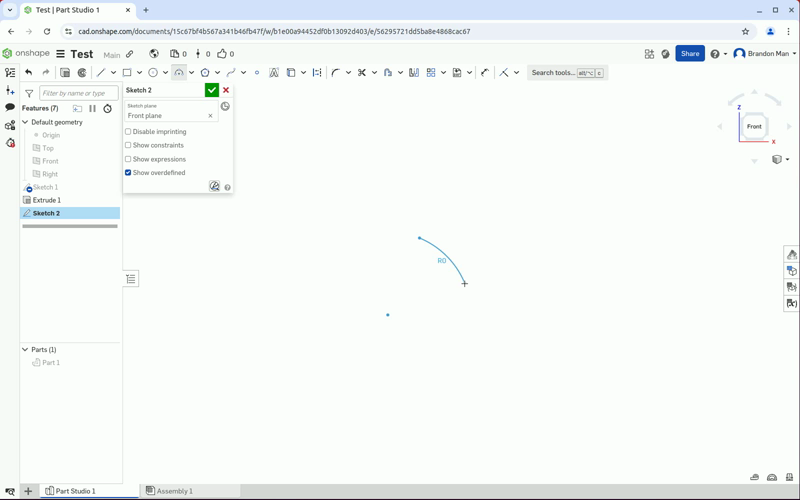
scroll(-6)
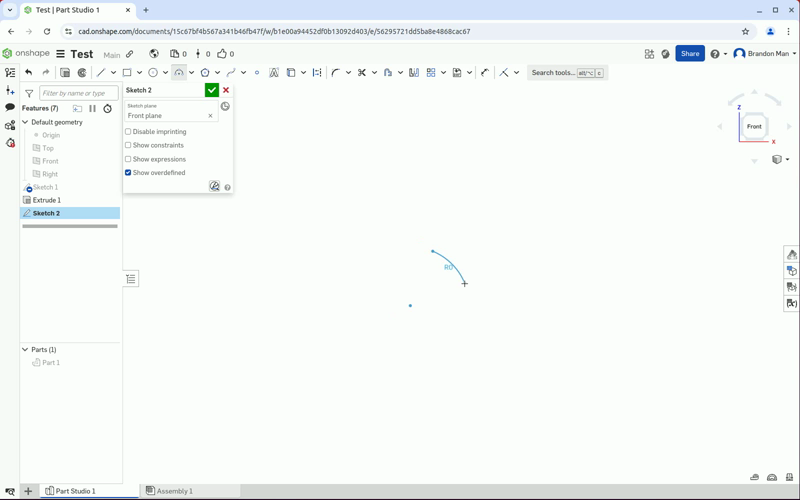
scroll(-6)
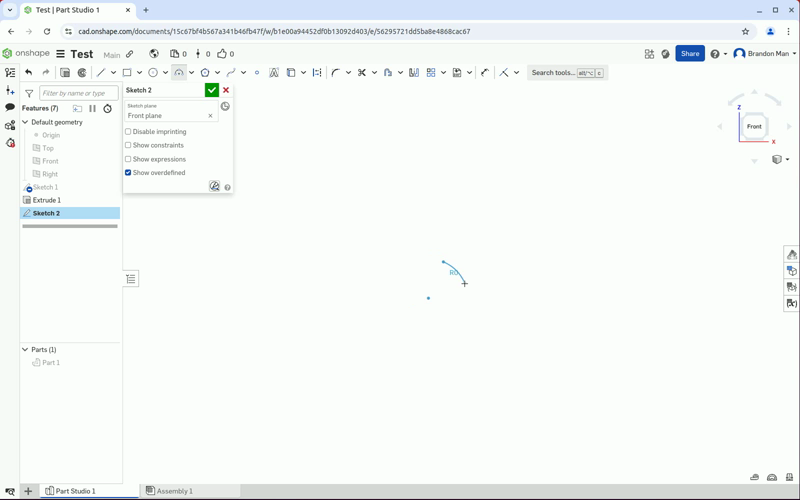
scroll(-6)
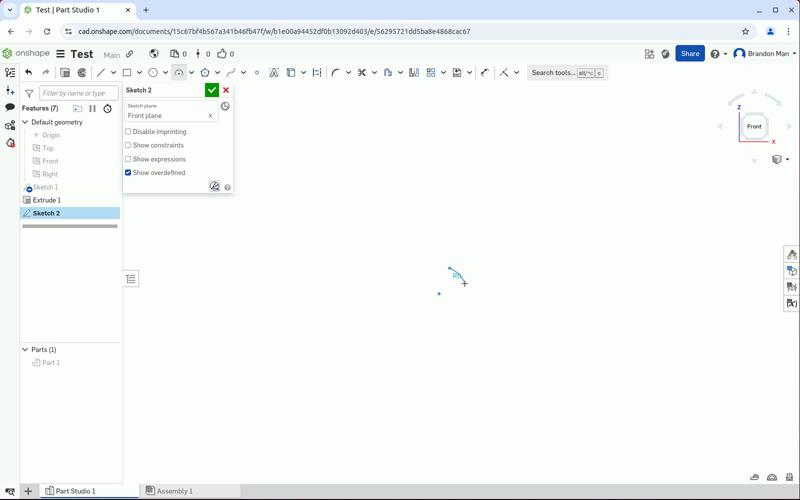
scroll(-6)
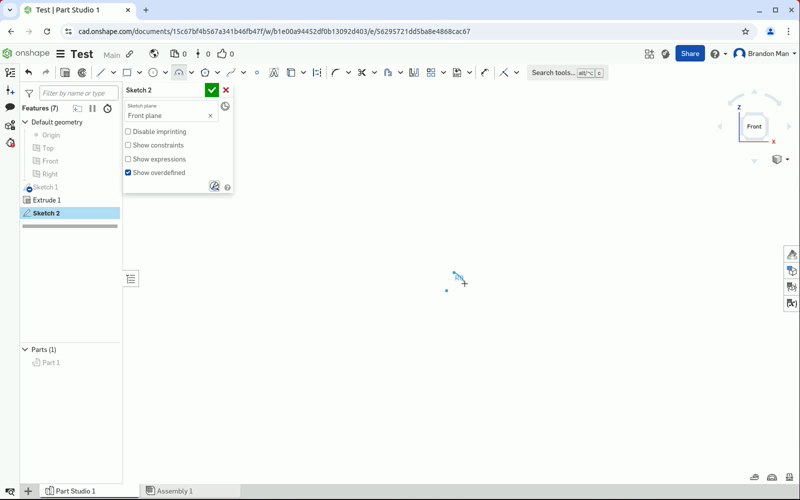
scroll(-6)
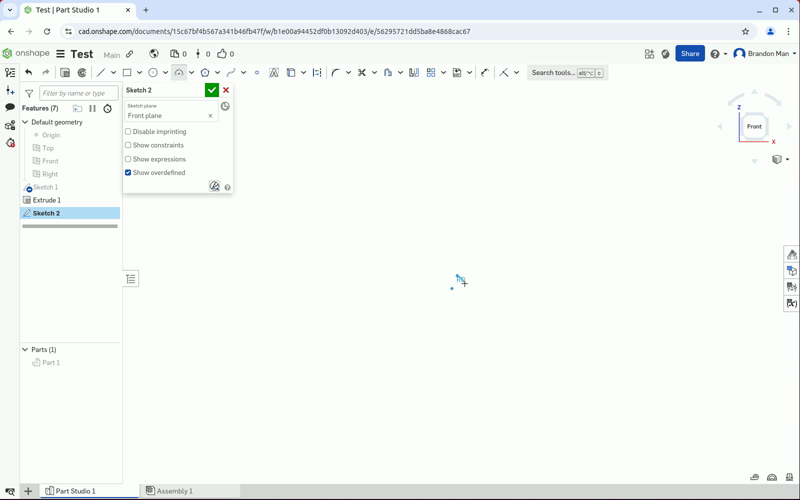
scroll(-6)
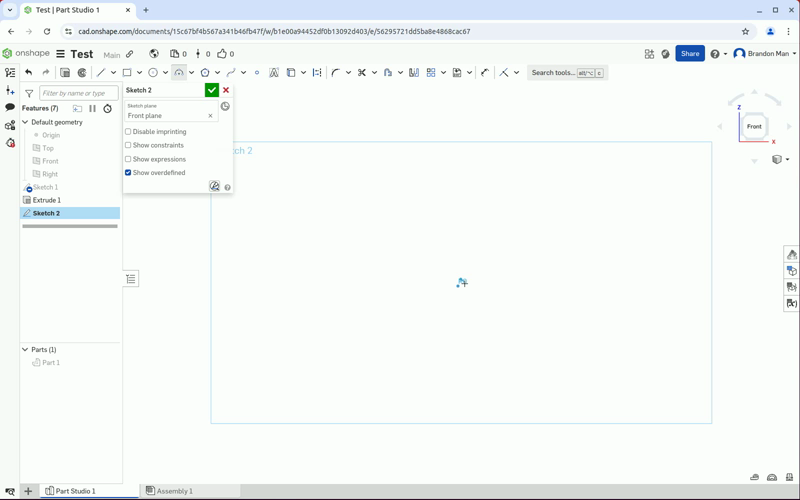
mouse_move(463, 280)
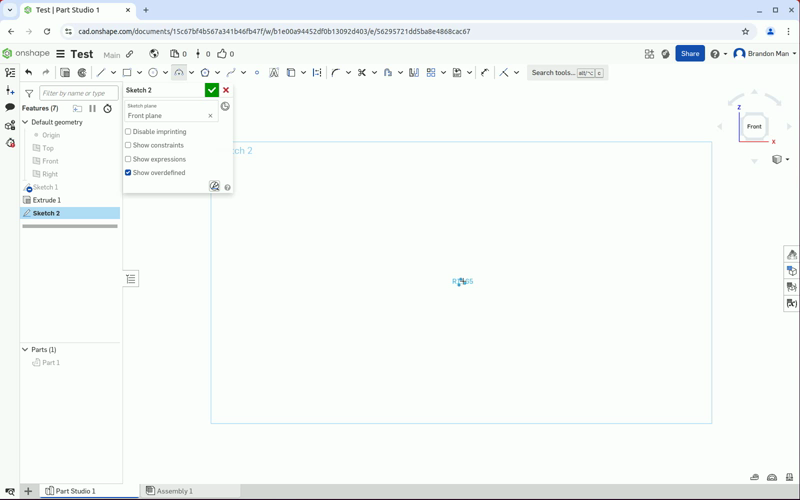
scroll(6)
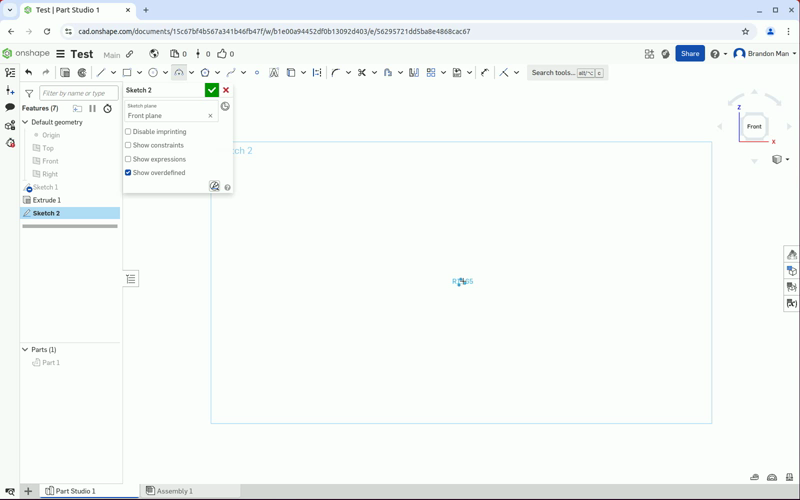
scroll(6)
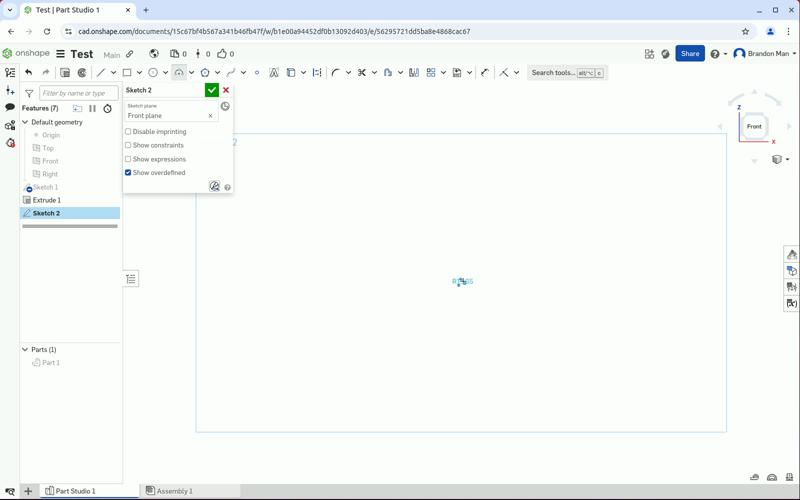
scroll(6)
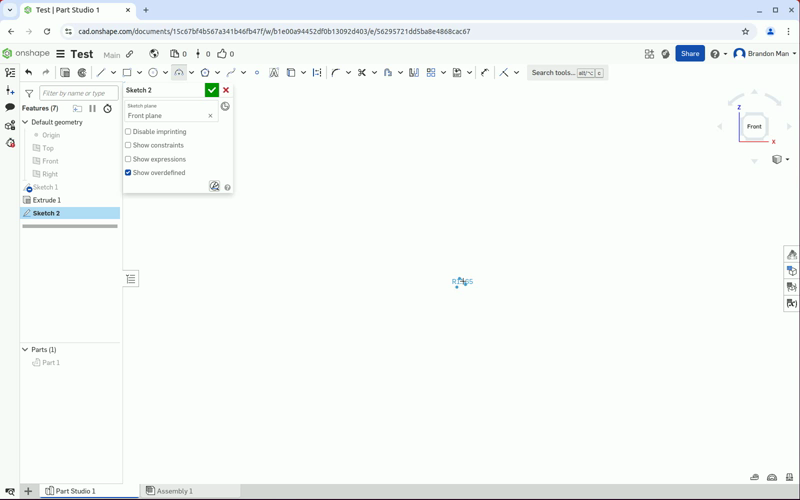
scroll(6)
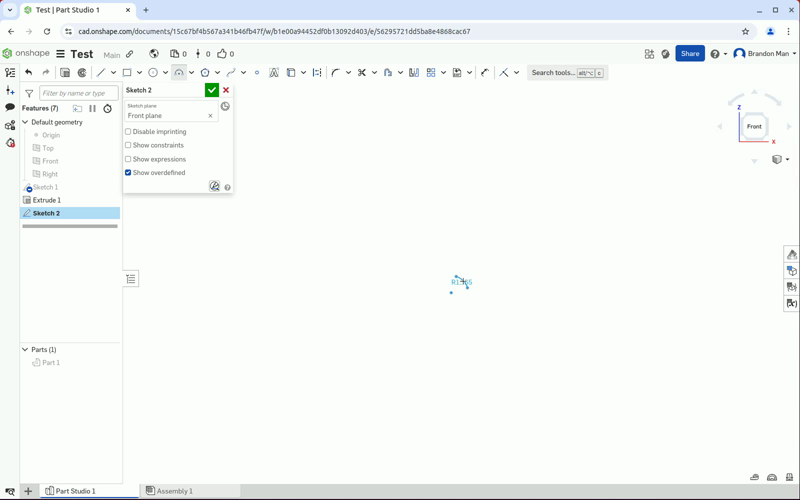
scroll(6)
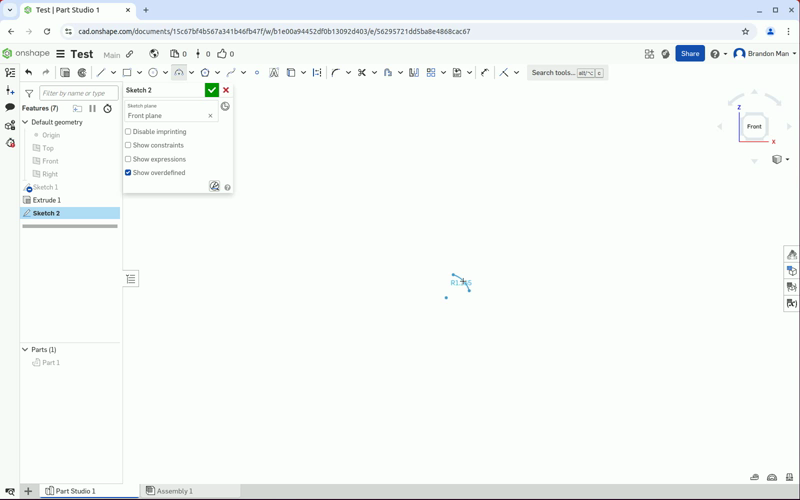
scroll(6)
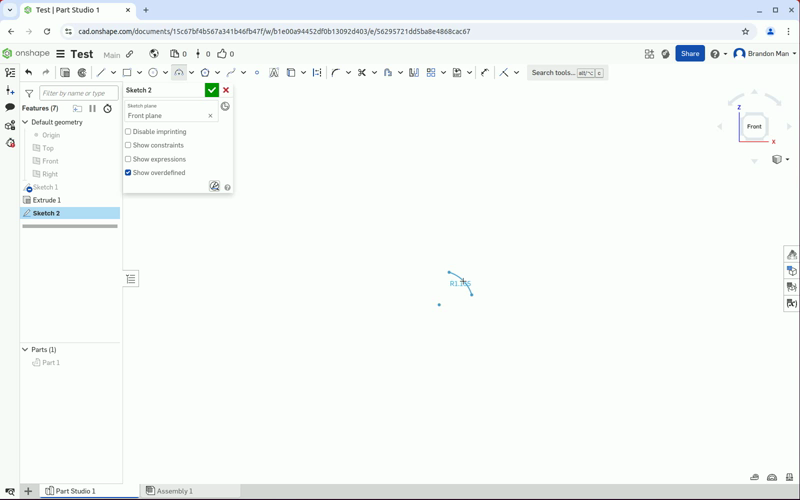
scroll(6)
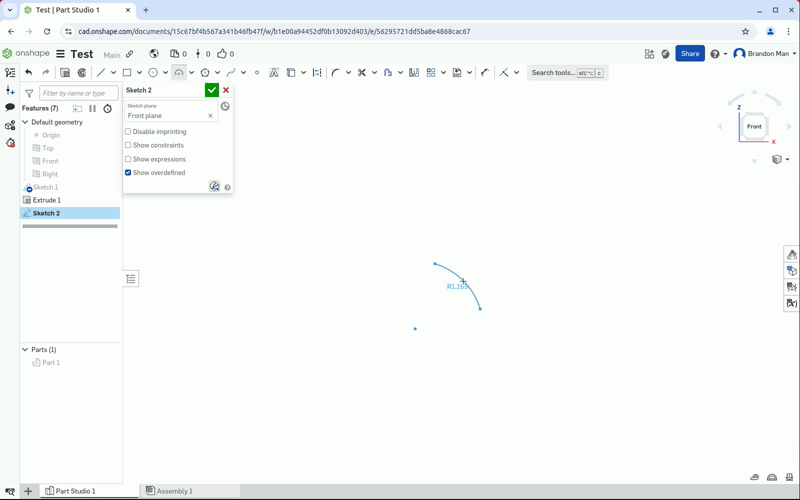
click(463, 280)
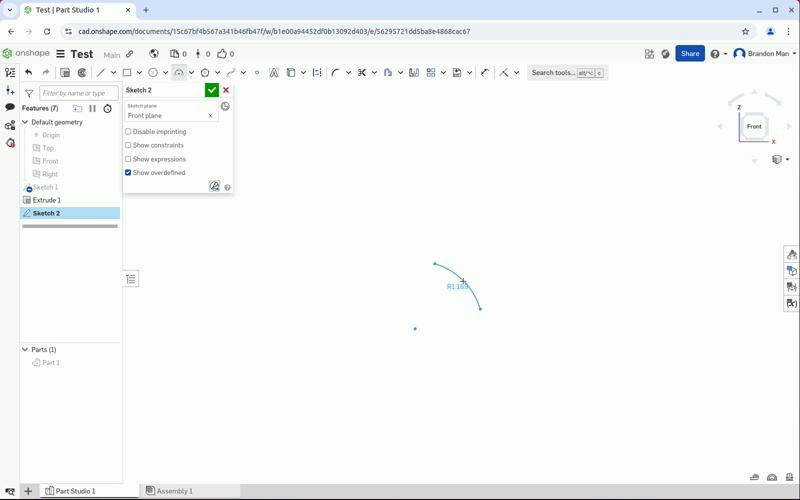
scroll(-6)
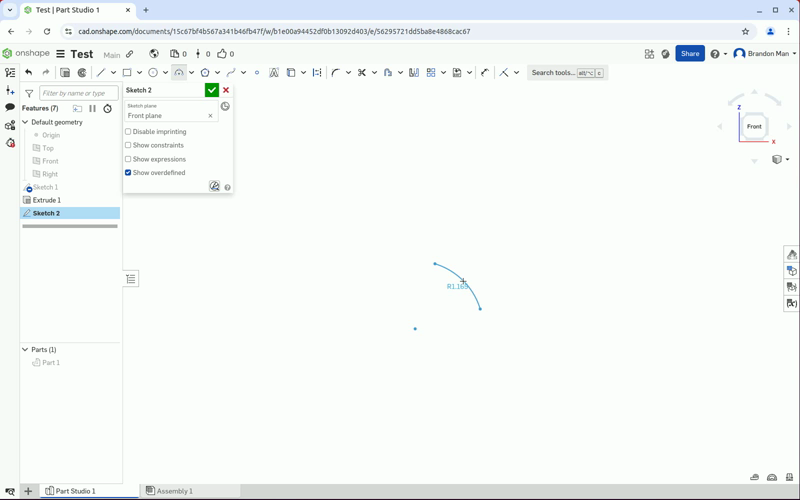
scroll(-6)
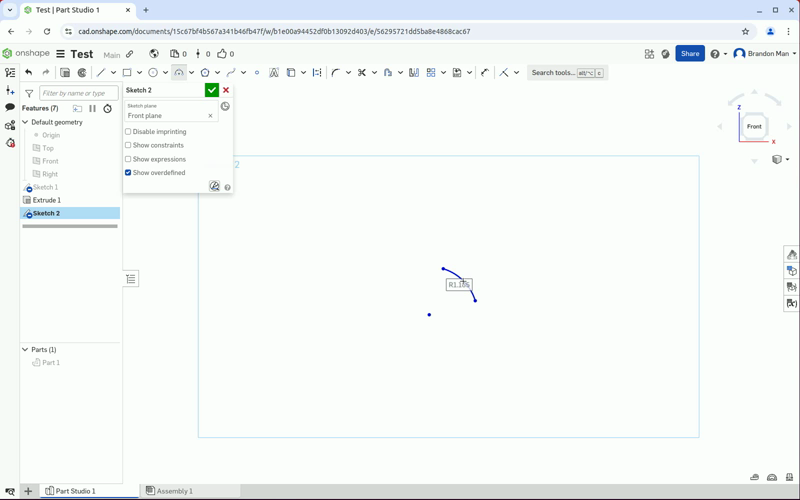
scroll(-6)
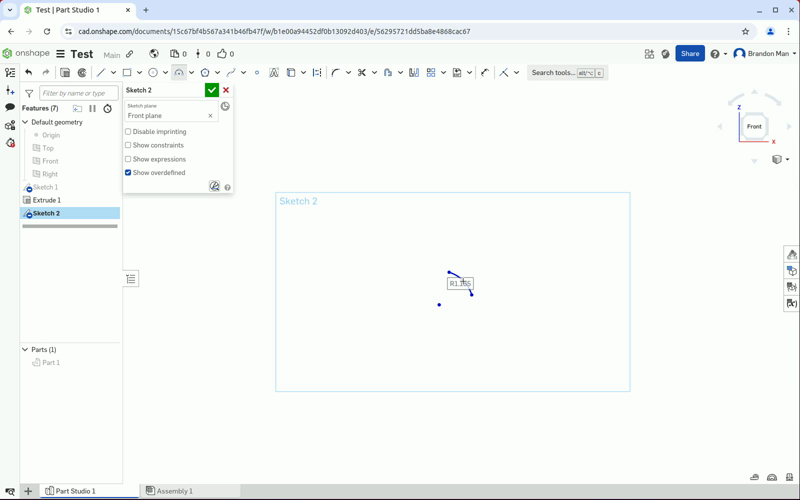
scroll(-6)
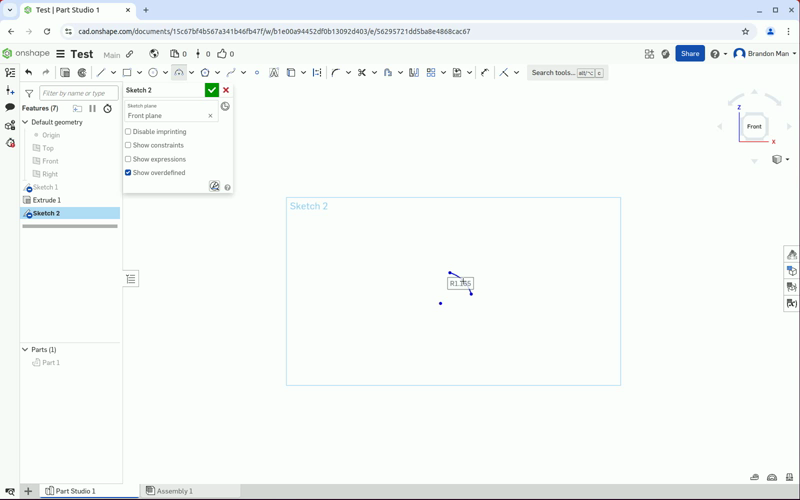
scroll(-6)
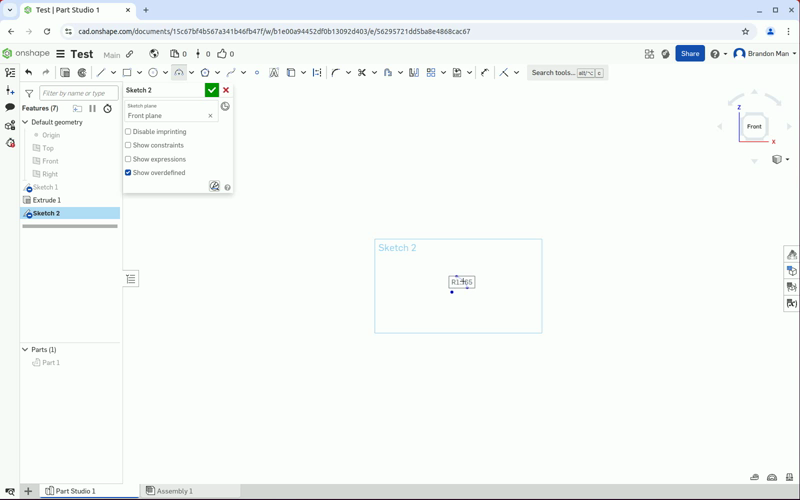
scroll(-6)
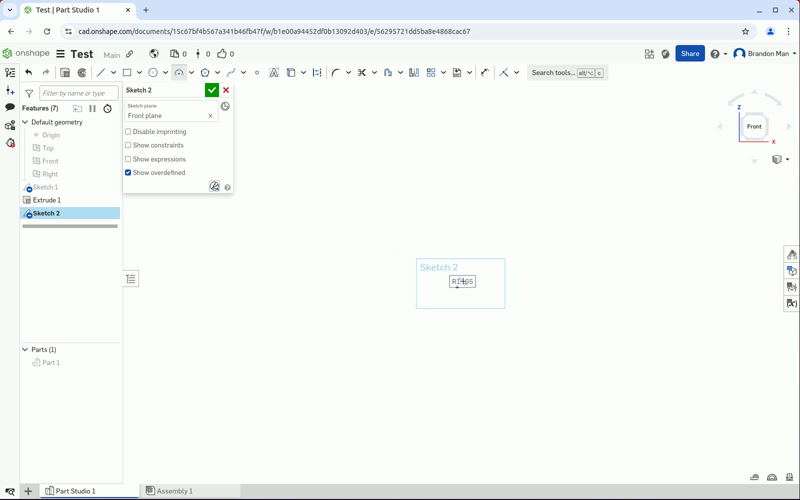
scroll(-6)
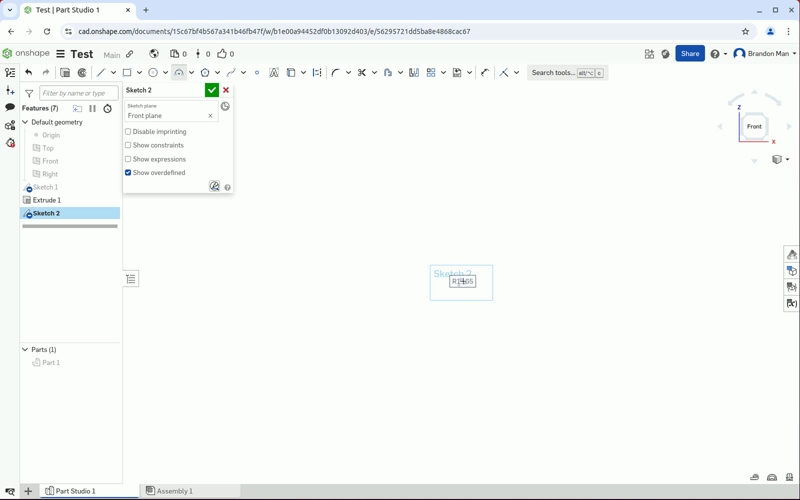
key_up(shift)
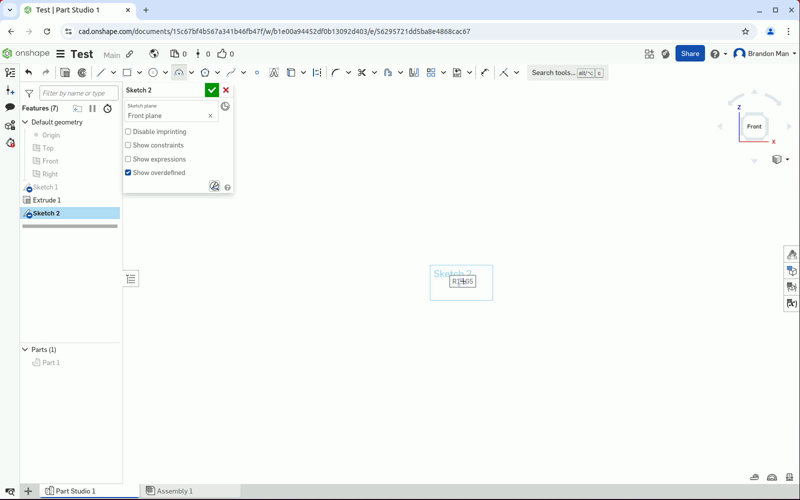
key(esc)
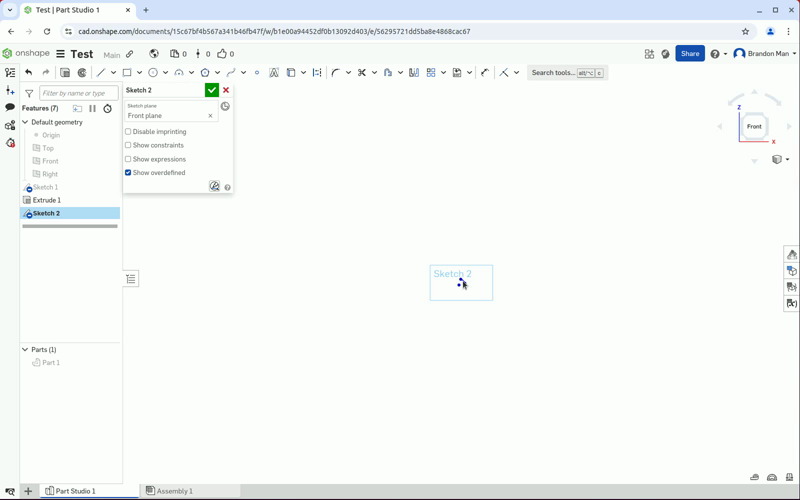
key(l)
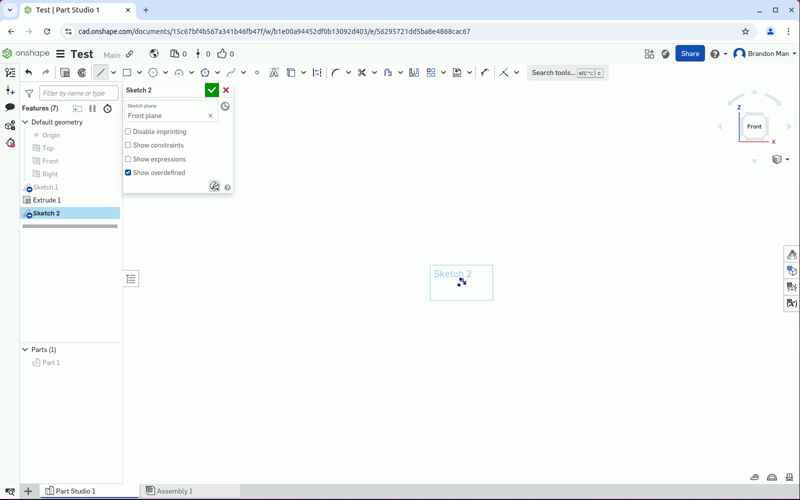
mouse_move(464, 283)
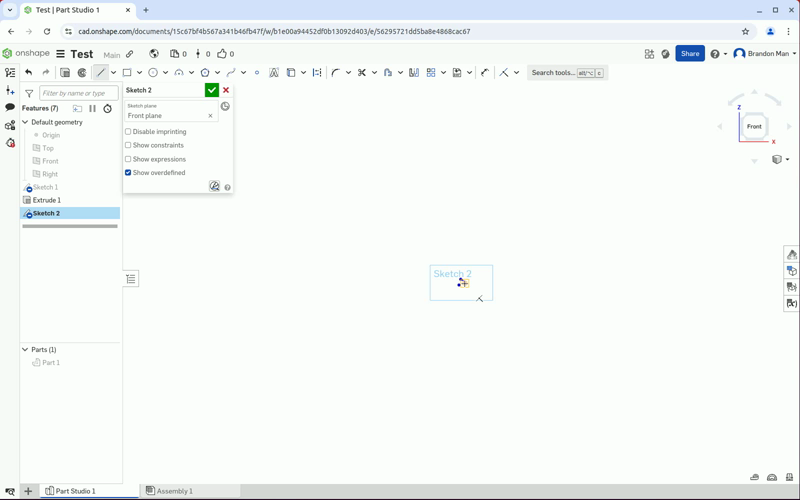
scroll(6)
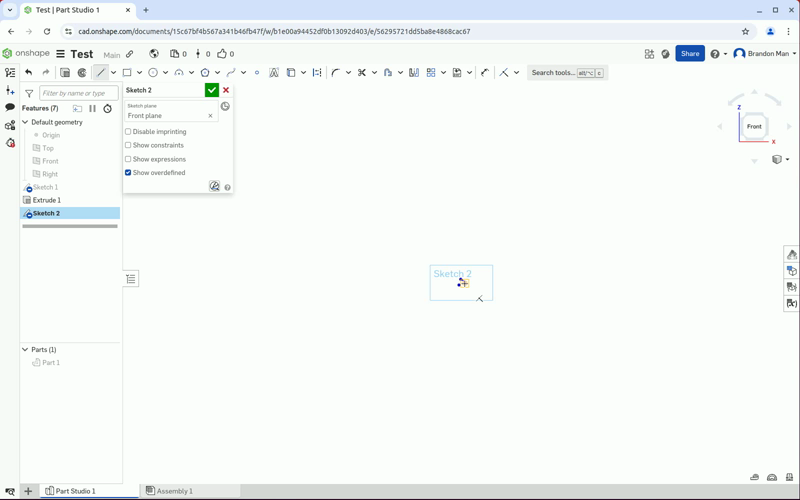
scroll(6)
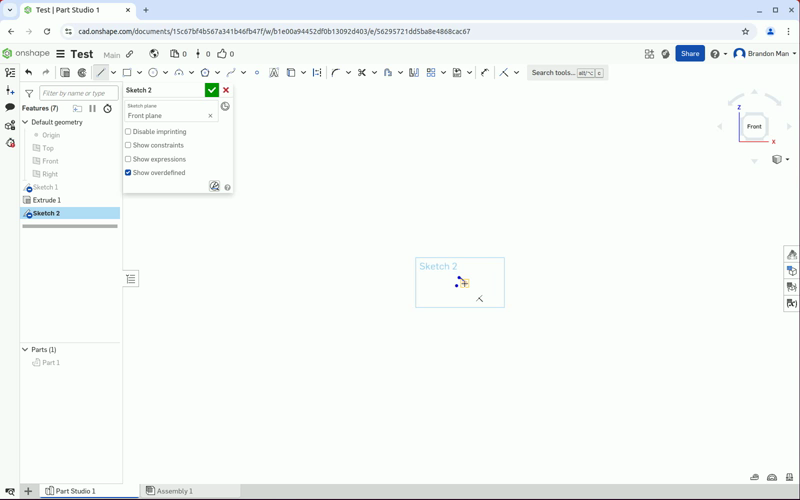
scroll(6)
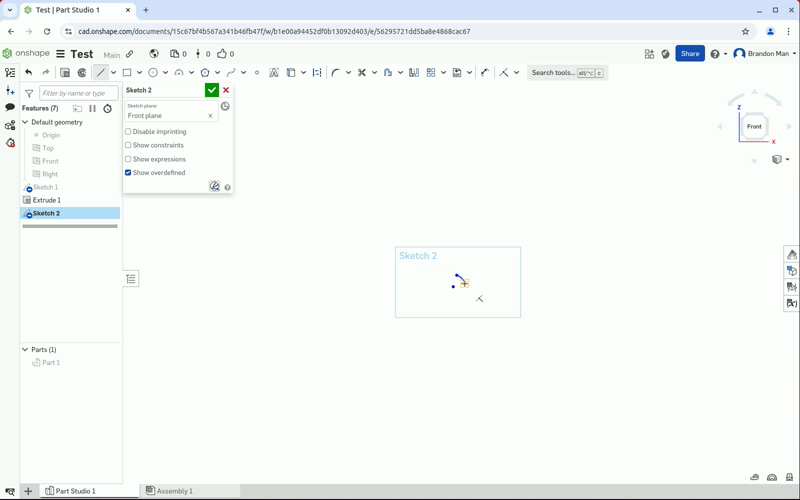
scroll(6)
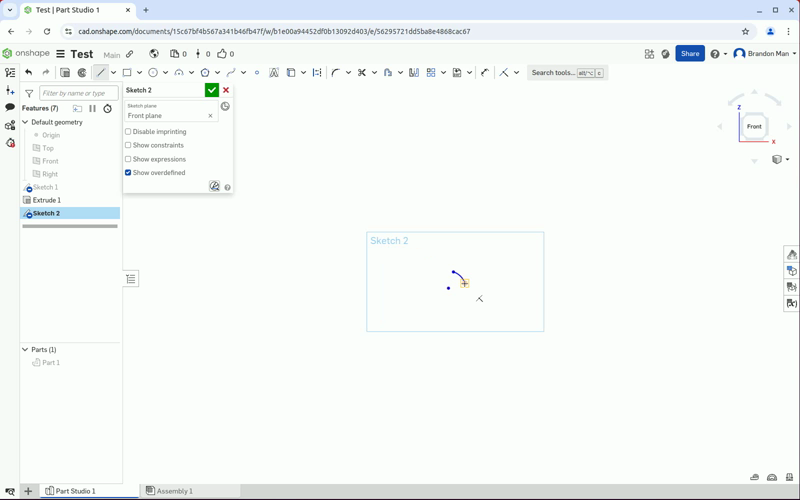
scroll(6)
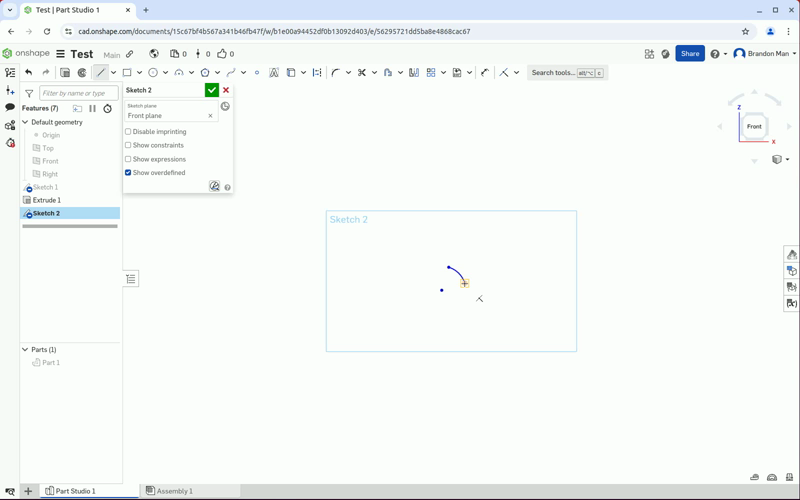
scroll(6)
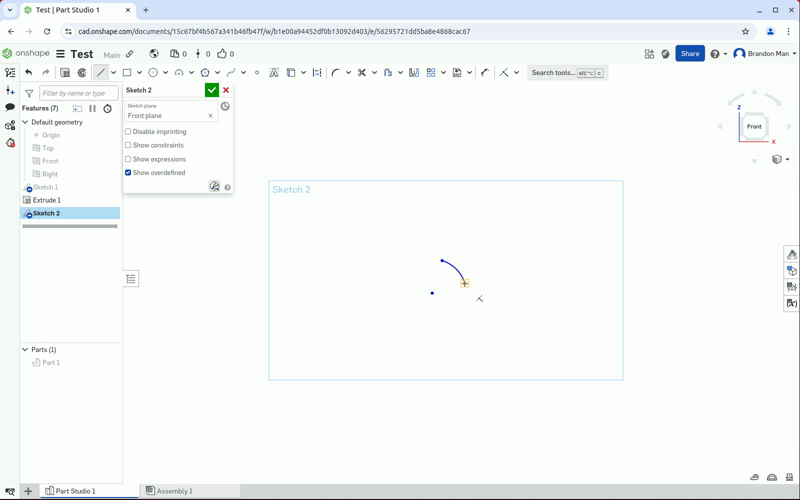
scroll(6)
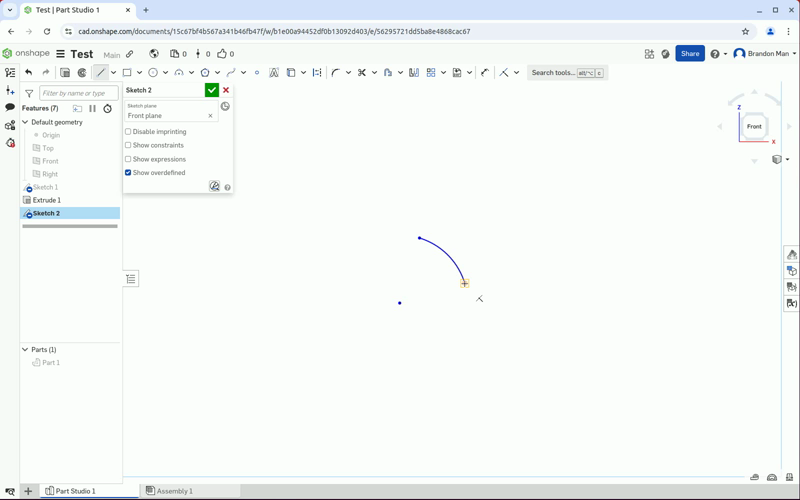
click(464, 283)
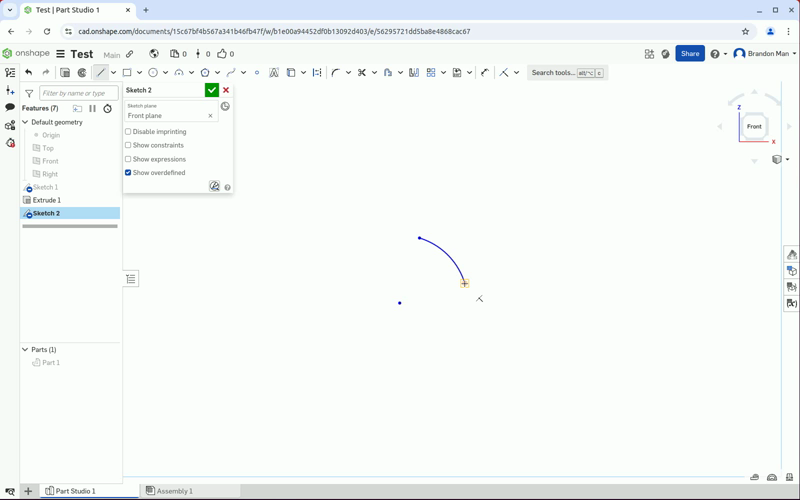
scroll(-6)
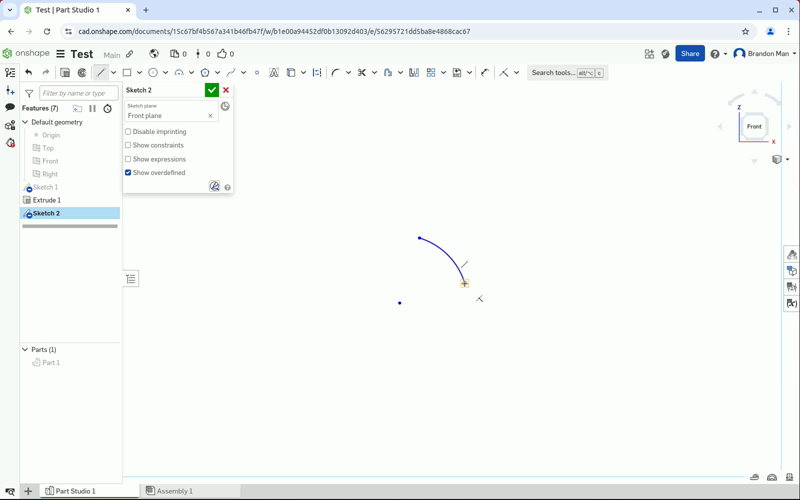
scroll(-6)
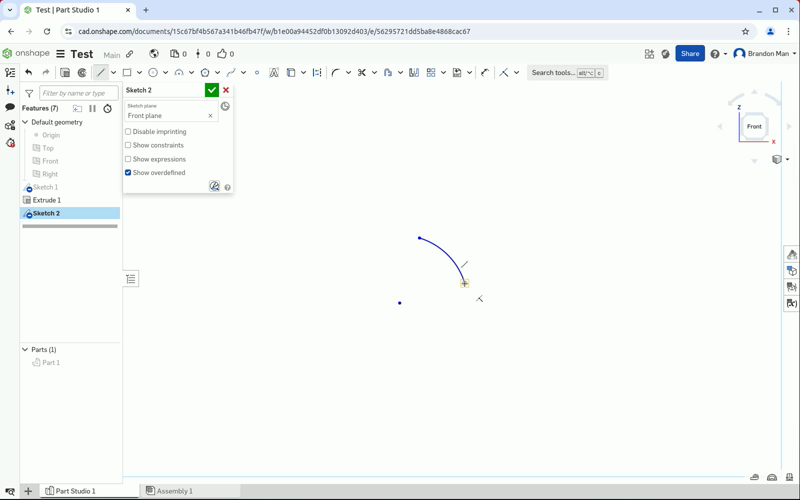
scroll(-6)
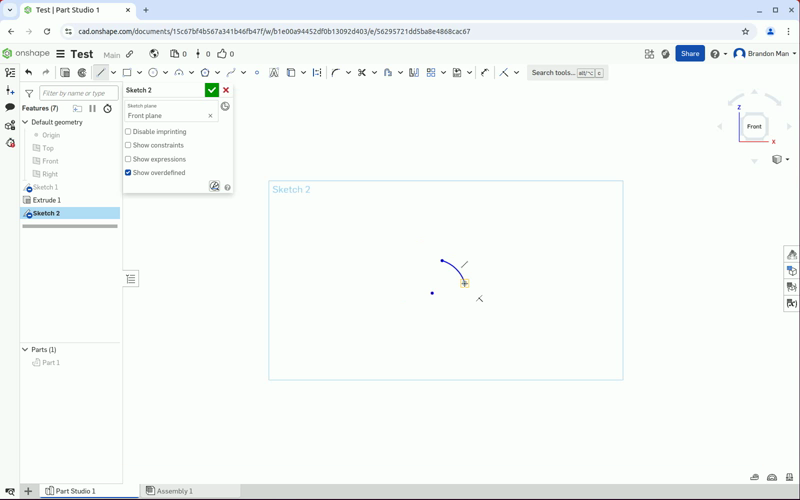
scroll(-6)
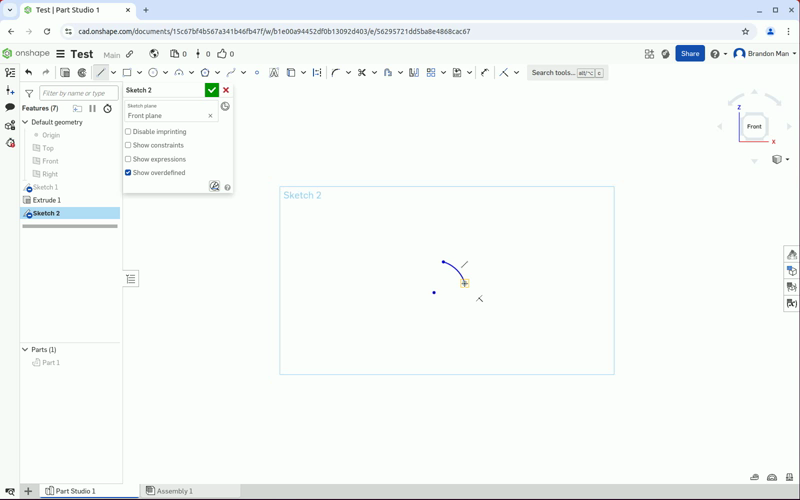
scroll(-6)
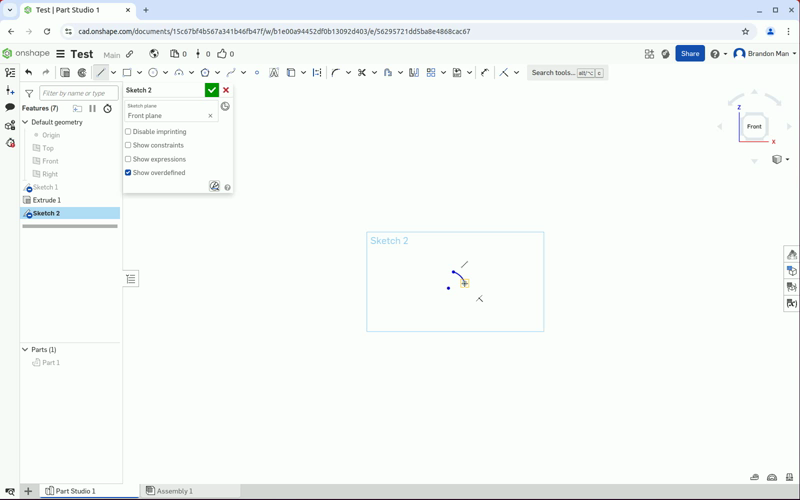
scroll(-6)
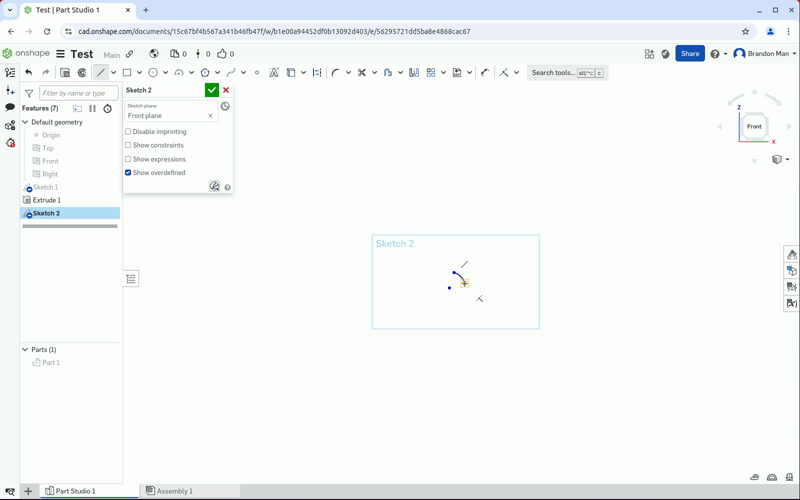
scroll(-6)
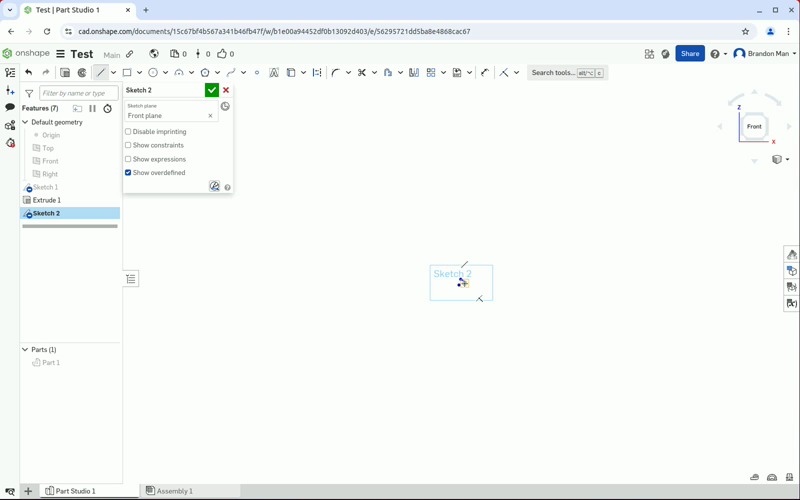
key_down(shift)
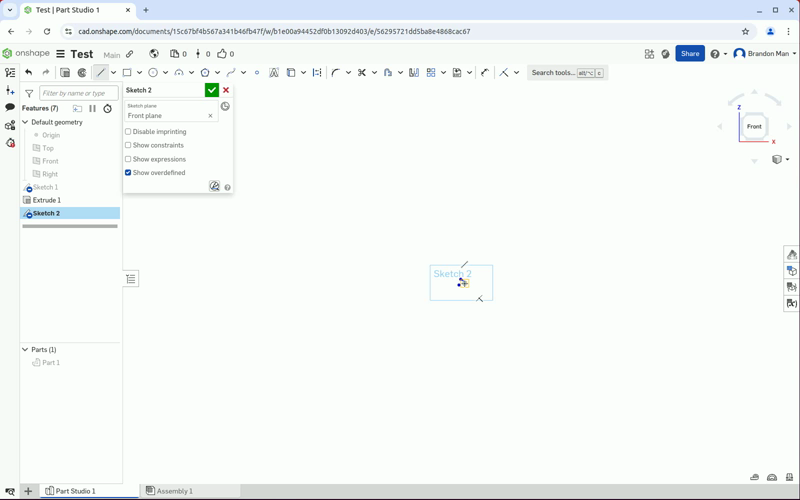
mouse_move(494, 283)
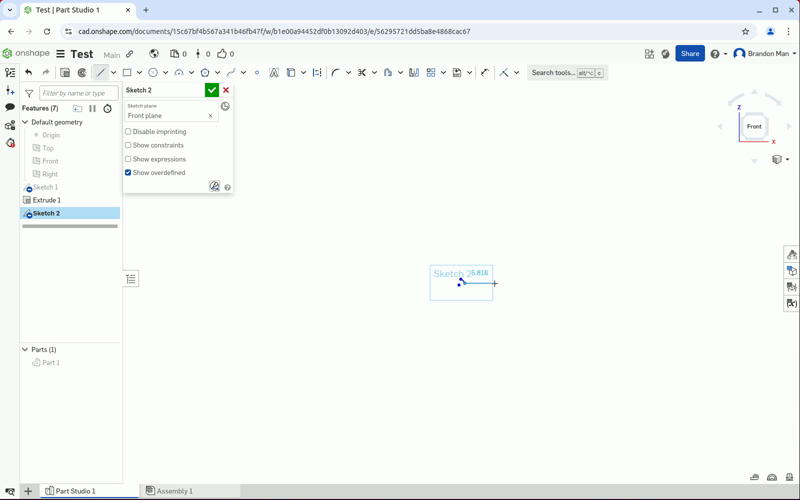
mouse_move(470, 283)
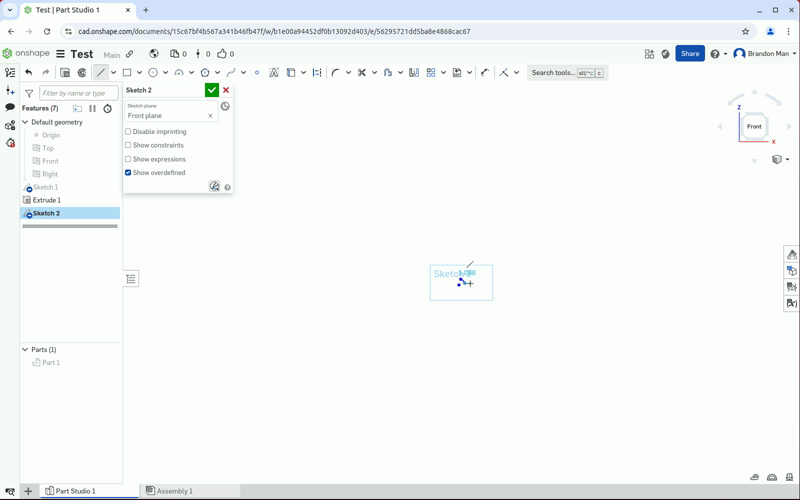
scroll(6)
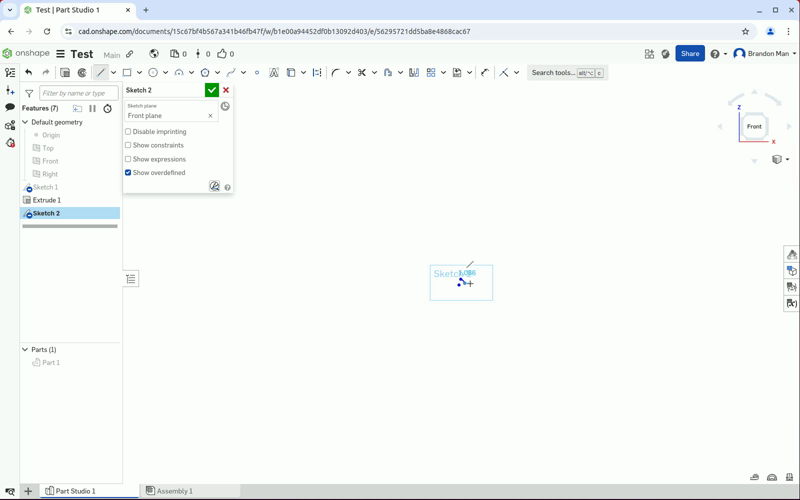
scroll(6)
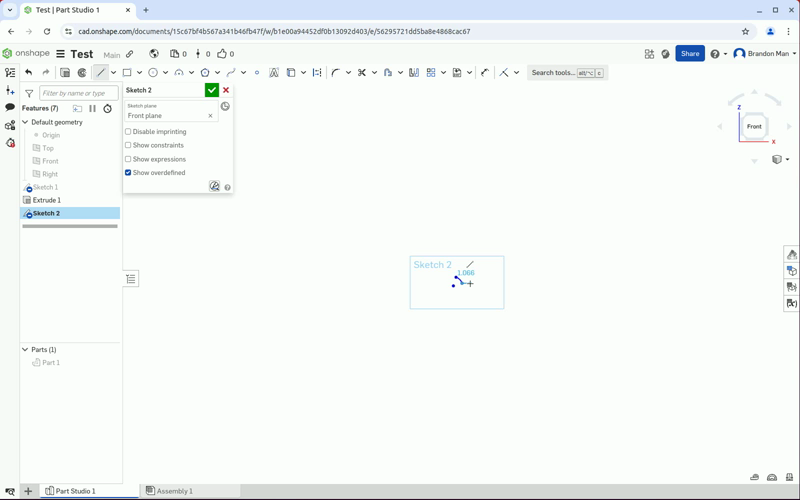
scroll(6)
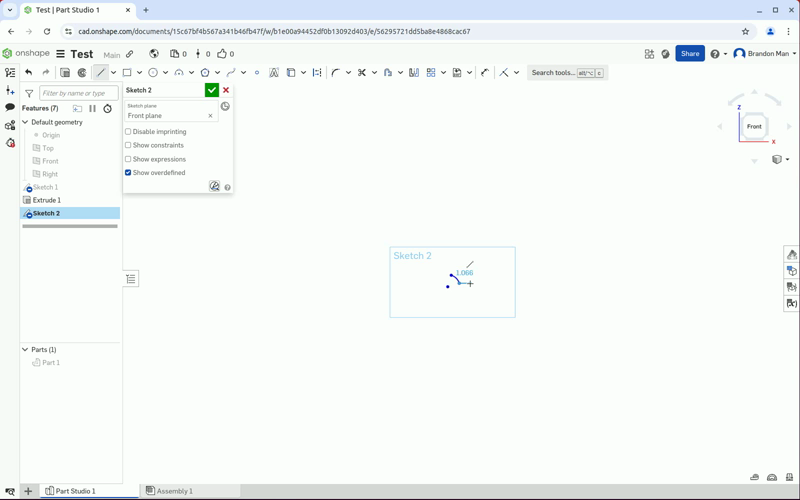
scroll(6)
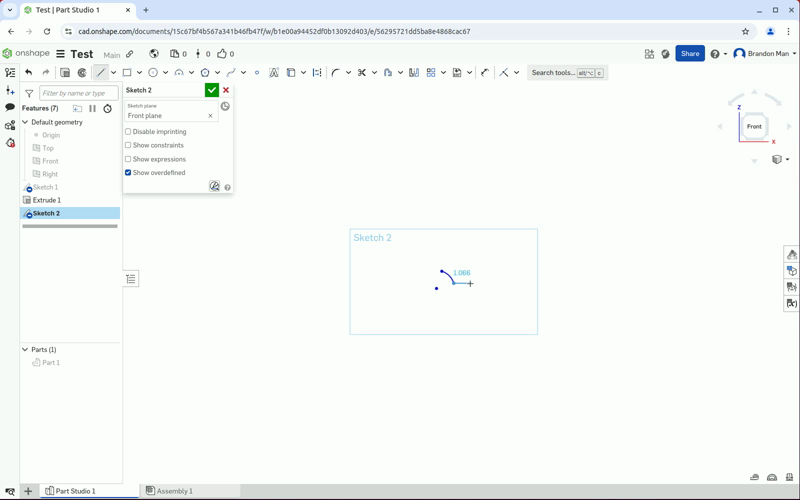
scroll(6)
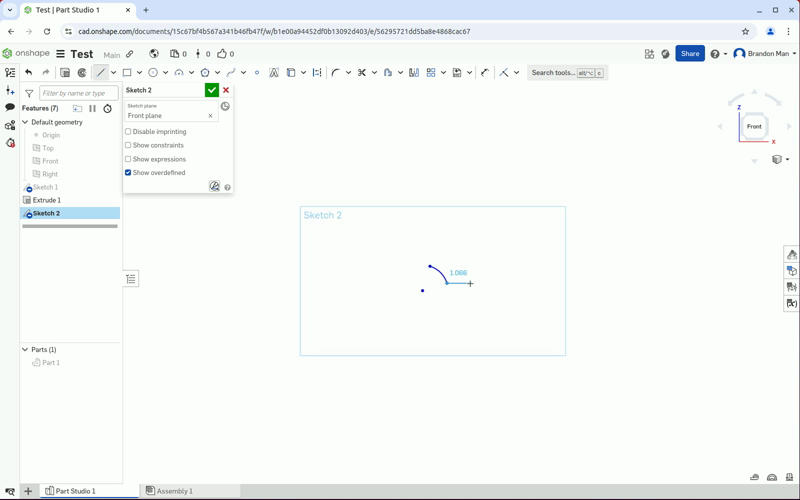
scroll(6)
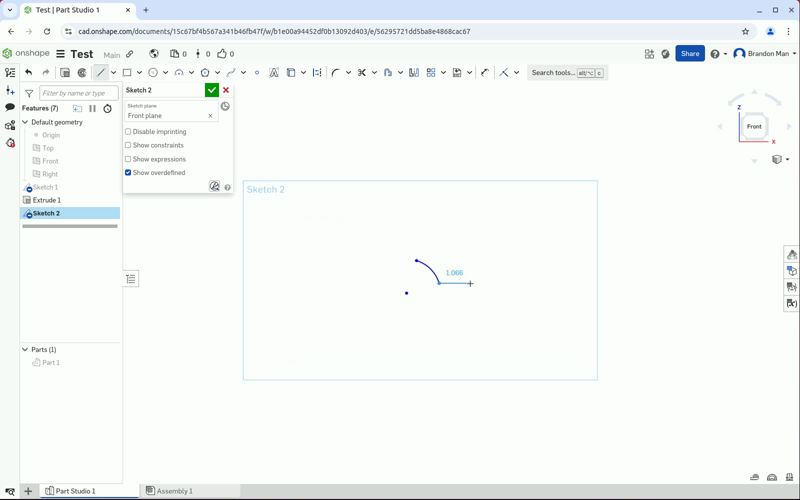
scroll(6)
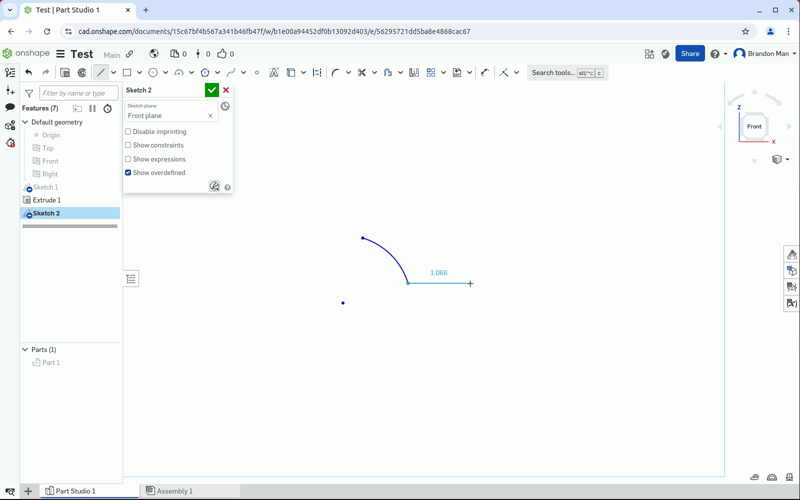
click(470, 283)
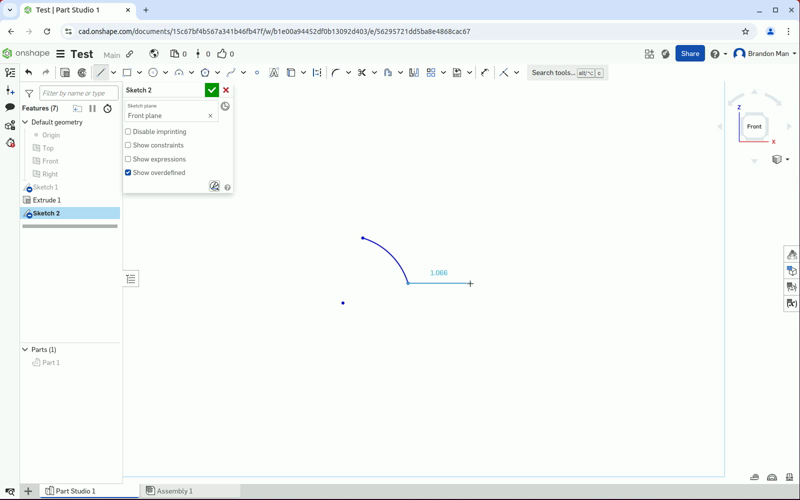
scroll(-6)
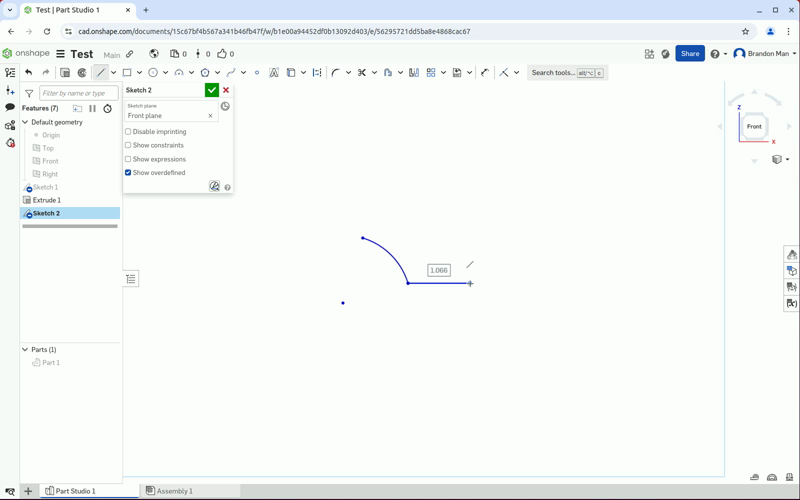
scroll(-6)
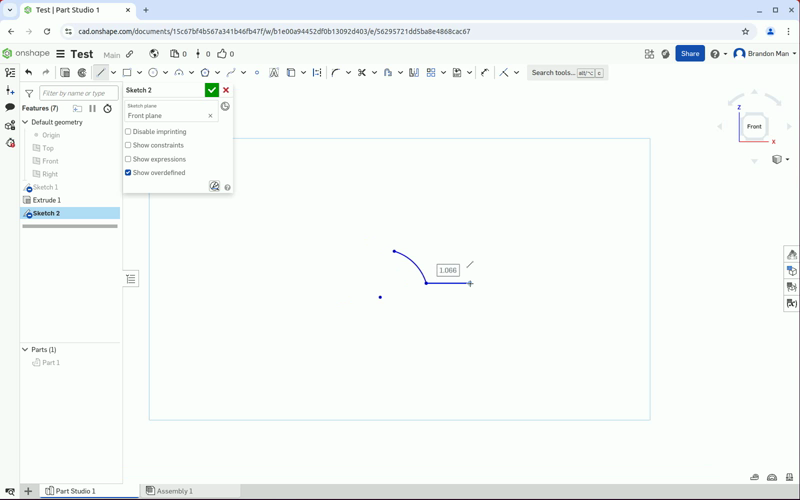
scroll(-6)
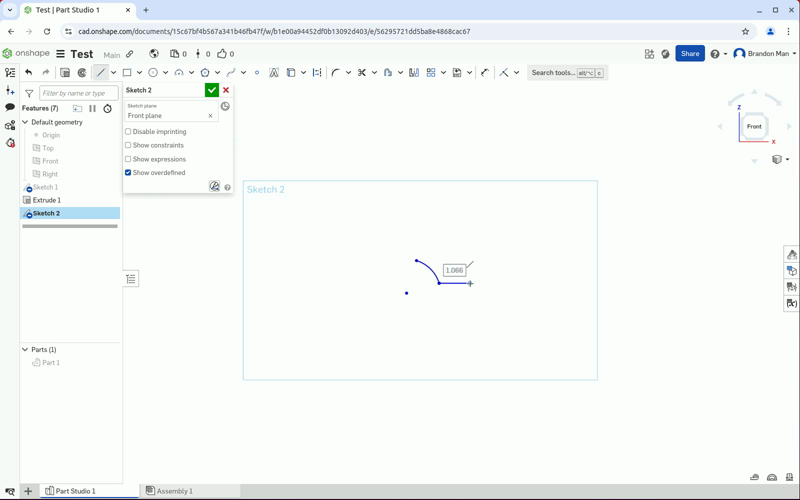
scroll(-6)
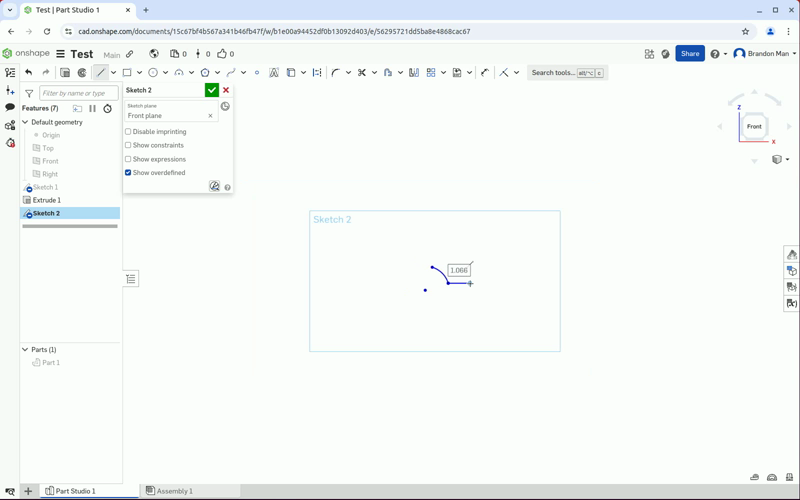
scroll(-6)
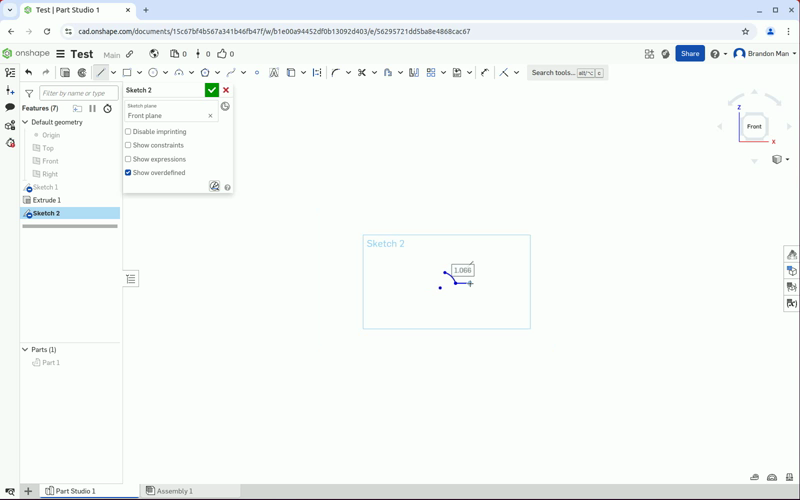
scroll(-6)
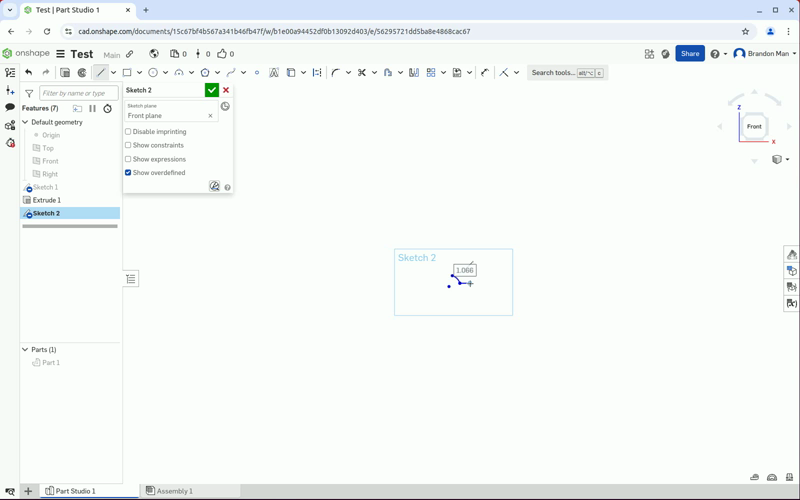
scroll(-6)
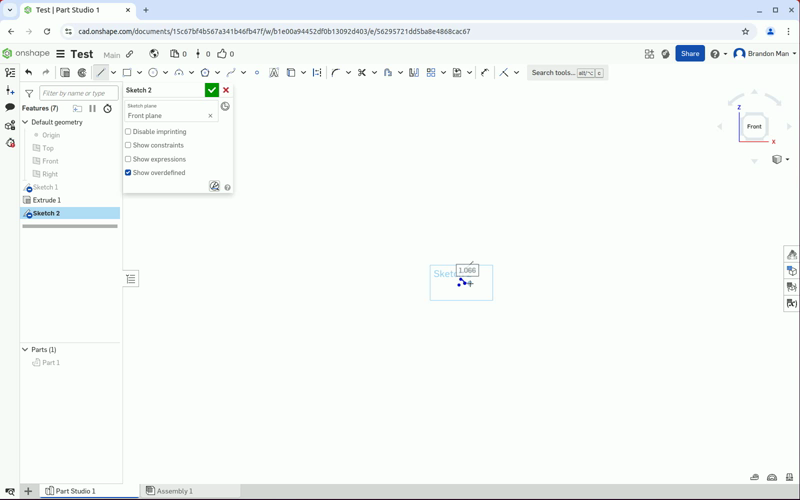
key_up(shift)
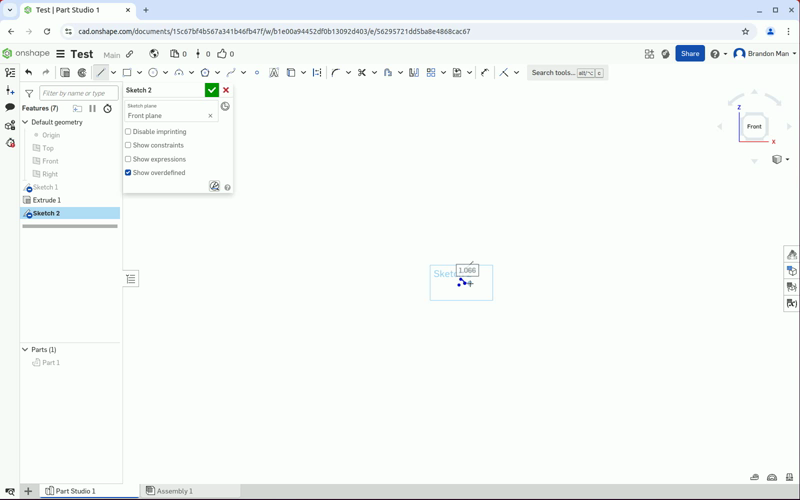
key(esc)
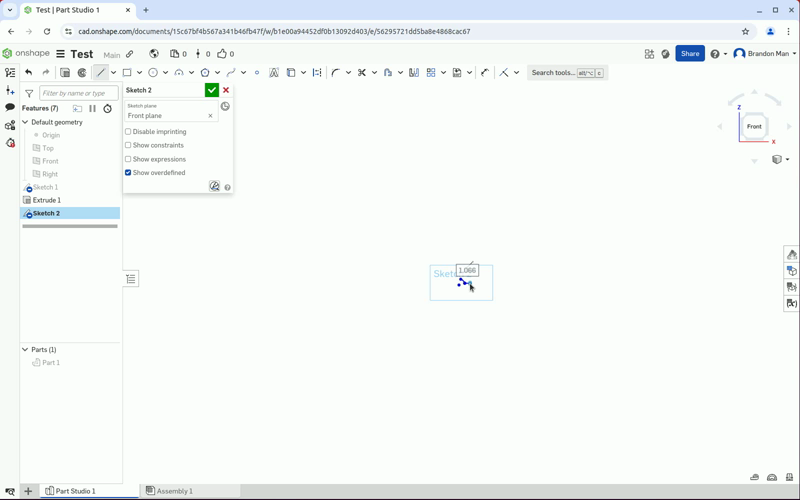
key(a)
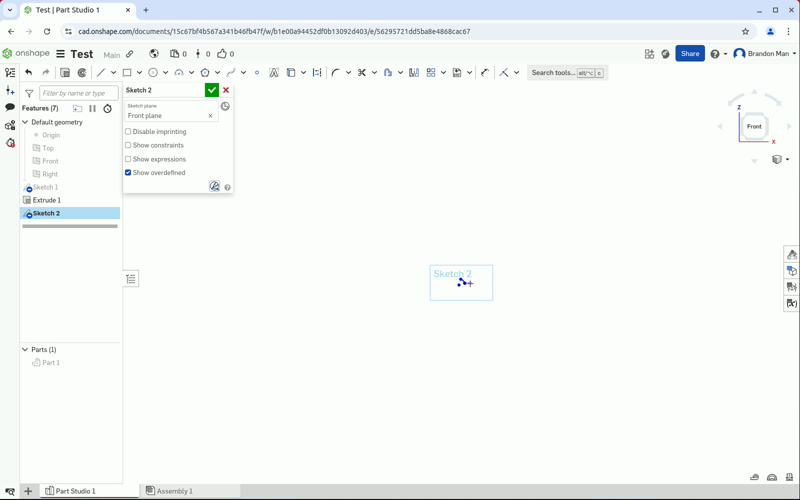
mouse_move(470, 283)
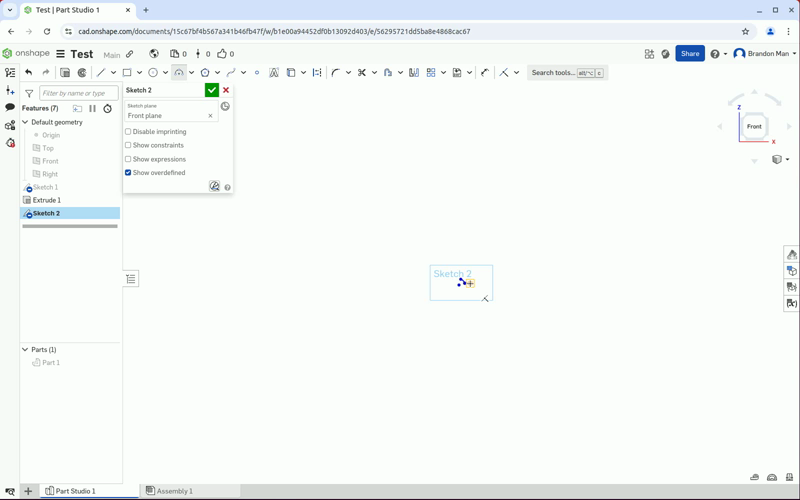
click(470, 283)
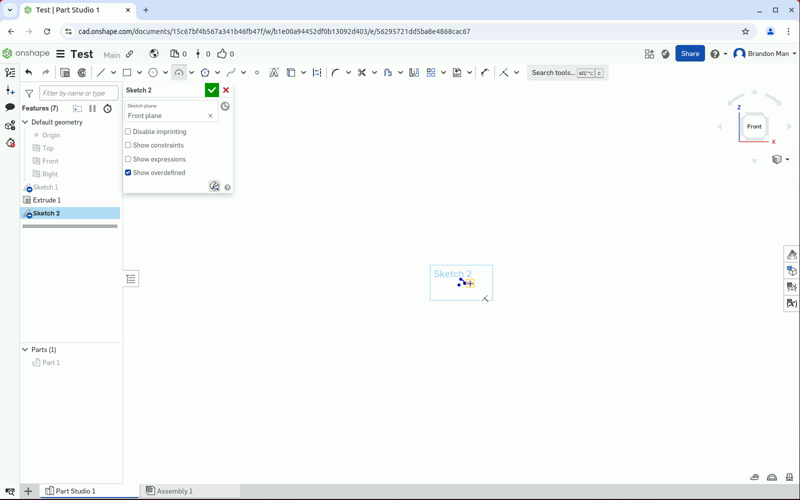
key_down(shift)
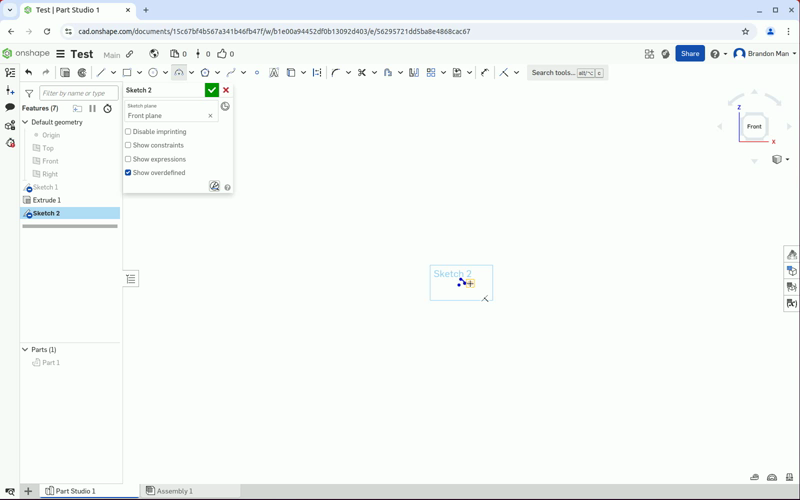
mouse_move(460, 273)
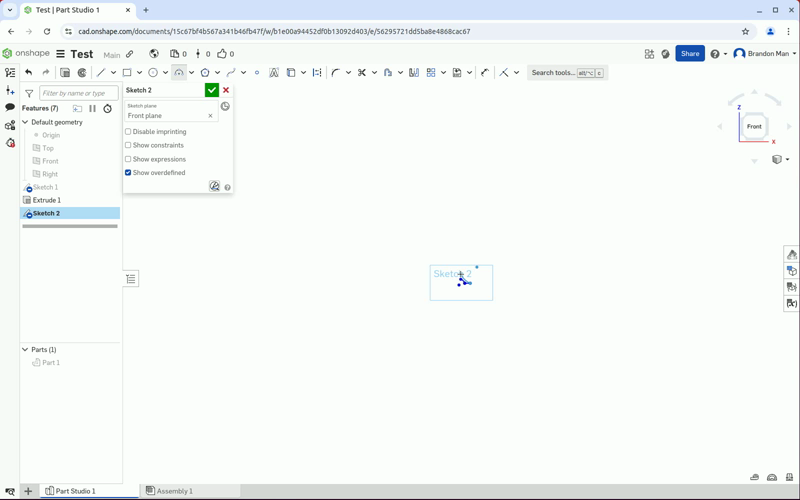
click(460, 273)
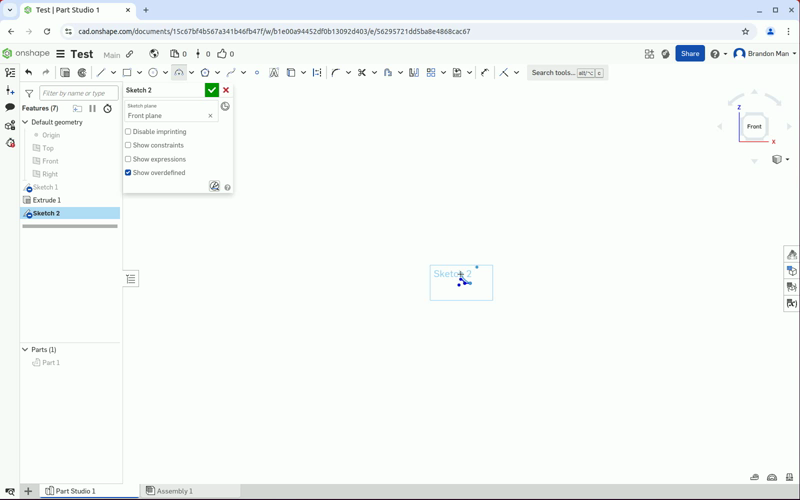
mouse_move(467, 276)
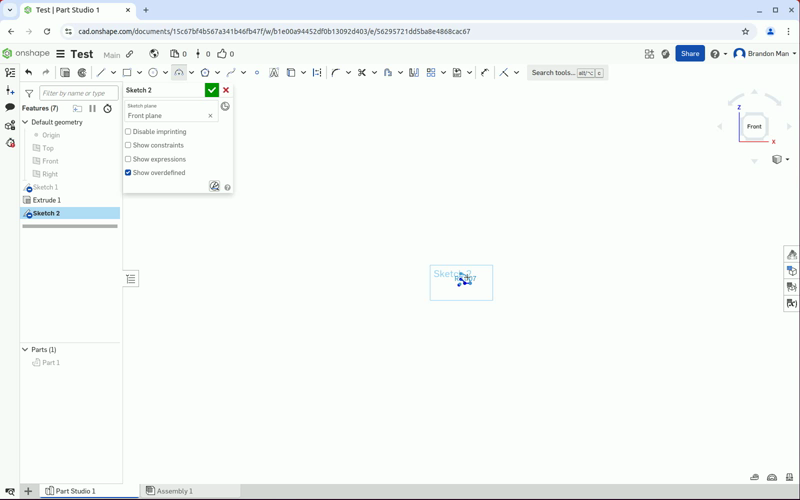
click(467, 276)
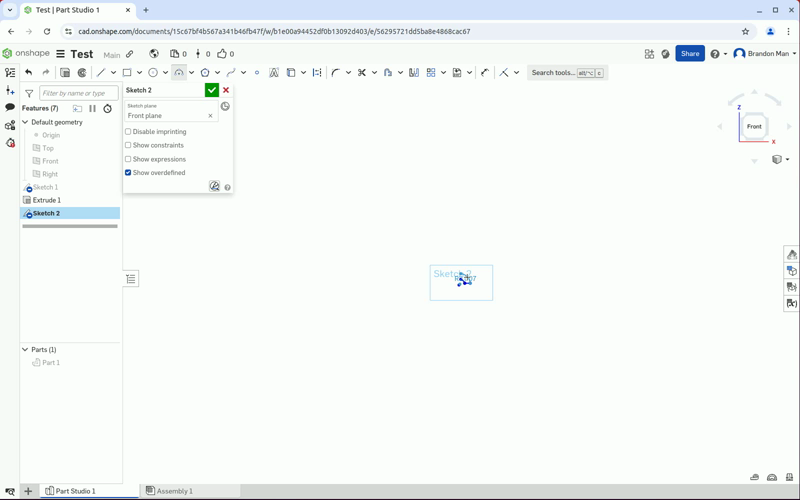
key_up(shift)
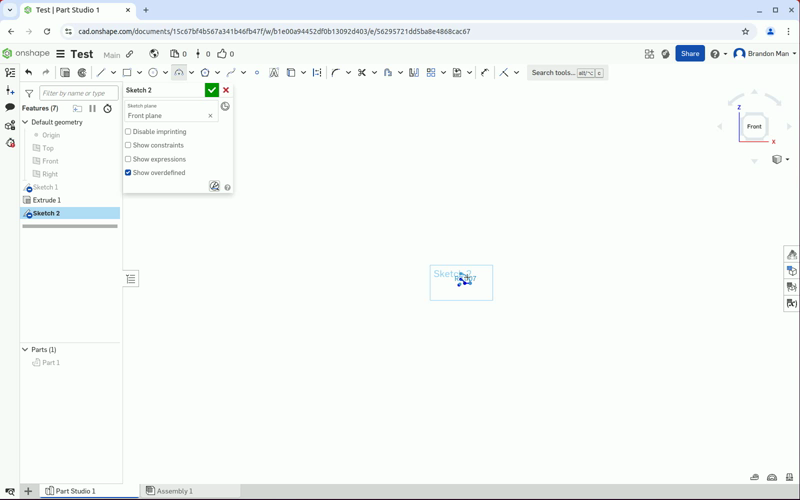
key(esc)
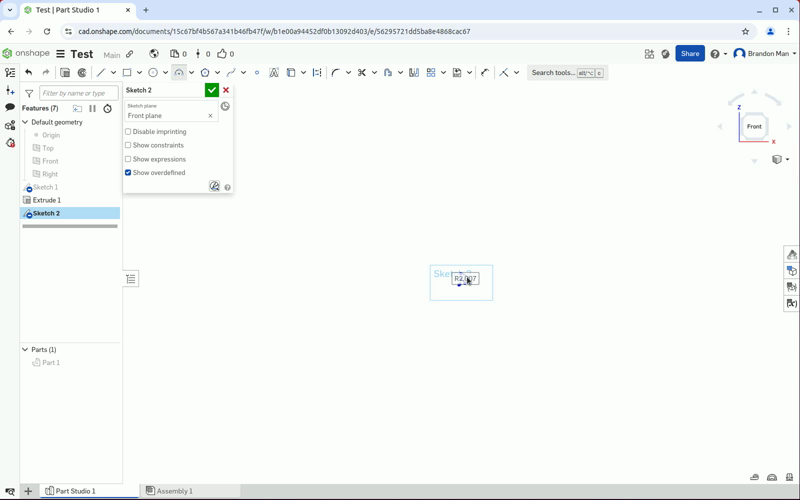
key(l)
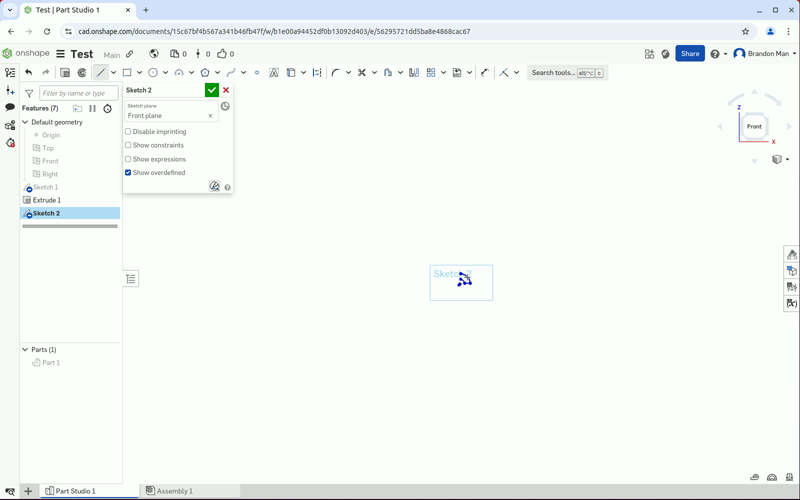
mouse_move(460, 273)
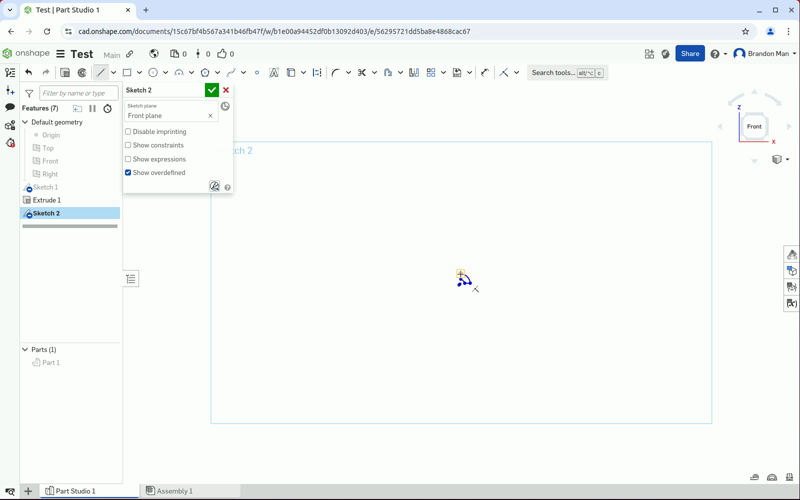
click(460, 273)
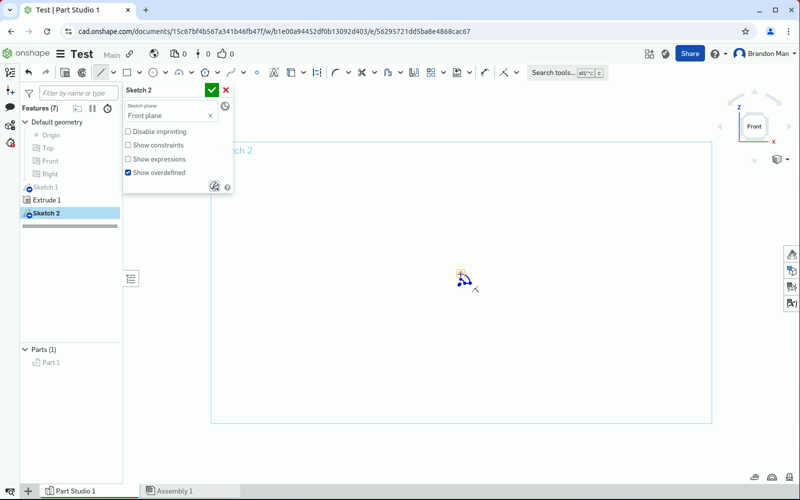
mouse_move(490, 273)
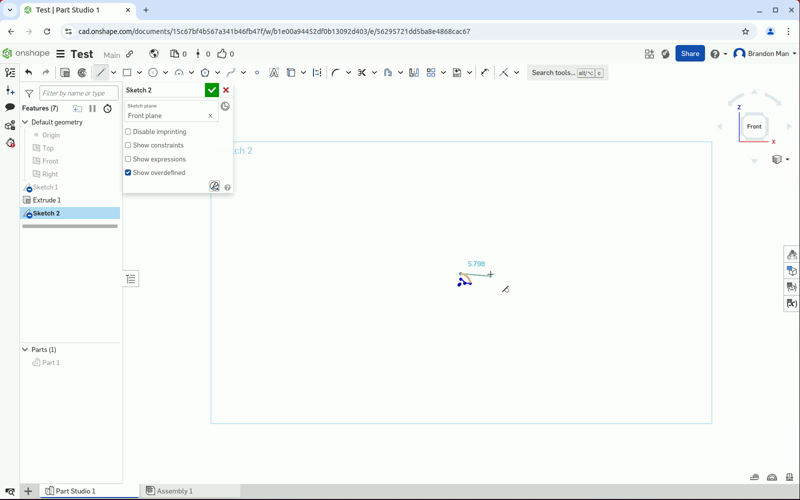
key_down(shift)
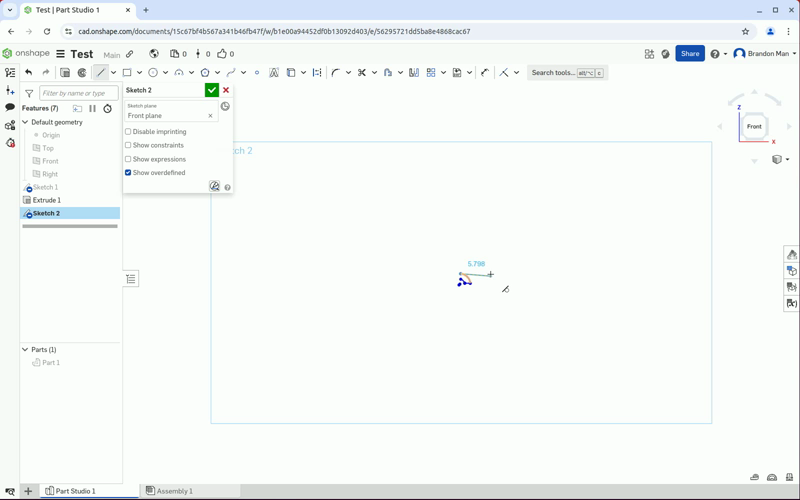
mouse_move(460, 279)
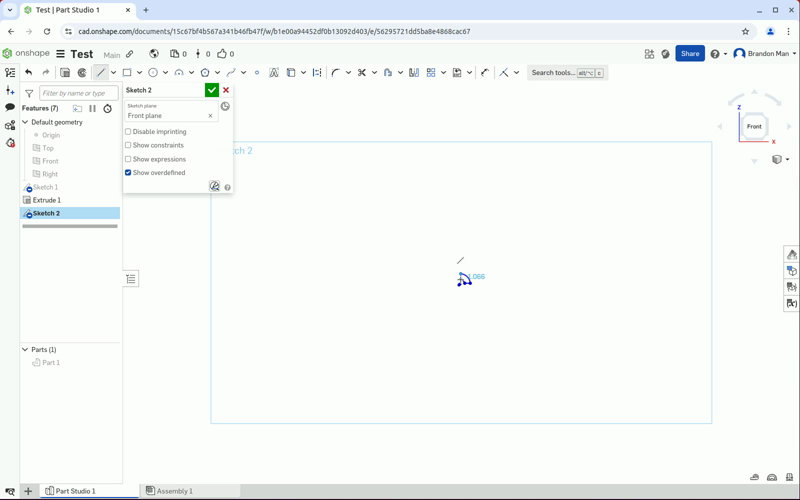
scroll(6)
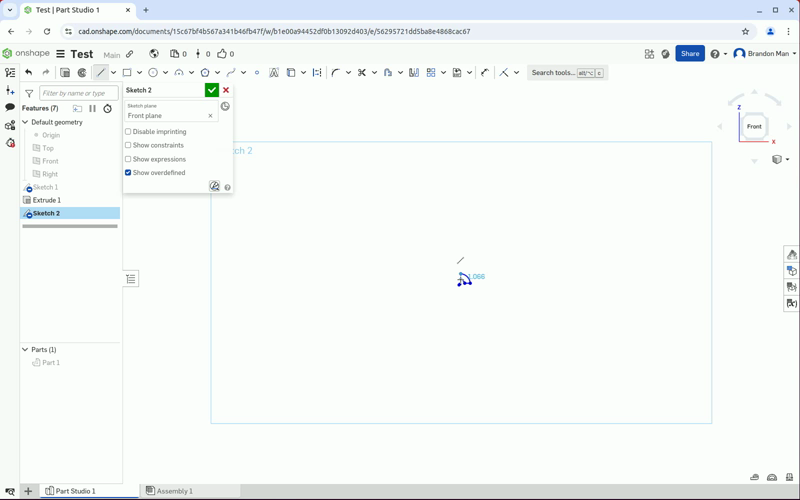
scroll(6)
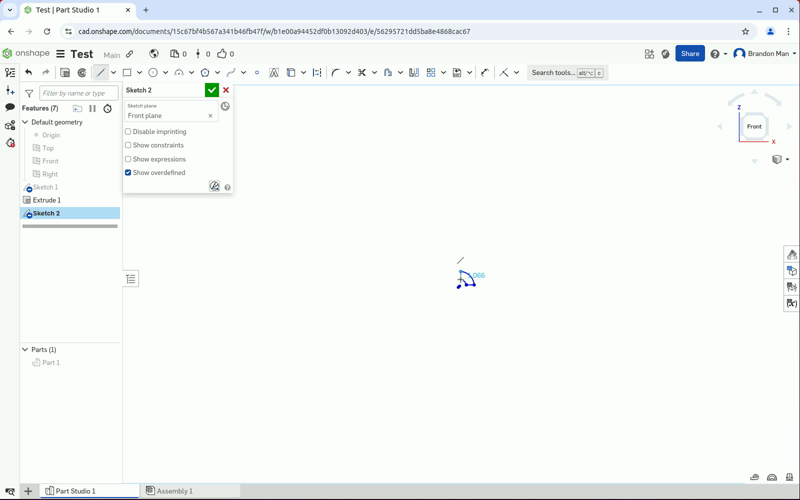
scroll(6)
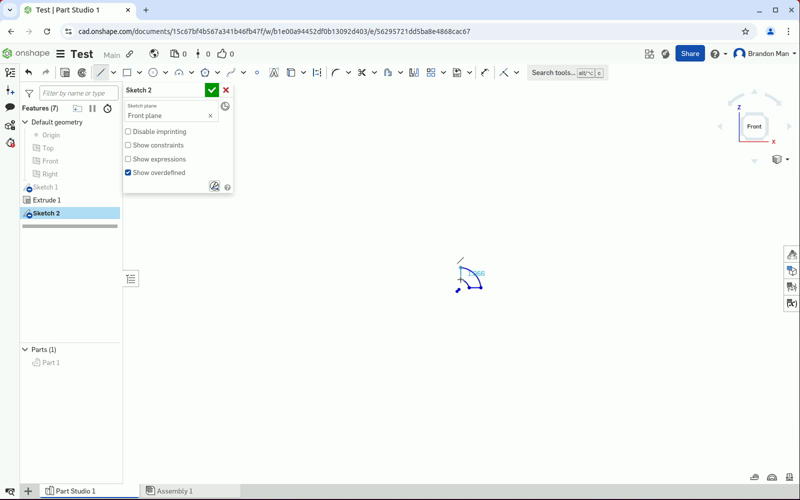
scroll(6)
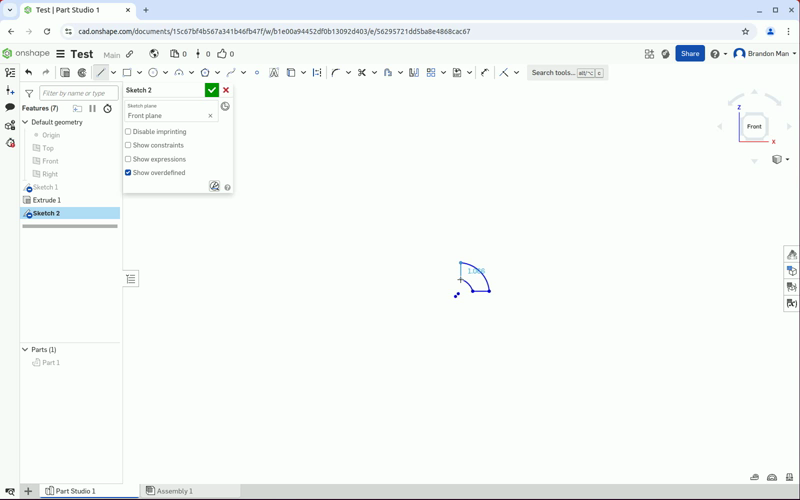
scroll(6)
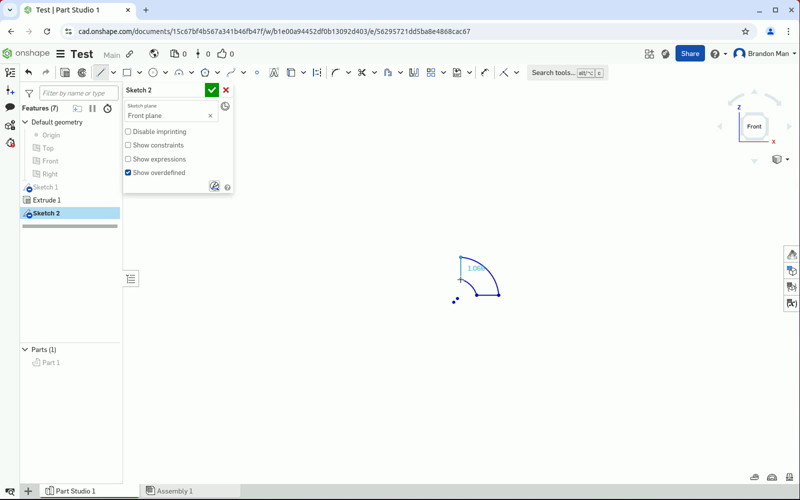
scroll(6)
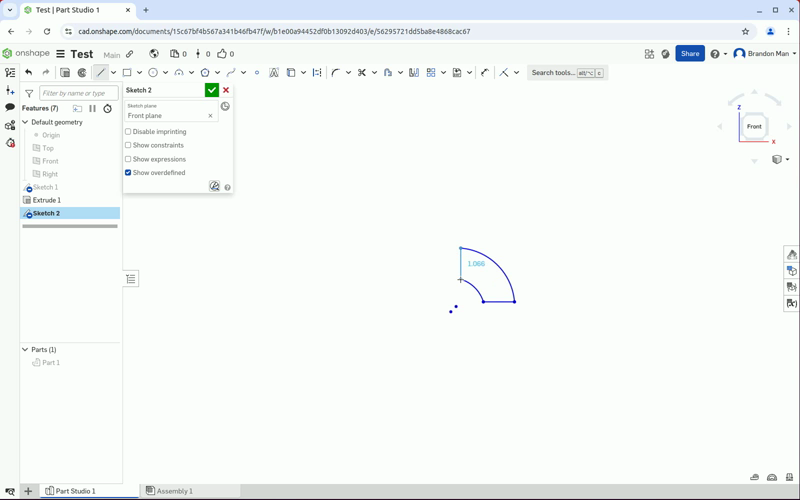
scroll(6)
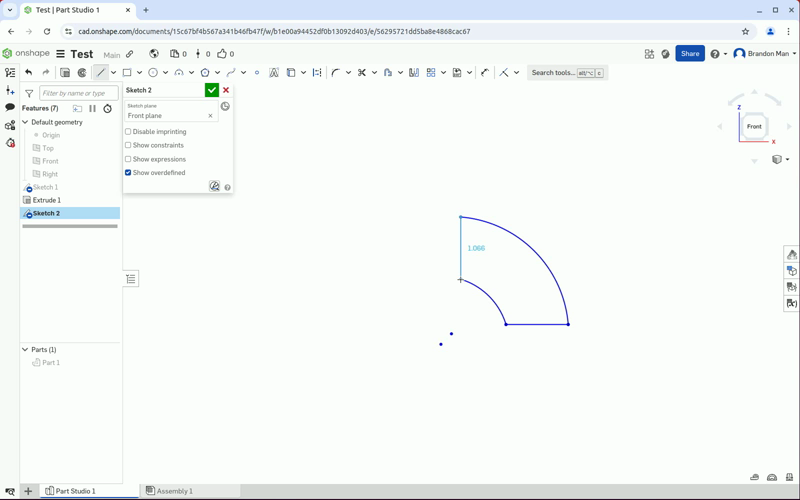
key_up(shift)
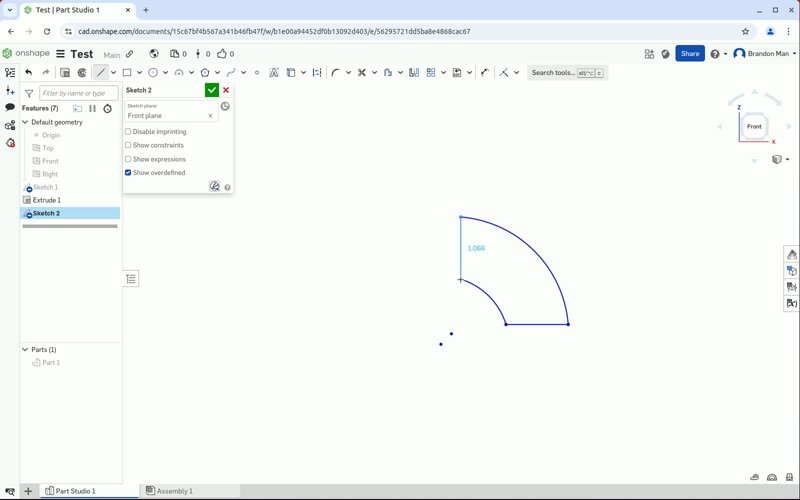
click(460, 279)
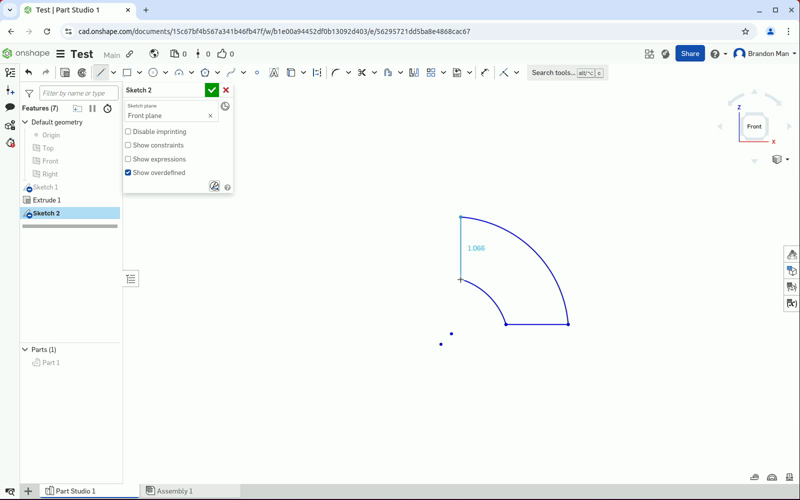
scroll(-6)
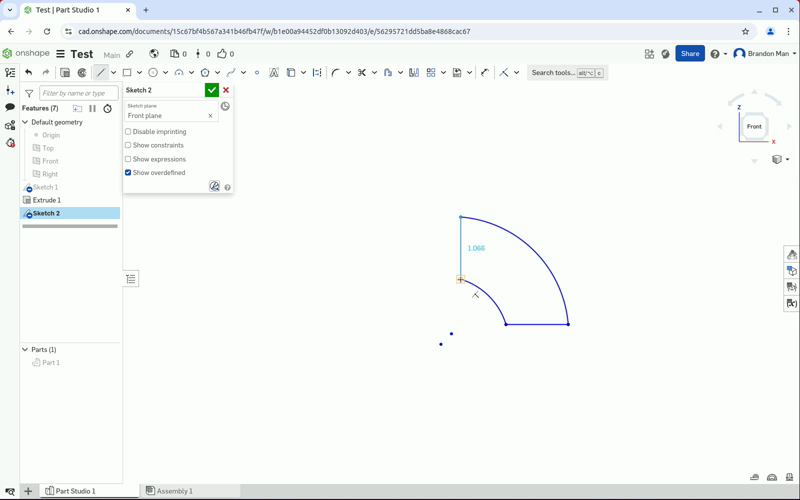
scroll(-6)
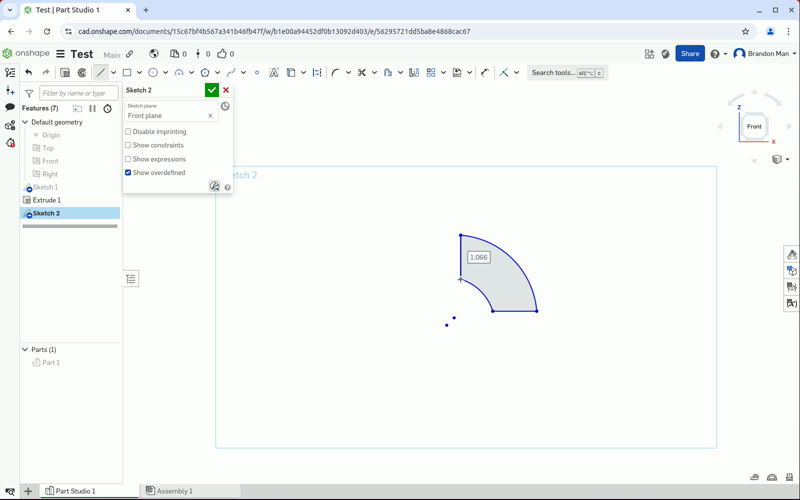
scroll(-6)
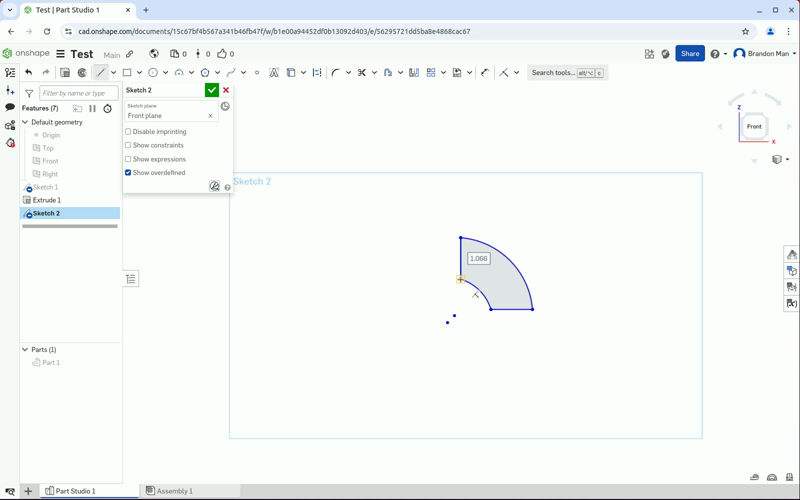
scroll(-6)
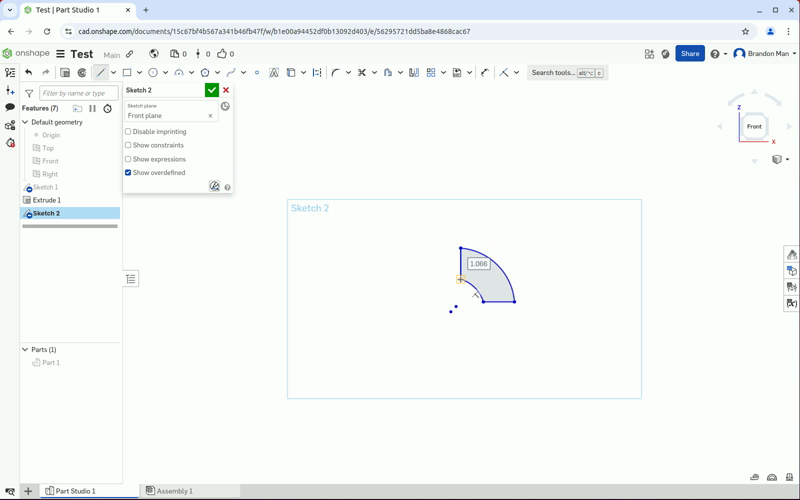
scroll(-6)
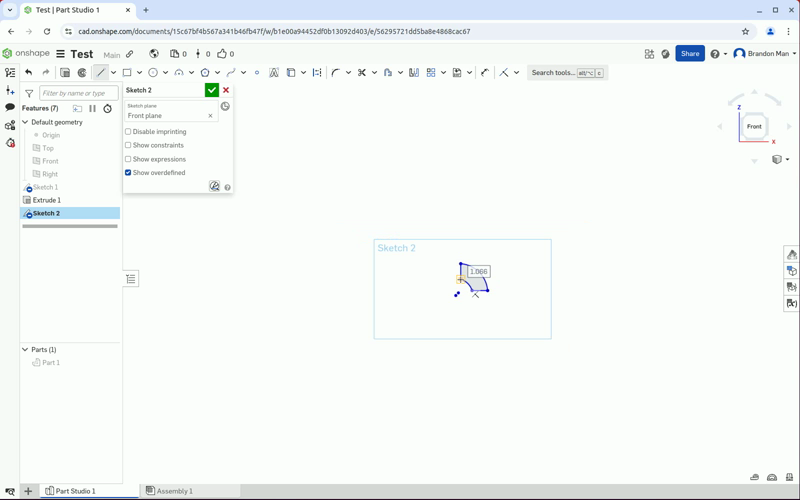
scroll(-6)
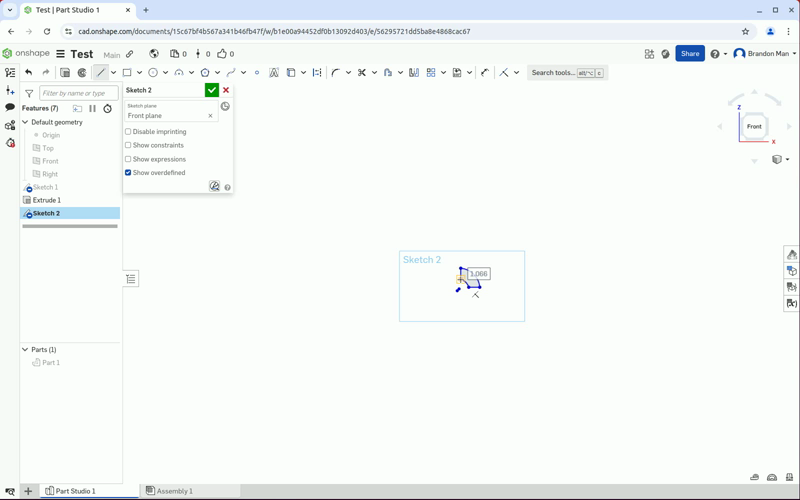
scroll(-6)
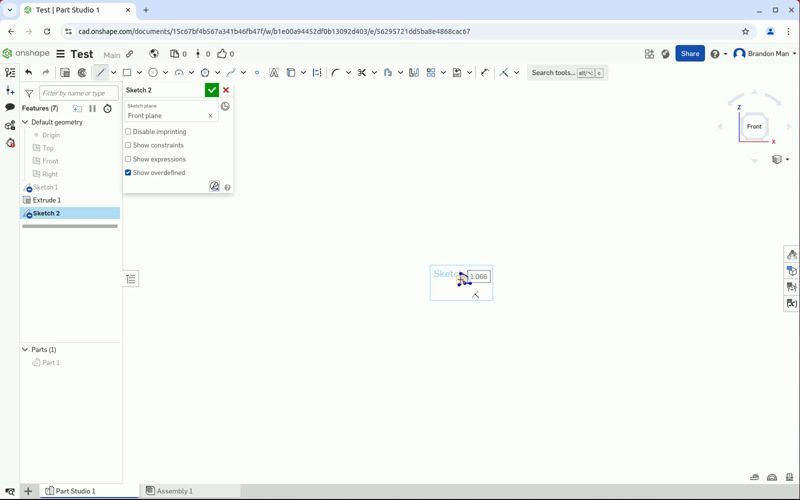
key(esc)
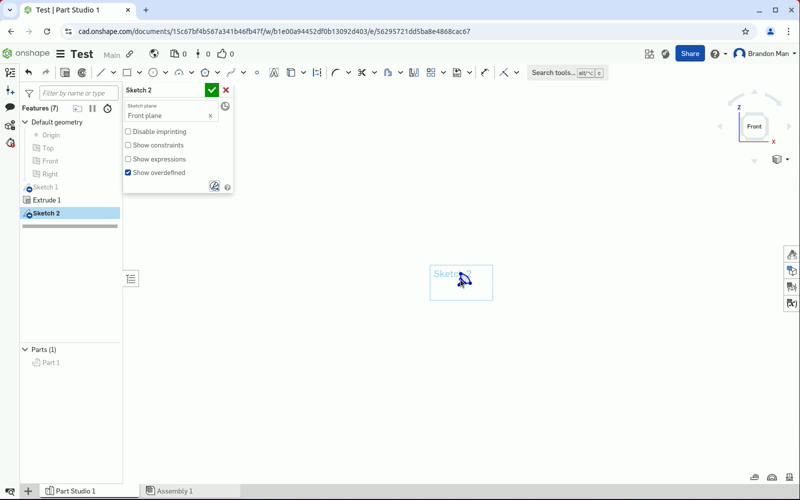
mouse_move(464, 276)
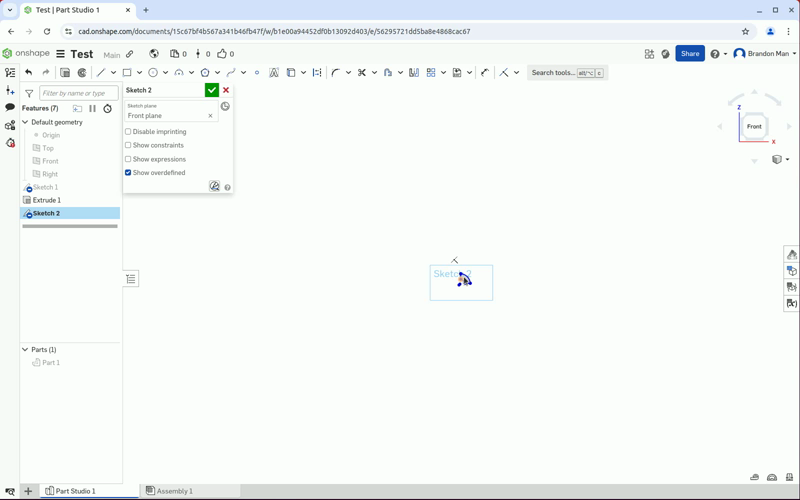
scroll(6)
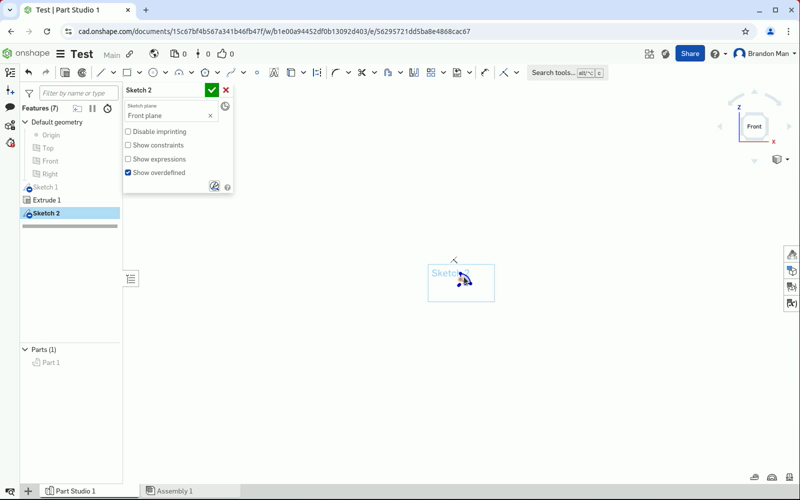
scroll(6)
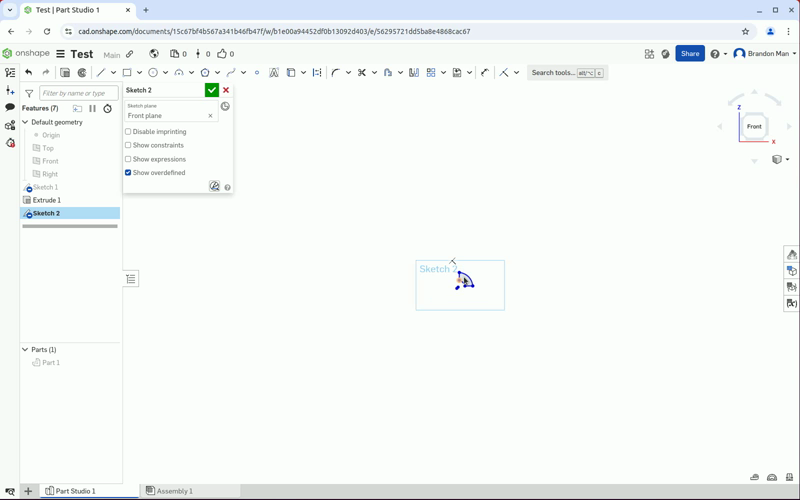
scroll(6)
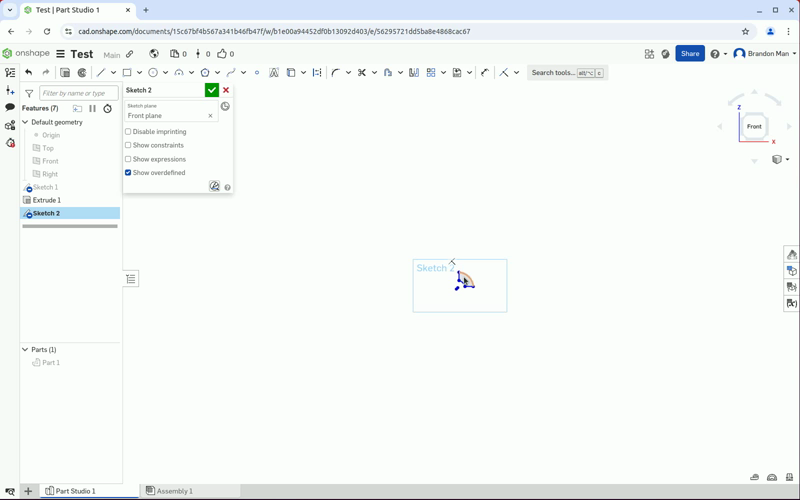
scroll(6)
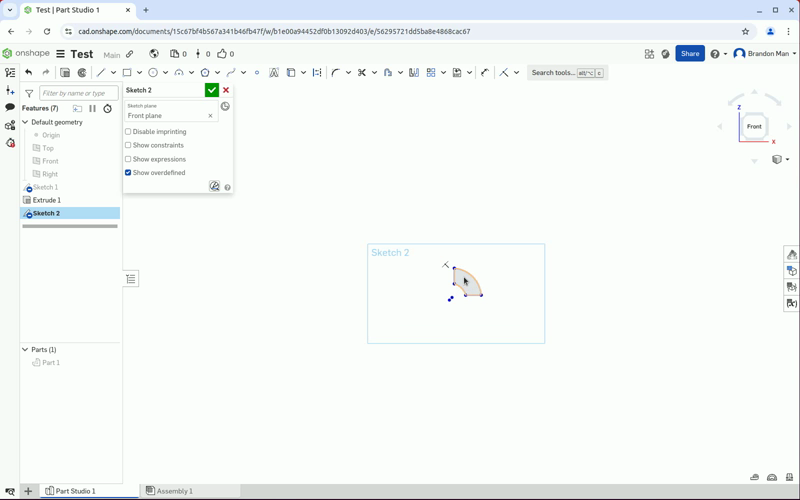
scroll(6)
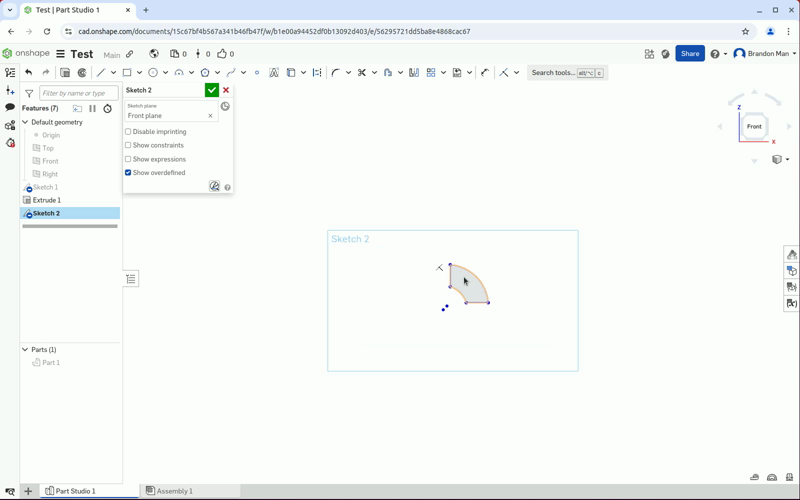
scroll(6)
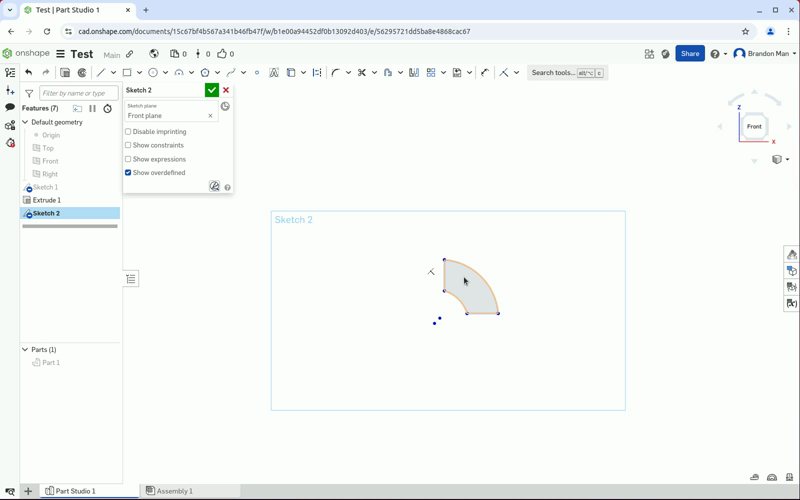
scroll(6)
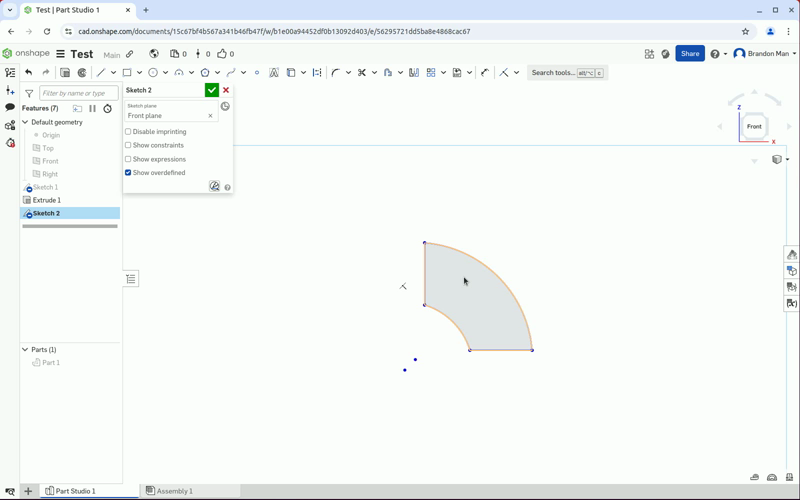
click(464, 276)
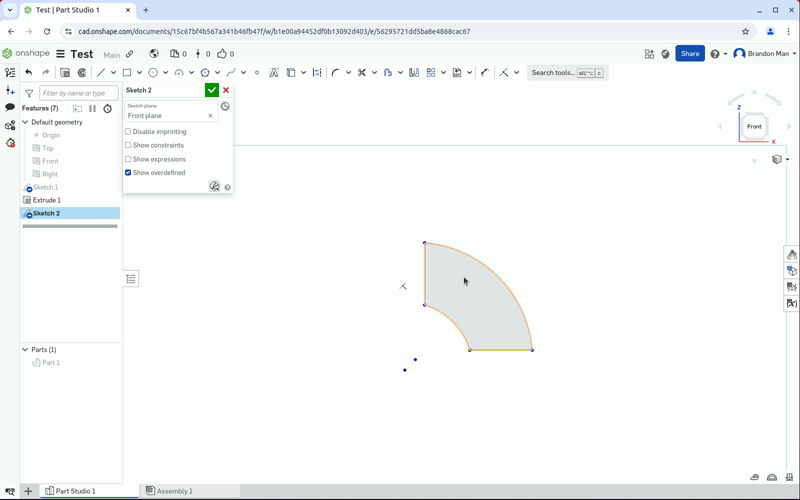
scroll(-6)
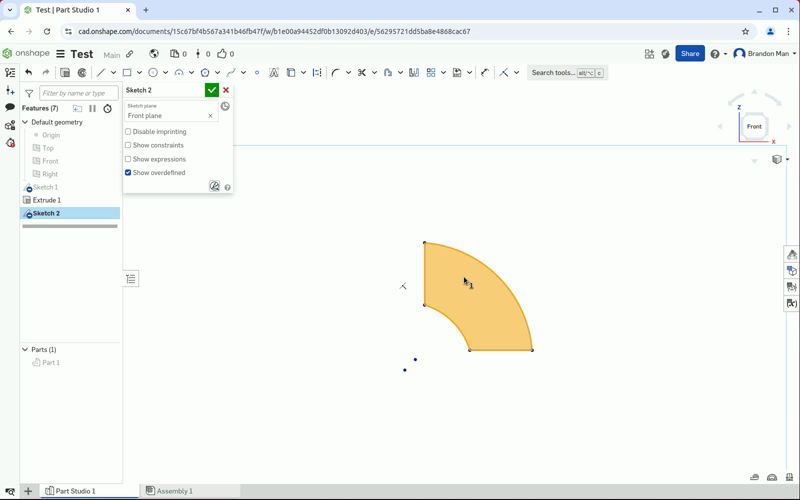
scroll(-6)
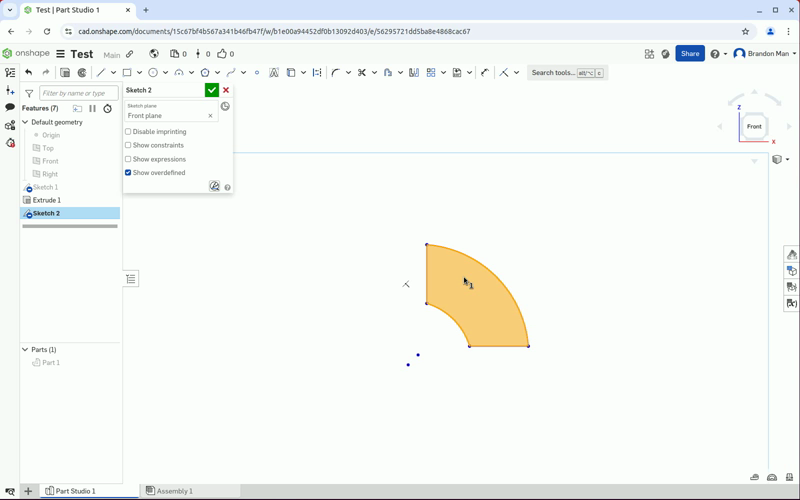
scroll(-6)
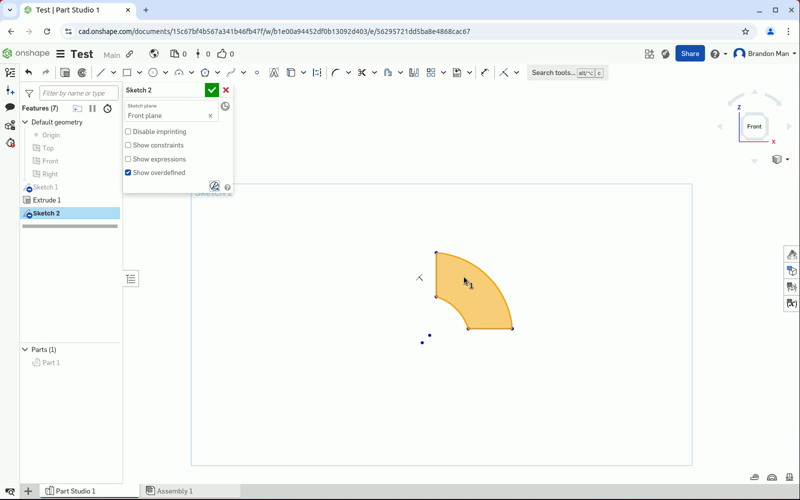
scroll(-6)
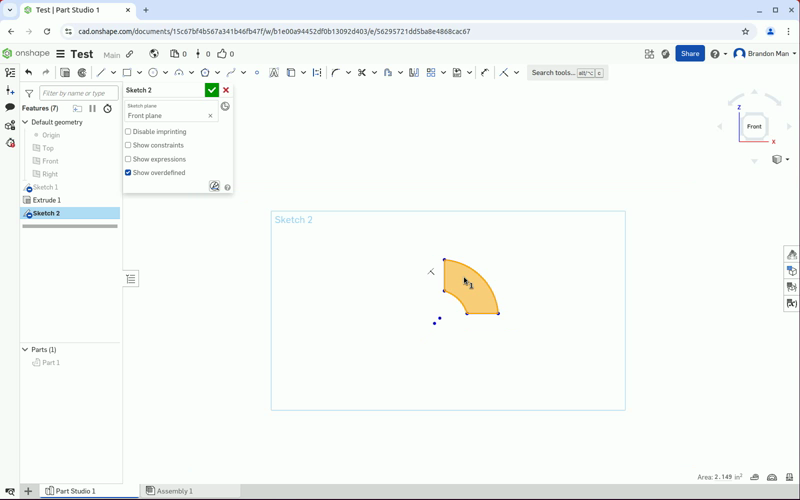
scroll(-6)
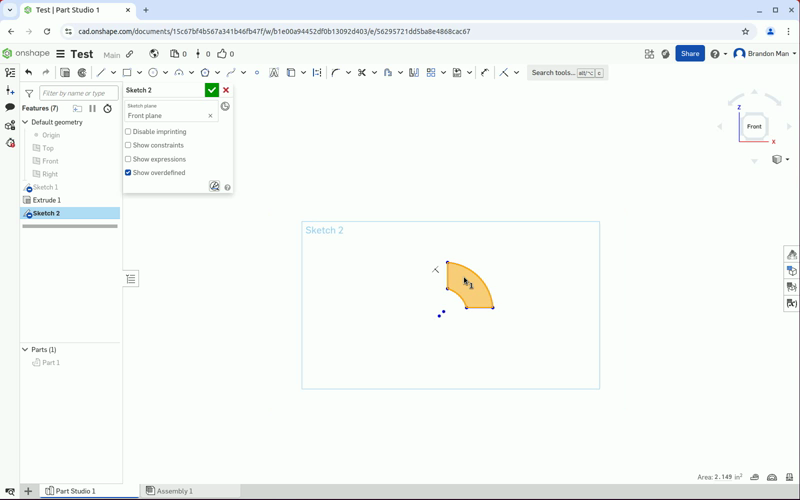
scroll(-6)
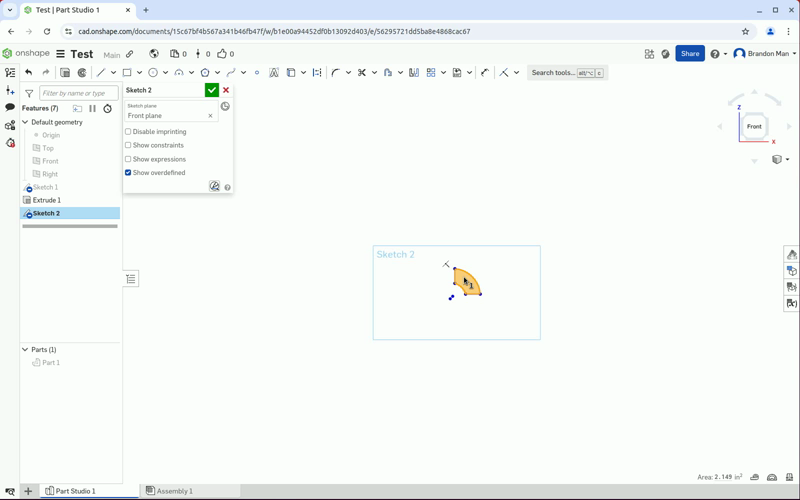
scroll(-6)
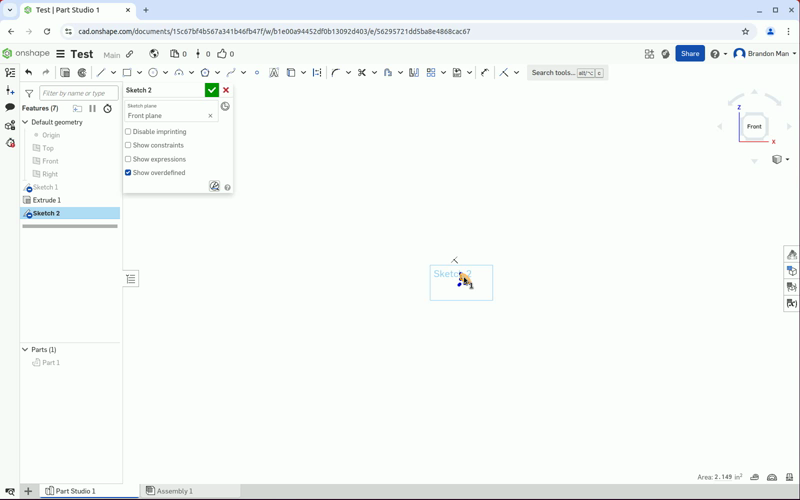
mouse_move(73, 352)
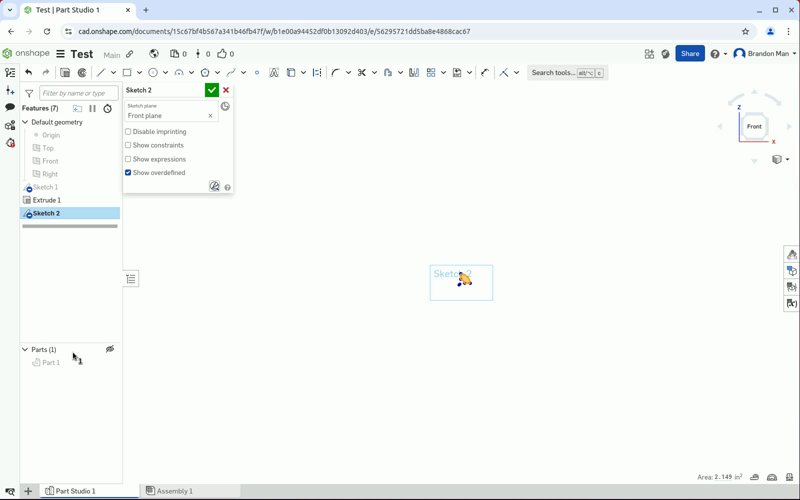
key(shift+y)
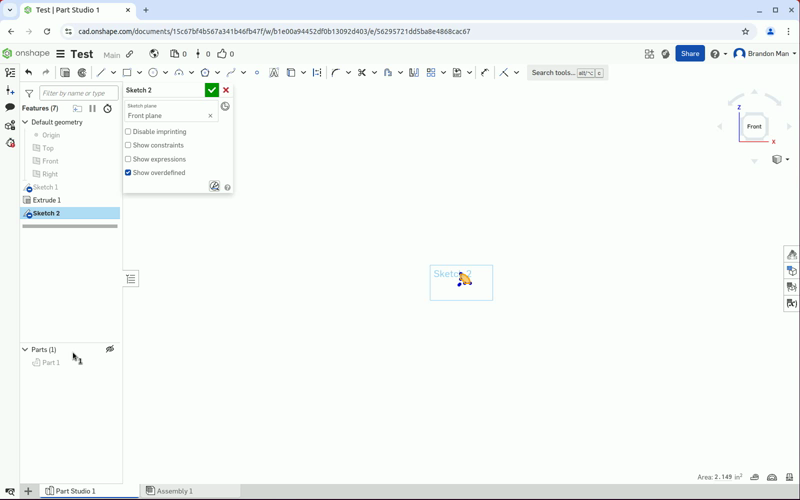
key(shift+e)
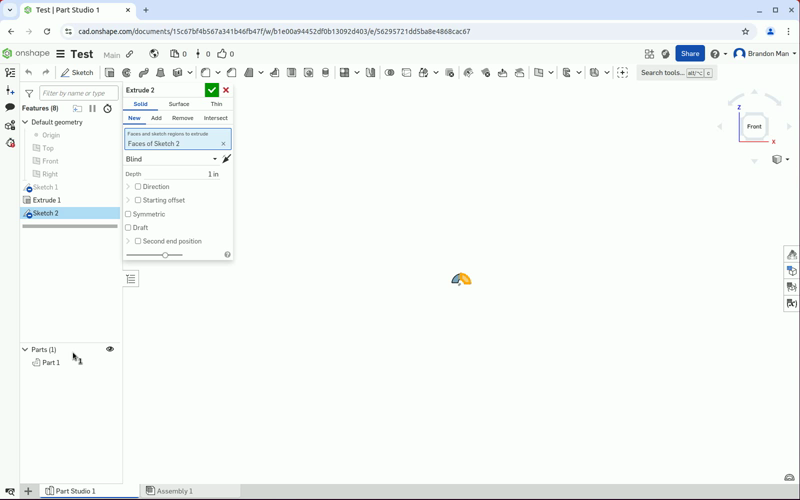
mouse_move(143, 106)
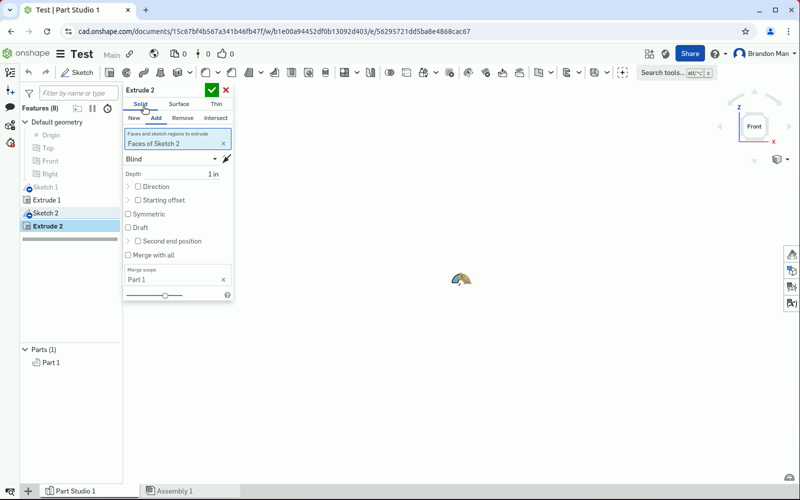
click(143, 106)
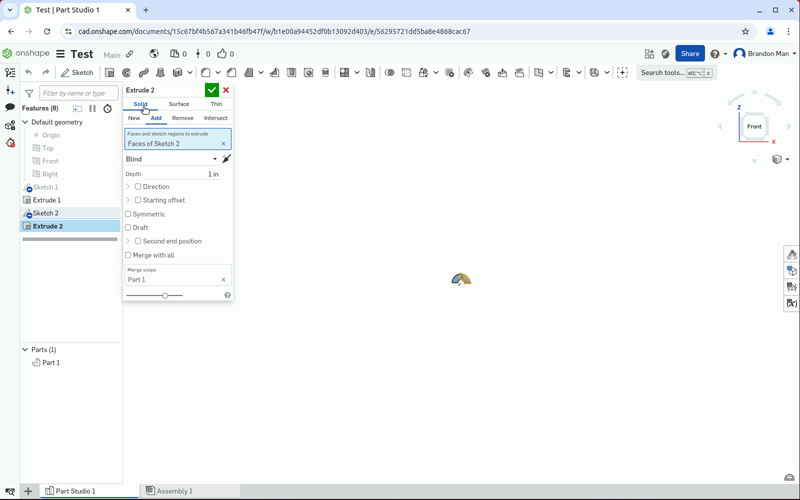
mouse_move(137, 120)
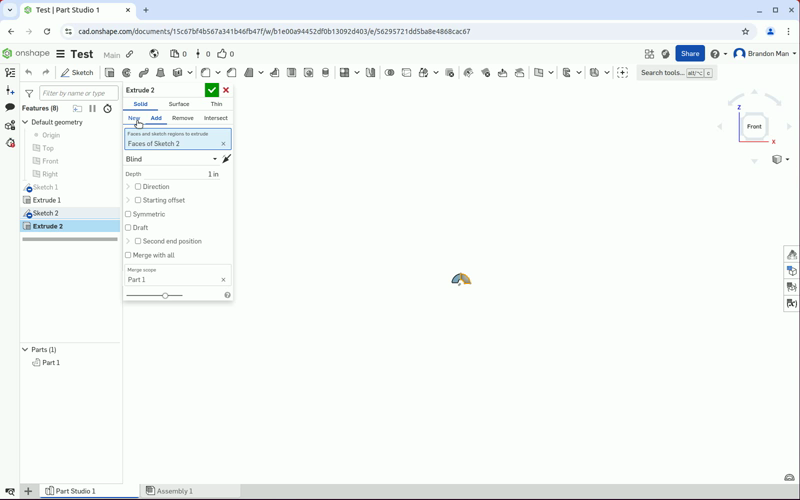
click(137, 120)
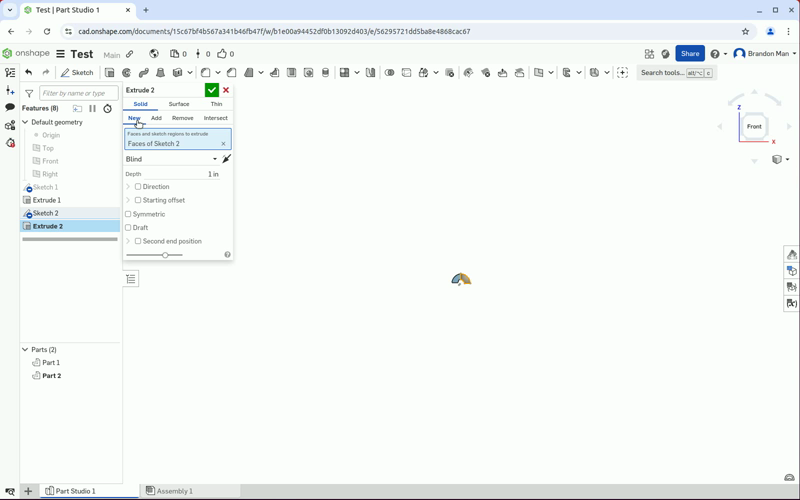
key(tab, 4)
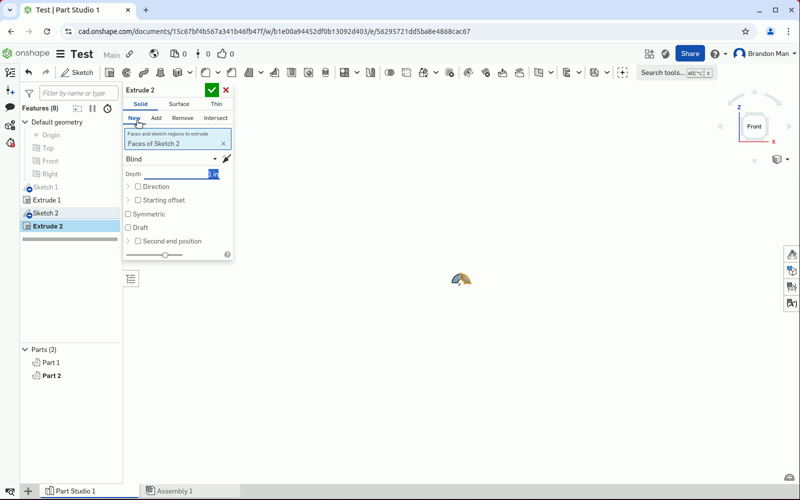
text(-23.108)
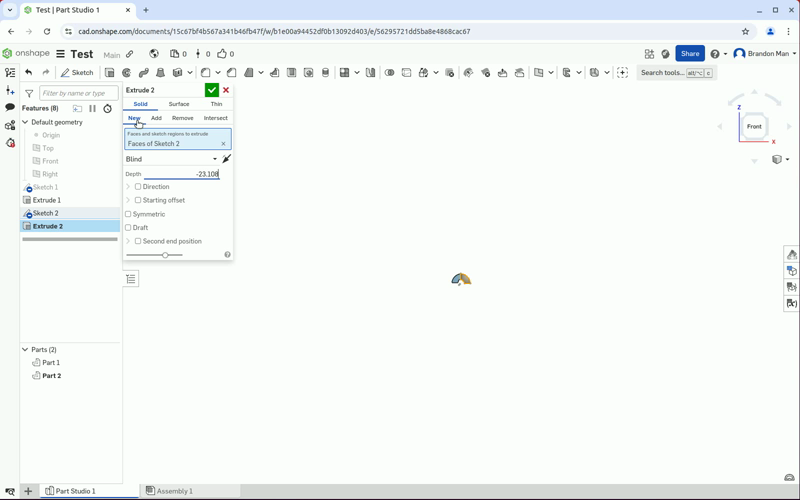
key(enter)
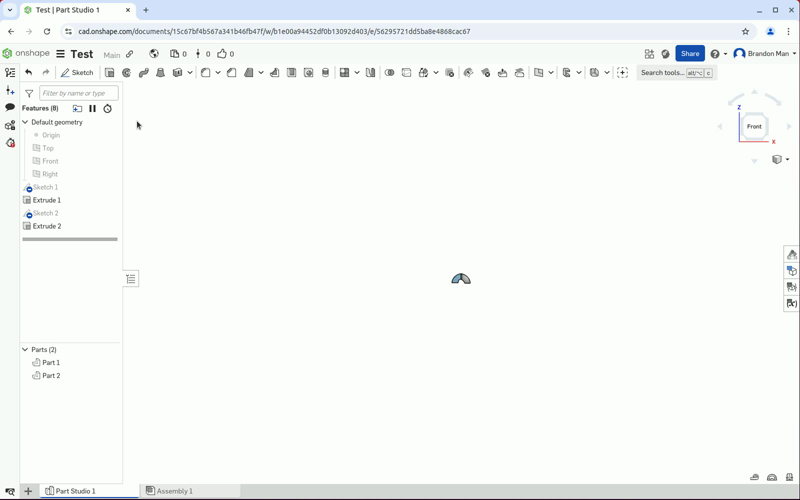
key(shift+h)
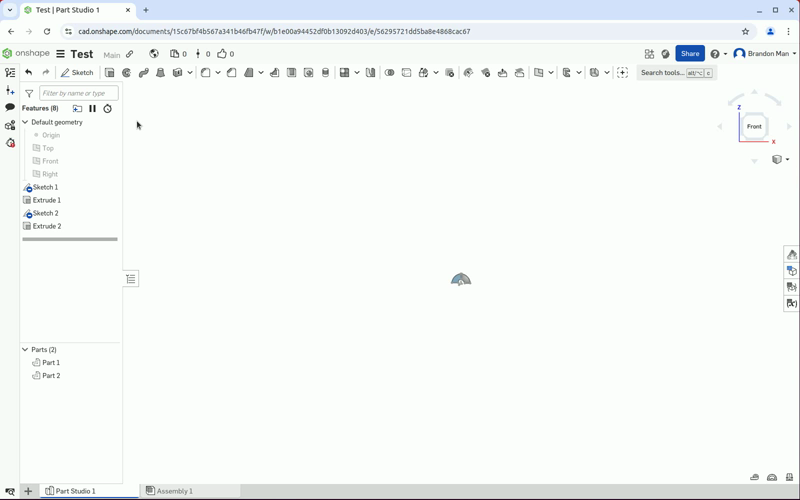
key(shift+h)
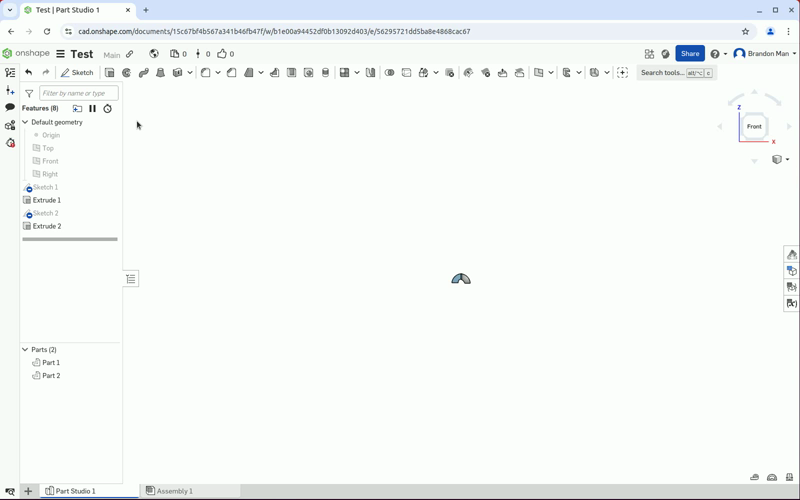
mouse_move(73, 189)
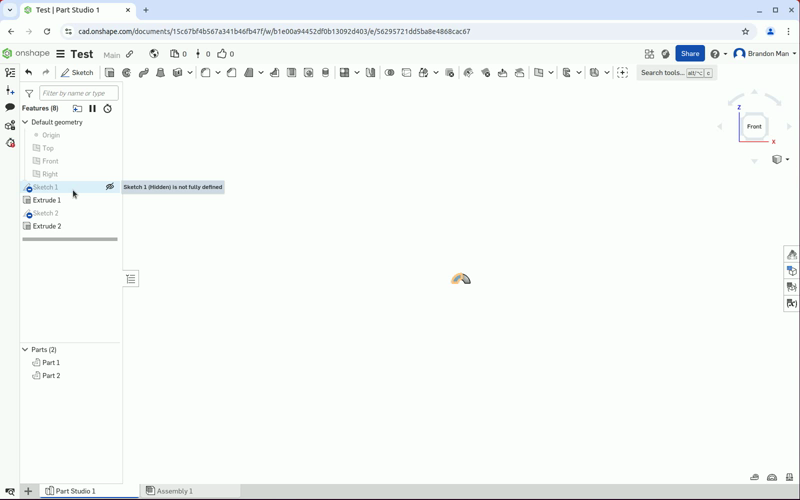
click(73, 189)
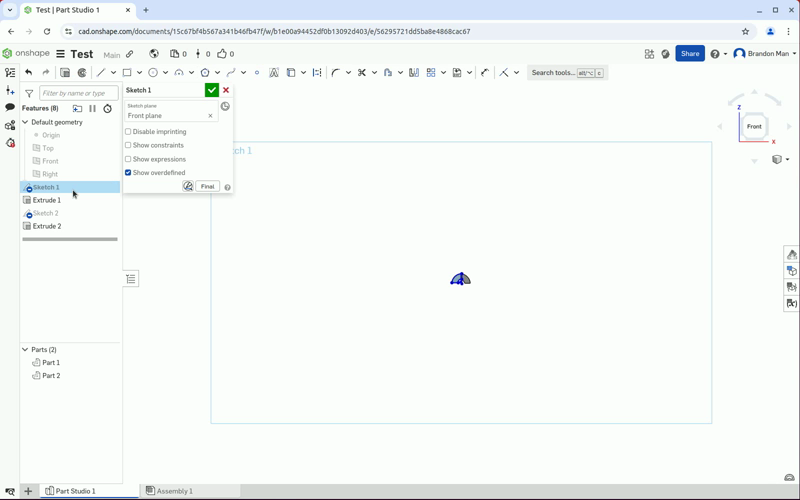
mouse_move(229, 92)
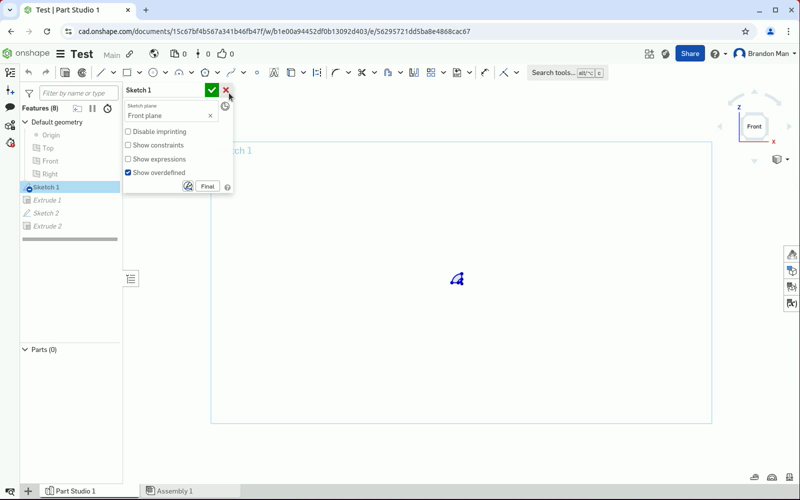
click(229, 92)
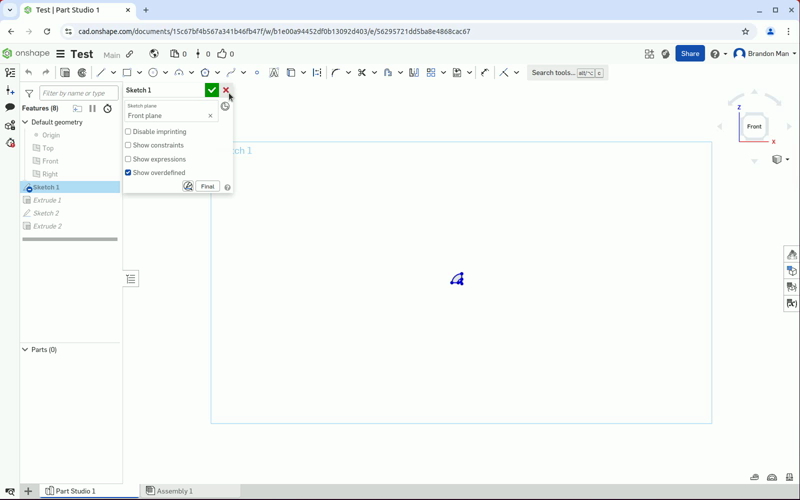
key(shift+s)
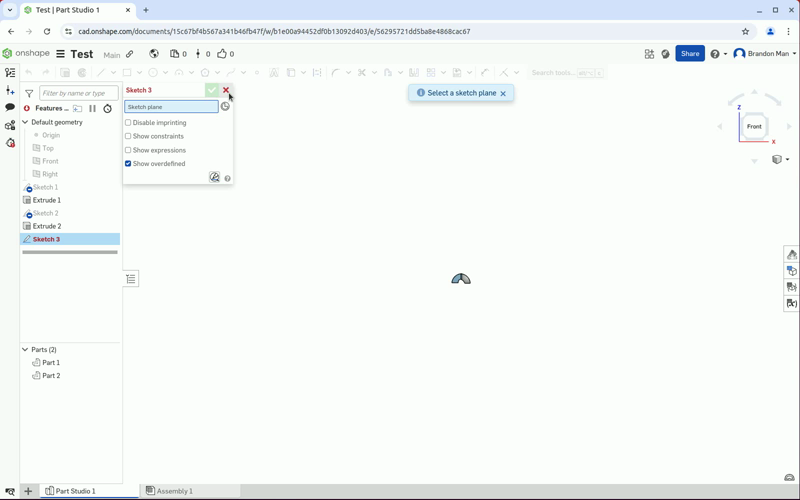
mouse_move(73, 163)
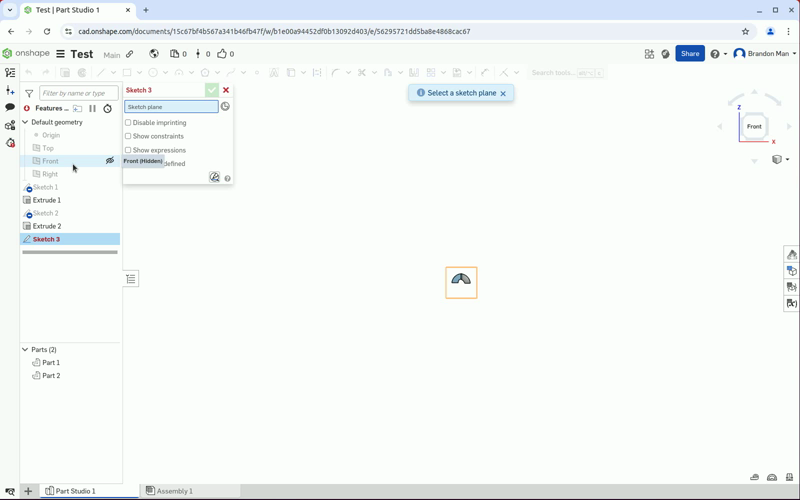
click(73, 163)
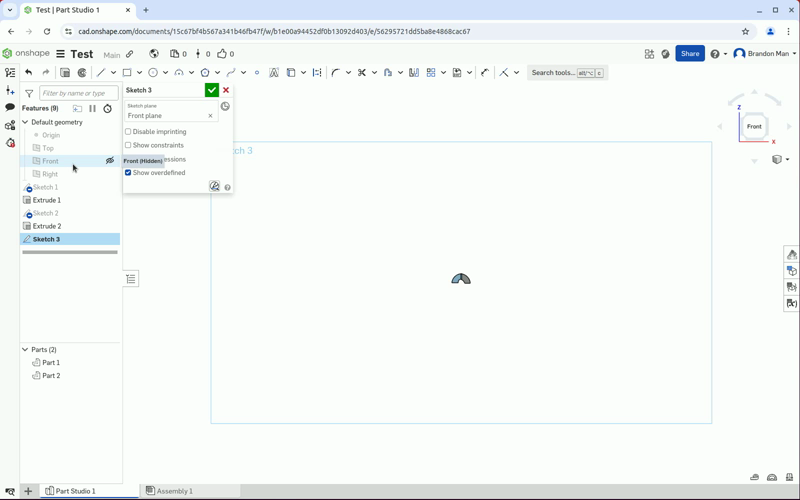
mouse_move(73, 352)
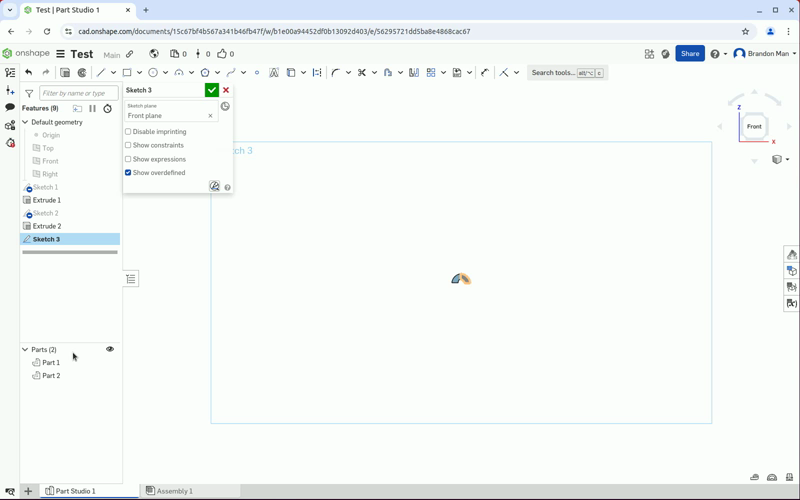
key(y)
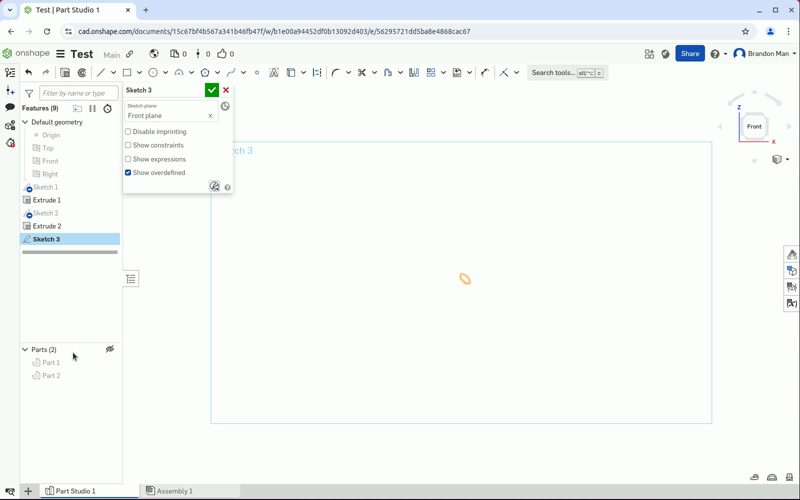
key(a)
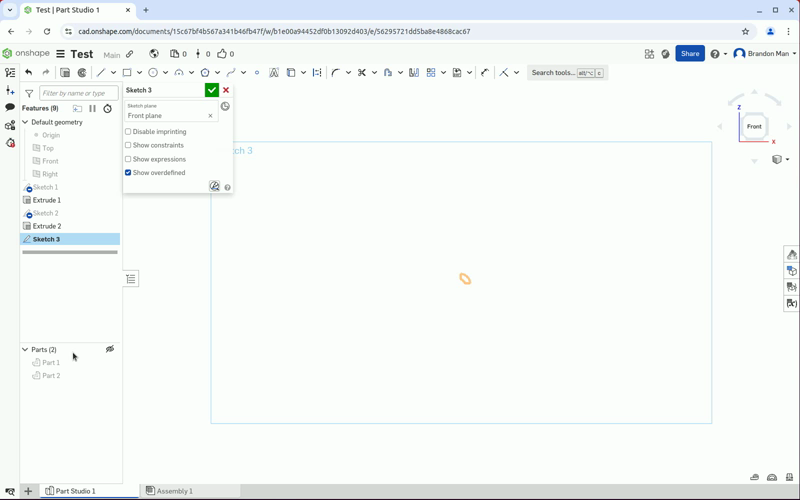
key_down(shift)
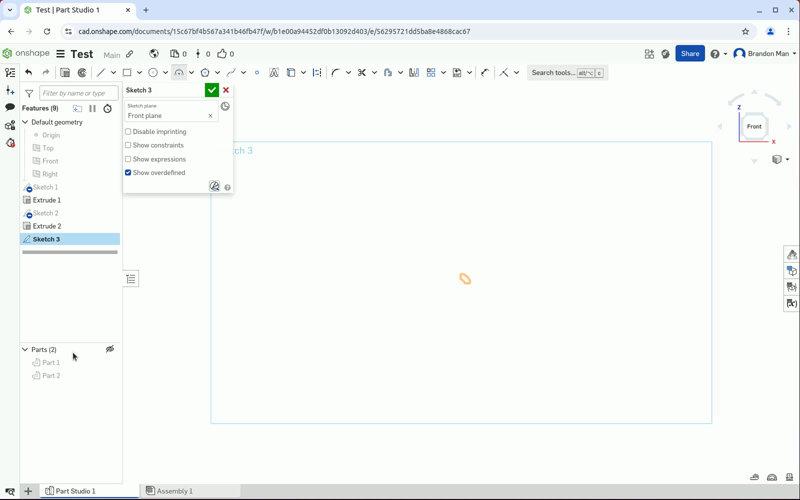
mouse_move(452, 282)
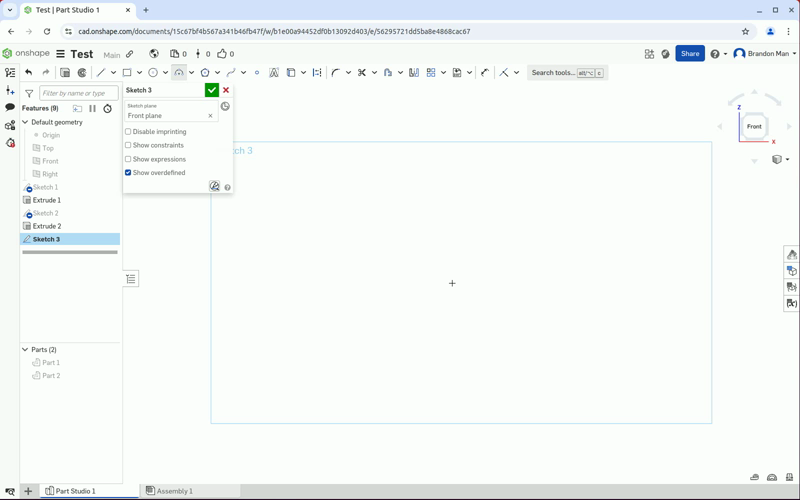
click(452, 282)
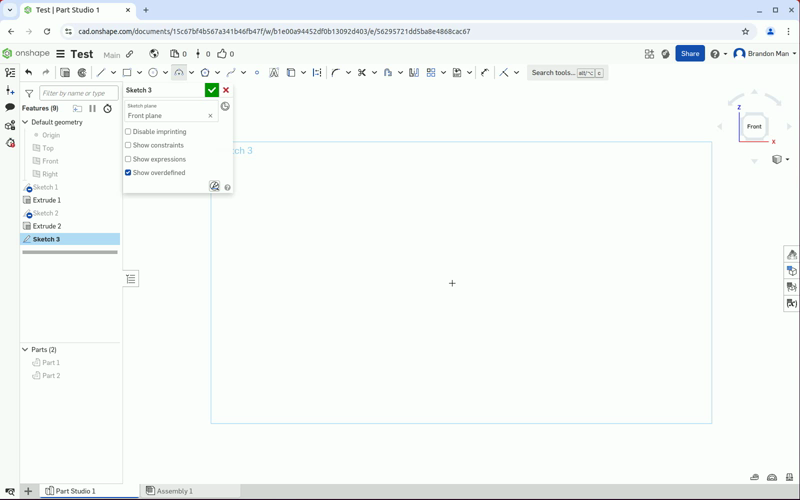
key_up(shift)
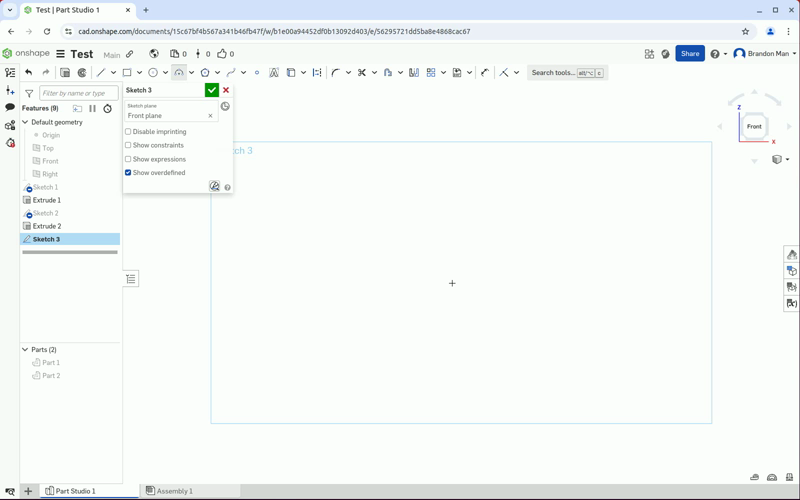
key_down(shift)
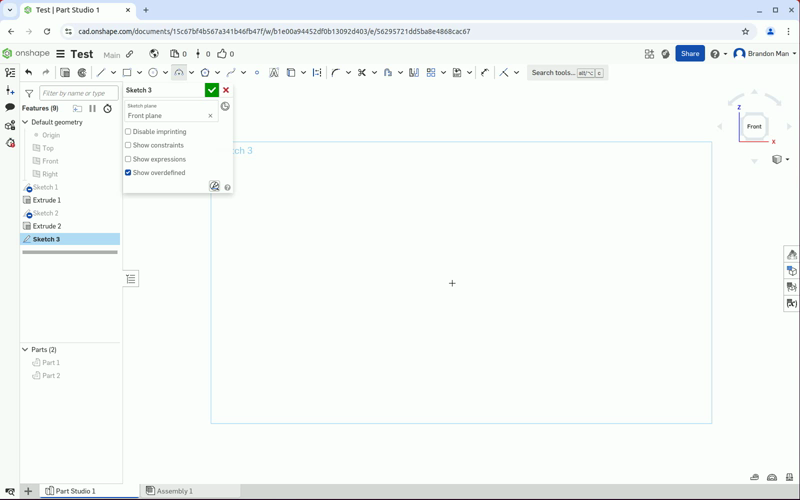
mouse_move(461, 292)
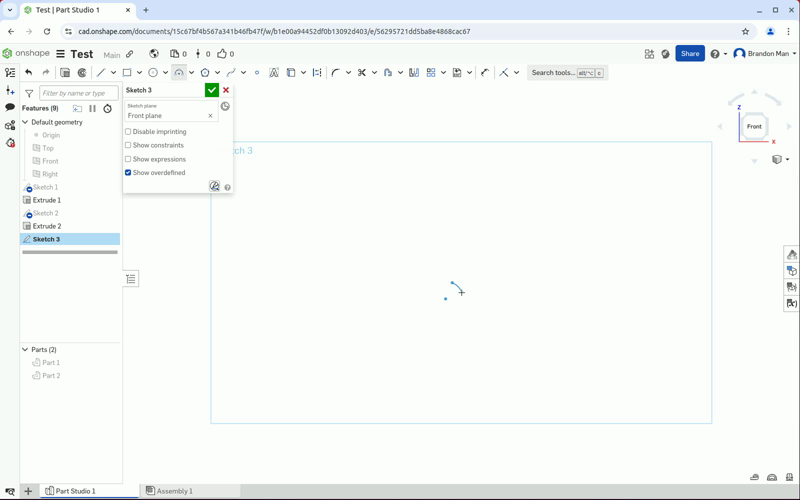
click(461, 292)
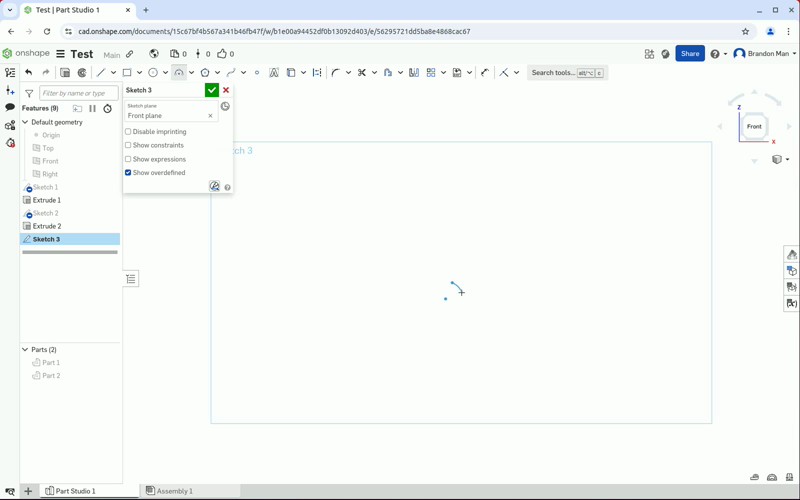
mouse_move(455, 289)
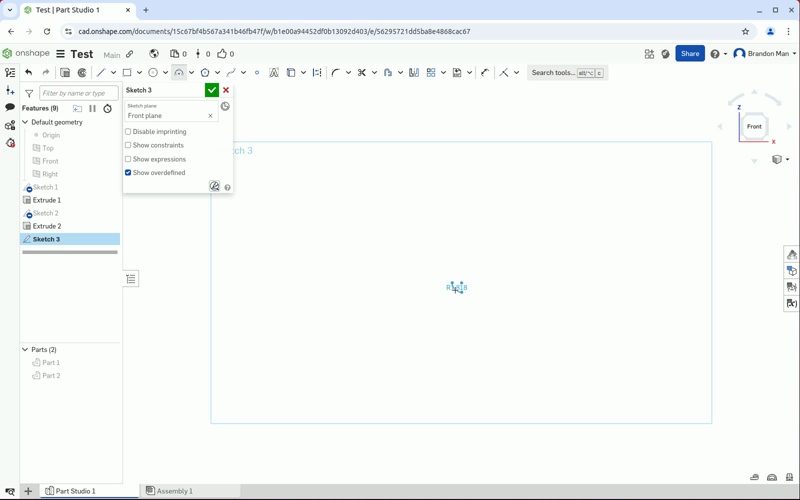
click(455, 289)
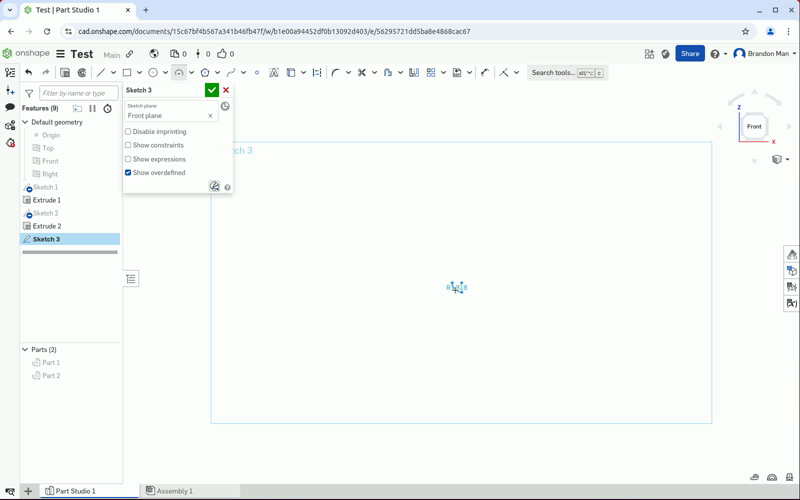
key_up(shift)
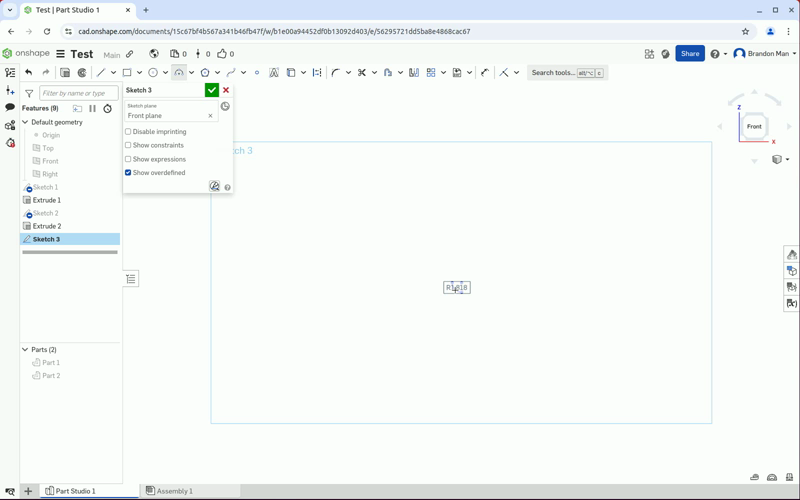
key(esc)
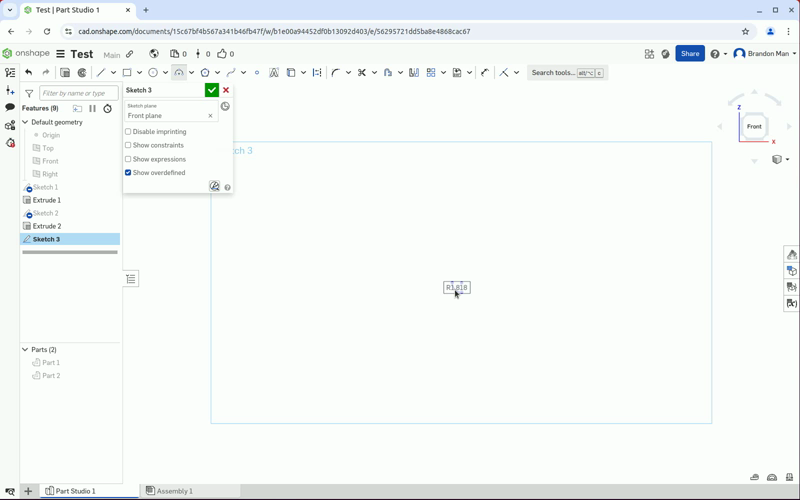
key(l)
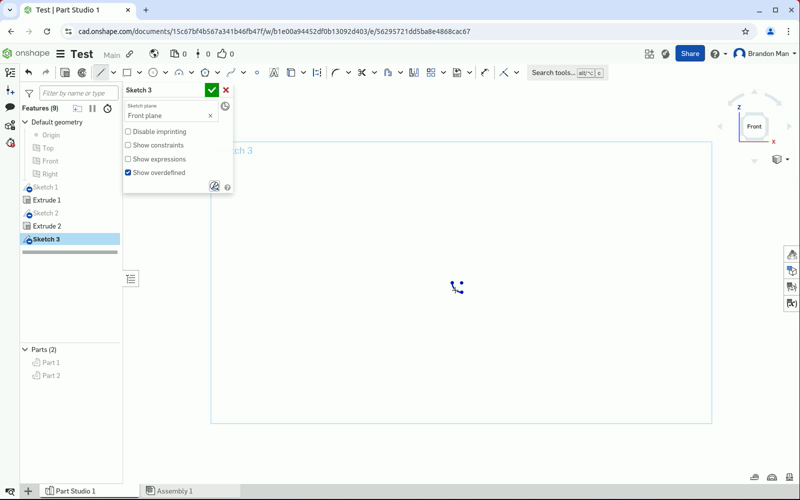
mouse_move(461, 292)
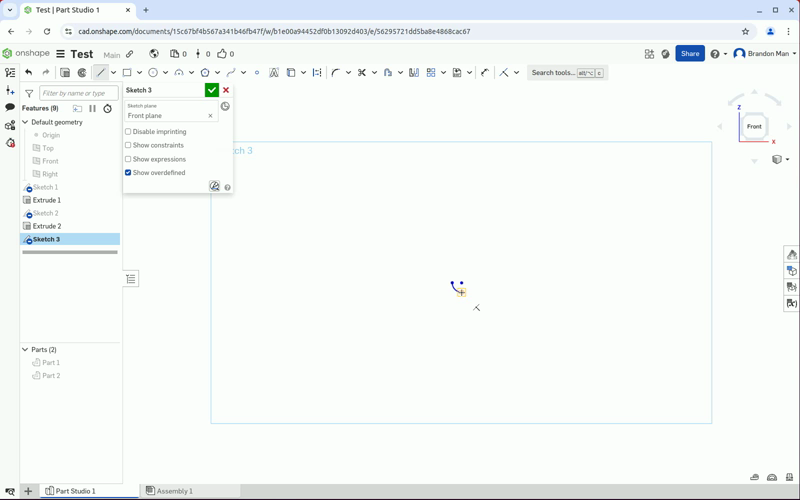
click(461, 292)
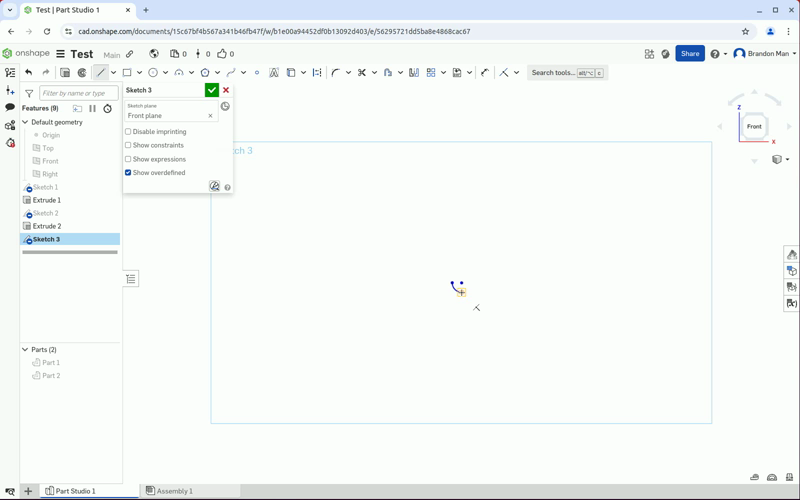
key_down(shift)
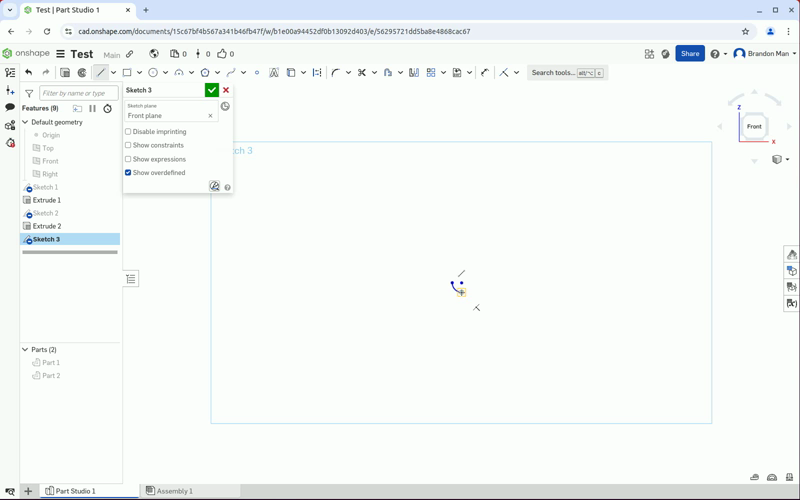
mouse_move(491, 292)
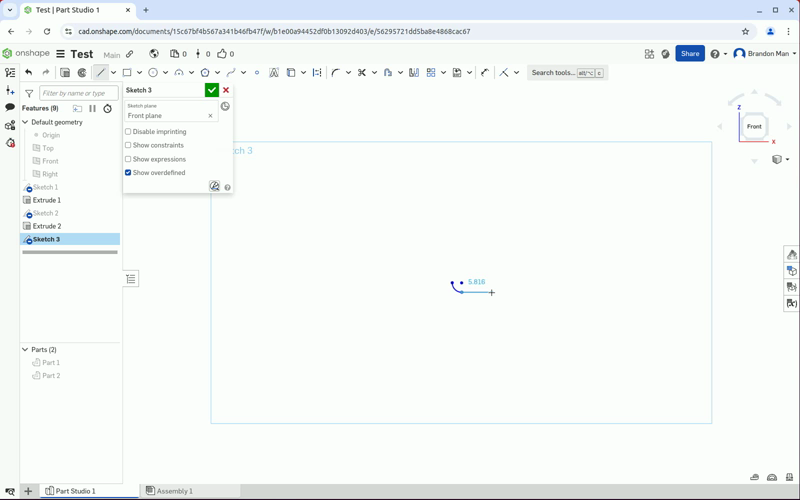
mouse_move(461, 286)
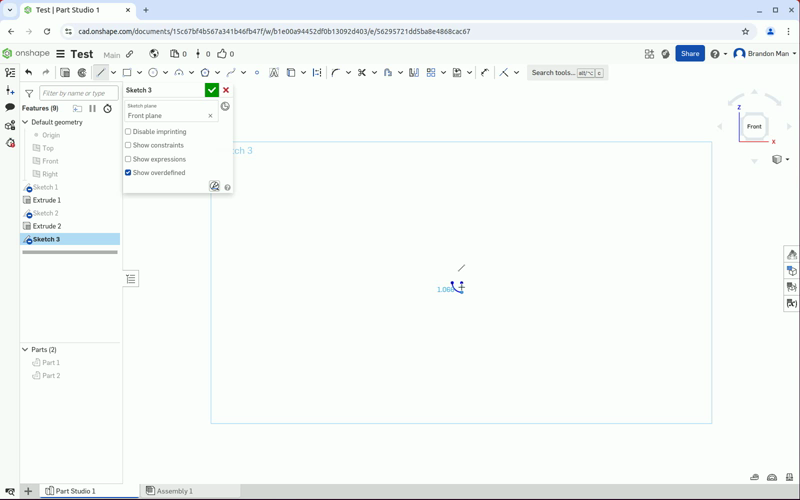
scroll(6)
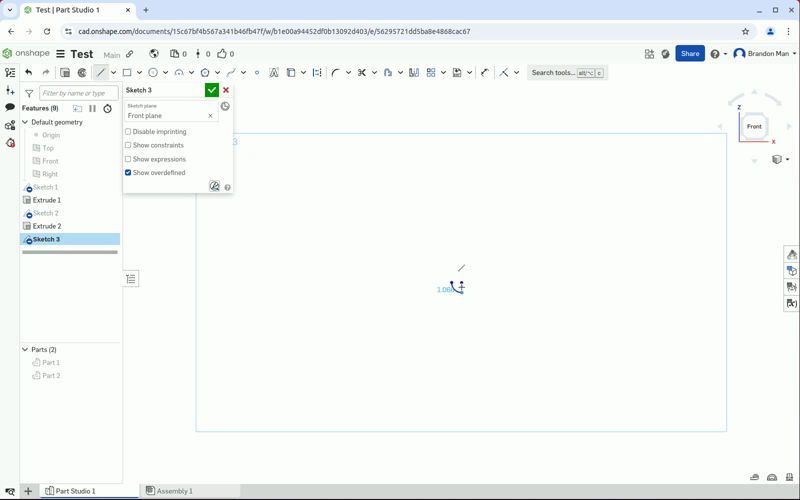
scroll(6)
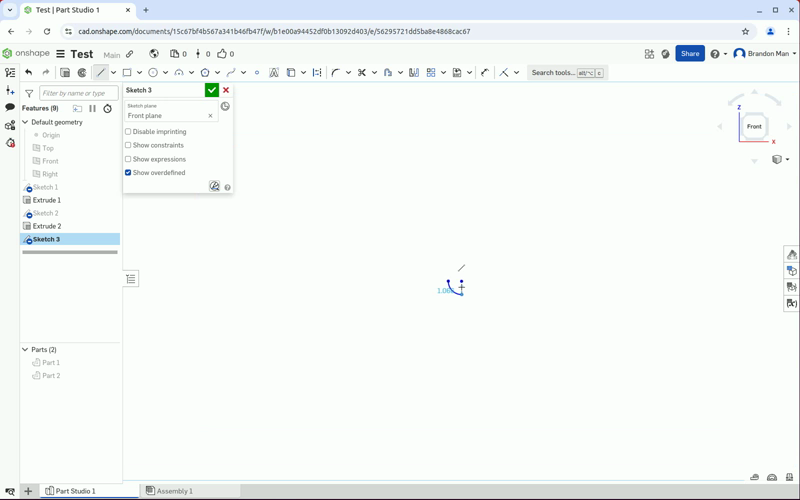
scroll(6)
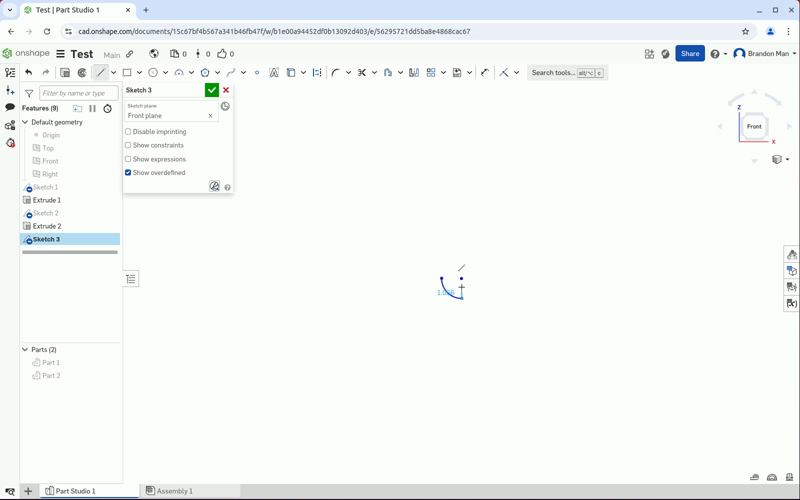
scroll(6)
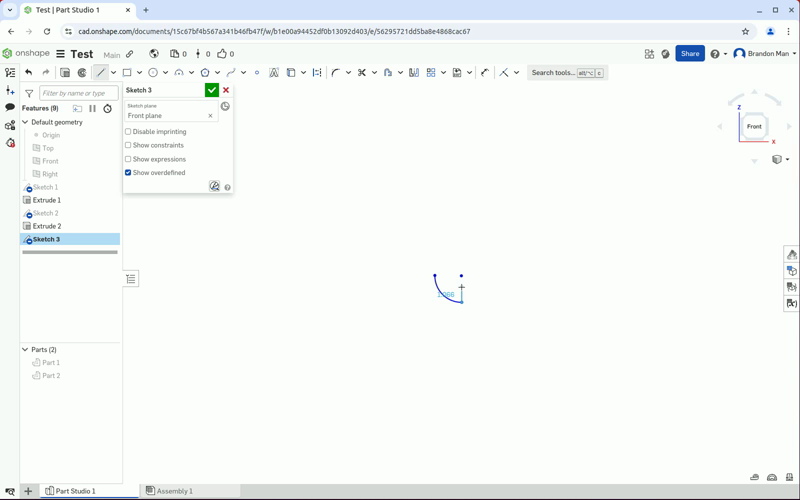
scroll(6)
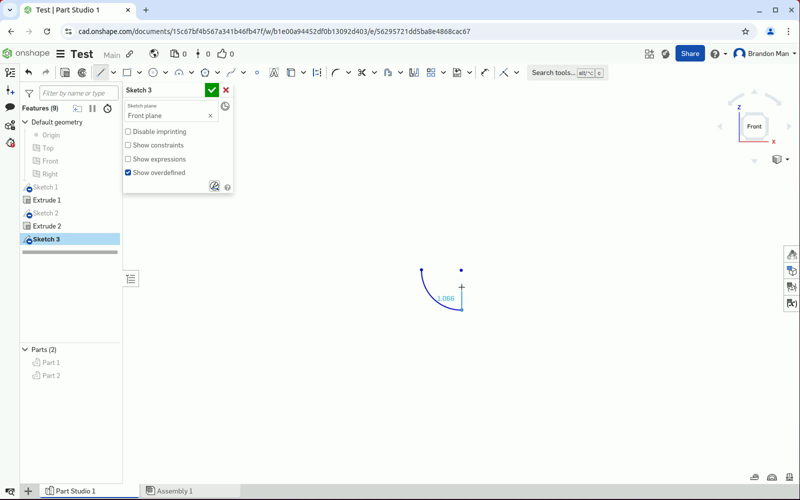
scroll(6)
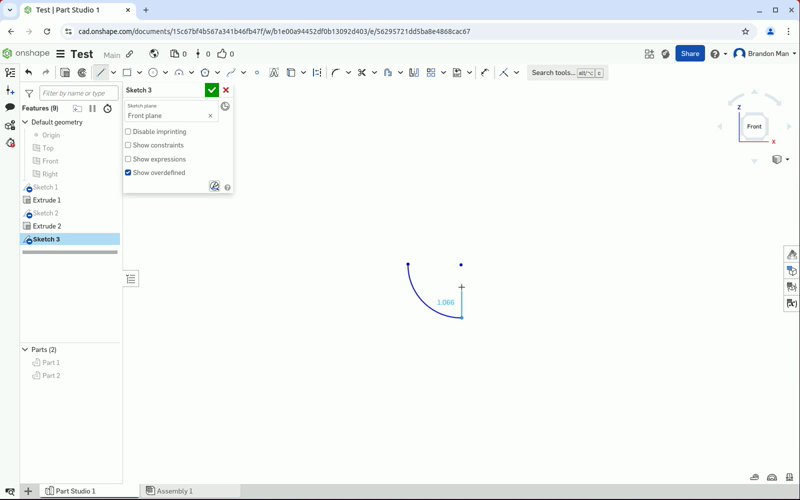
scroll(6)
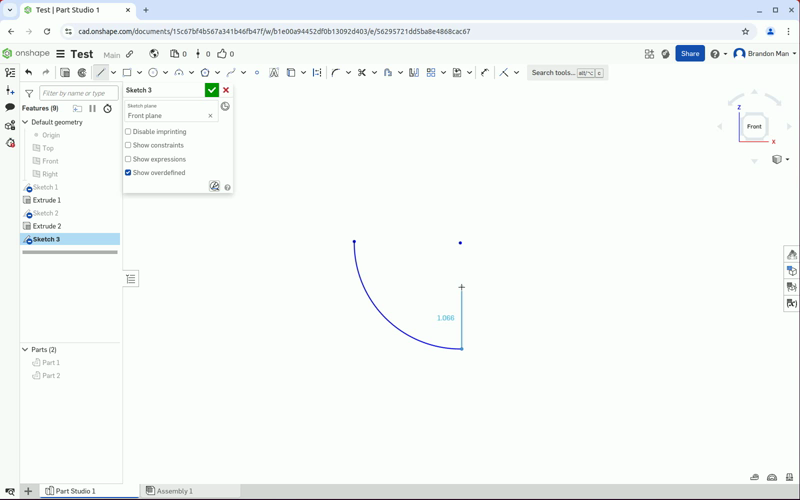
click(461, 286)
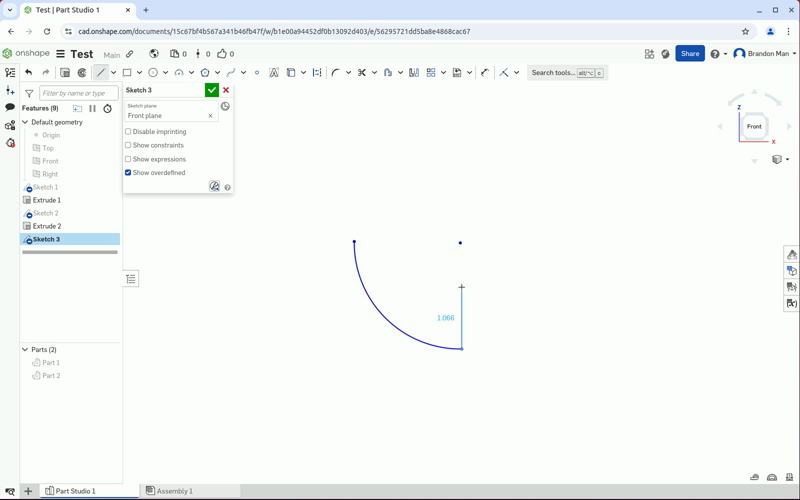
scroll(-6)
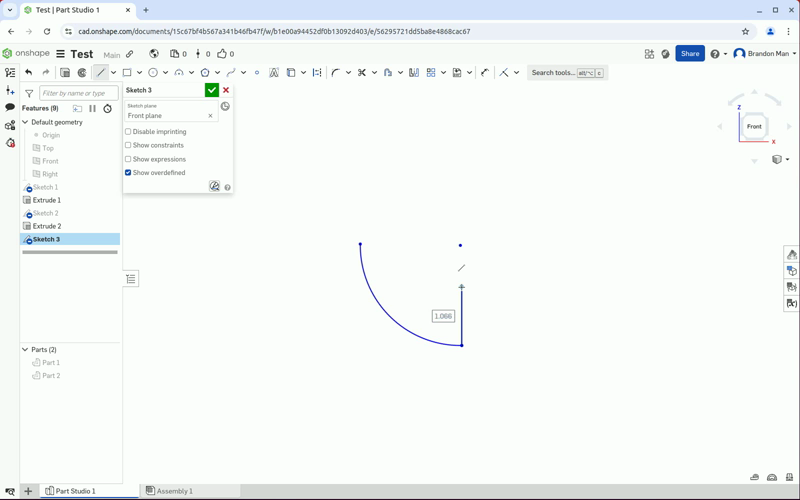
scroll(-6)
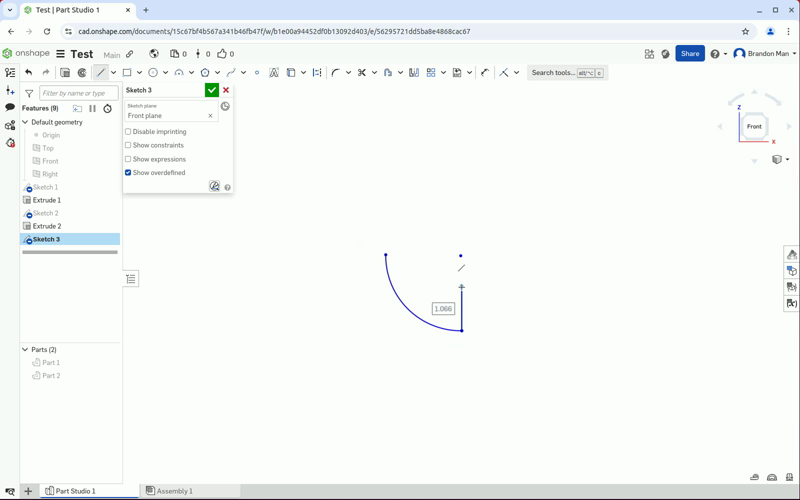
scroll(-6)
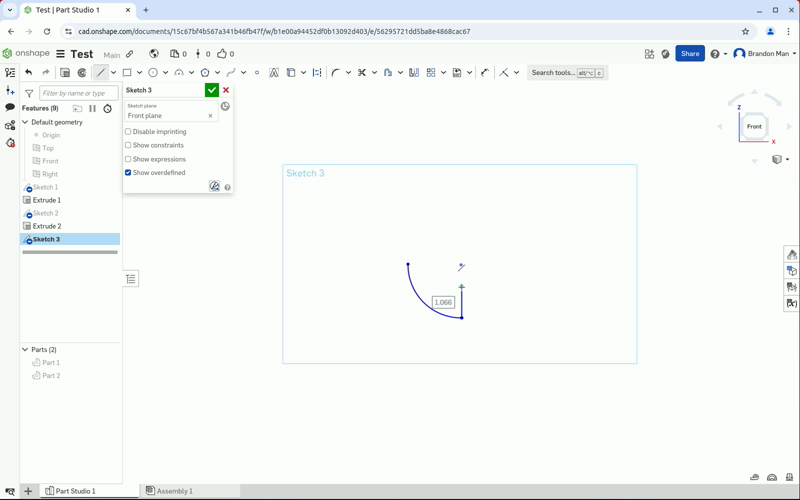
scroll(-6)
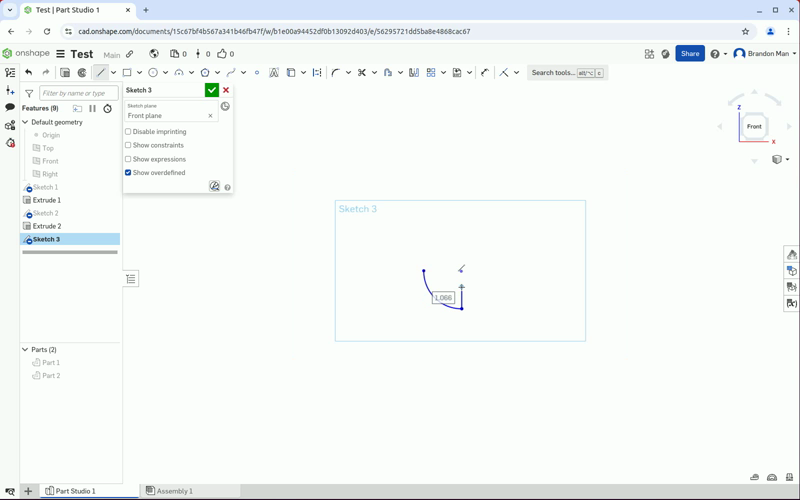
scroll(-6)
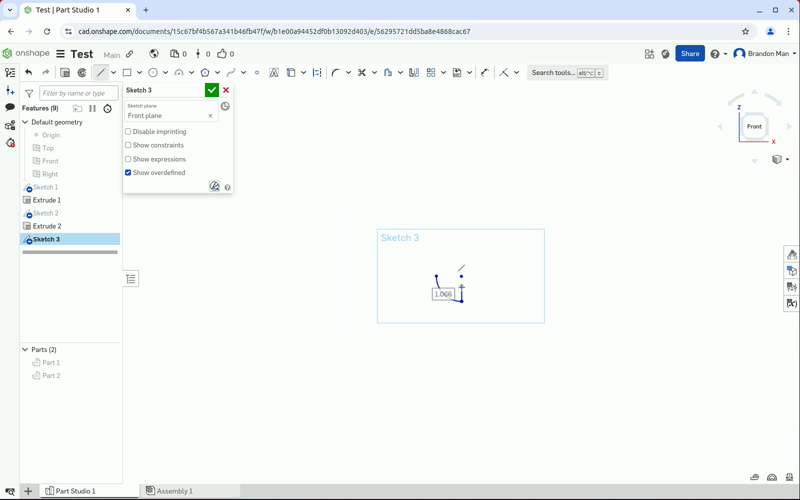
scroll(-6)
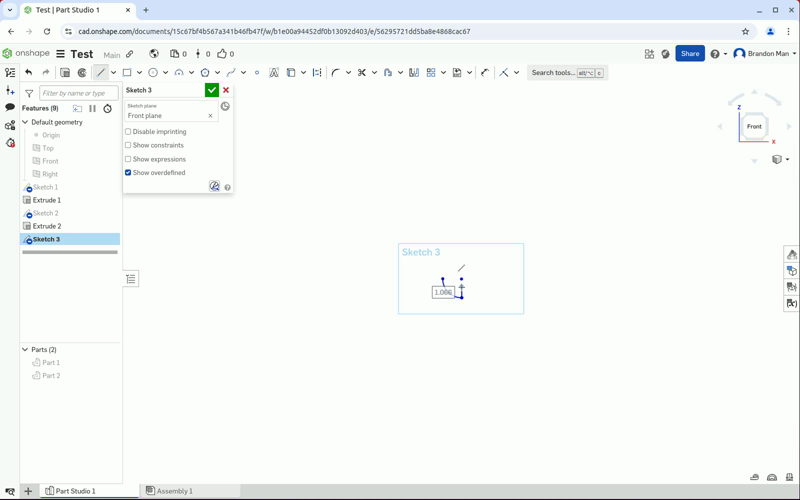
scroll(-6)
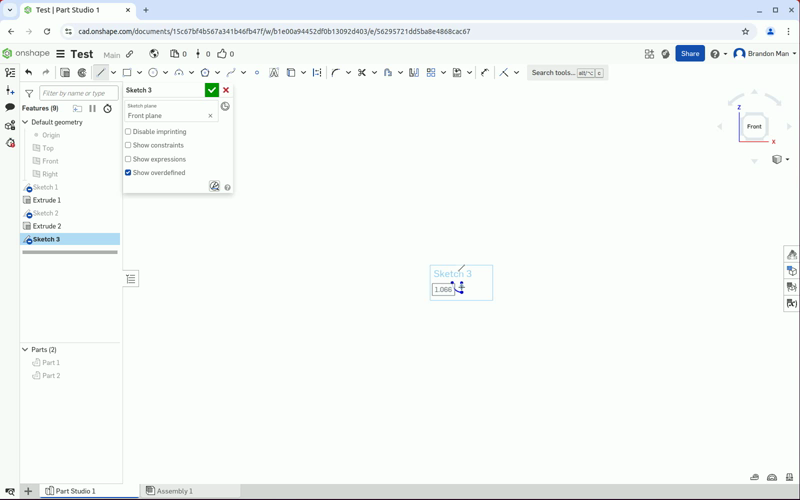
key_up(shift)
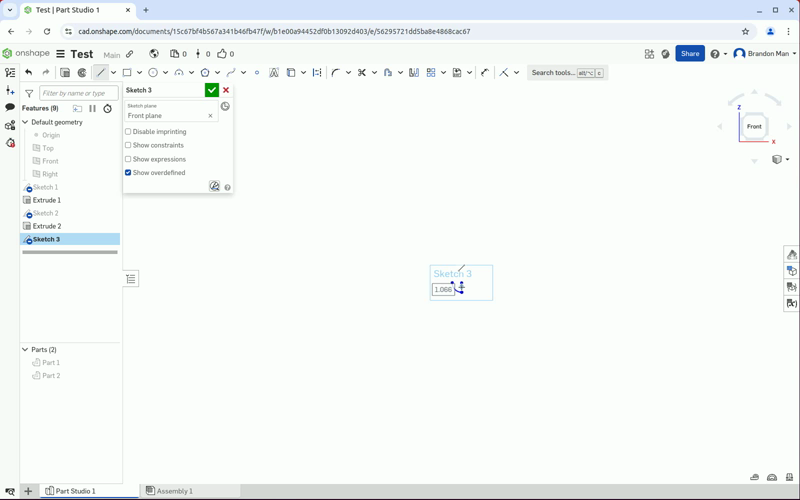
key(esc)
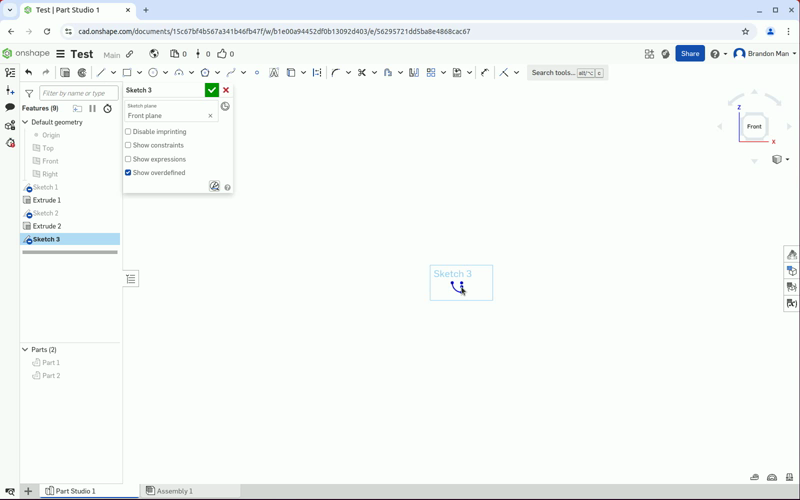
key(a)
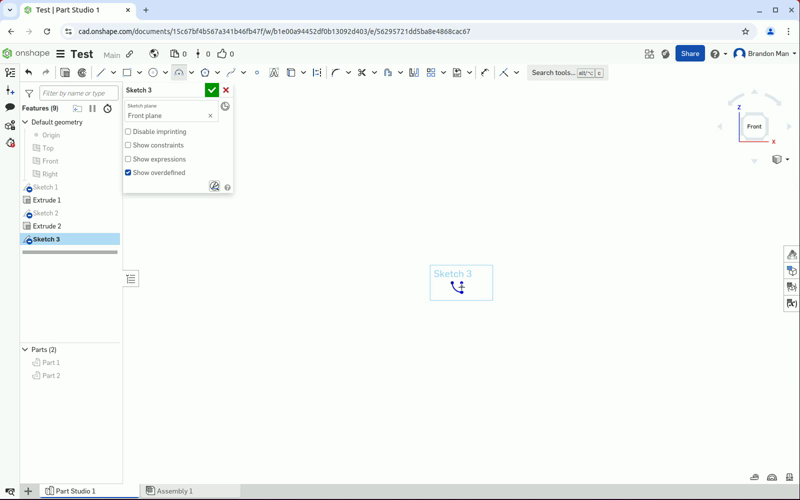
mouse_move(461, 286)
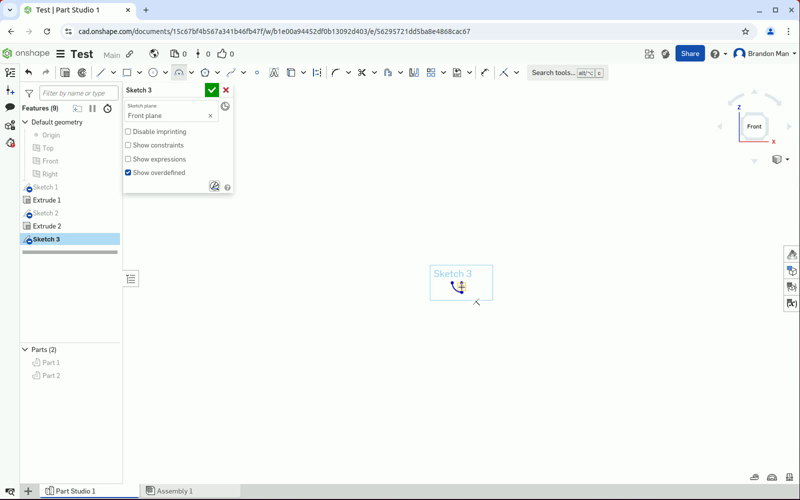
scroll(6)
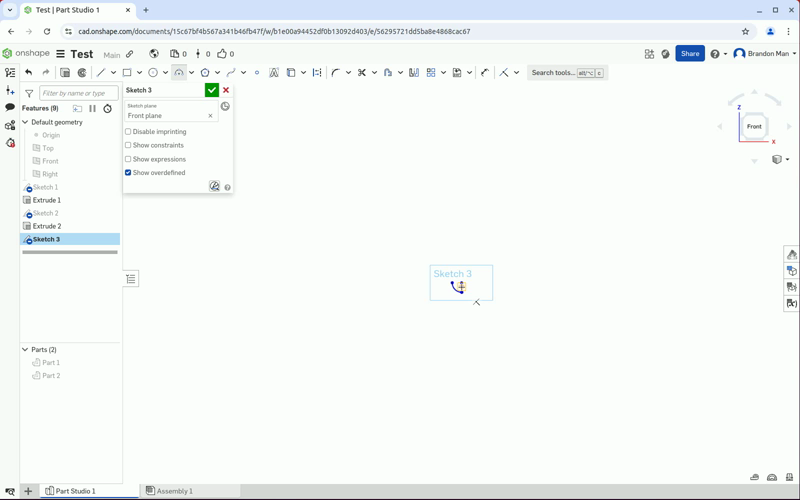
scroll(6)
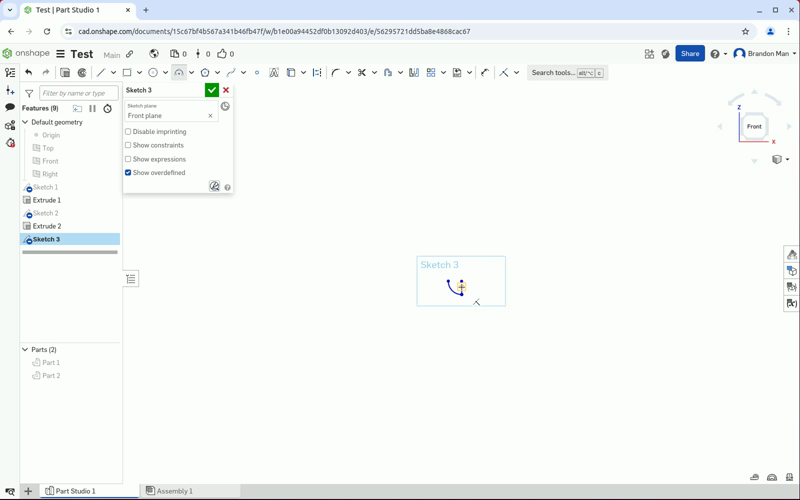
scroll(6)
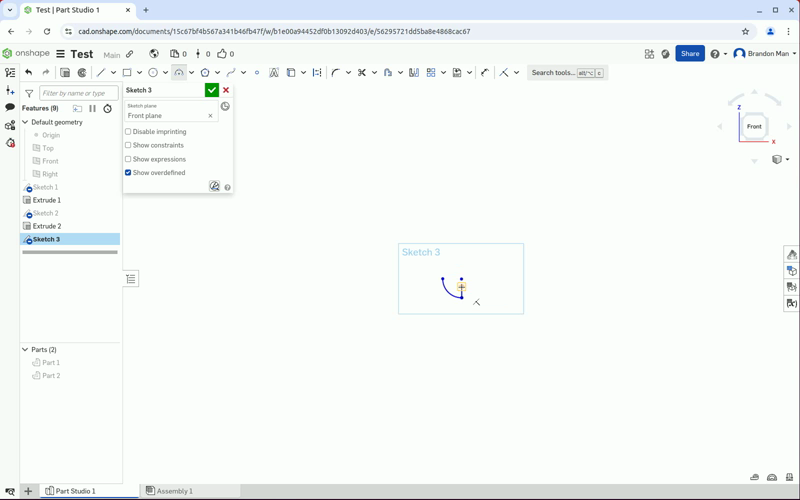
scroll(6)
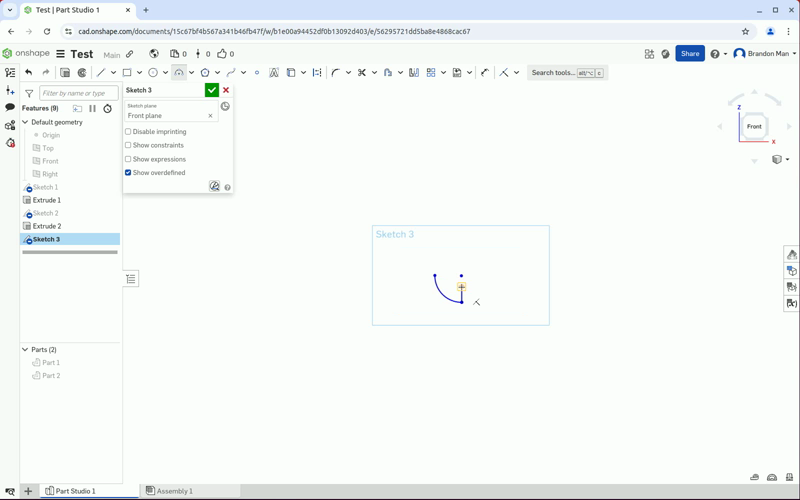
scroll(6)
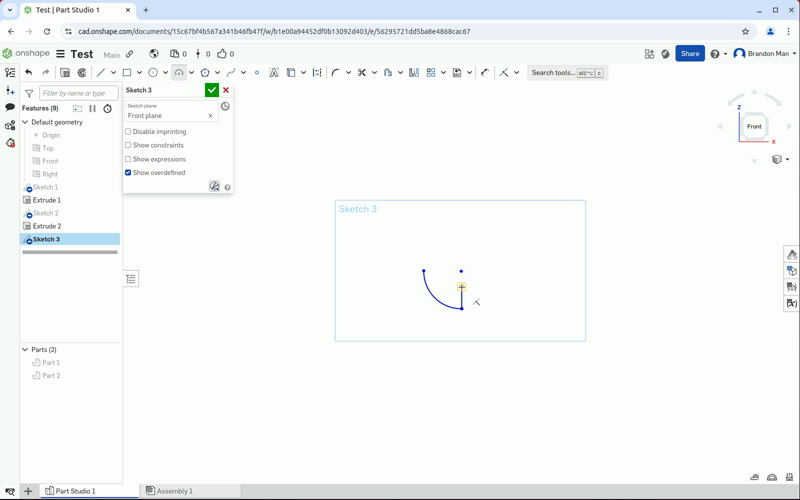
scroll(6)
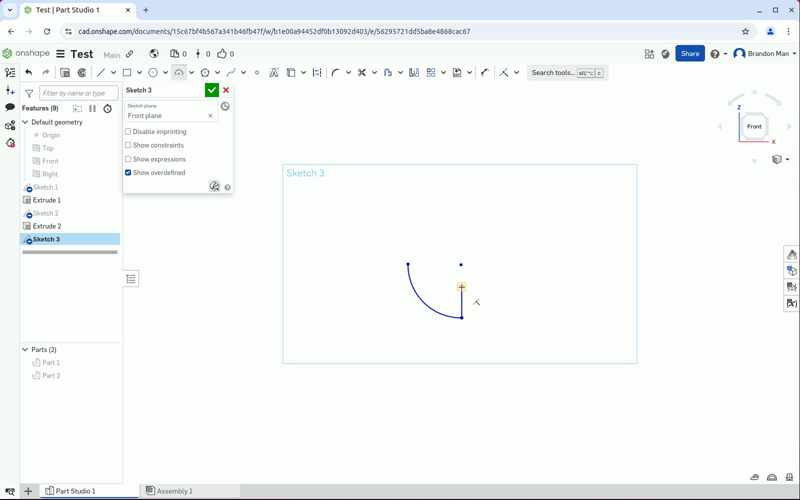
scroll(6)
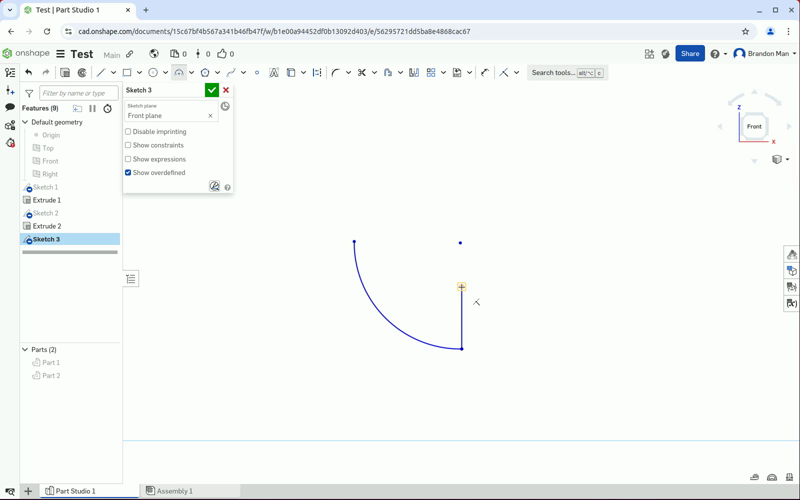
click(461, 286)
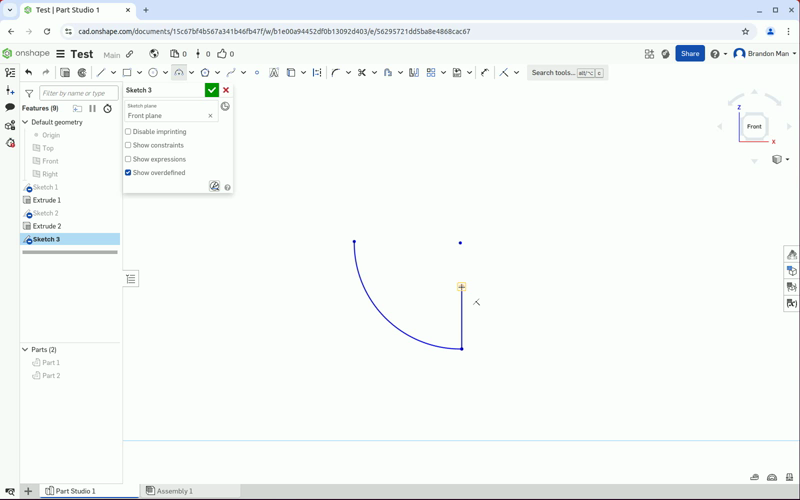
scroll(-6)
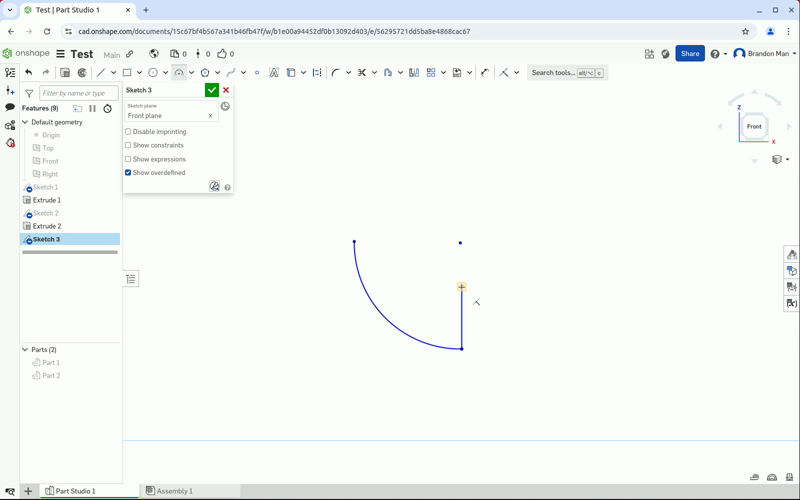
scroll(-6)
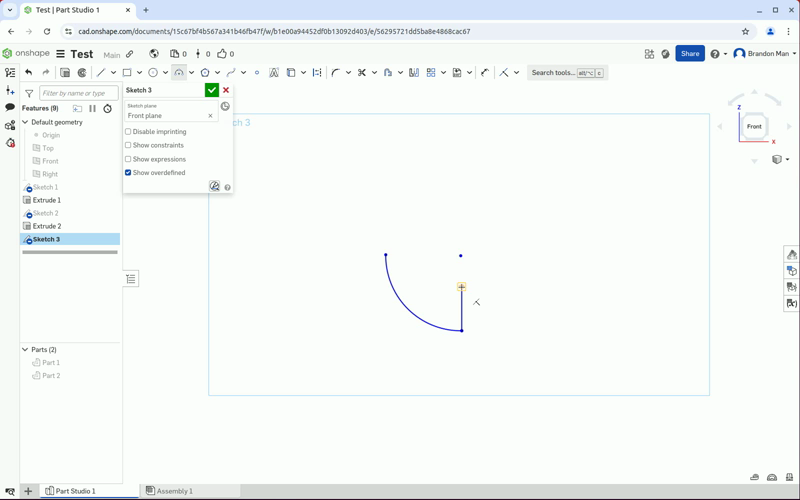
scroll(-6)
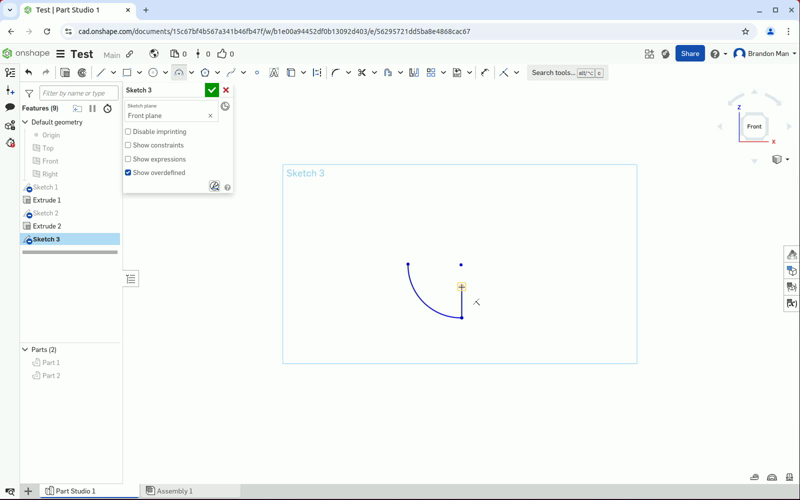
scroll(-6)
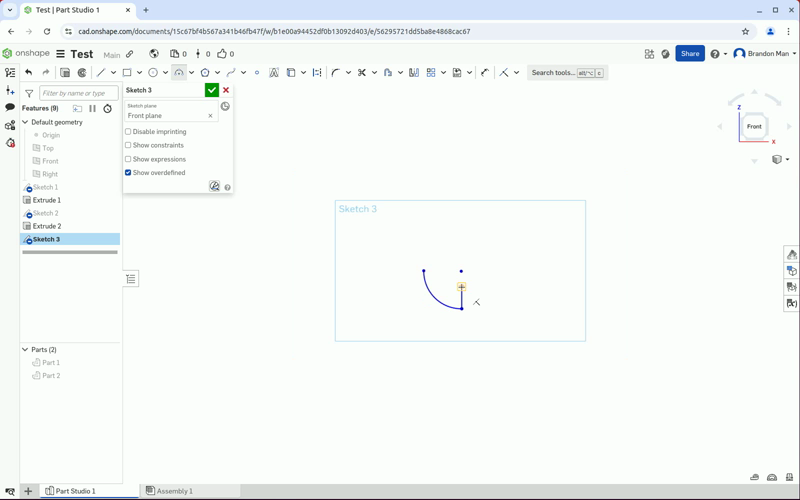
scroll(-6)
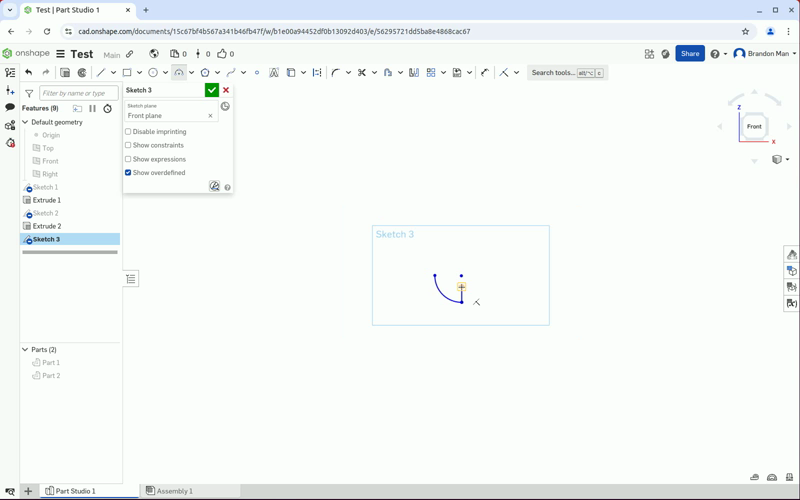
scroll(-6)
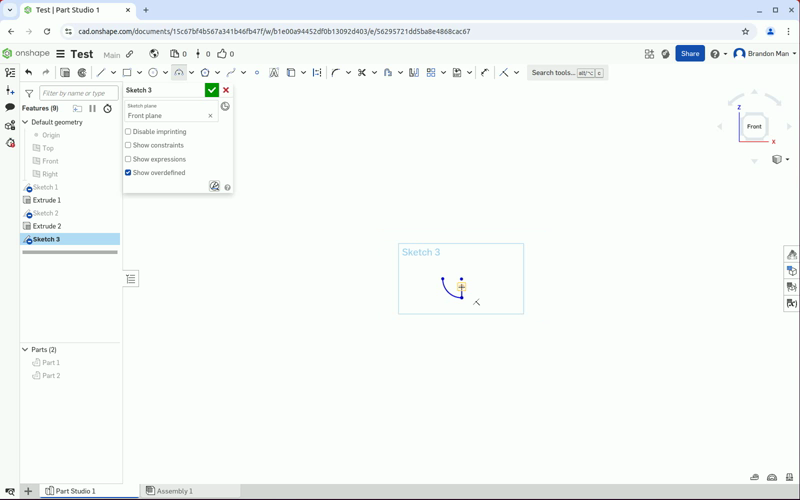
scroll(-6)
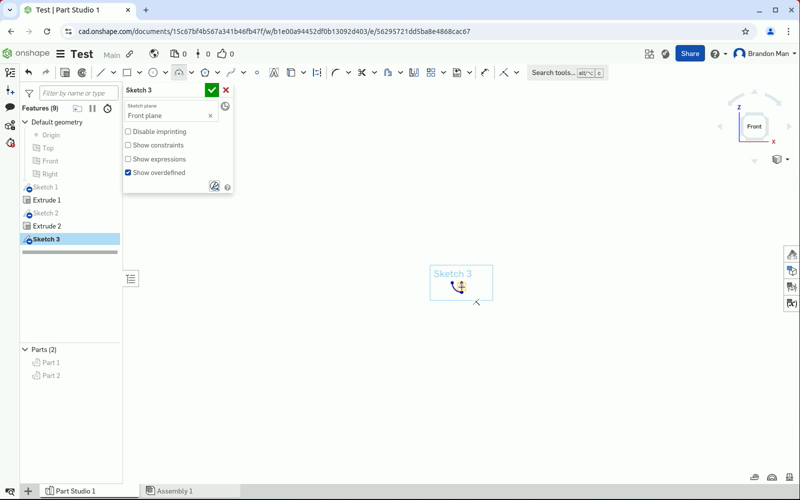
key_down(shift)
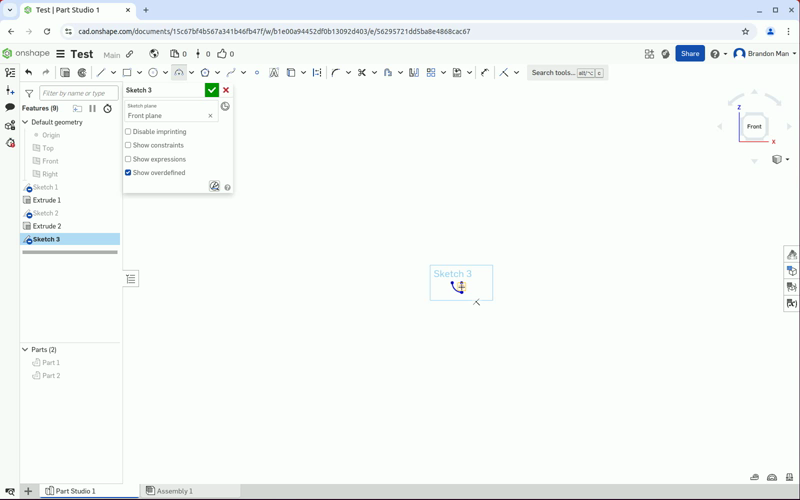
mouse_move(458, 282)
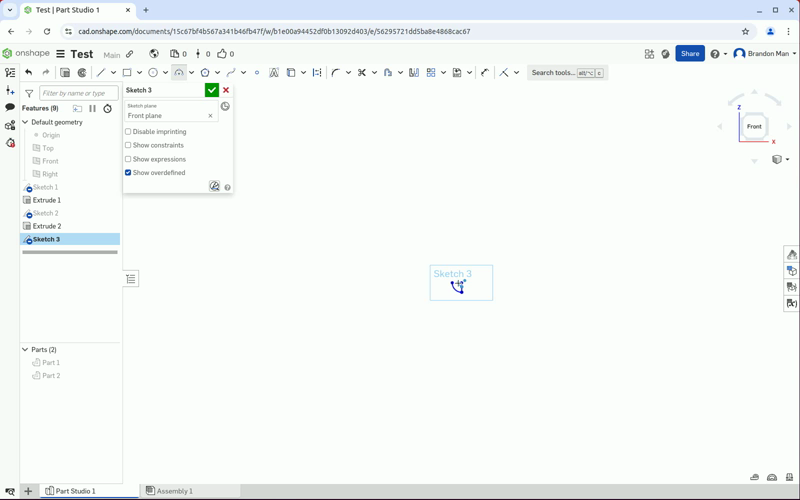
scroll(6)
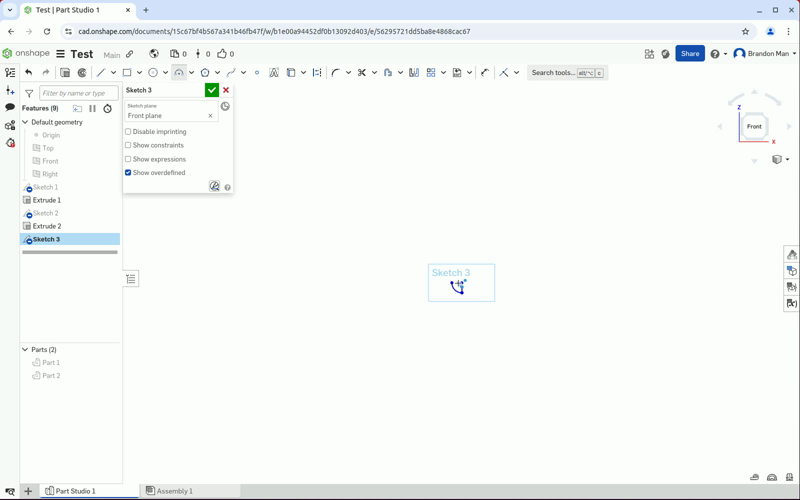
scroll(6)
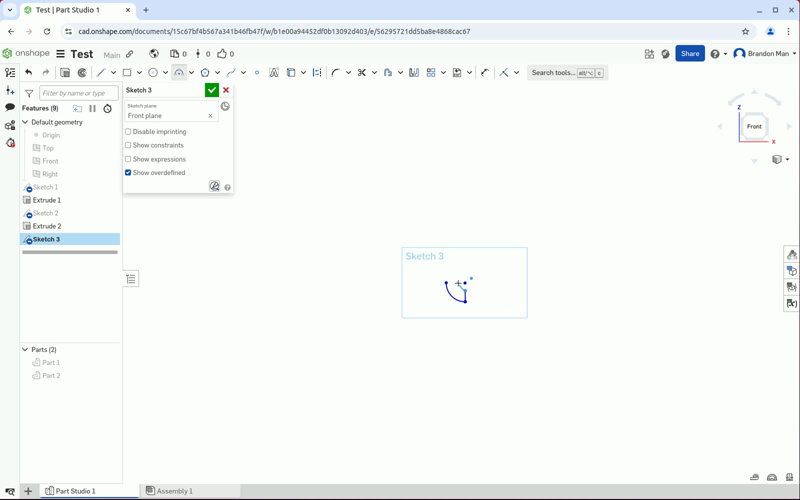
scroll(6)
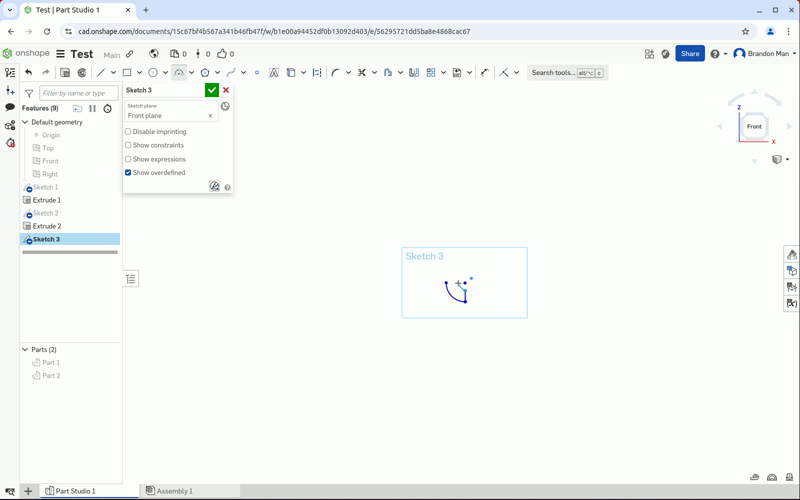
scroll(6)
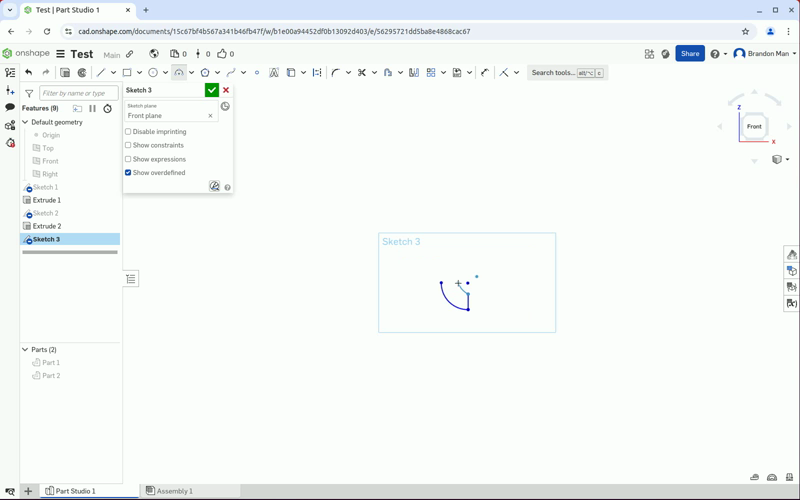
scroll(6)
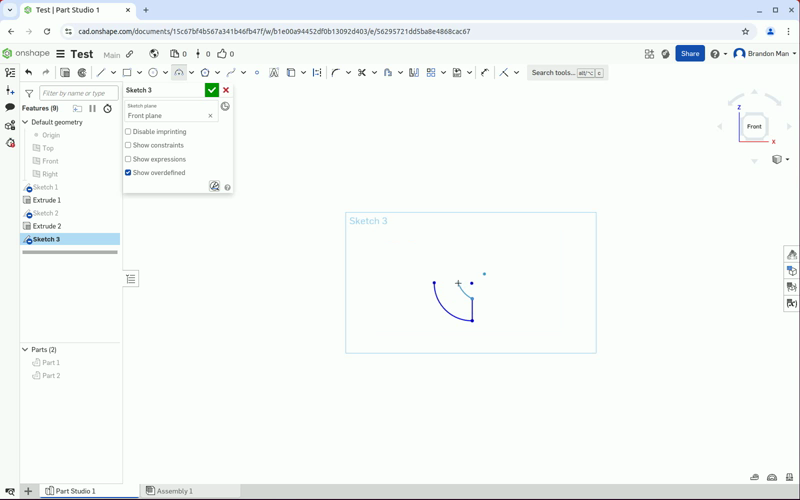
scroll(6)
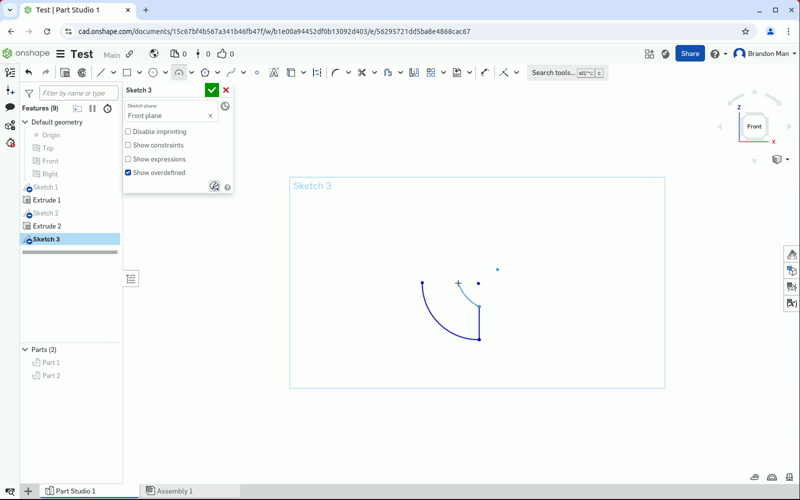
scroll(6)
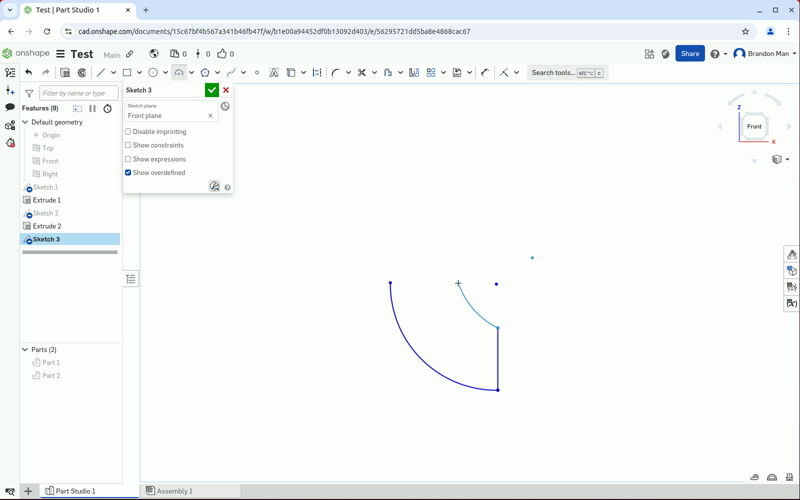
click(458, 282)
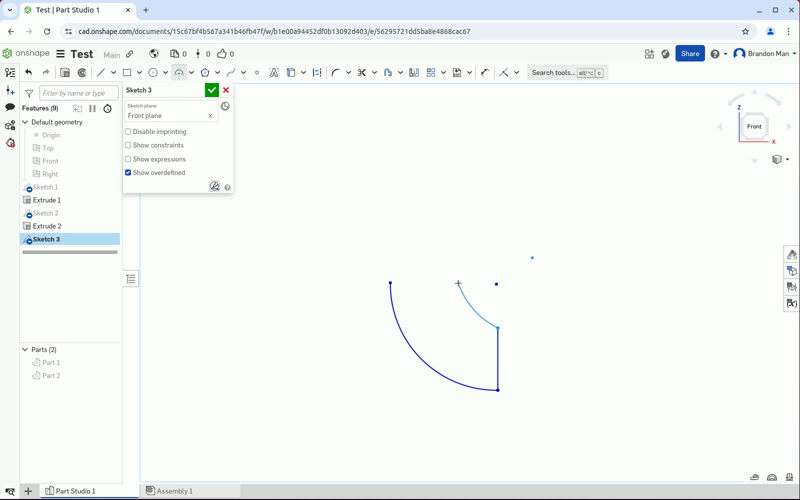
scroll(-6)
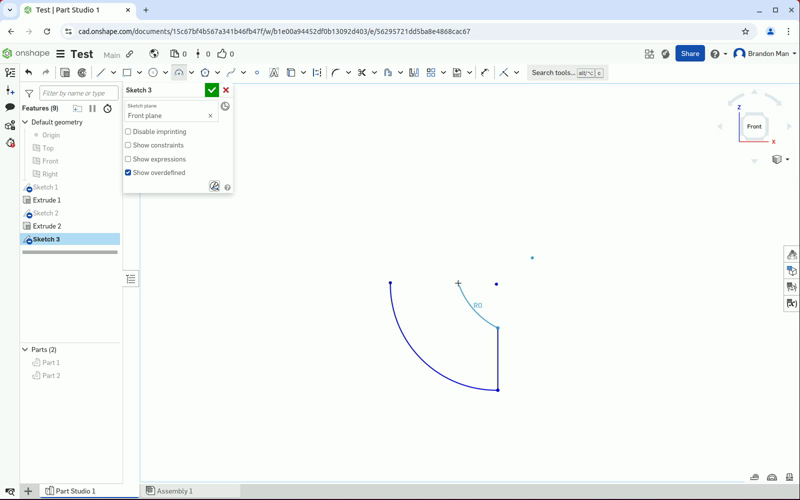
scroll(-6)
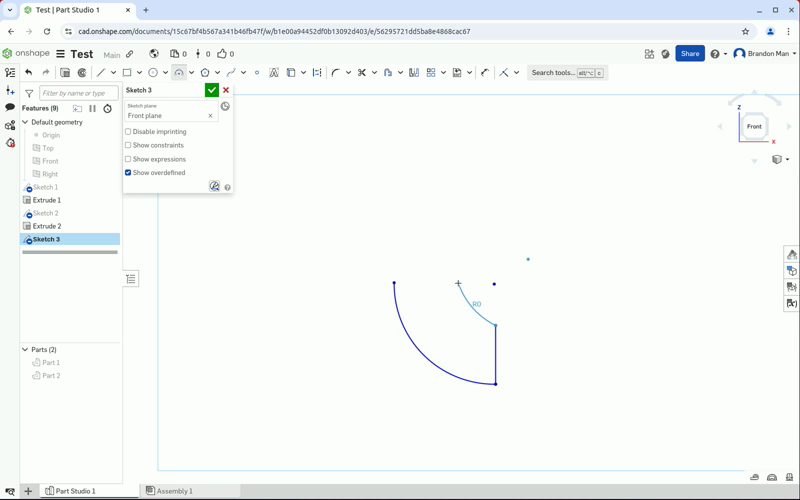
scroll(-6)
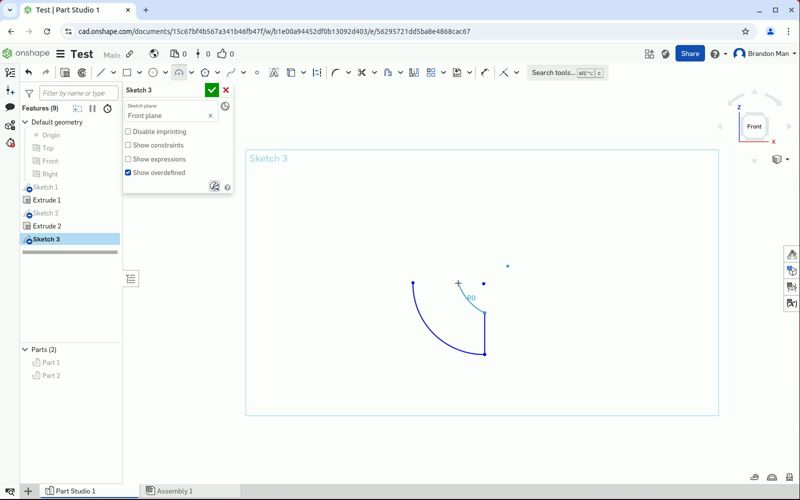
scroll(-6)
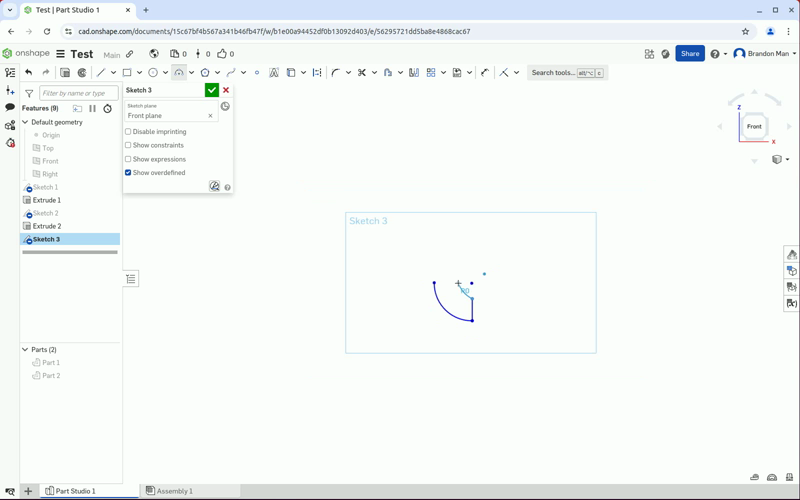
scroll(-6)
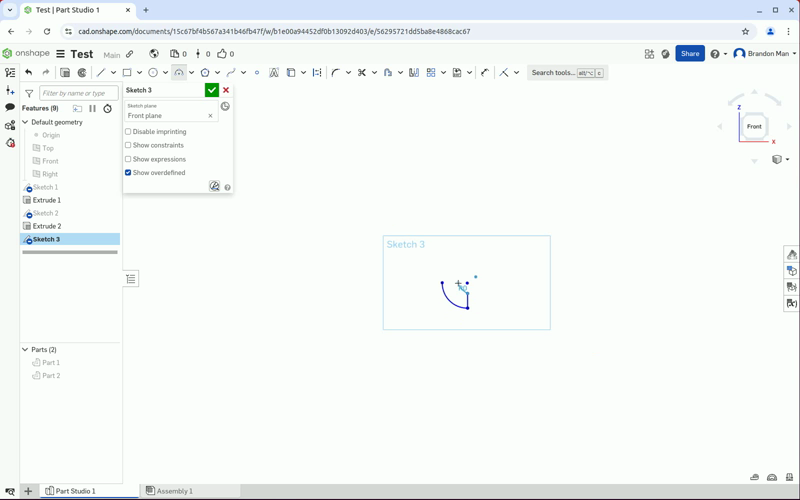
scroll(-6)
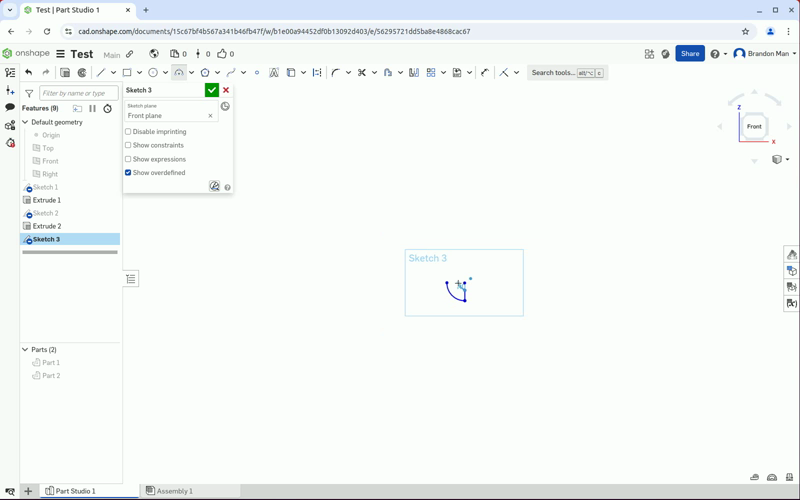
scroll(-6)
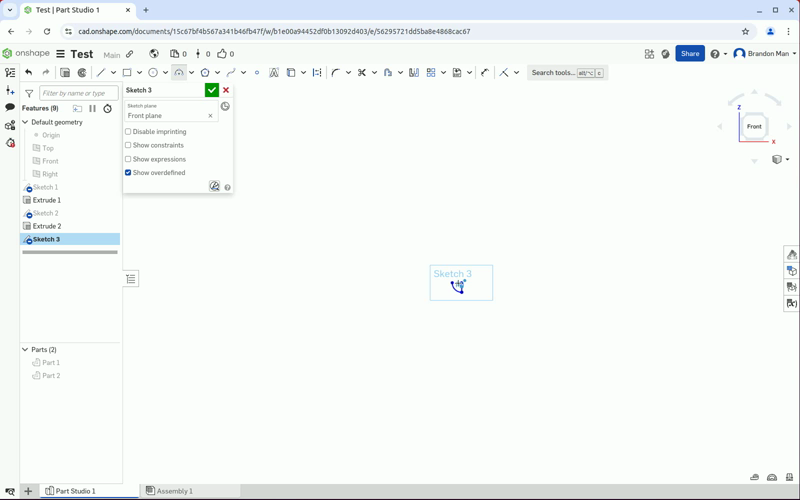
mouse_move(458, 285)
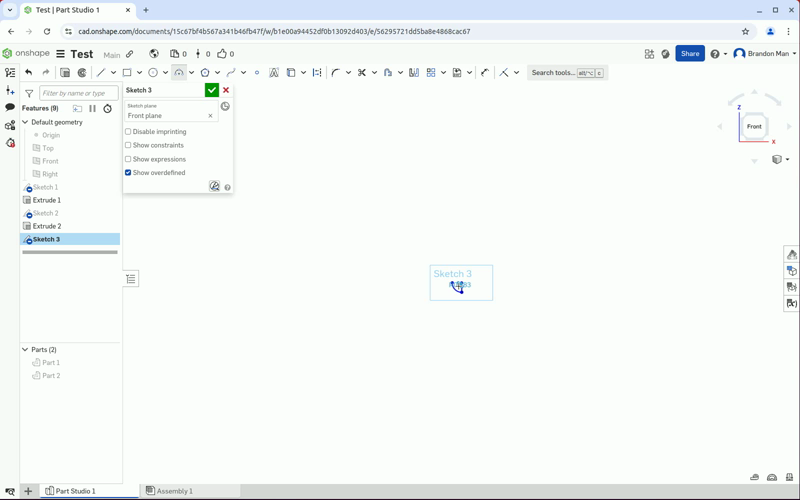
scroll(6)
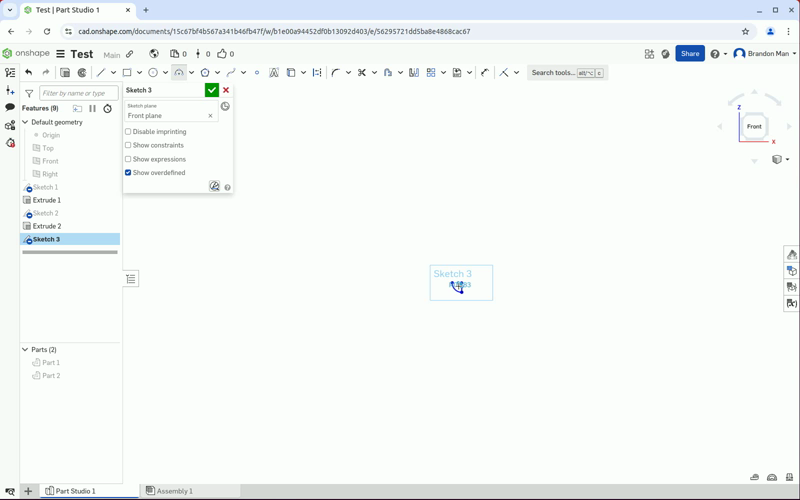
scroll(6)
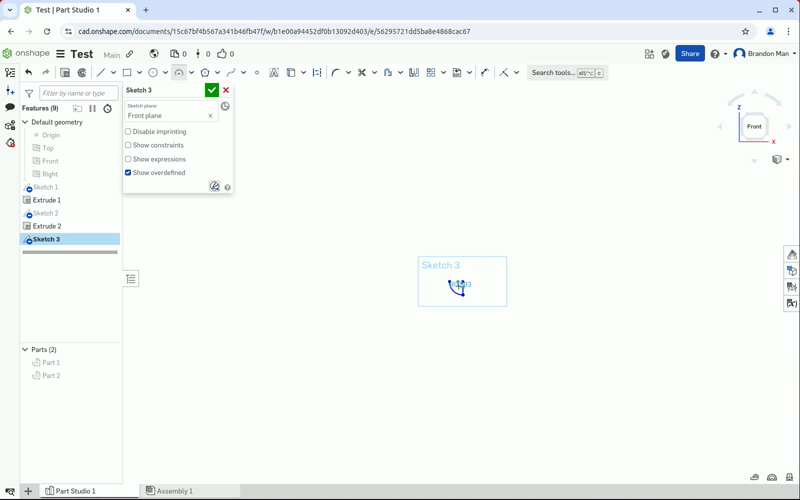
scroll(6)
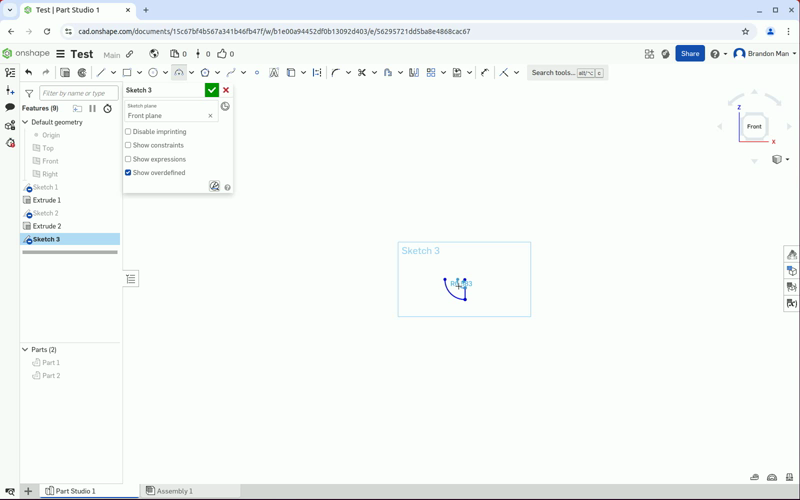
scroll(6)
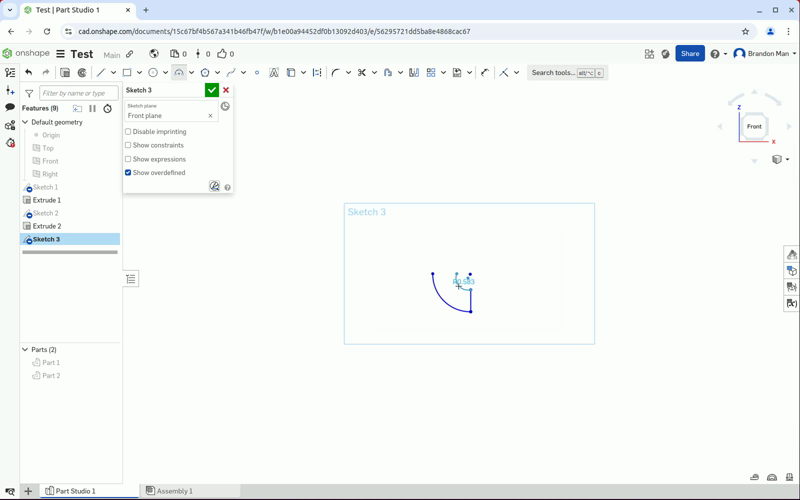
scroll(6)
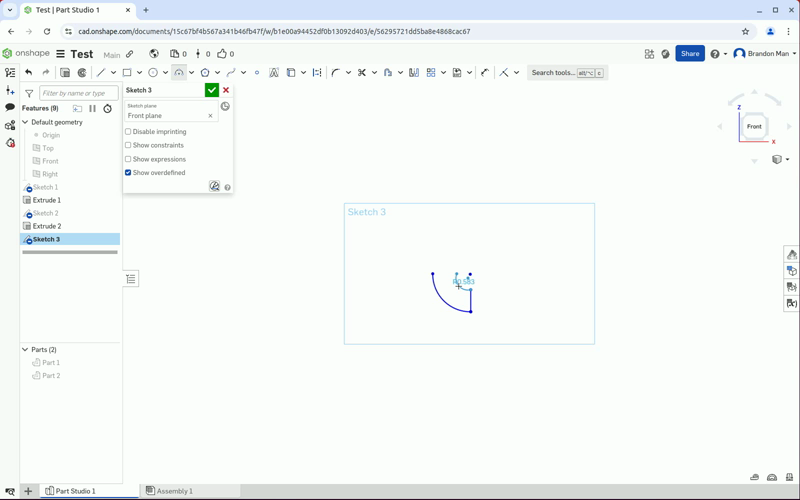
scroll(6)
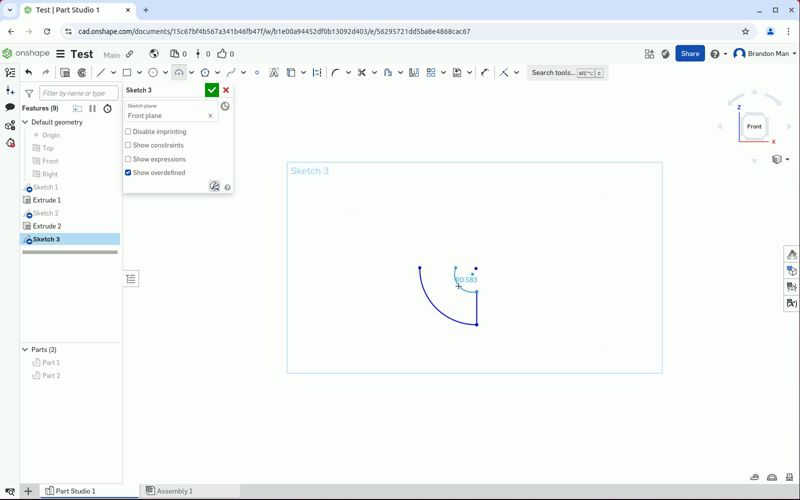
scroll(6)
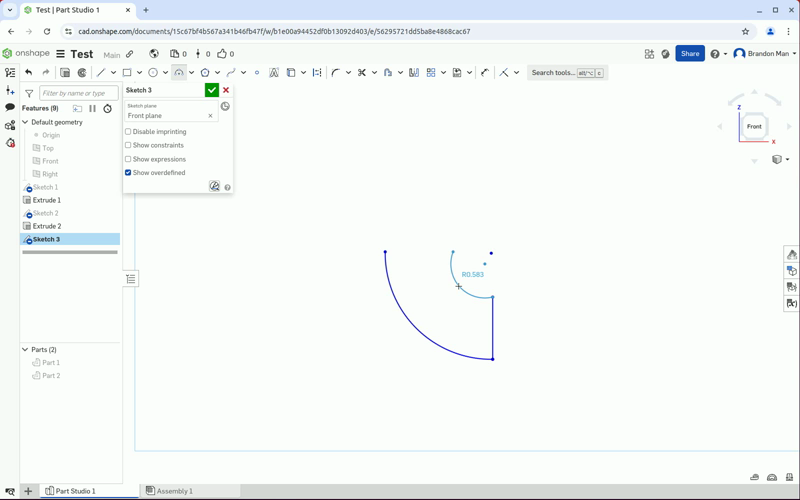
click(458, 285)
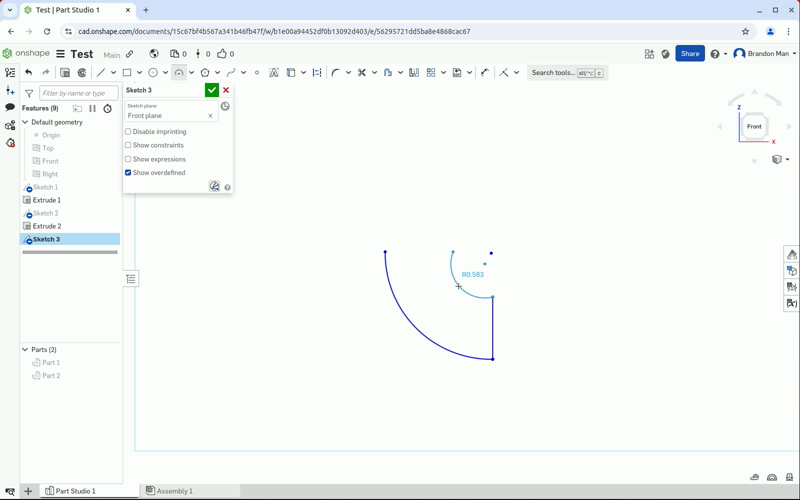
scroll(-6)
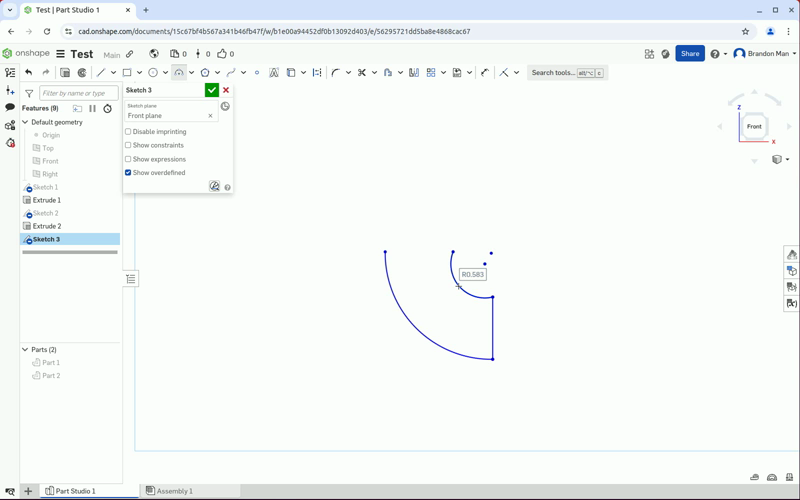
scroll(-6)
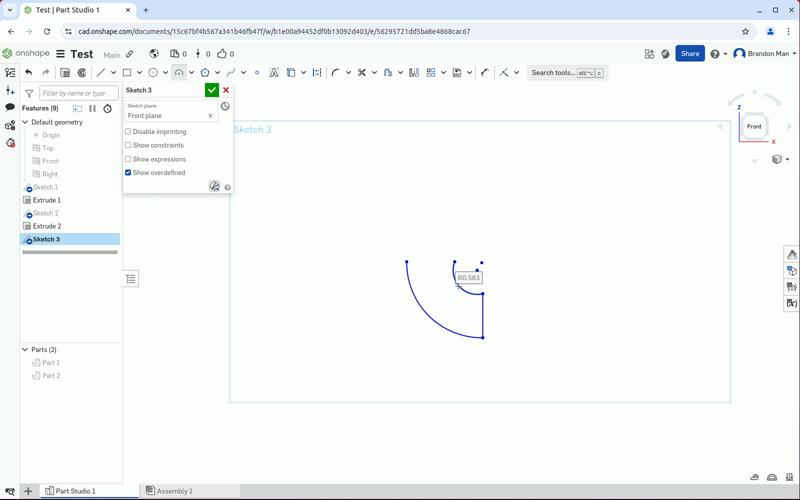
scroll(-6)
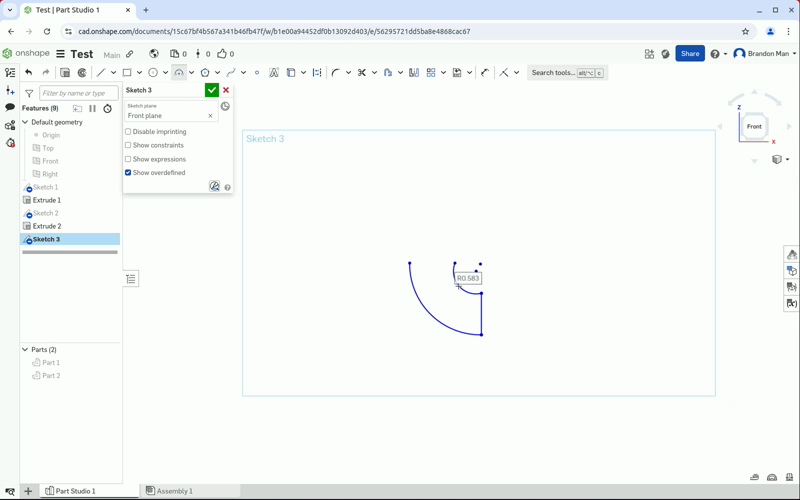
scroll(-6)
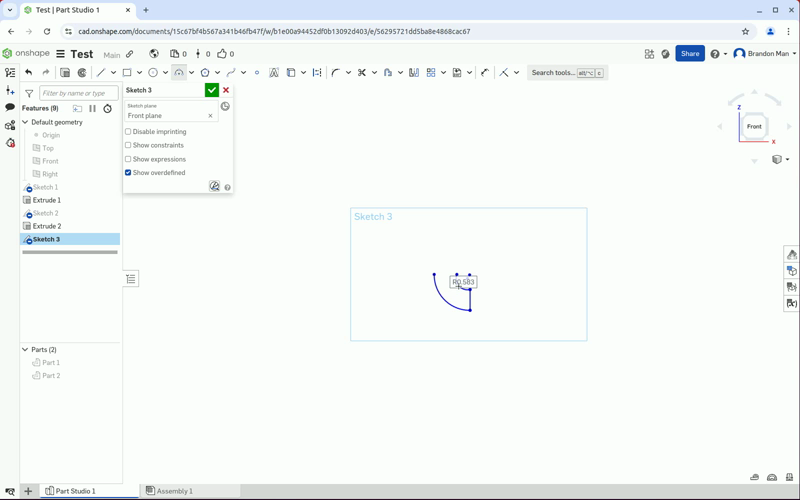
scroll(-6)
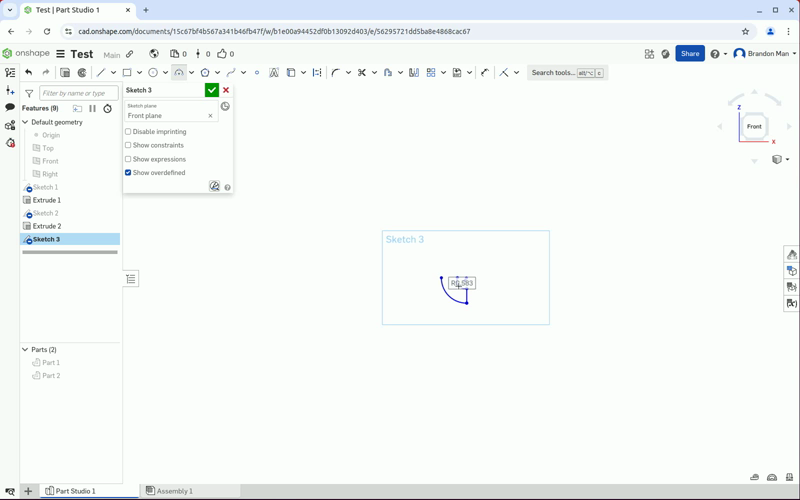
scroll(-6)
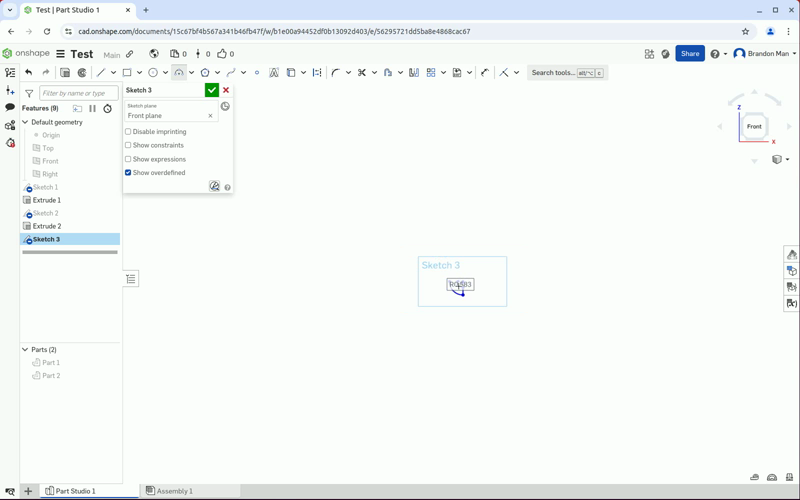
scroll(-6)
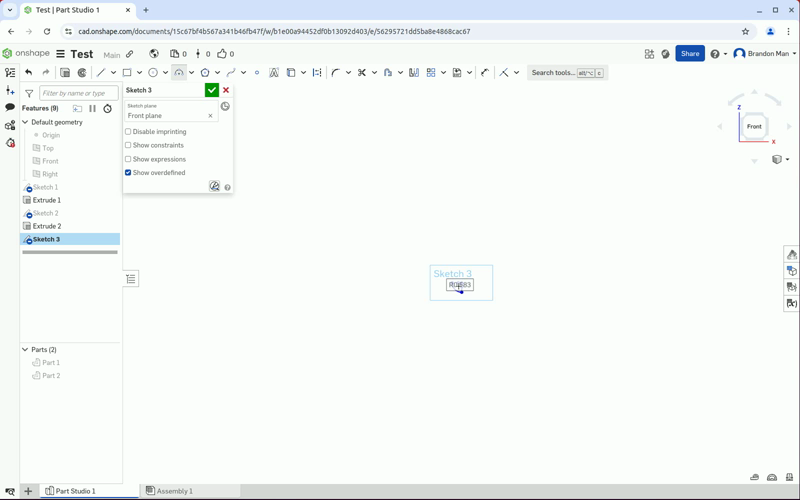
key_up(shift)
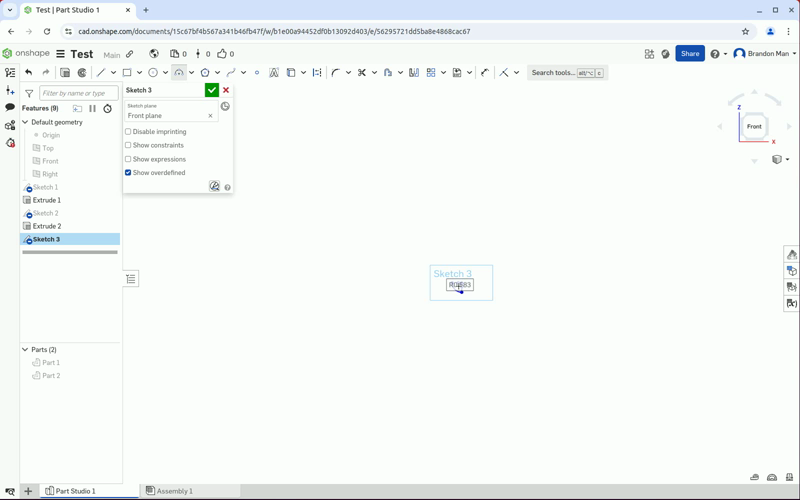
key(esc)
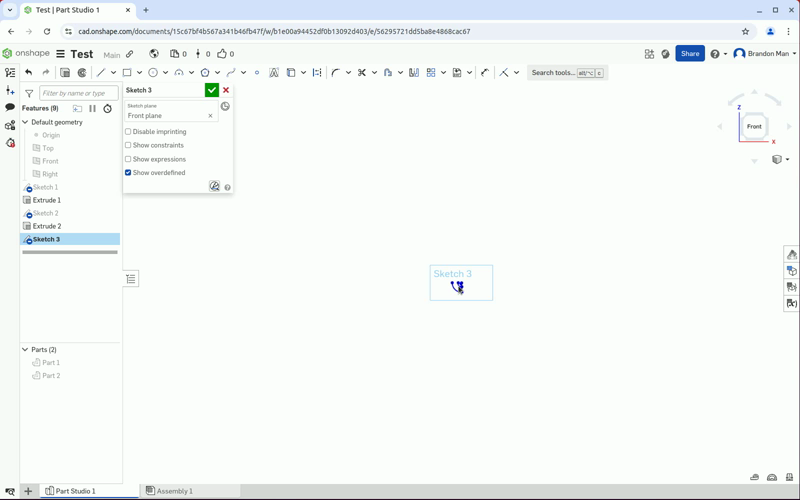
key(l)
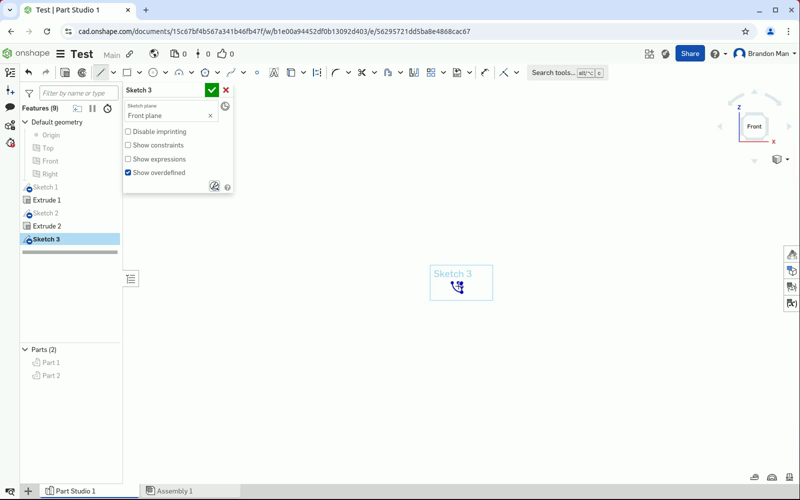
mouse_move(458, 282)
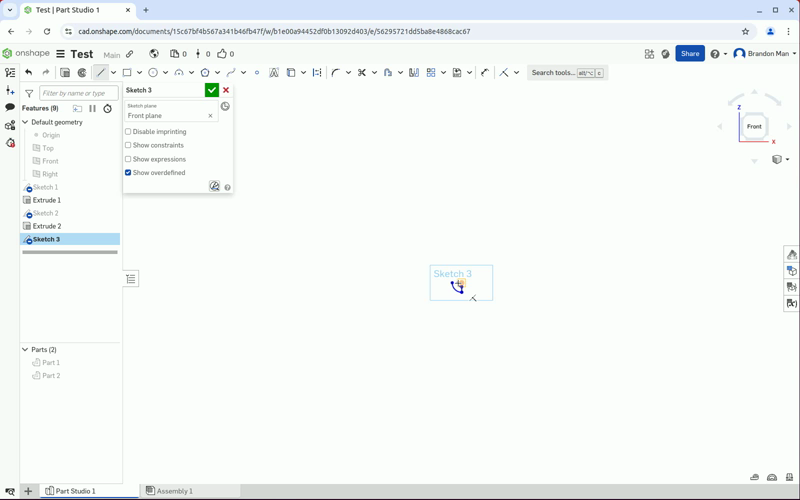
scroll(6)
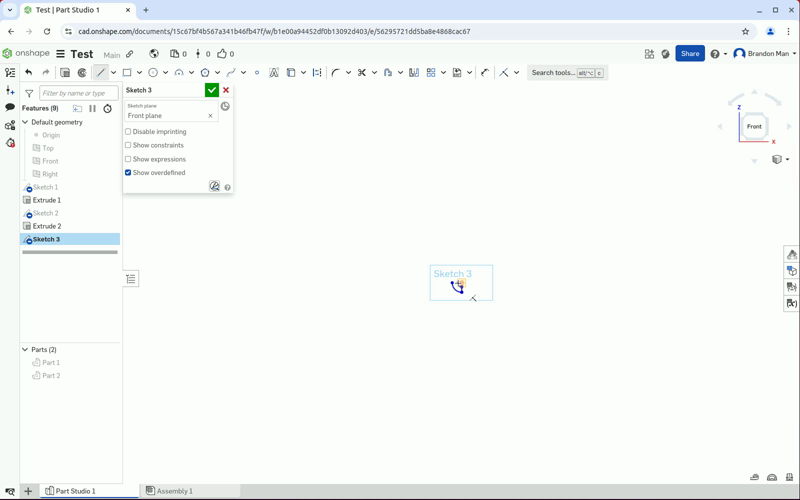
scroll(6)
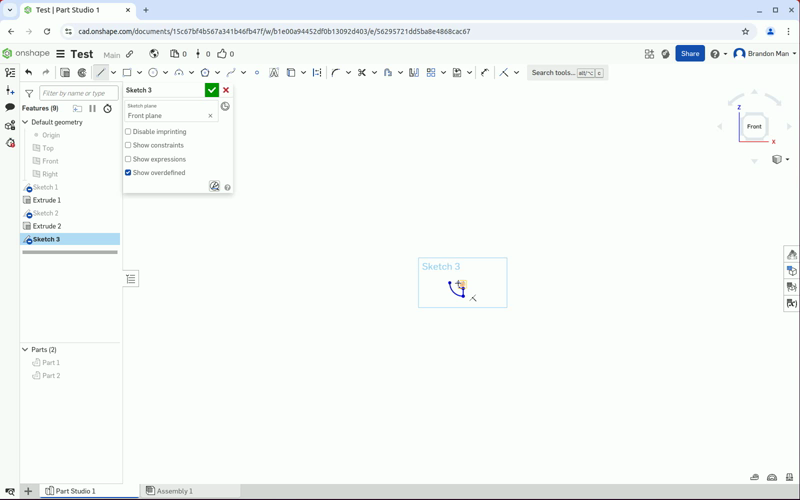
scroll(6)
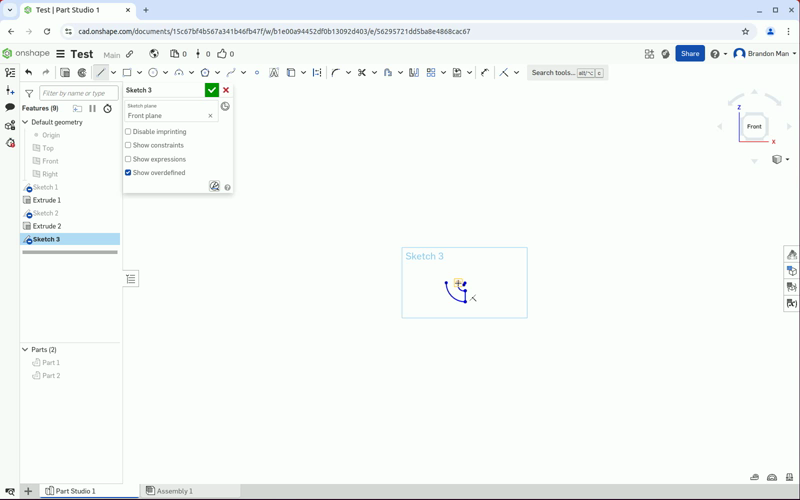
scroll(6)
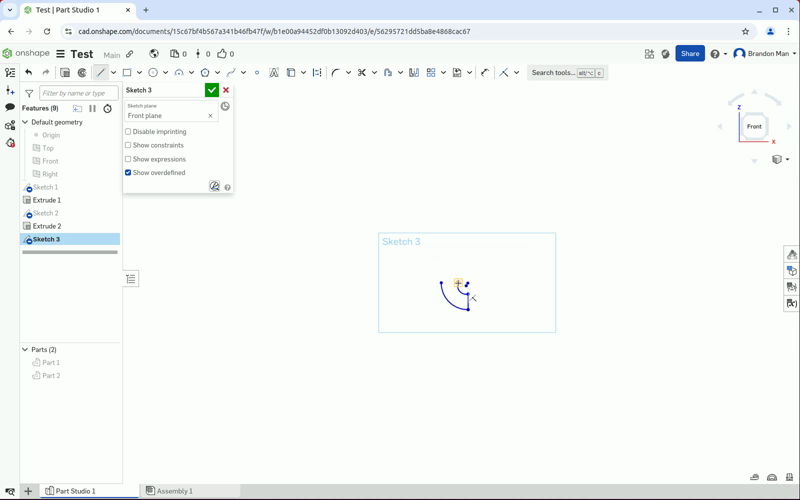
scroll(6)
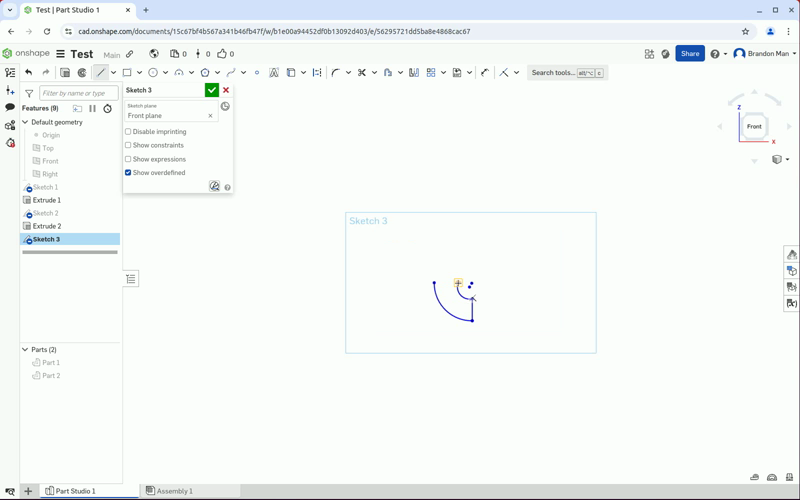
scroll(6)
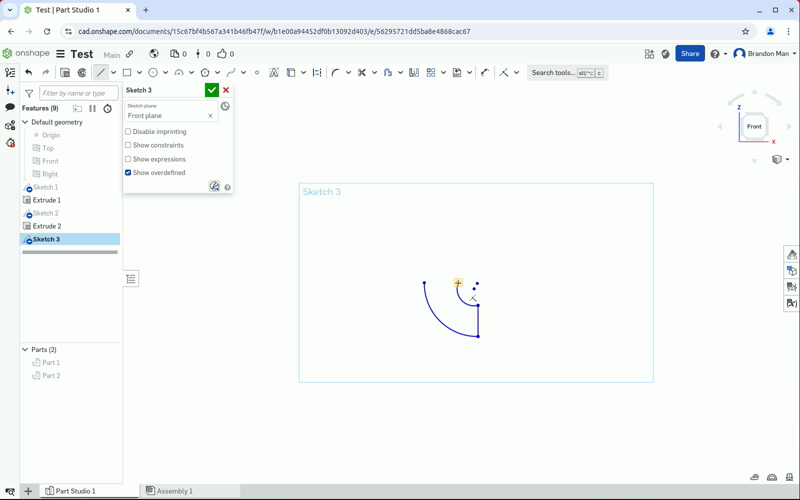
scroll(6)
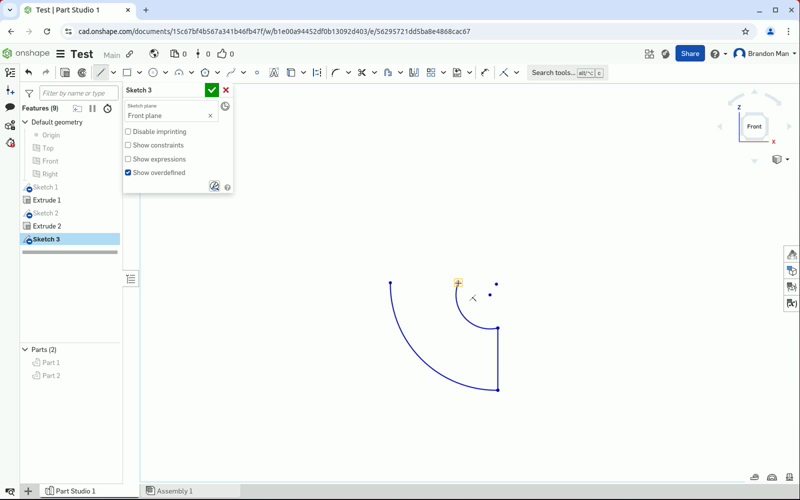
click(458, 282)
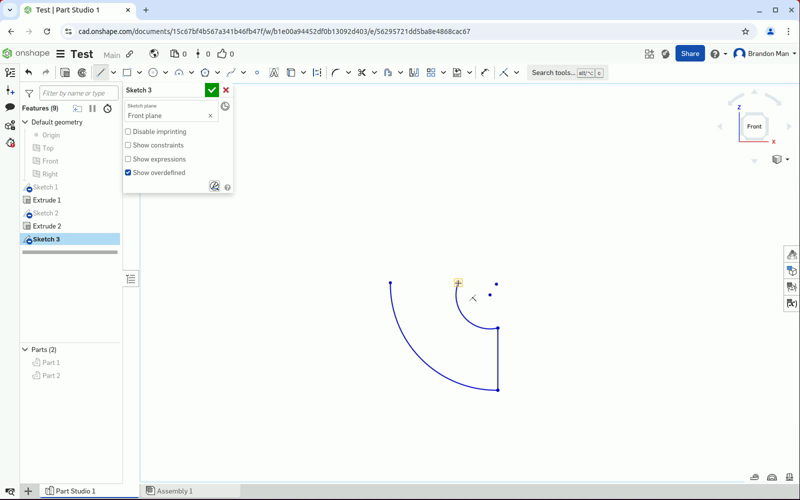
scroll(-6)
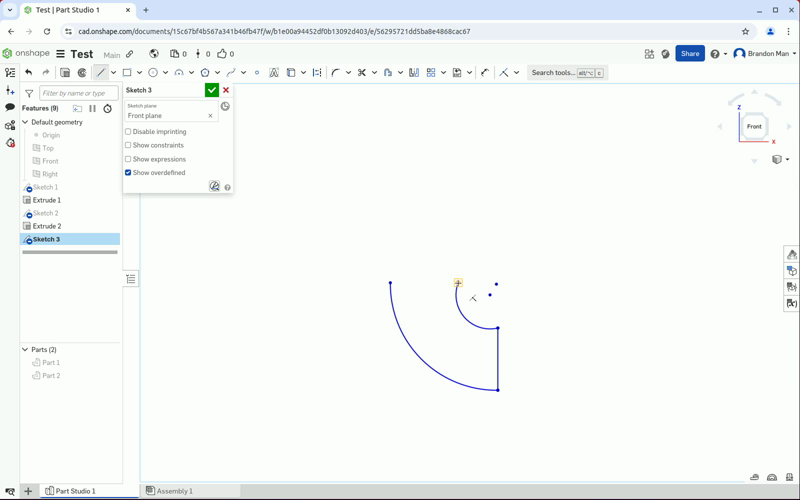
scroll(-6)
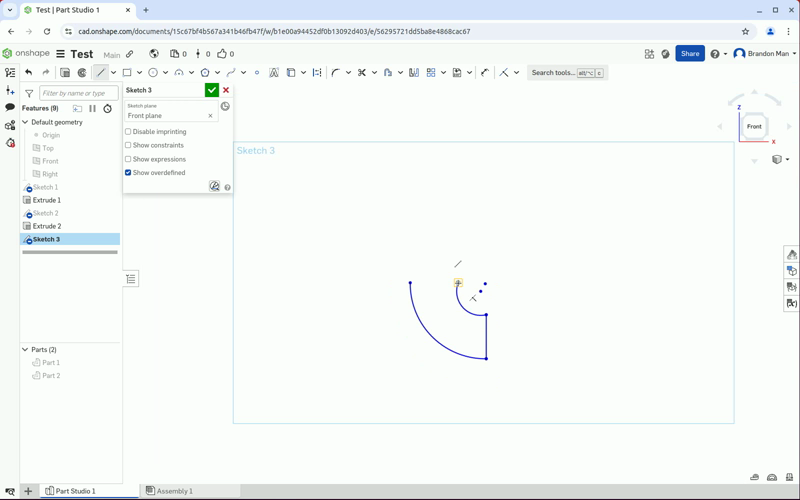
scroll(-6)
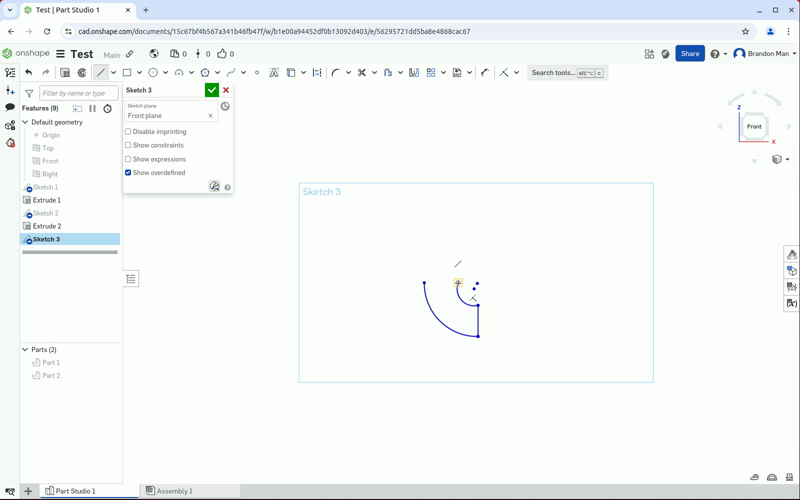
scroll(-6)
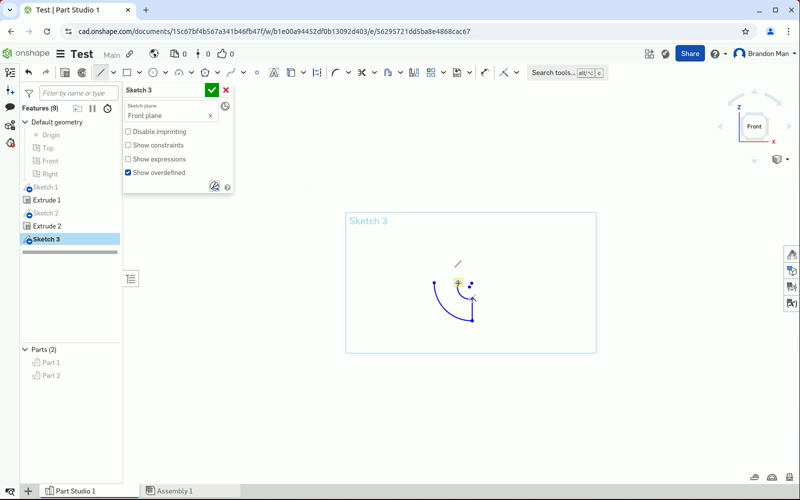
scroll(-6)
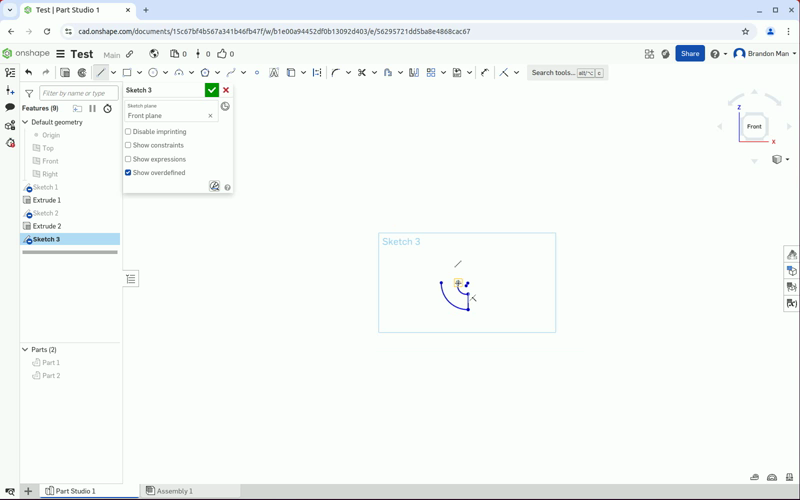
scroll(-6)
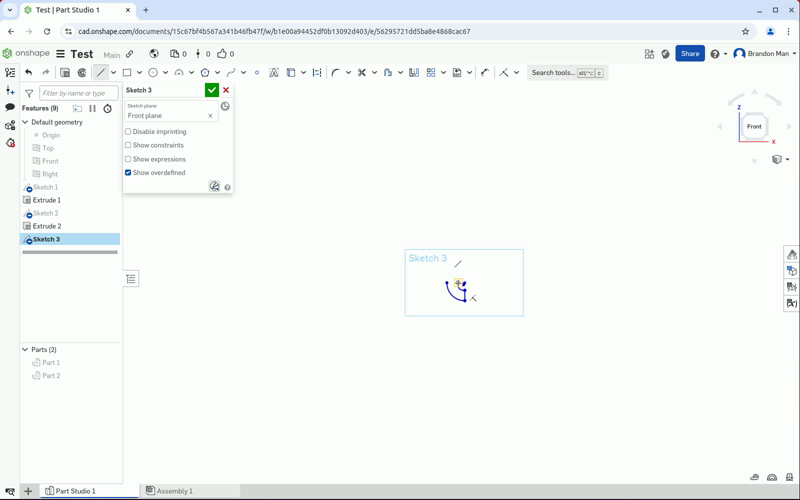
scroll(-6)
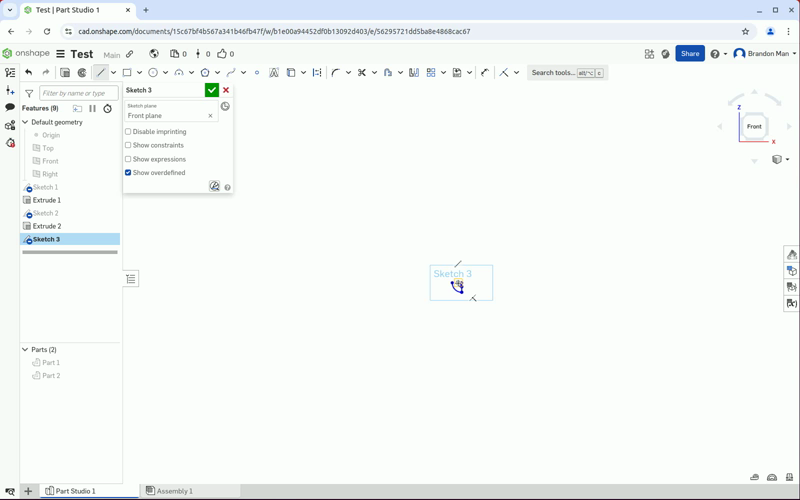
mouse_move(488, 282)
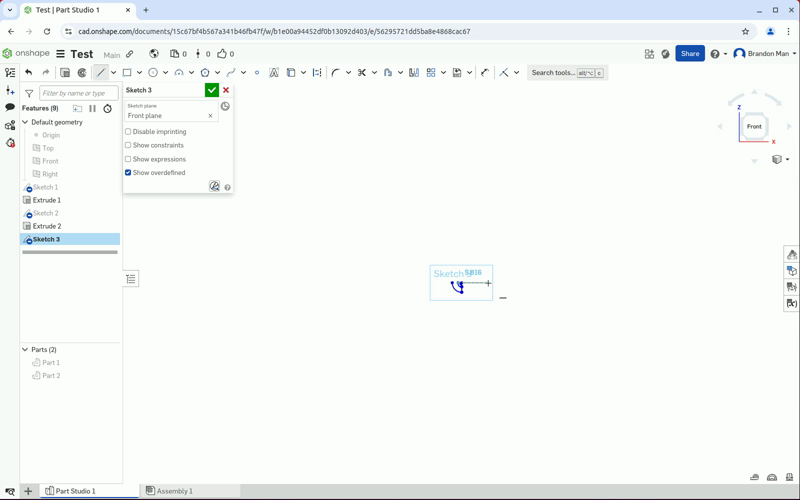
key_down(shift)
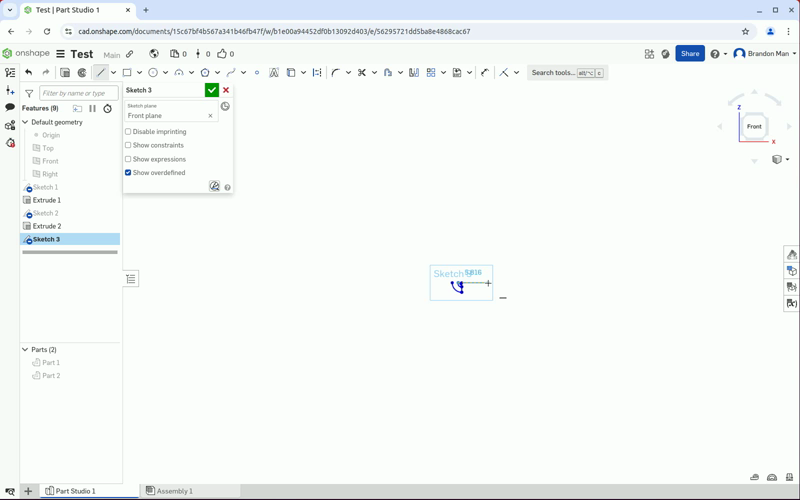
mouse_move(452, 282)
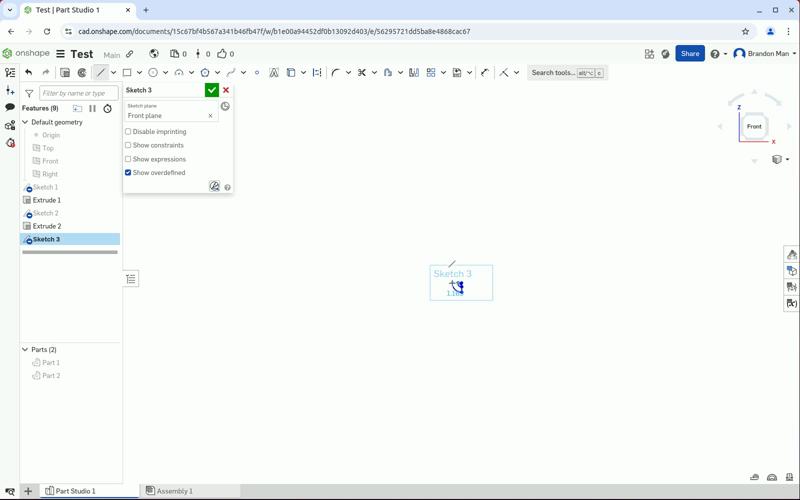
scroll(6)
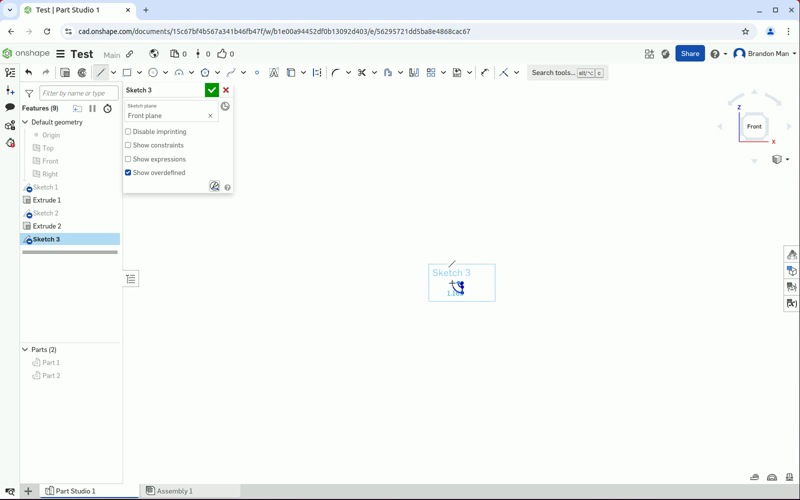
scroll(6)
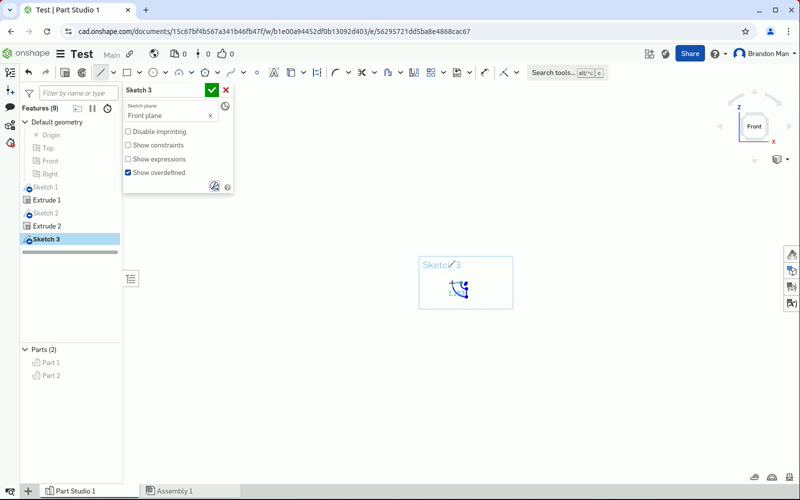
scroll(6)
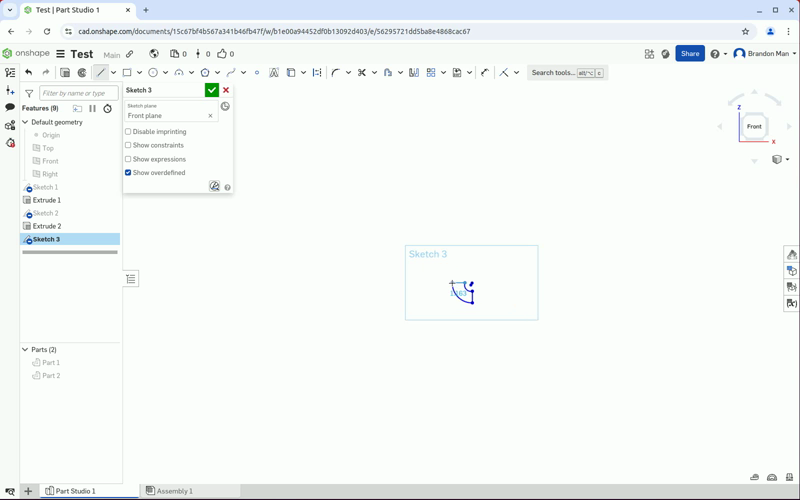
scroll(6)
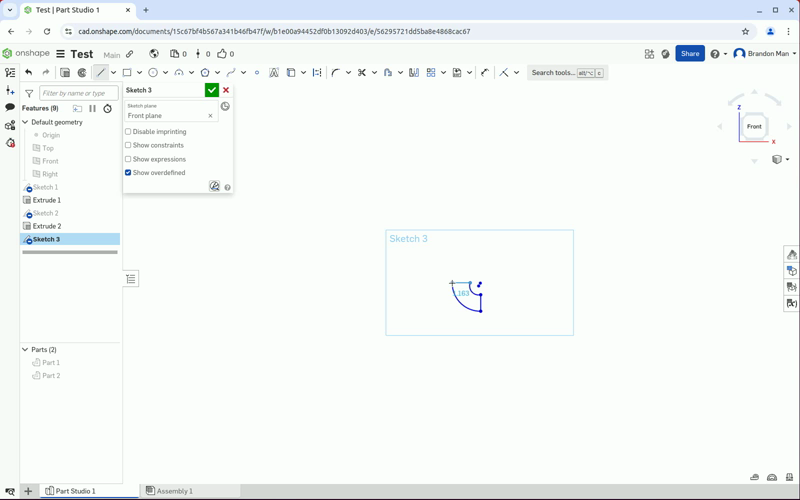
scroll(6)
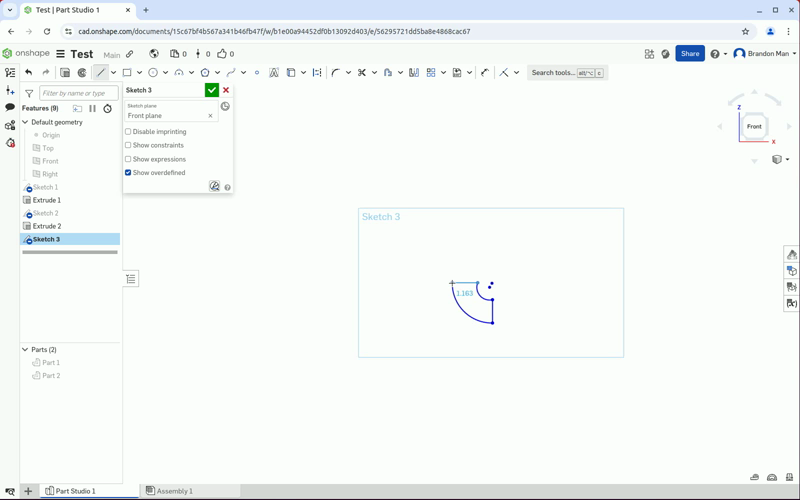
scroll(6)
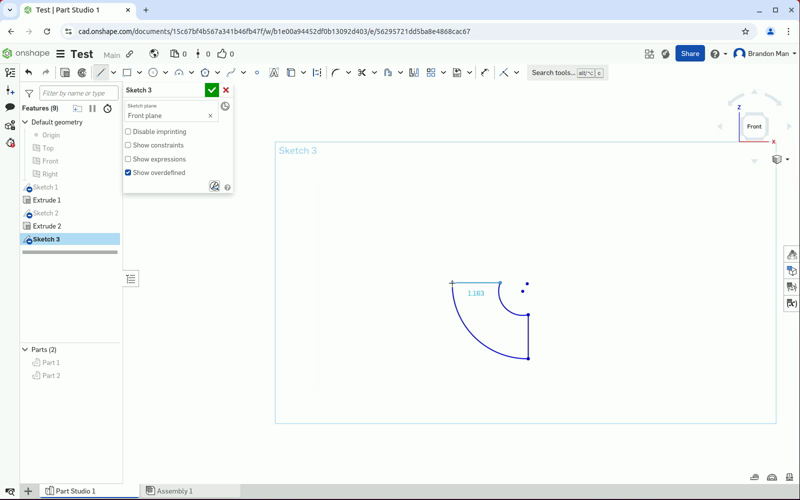
scroll(6)
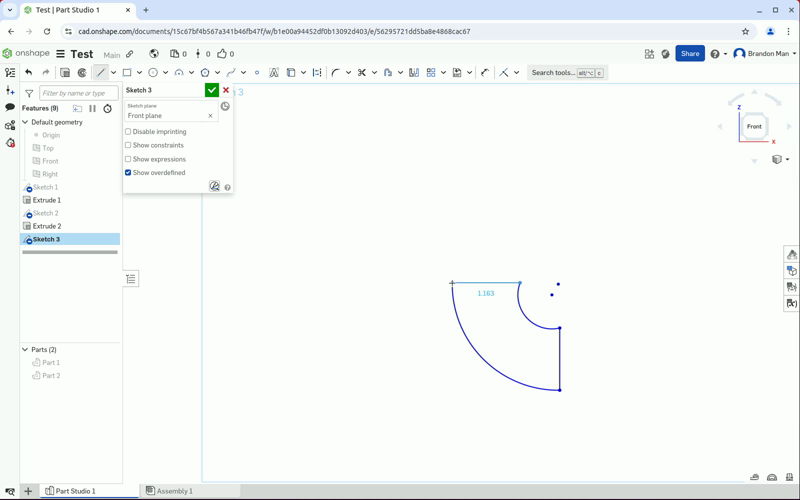
key_up(shift)
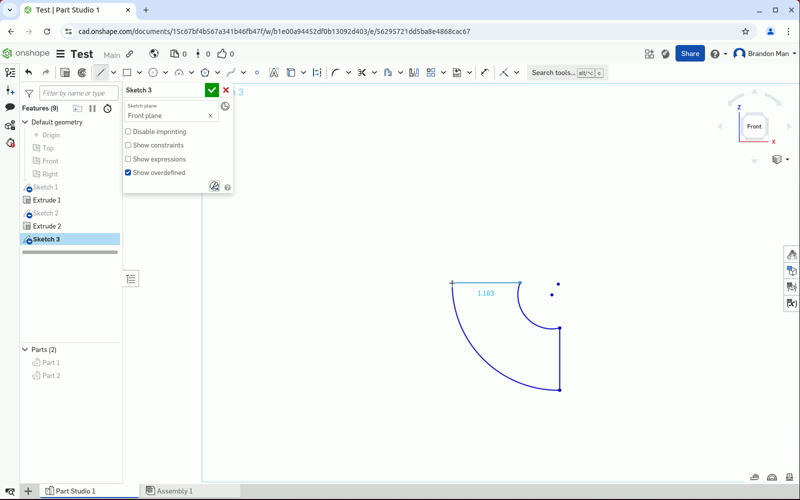
click(452, 282)
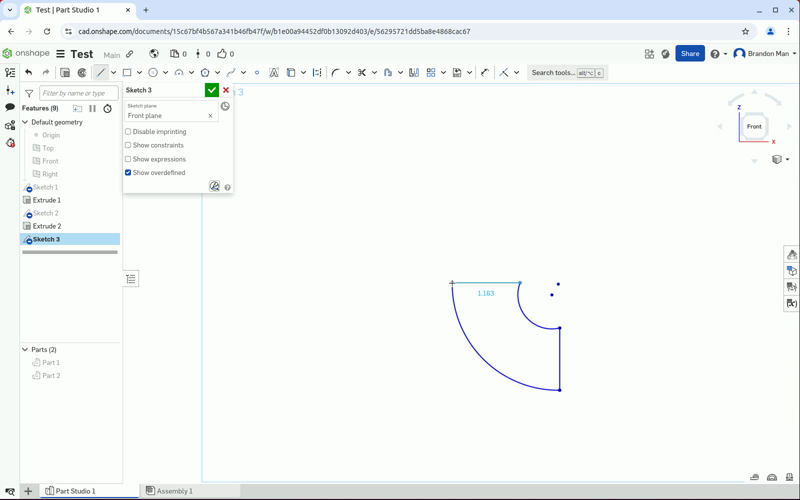
scroll(-6)
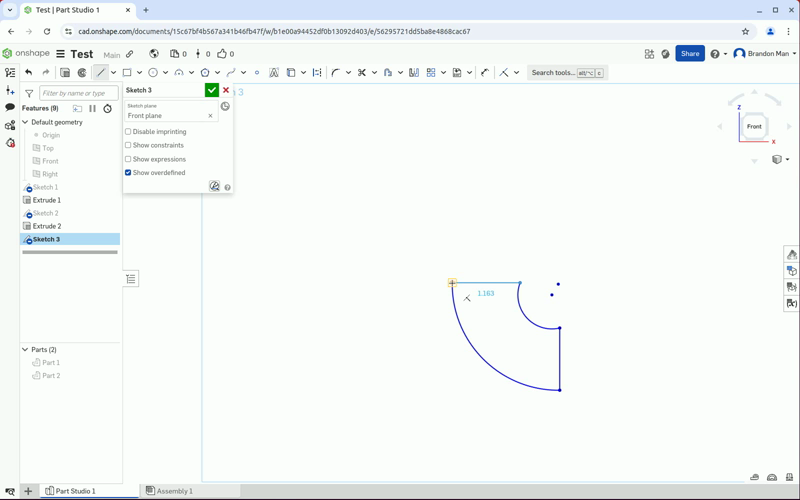
scroll(-6)
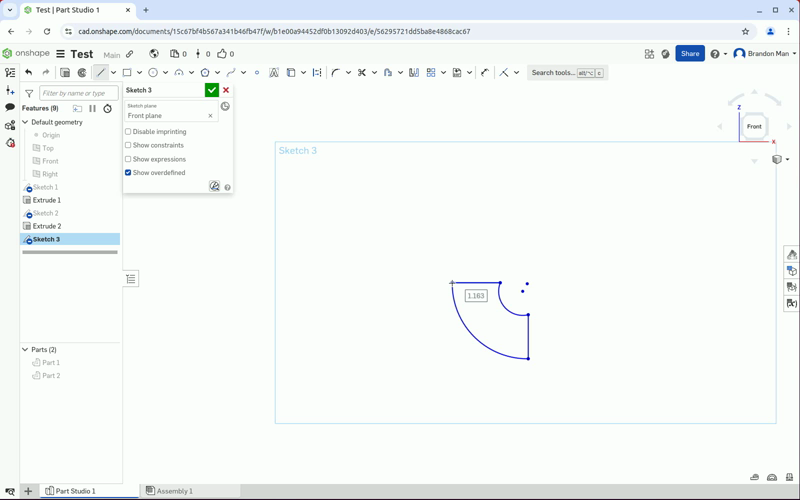
scroll(-6)
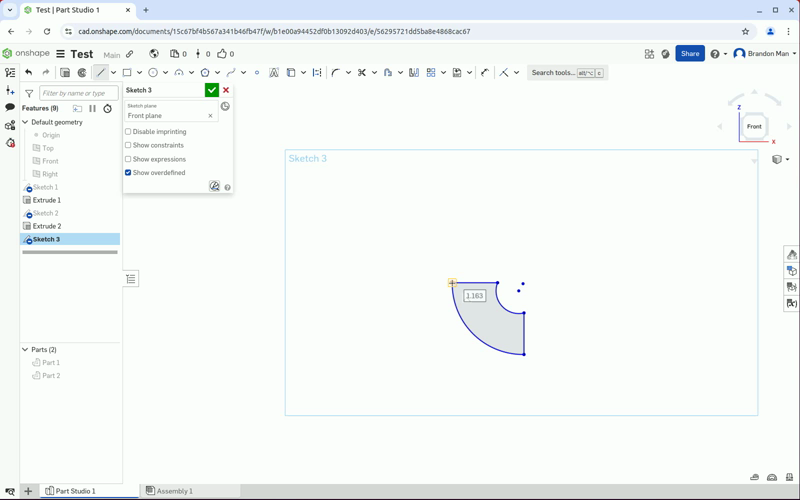
scroll(-6)
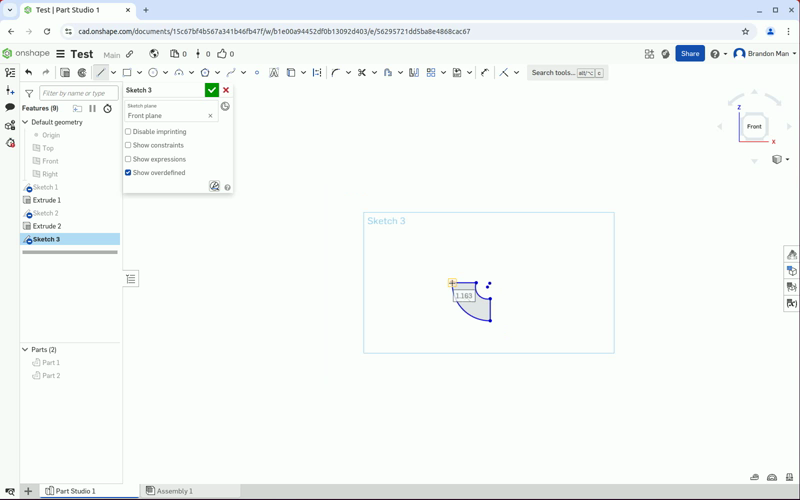
scroll(-6)
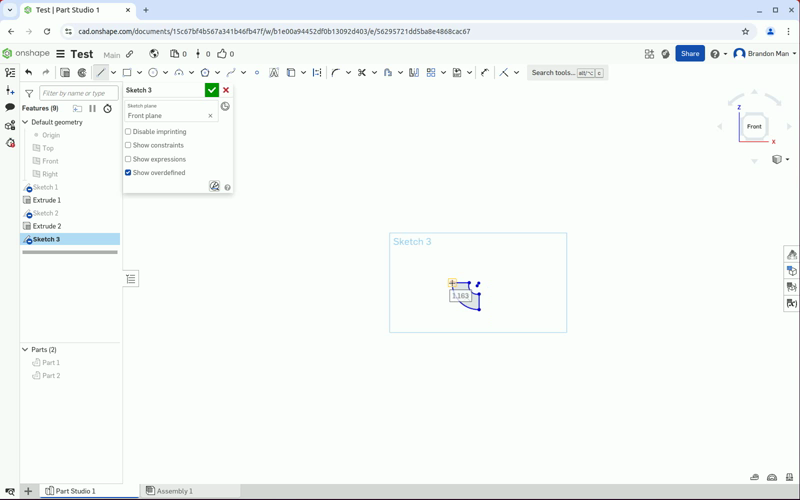
scroll(-6)
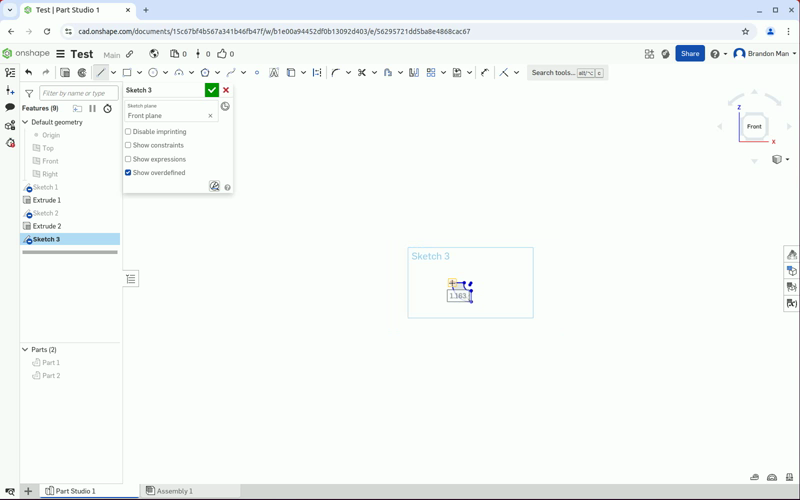
scroll(-6)
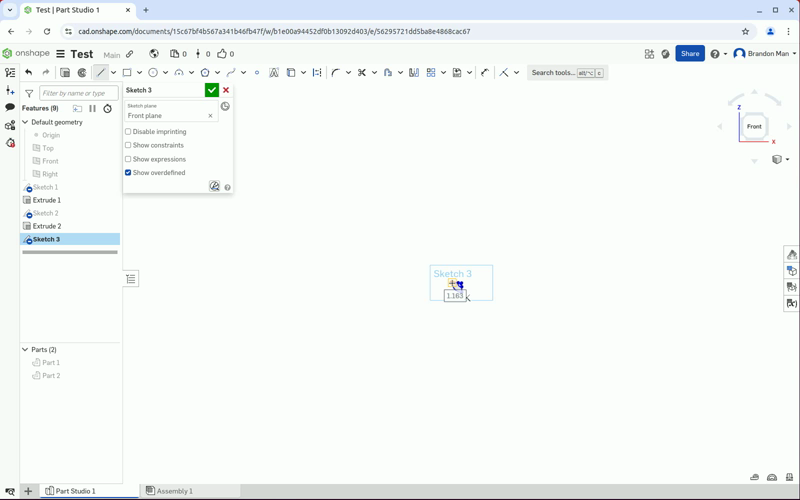
key(esc)
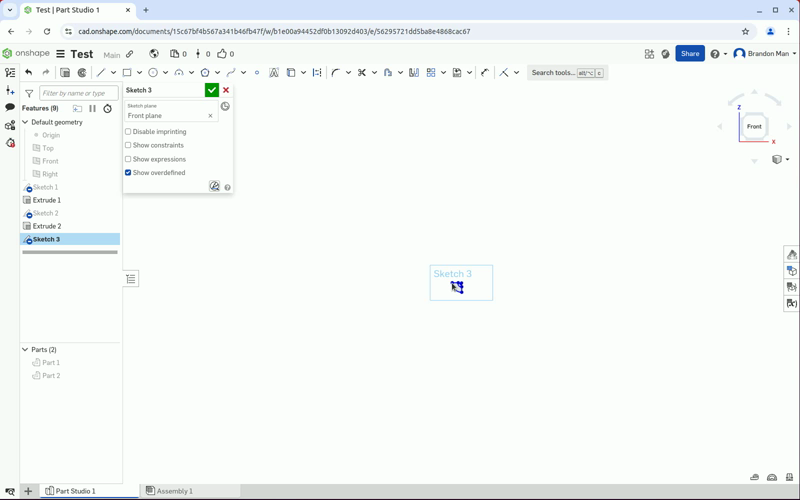
mouse_move(453, 285)
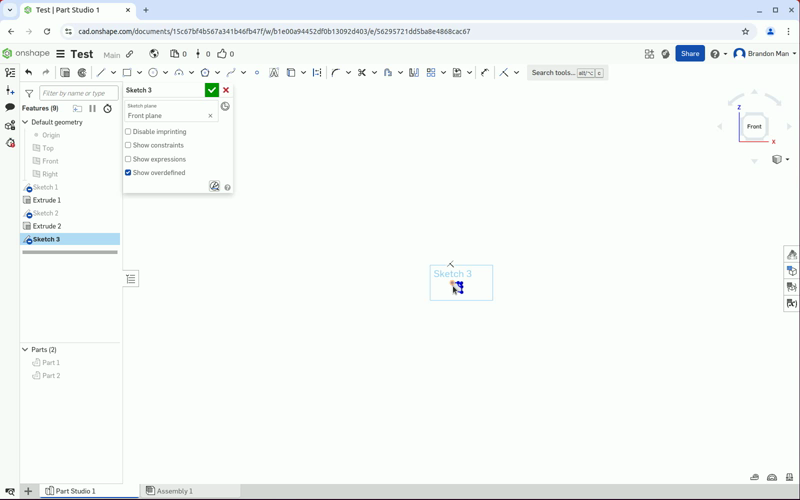
scroll(6)
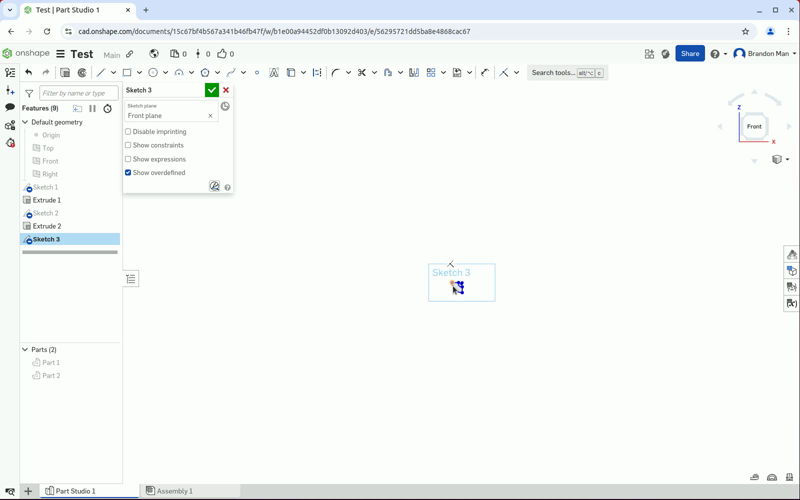
scroll(6)
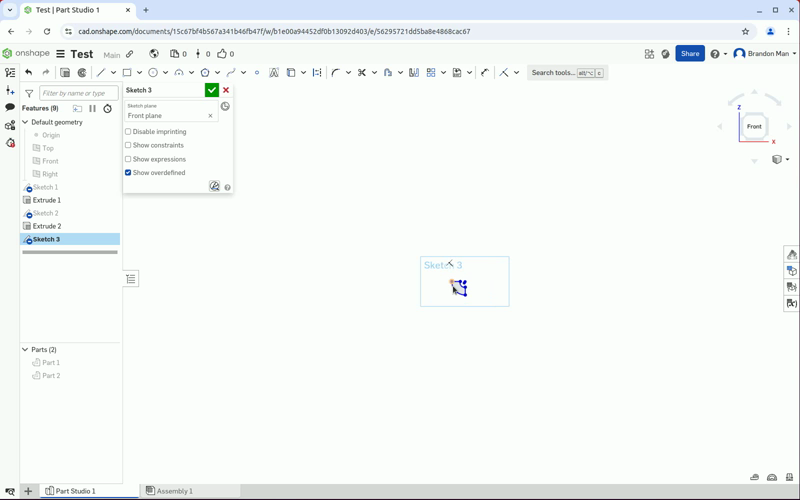
scroll(6)
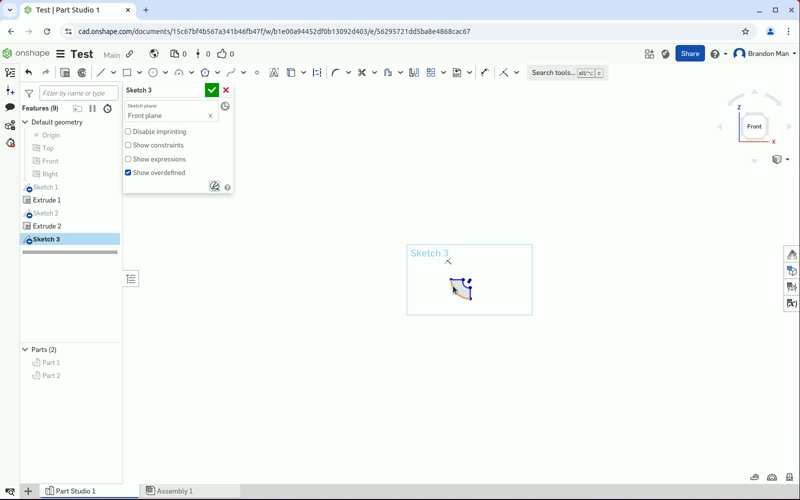
scroll(6)
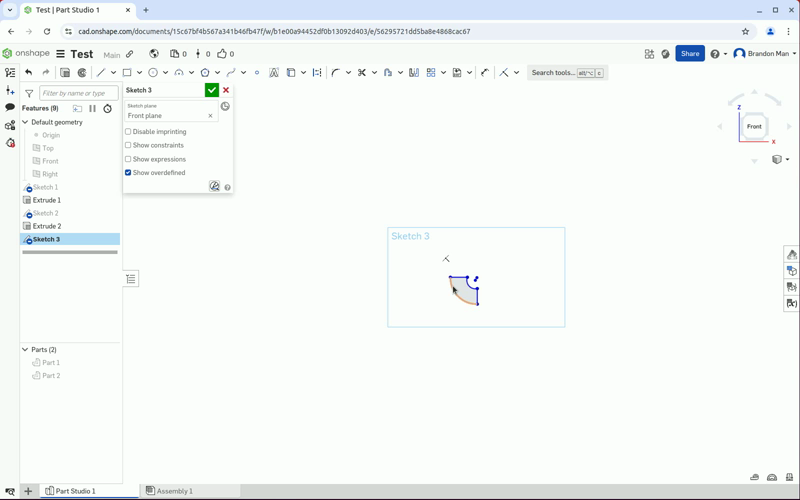
scroll(6)
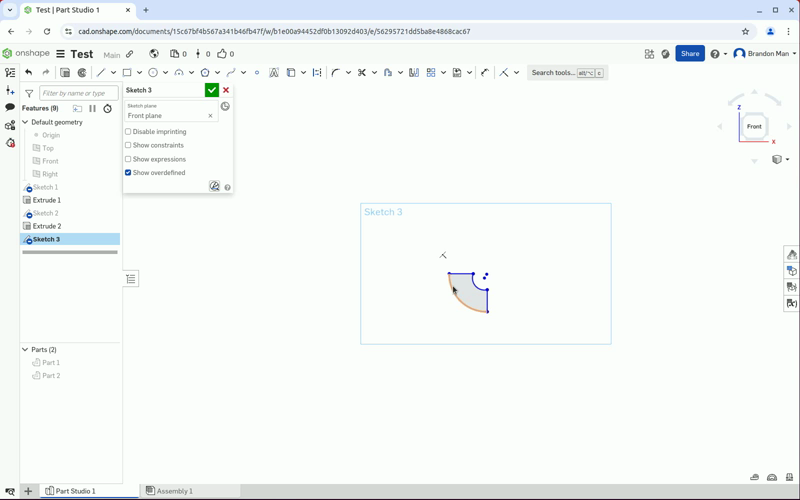
scroll(6)
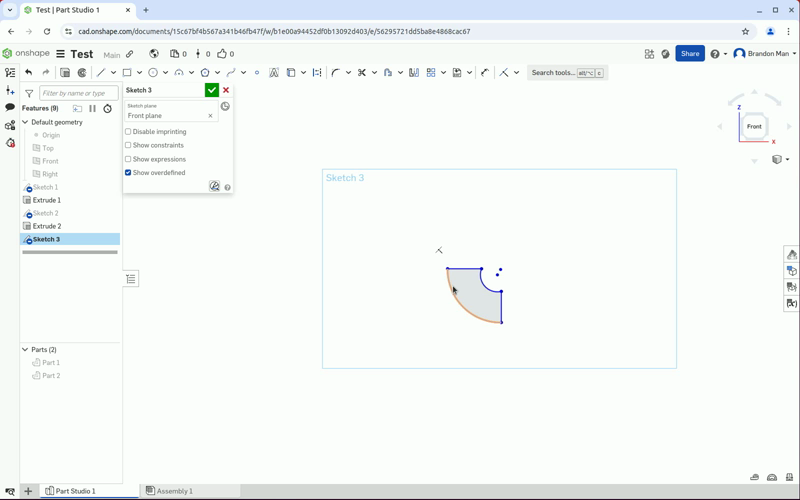
scroll(6)
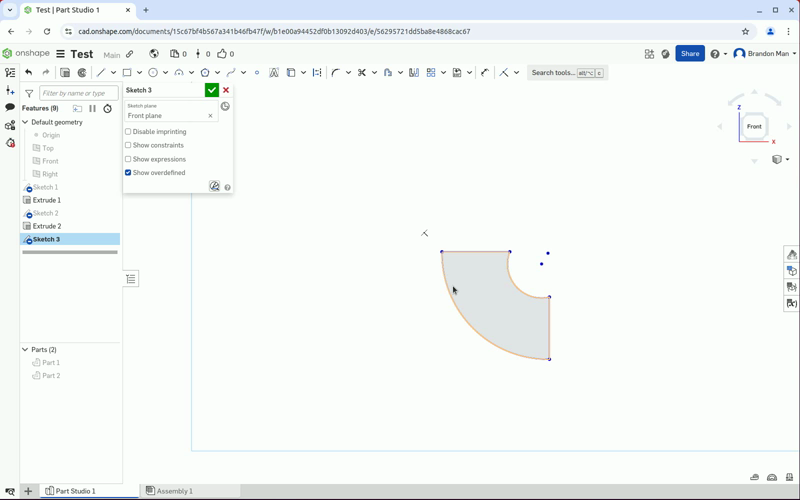
click(453, 285)
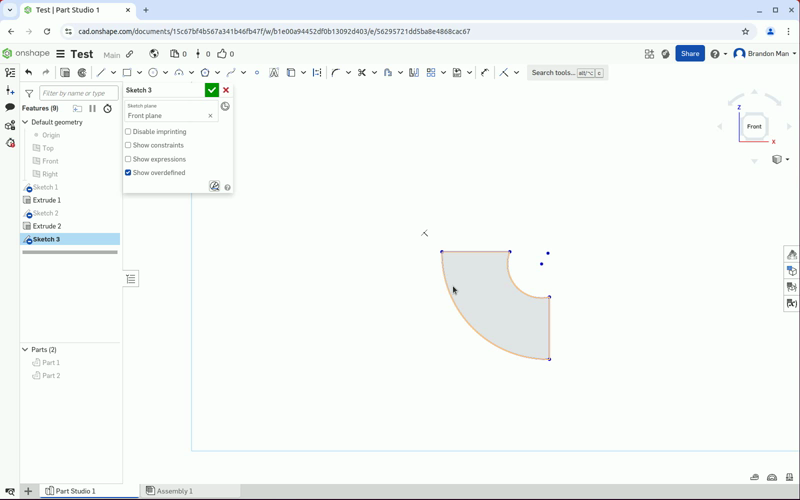
scroll(-6)
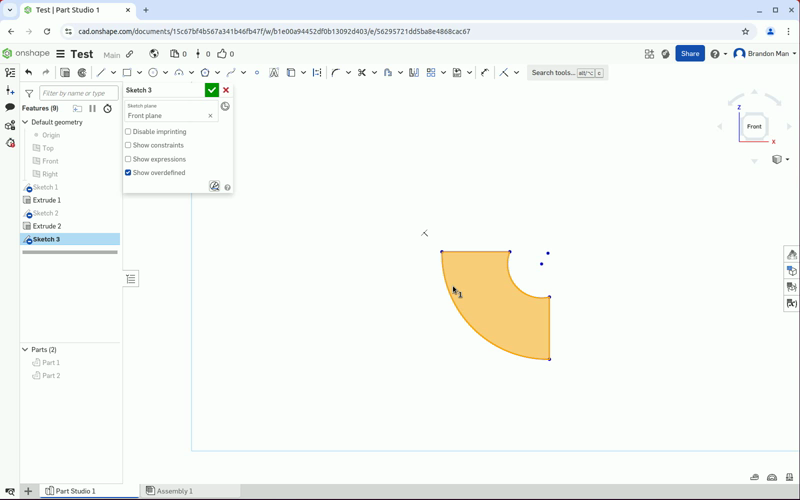
scroll(-6)
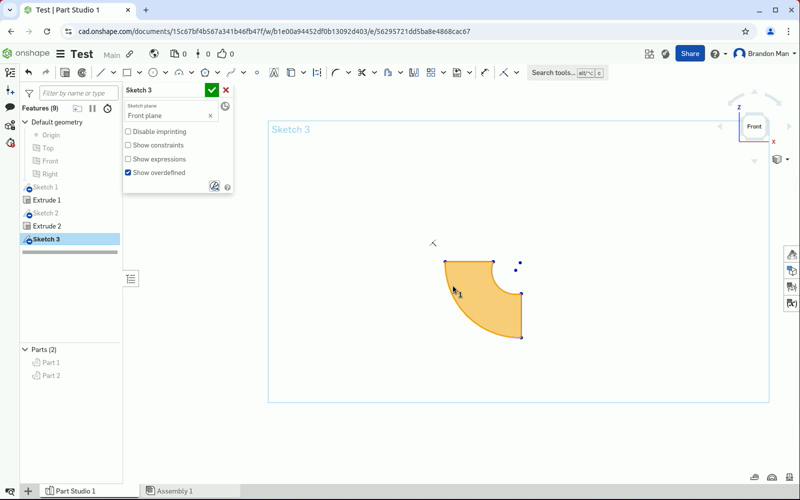
scroll(-6)
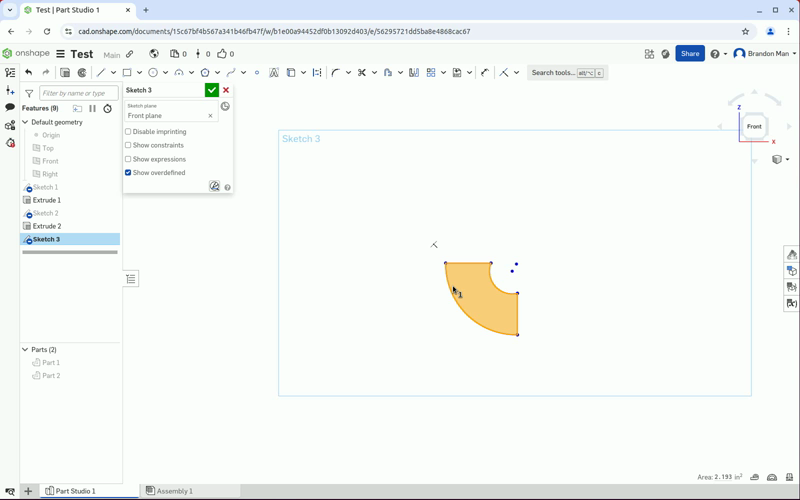
scroll(-6)
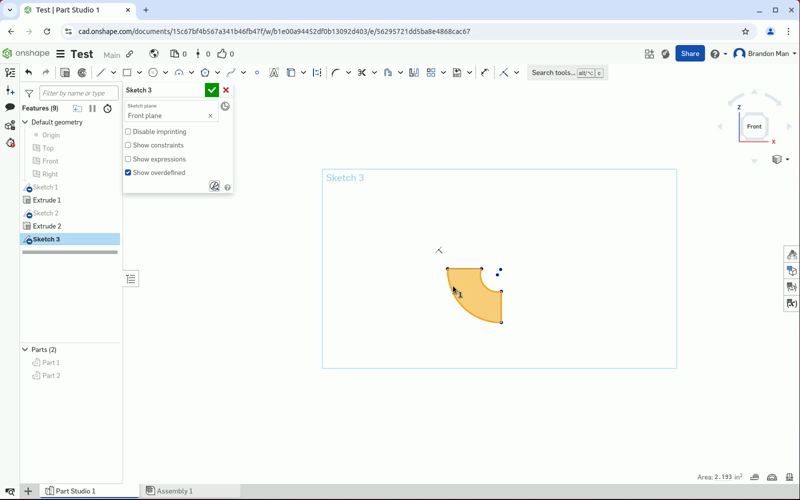
scroll(-6)
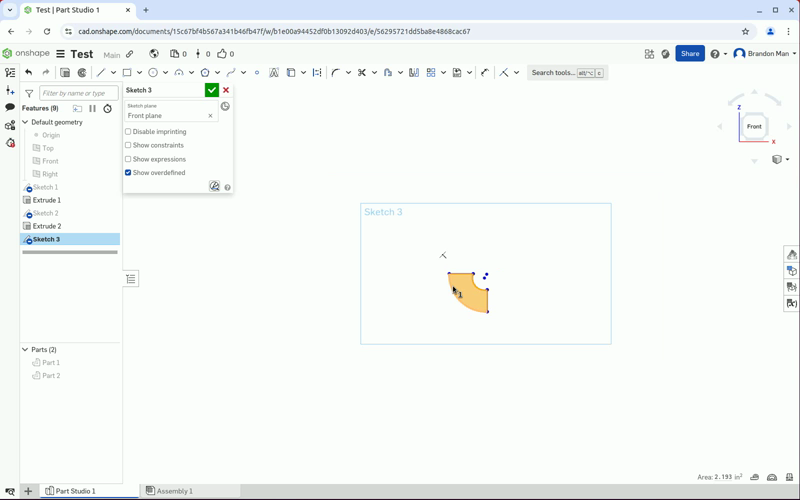
scroll(-6)
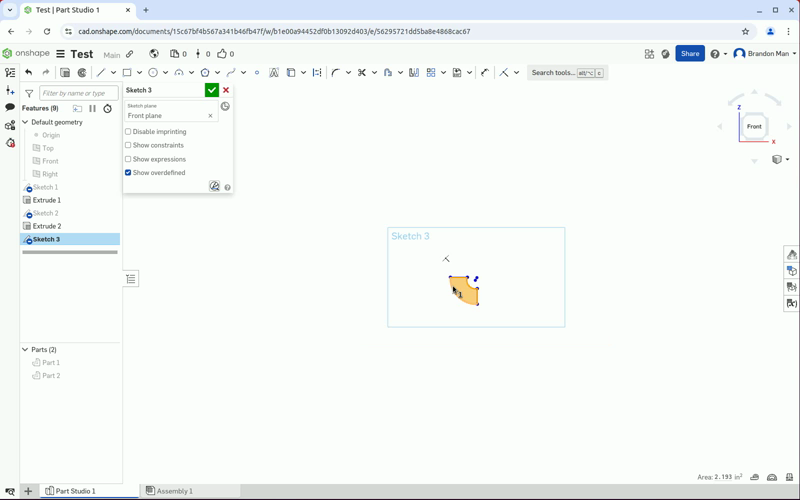
scroll(-6)
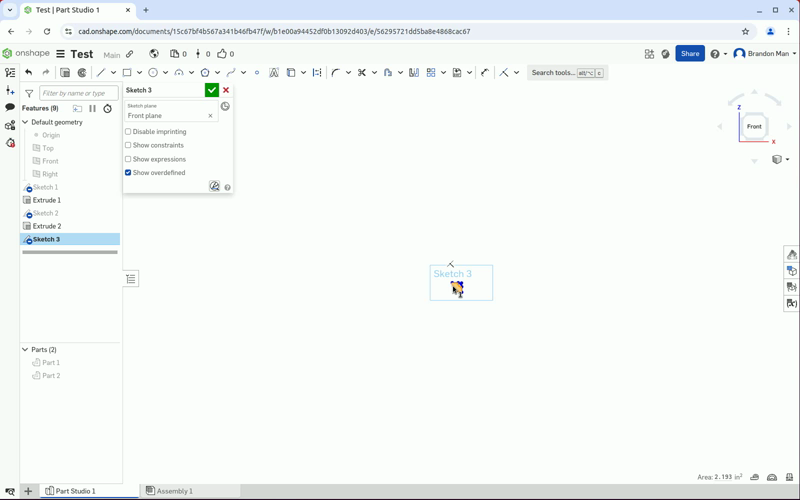
mouse_move(73, 352)
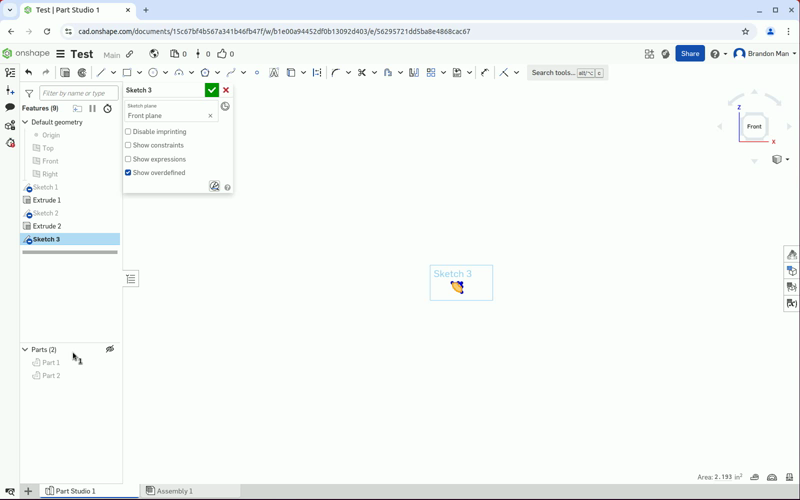
key(shift+y)
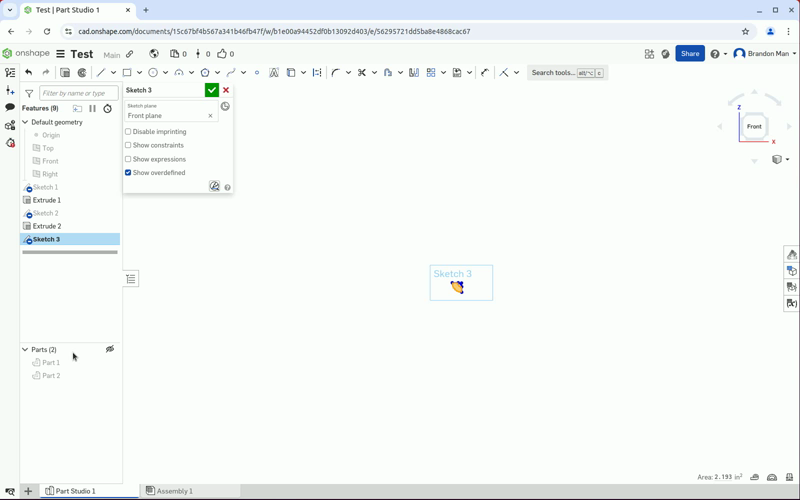
key(shift+e)
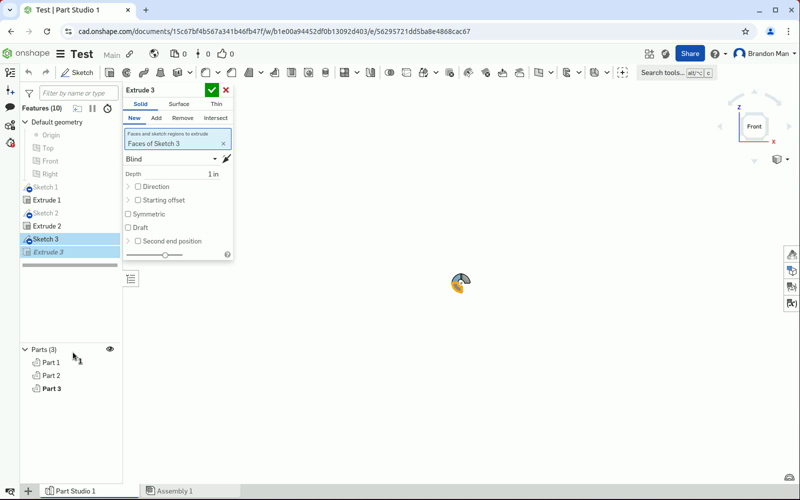
mouse_move(143, 106)
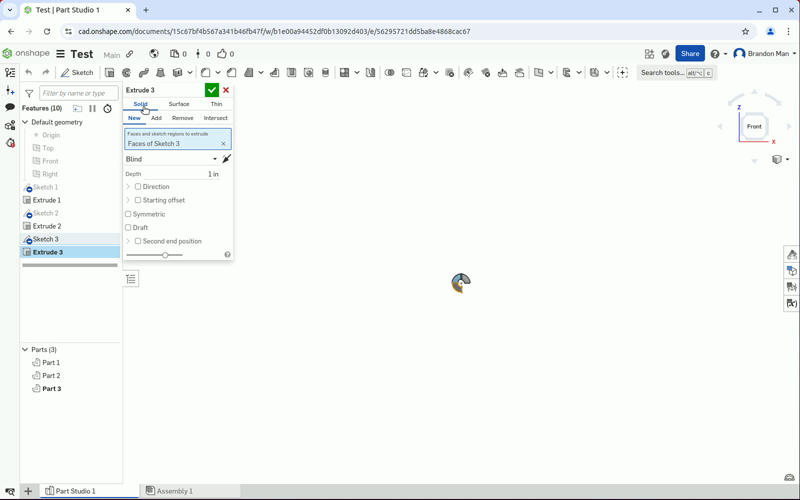
click(143, 106)
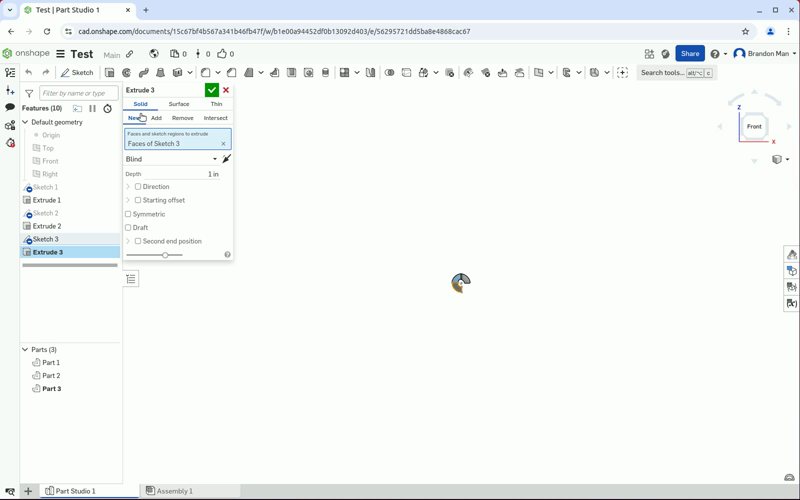
mouse_move(137, 120)
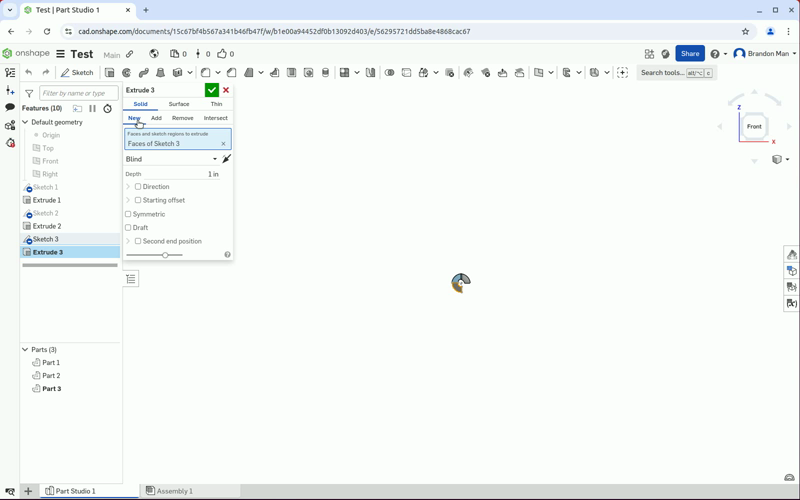
click(137, 120)
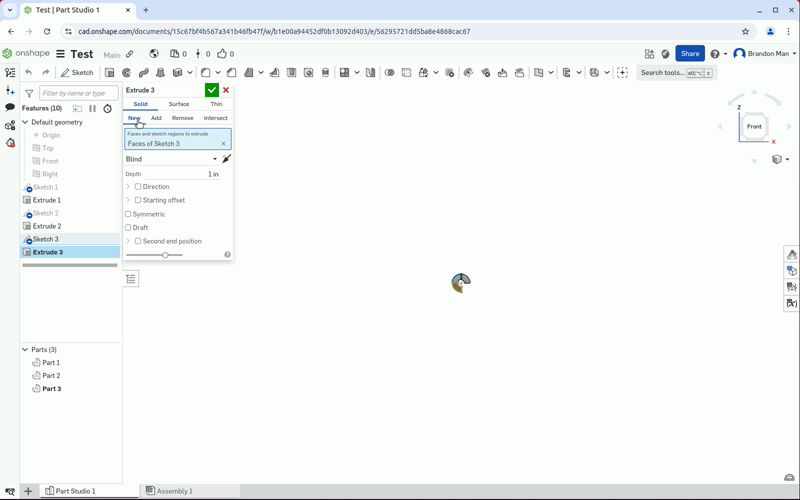
key(tab, 4)
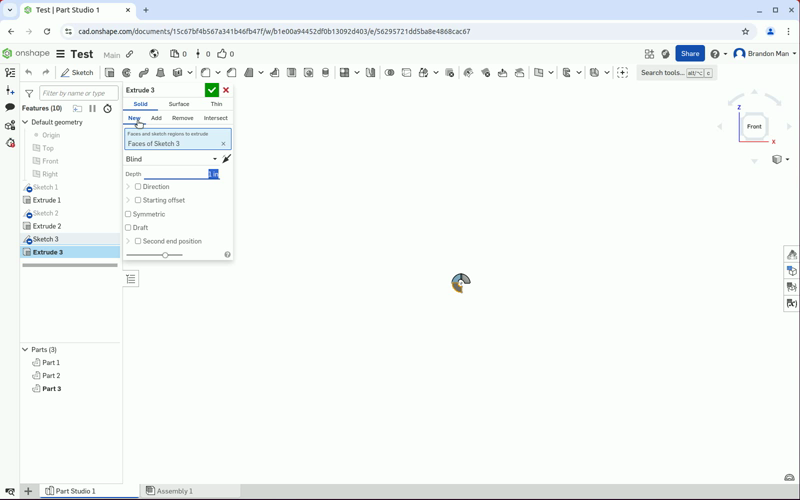
text(-23.108)
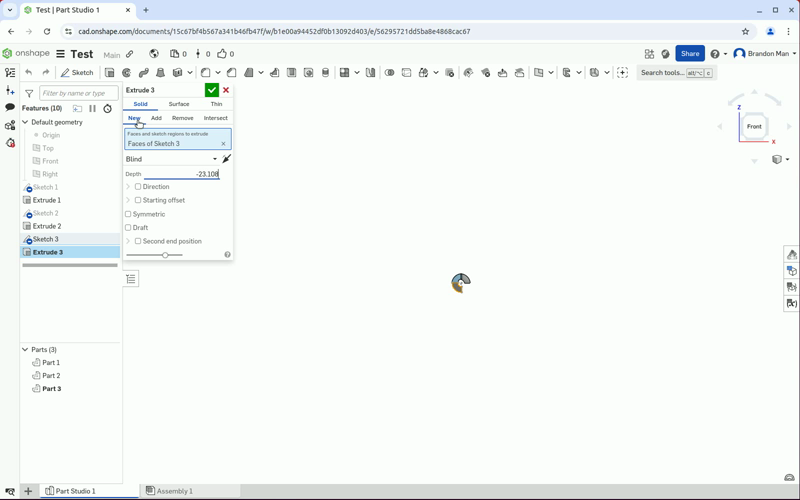
key(enter)
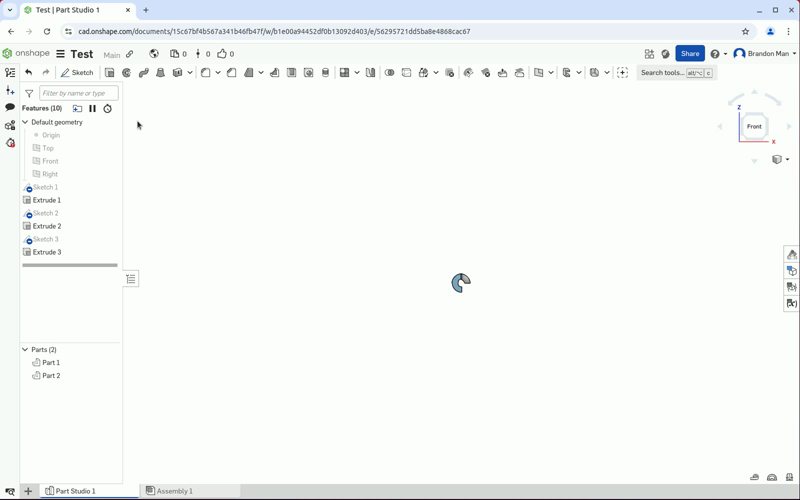
key(shift+h)
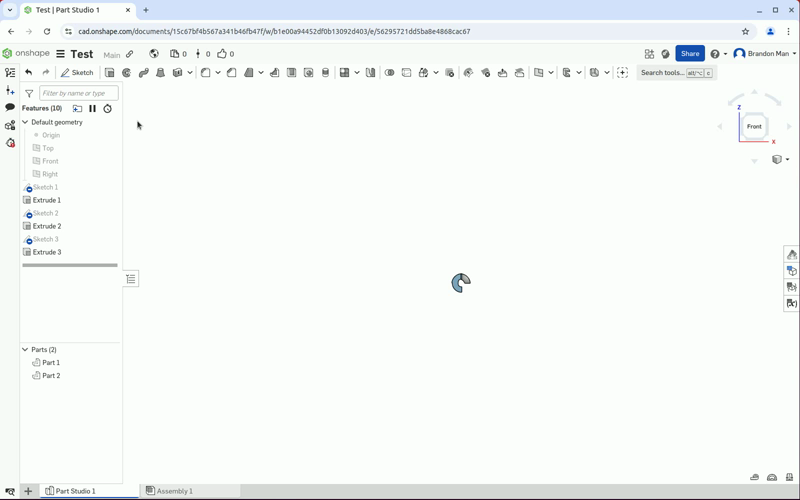
key(shift+h)
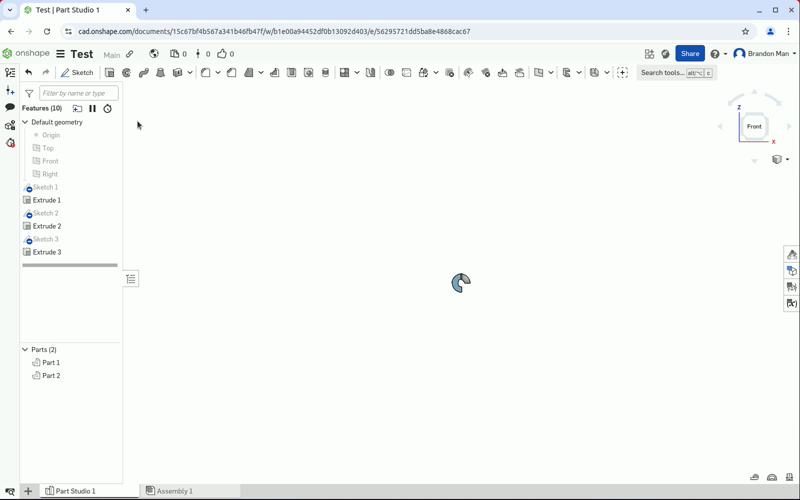
mouse_move(73, 189)
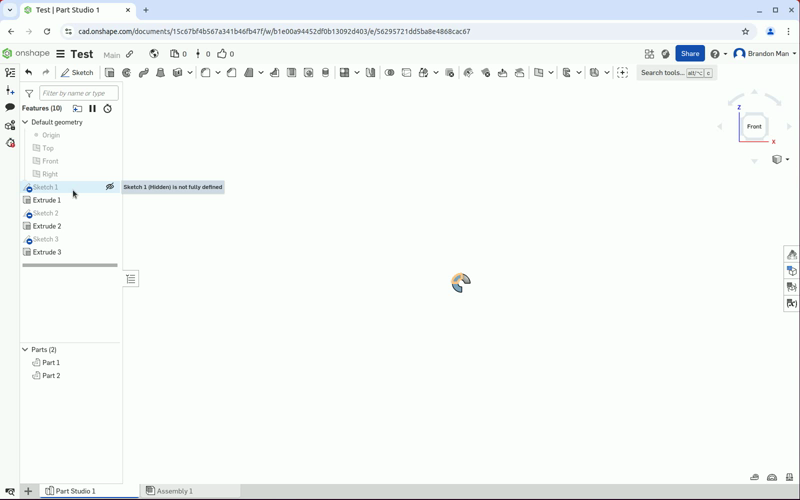
click(73, 189)
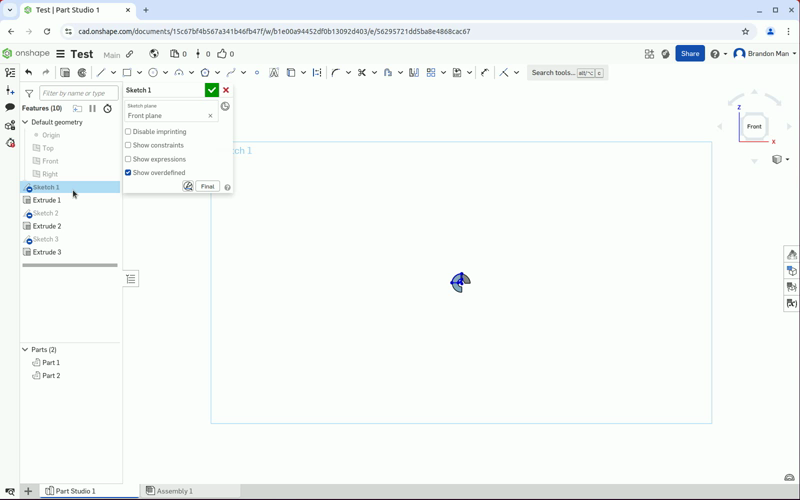
mouse_move(229, 92)
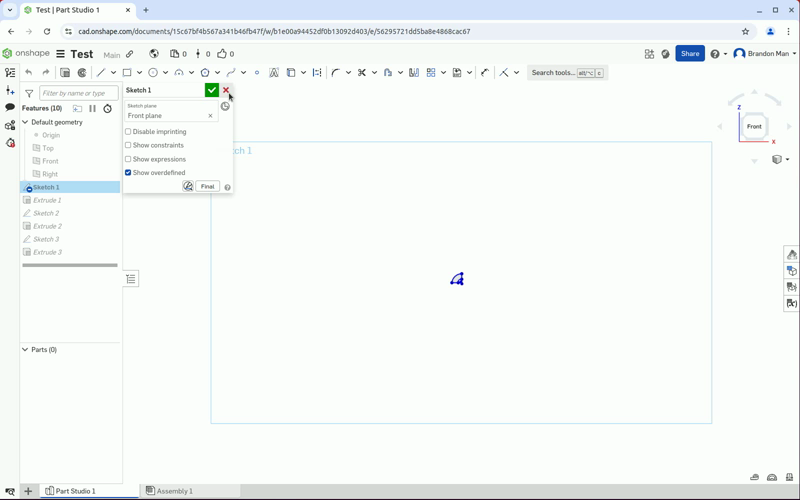
click(229, 92)
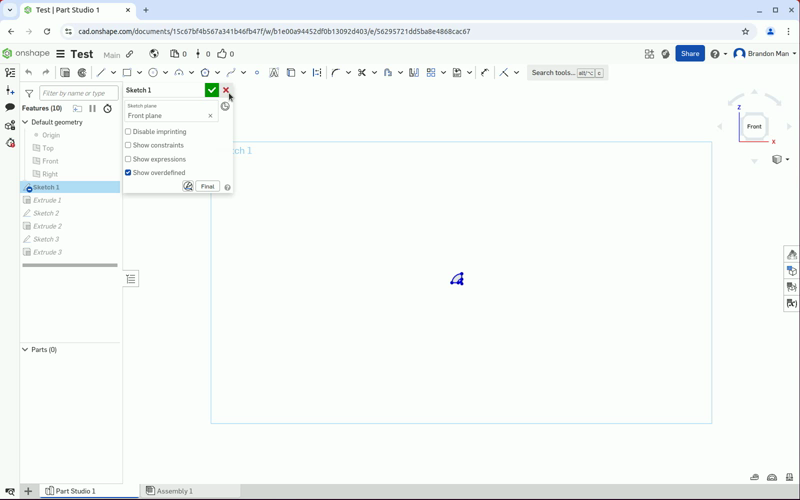
key(shift+s)
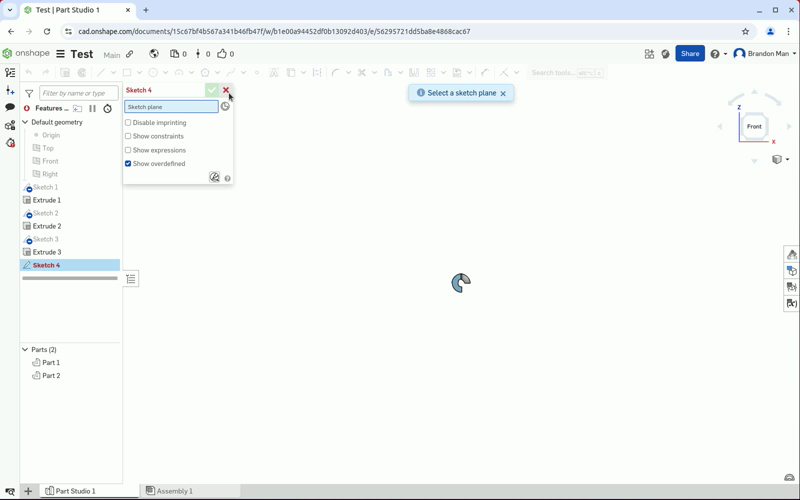
mouse_move(73, 163)
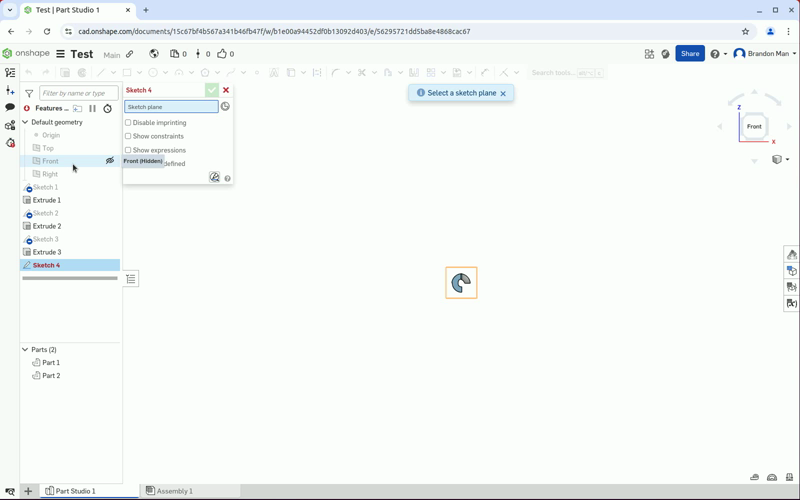
click(73, 163)
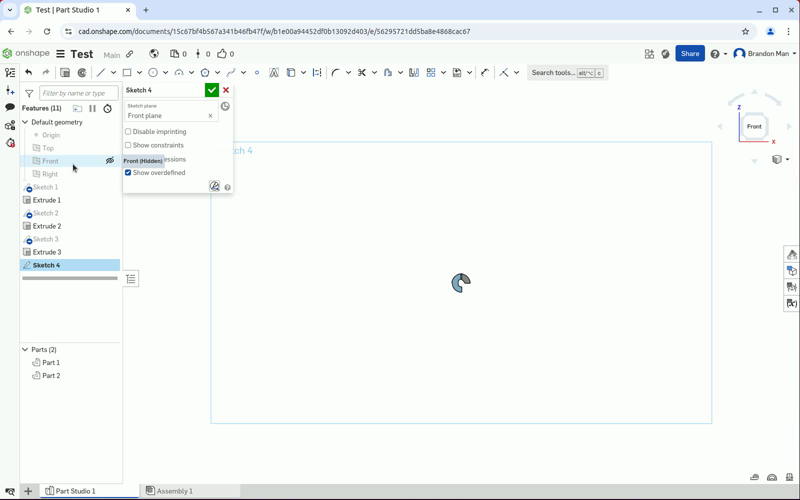
mouse_move(73, 352)
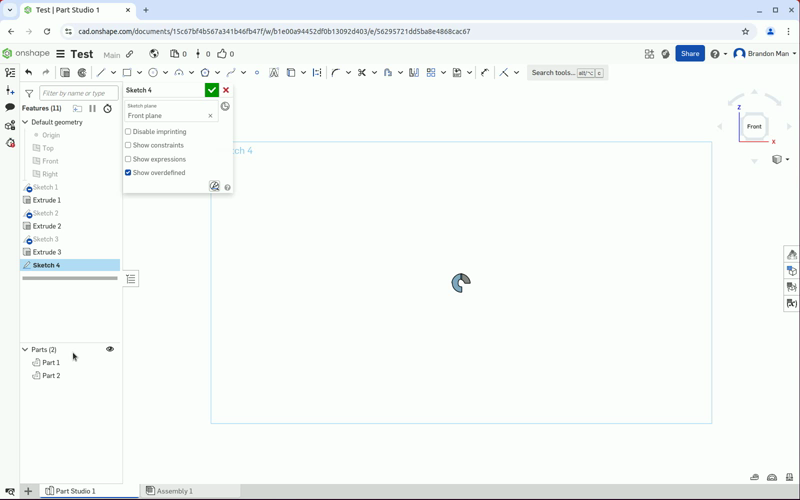
key(y)
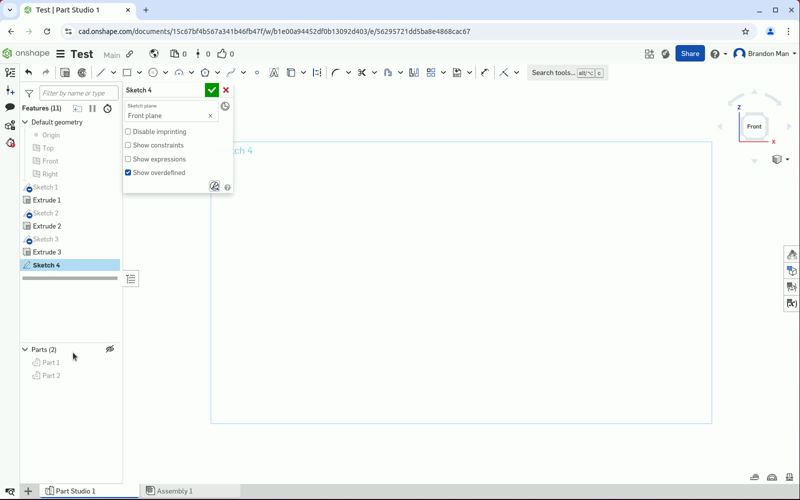
key(a)
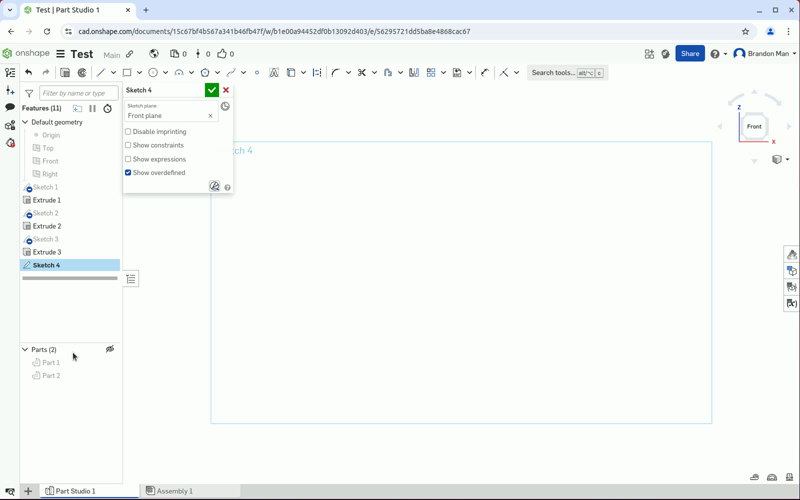
key_down(shift)
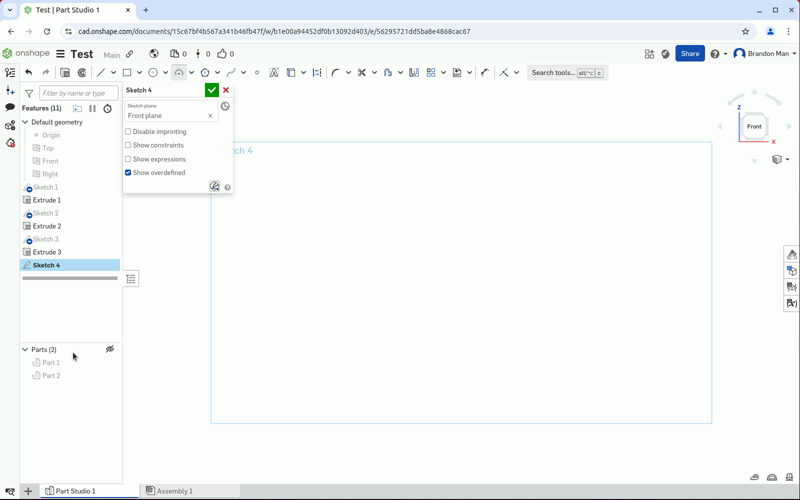
mouse_move(460, 291)
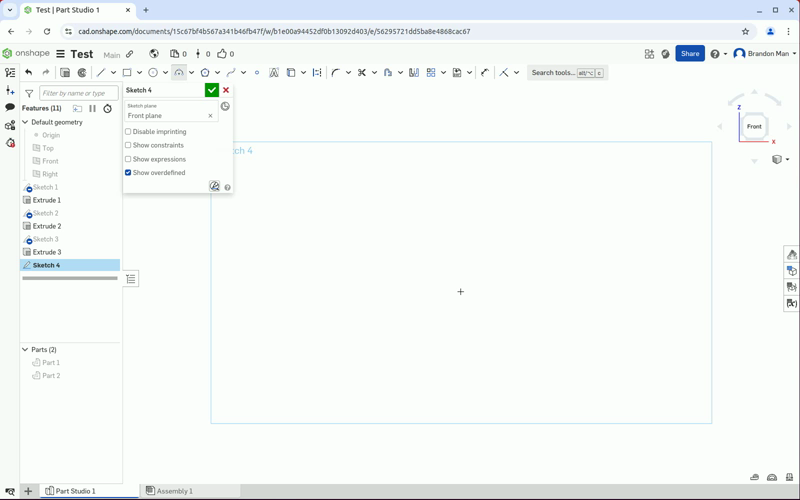
click(460, 291)
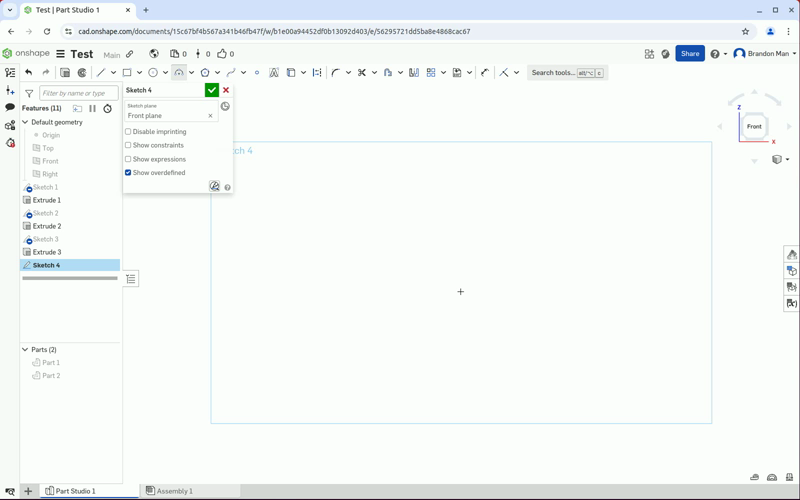
key_up(shift)
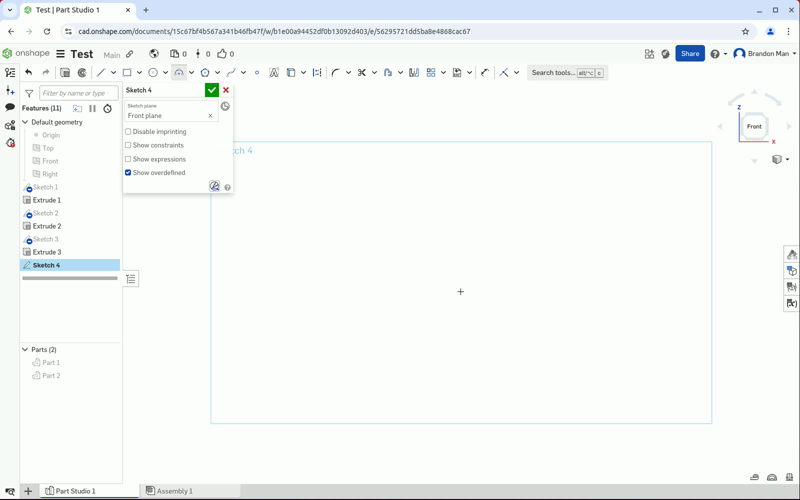
key_down(shift)
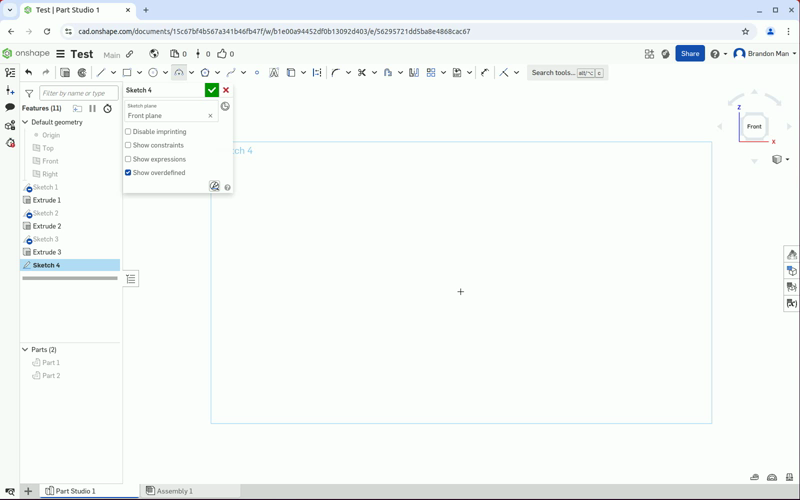
mouse_move(470, 282)
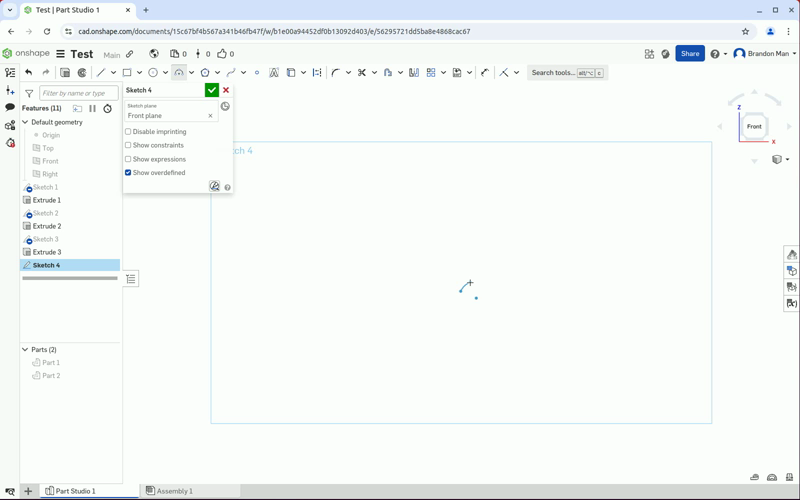
click(470, 282)
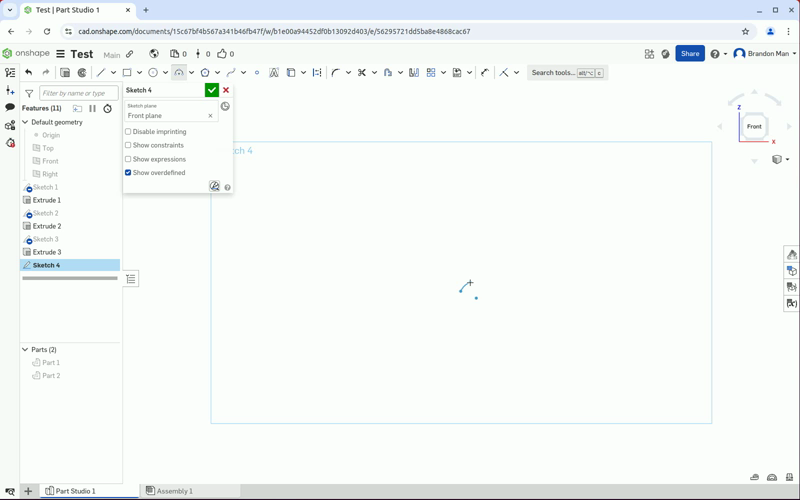
mouse_move(467, 288)
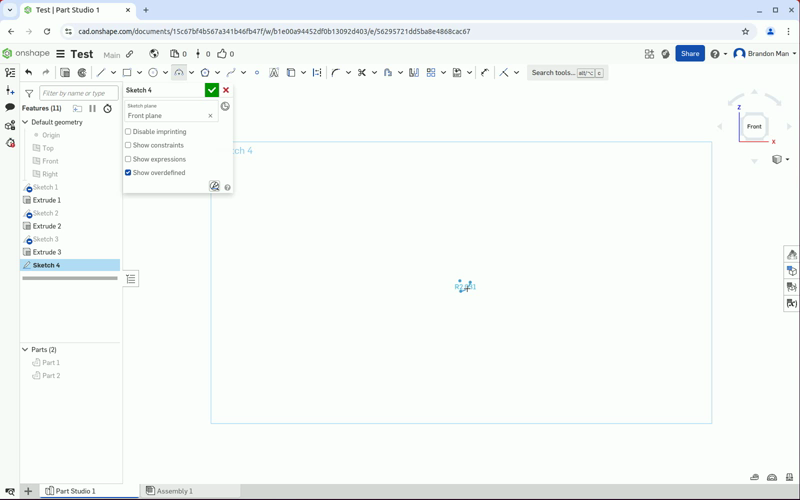
click(467, 288)
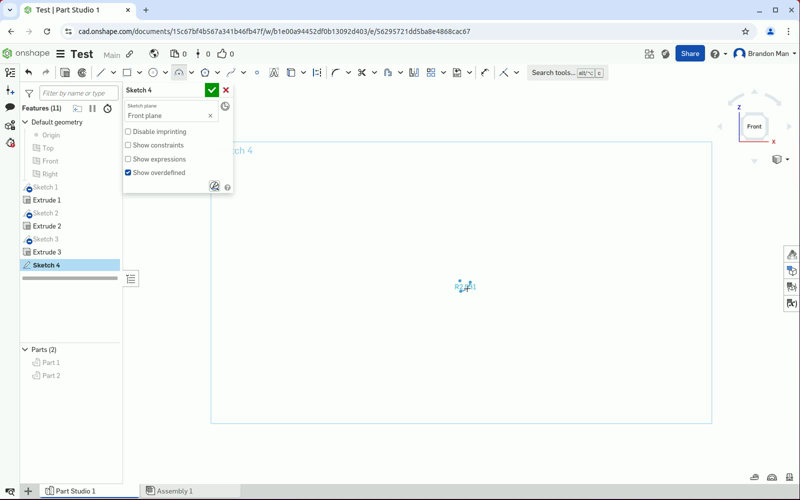
key_up(shift)
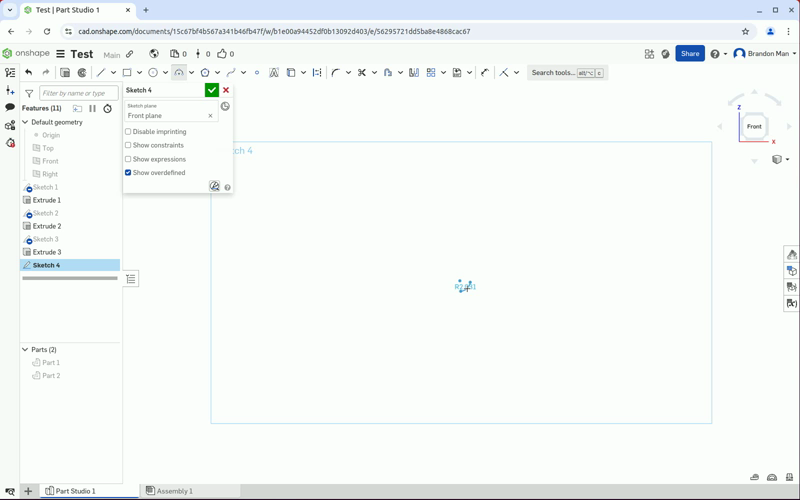
key(esc)
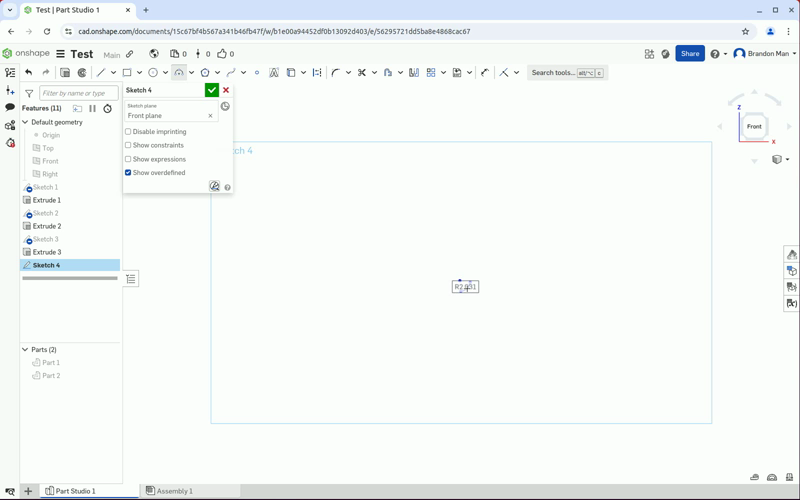
key(l)
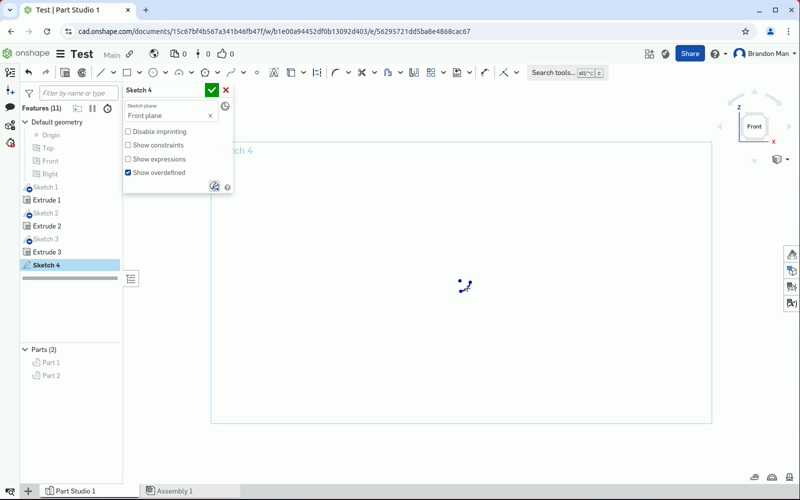
mouse_move(470, 282)
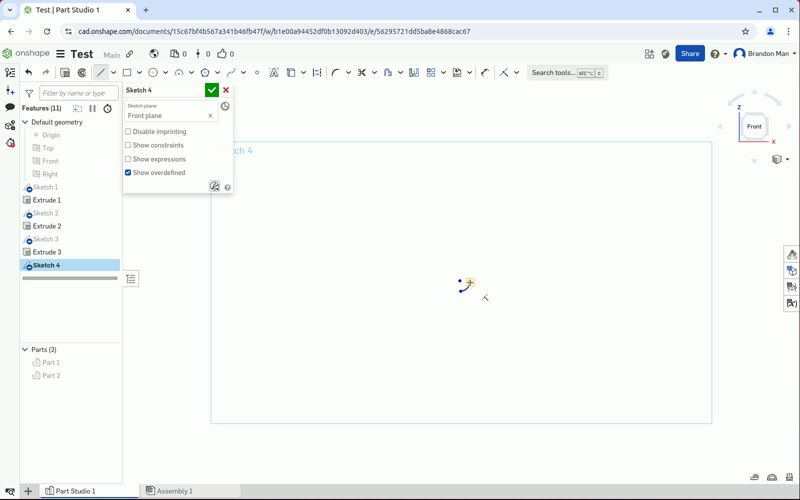
click(470, 282)
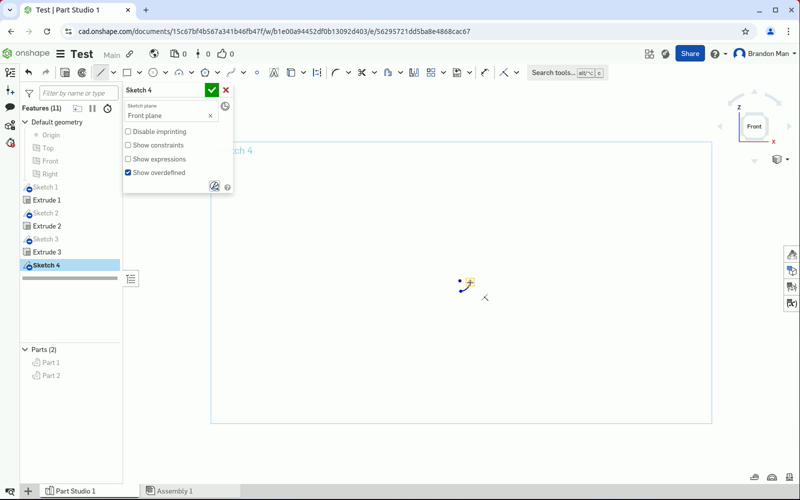
key_down(shift)
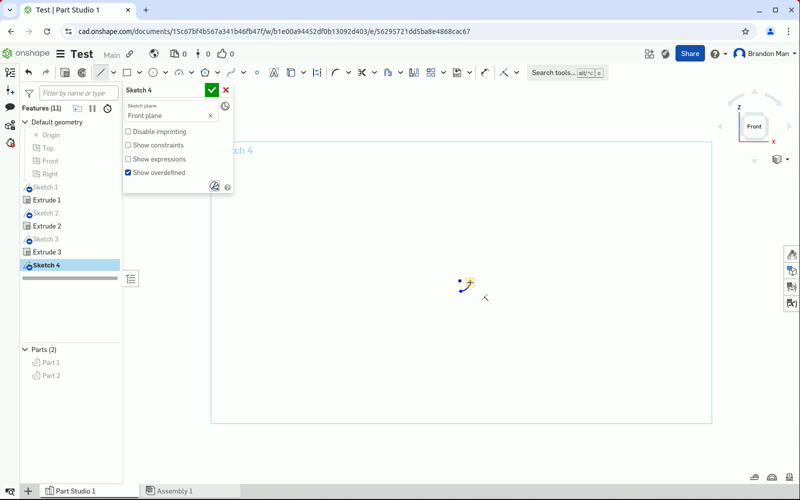
mouse_move(500, 282)
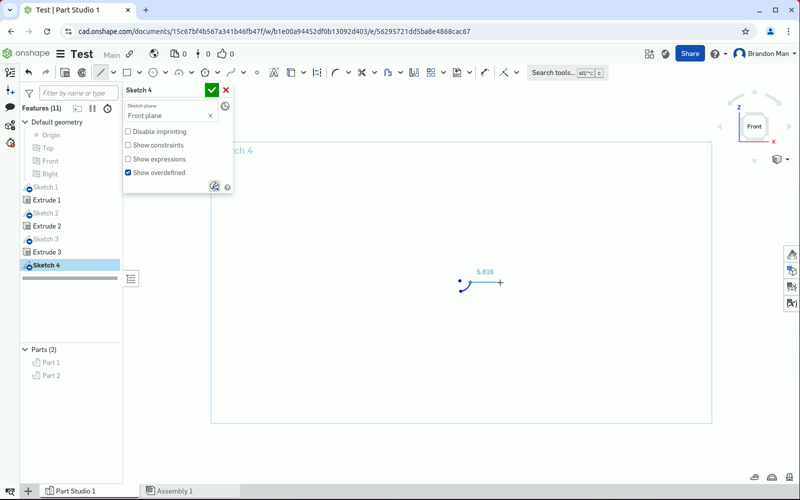
mouse_move(464, 282)
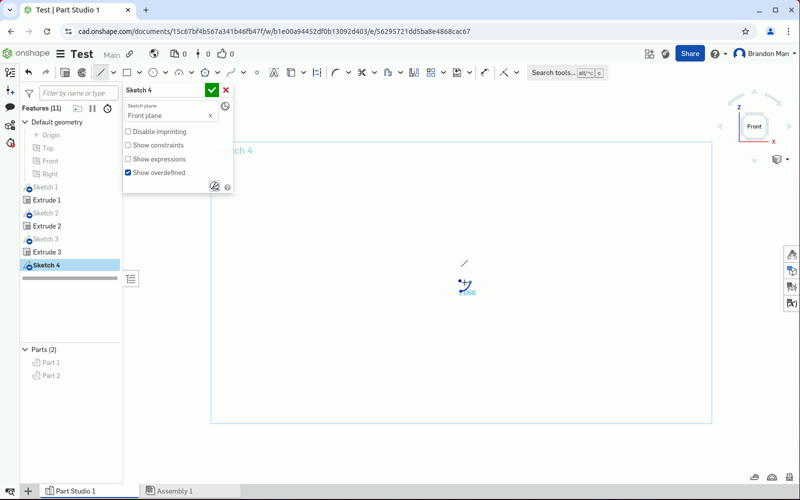
scroll(6)
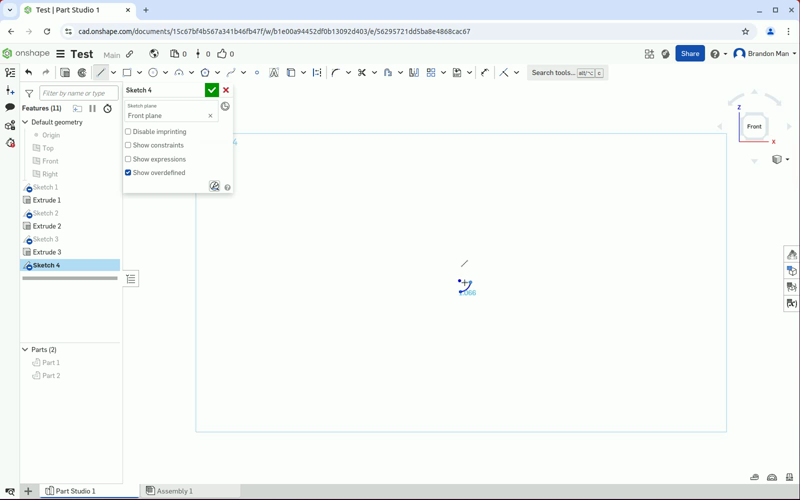
scroll(6)
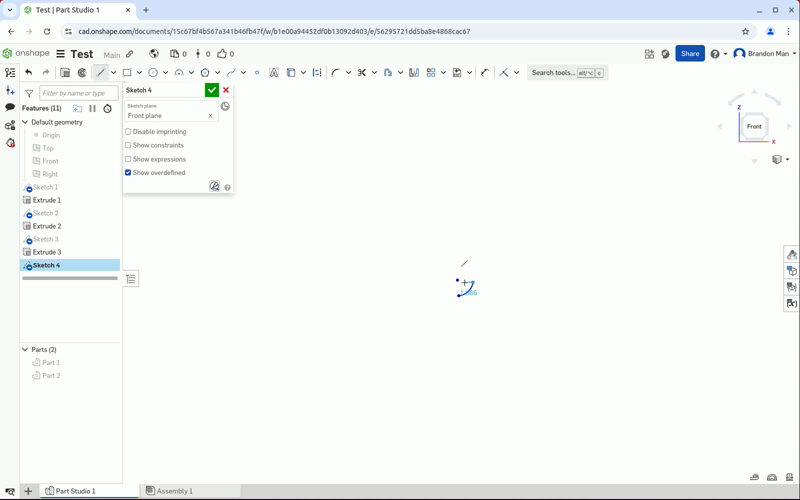
scroll(6)
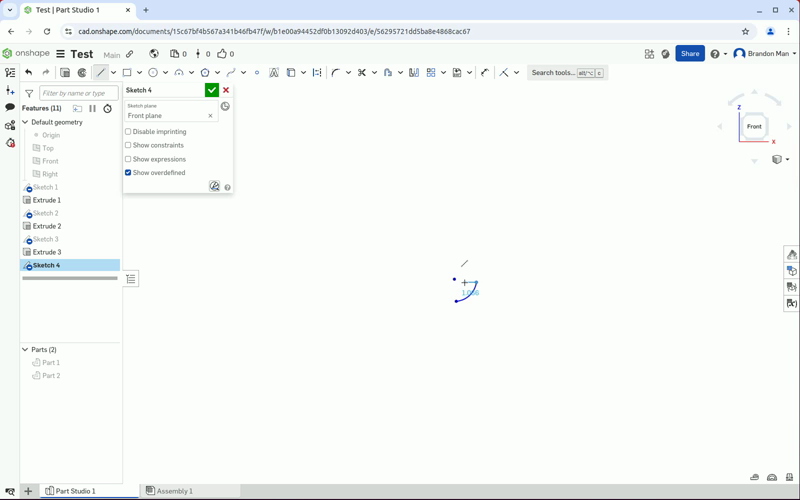
scroll(6)
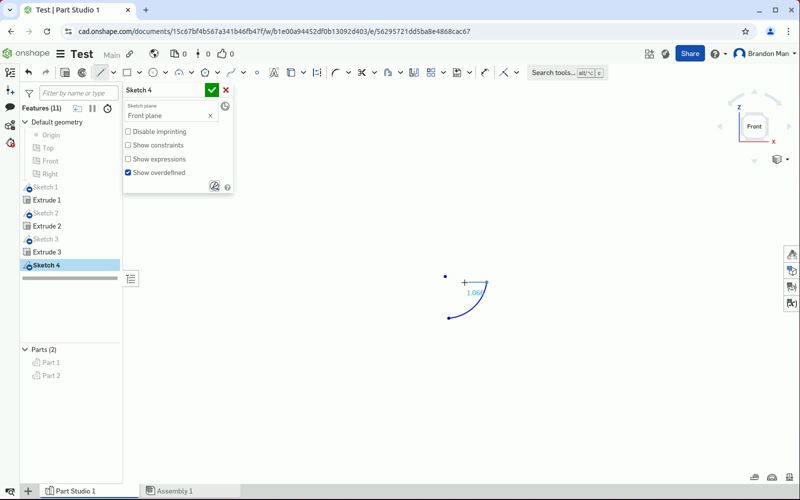
scroll(6)
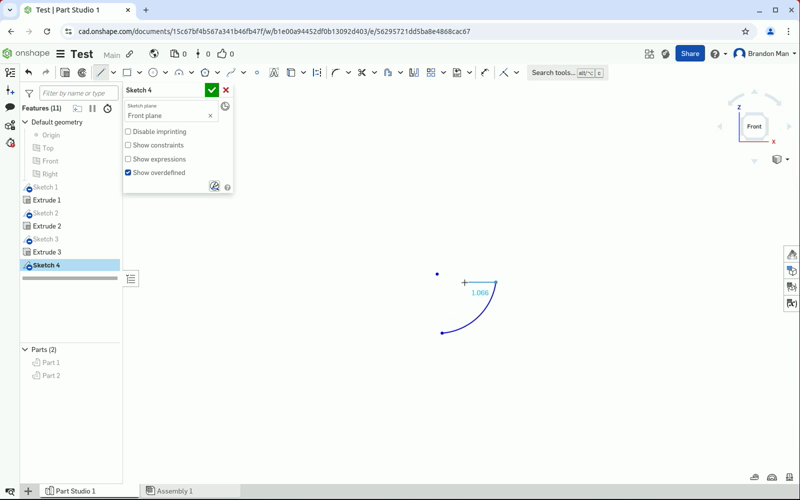
scroll(6)
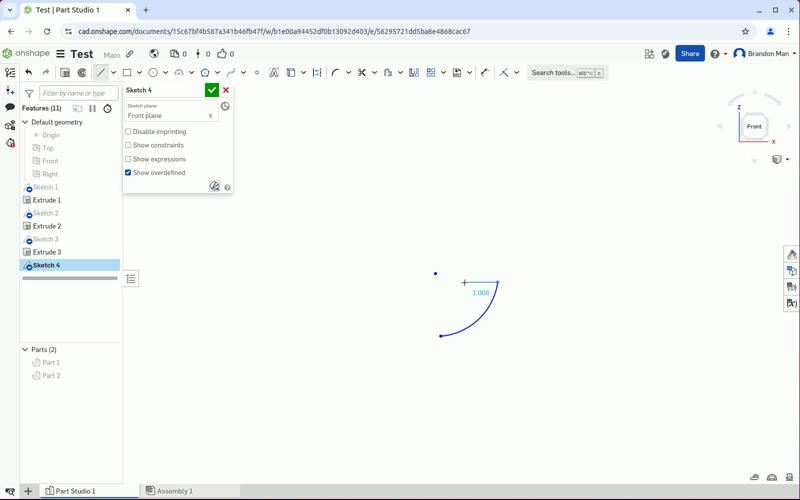
scroll(6)
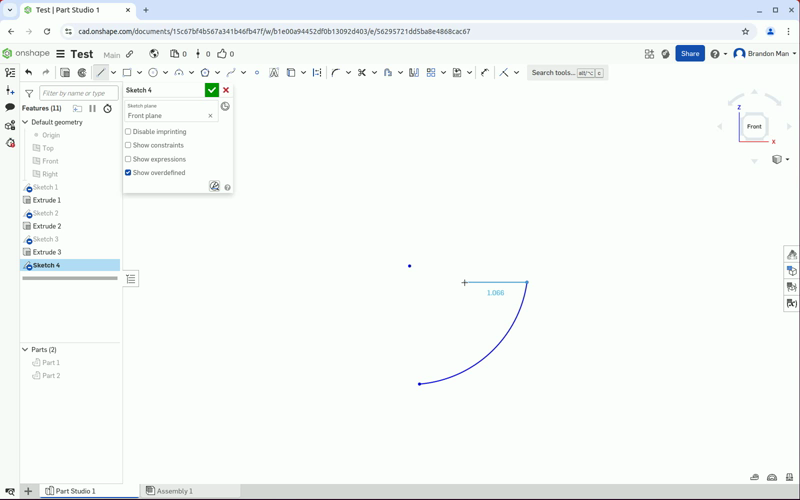
click(464, 282)
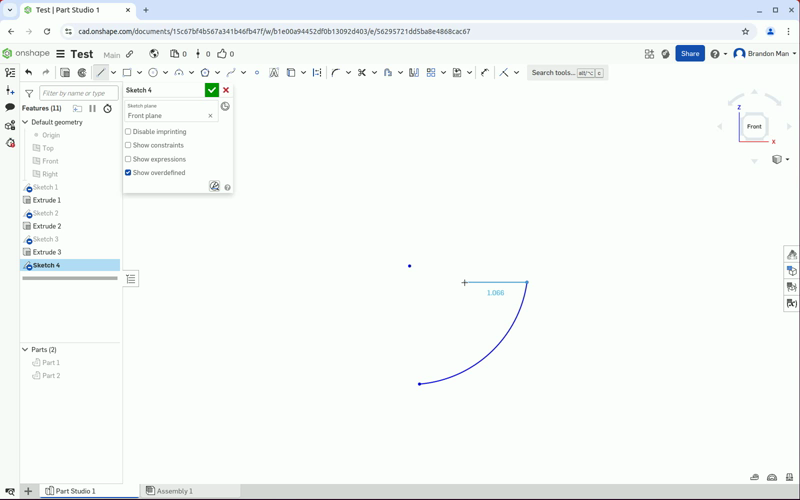
scroll(-6)
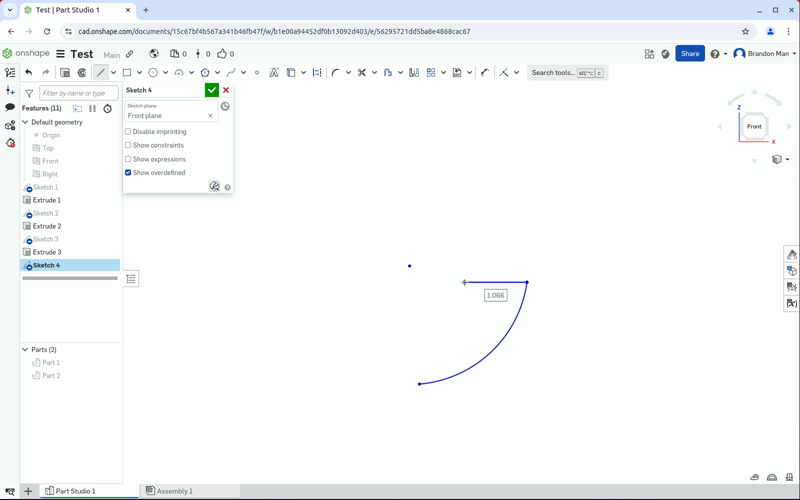
scroll(-6)
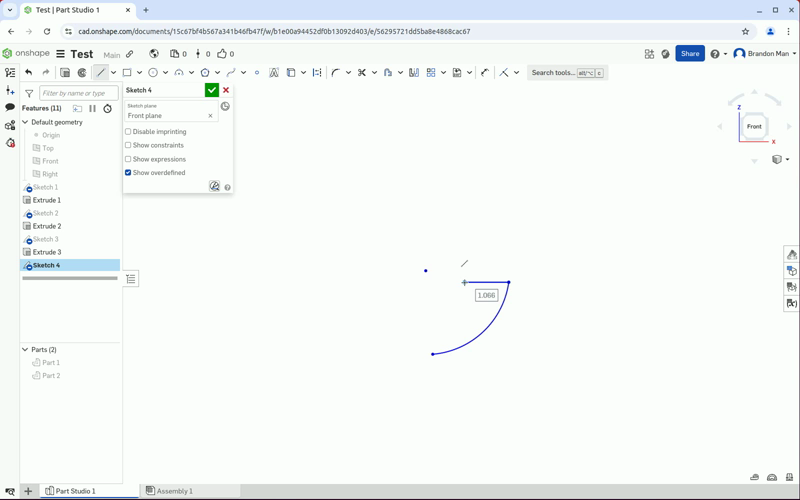
scroll(-6)
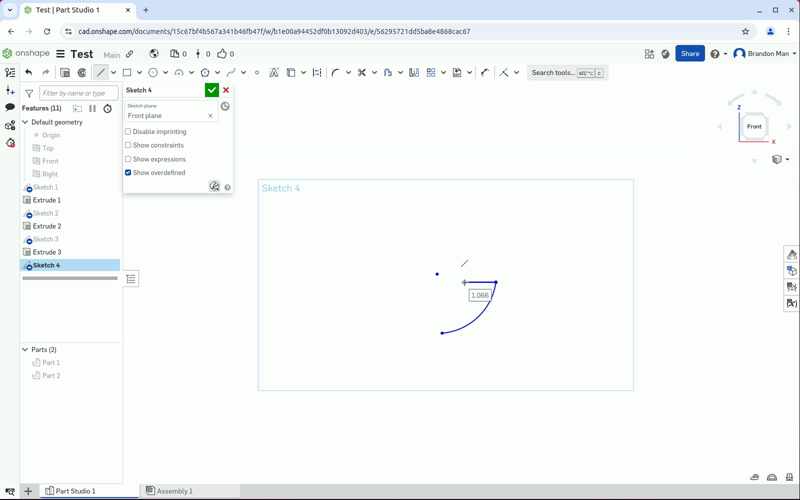
scroll(-6)
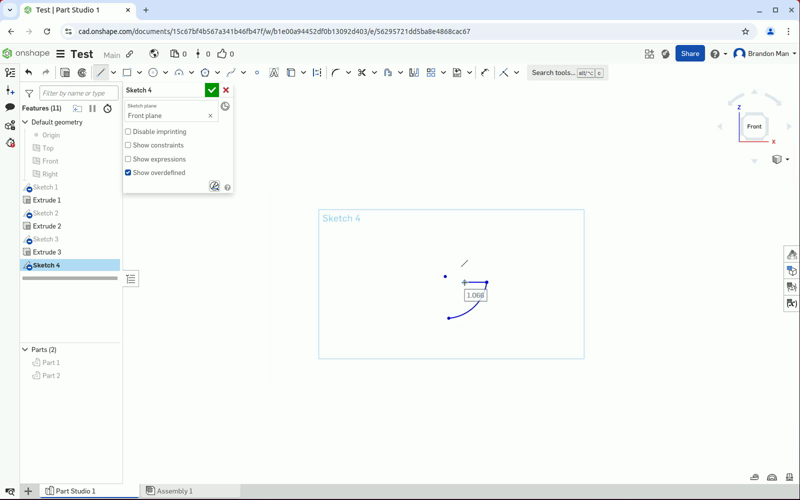
scroll(-6)
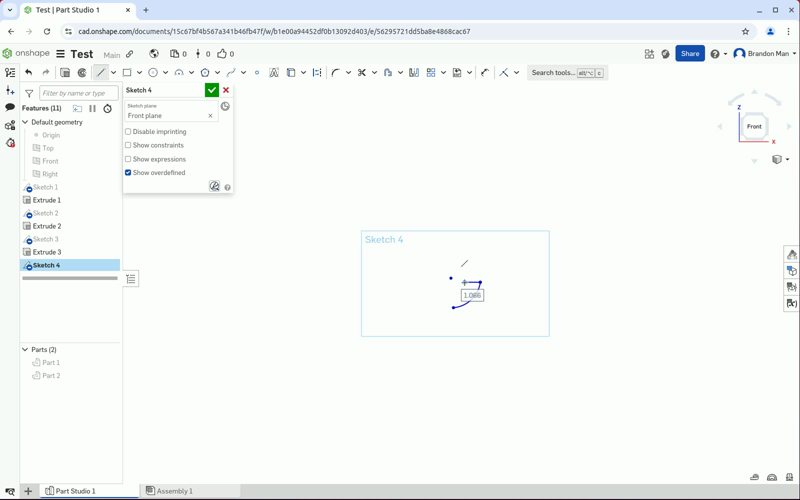
scroll(-6)
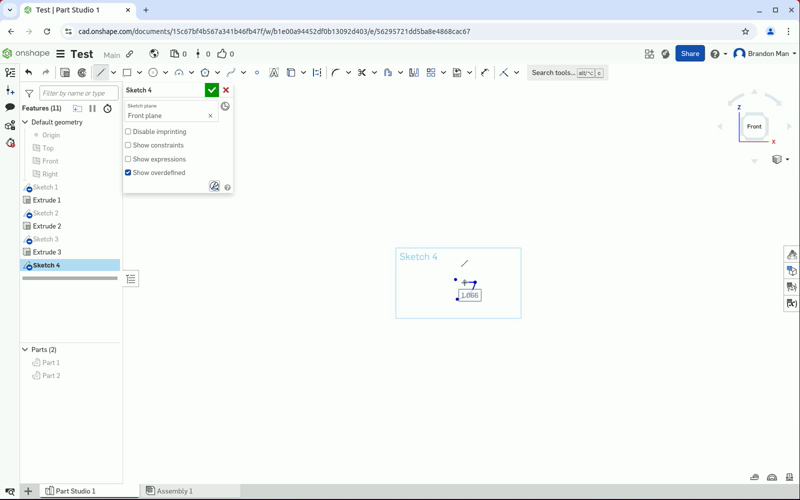
scroll(-6)
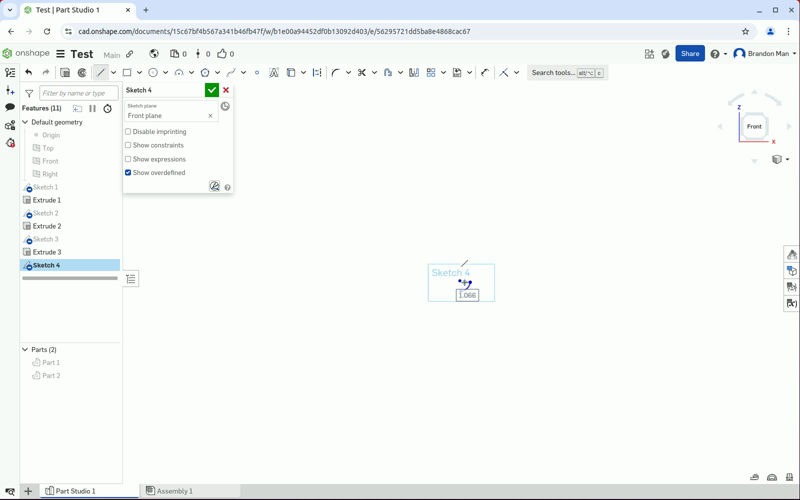
key_up(shift)
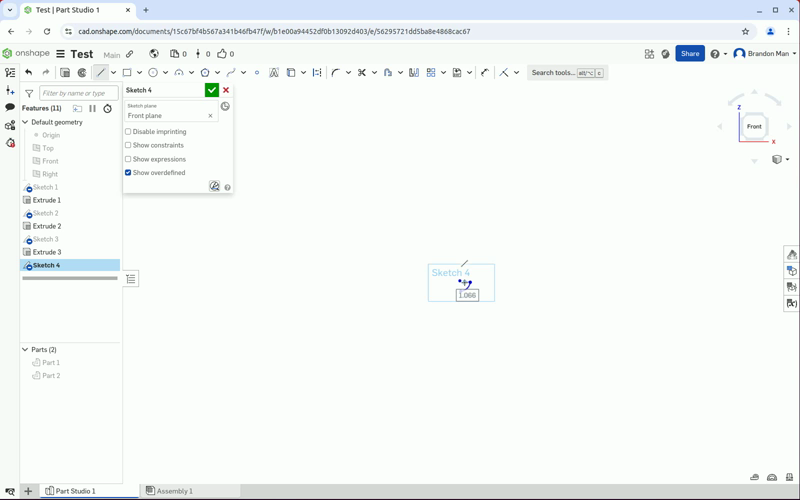
key(esc)
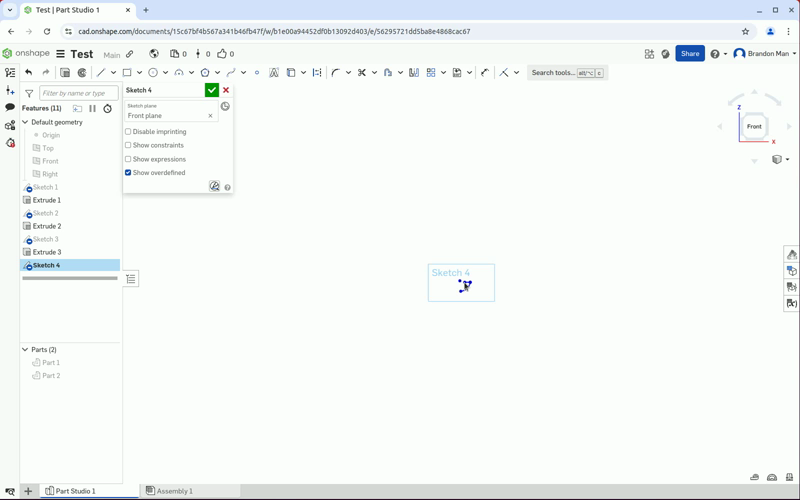
key(a)
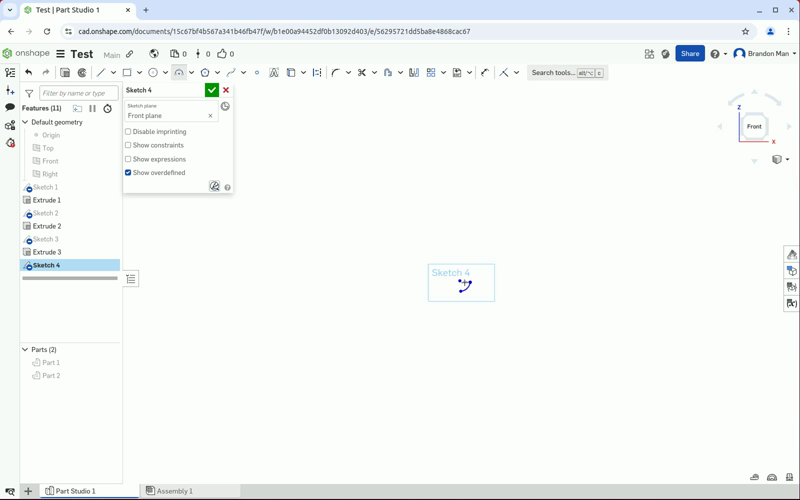
mouse_move(464, 282)
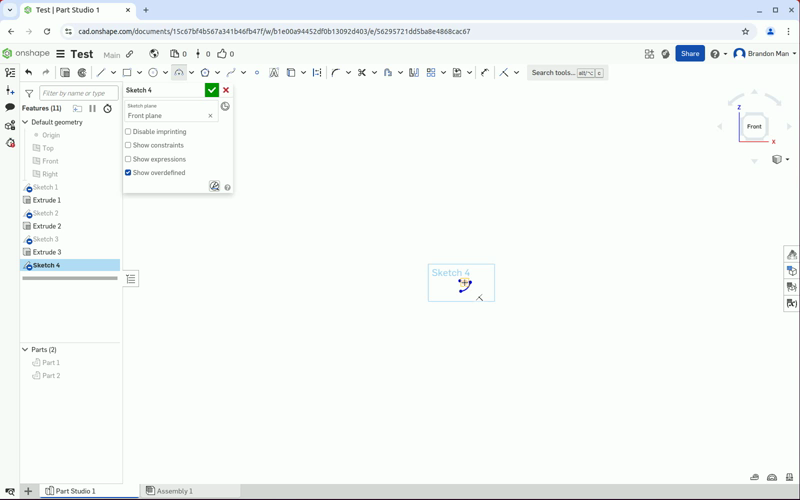
scroll(6)
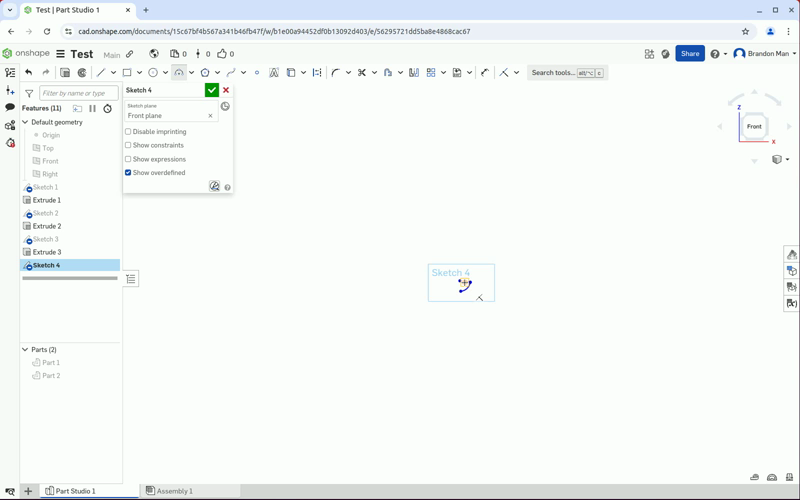
scroll(6)
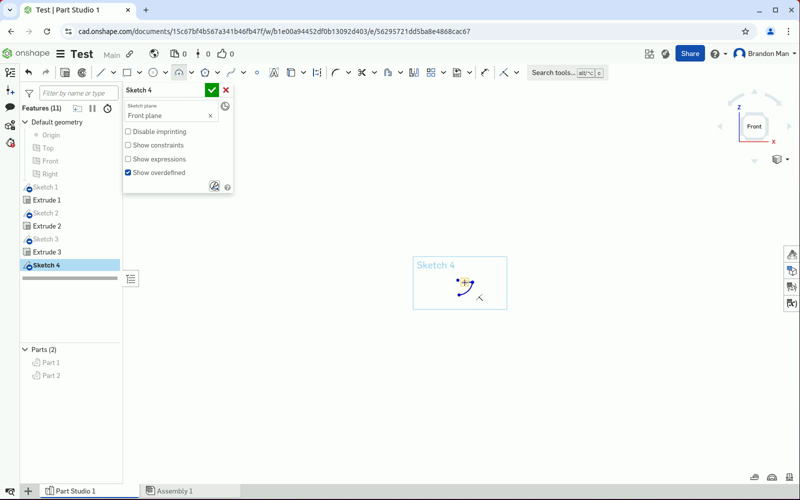
scroll(6)
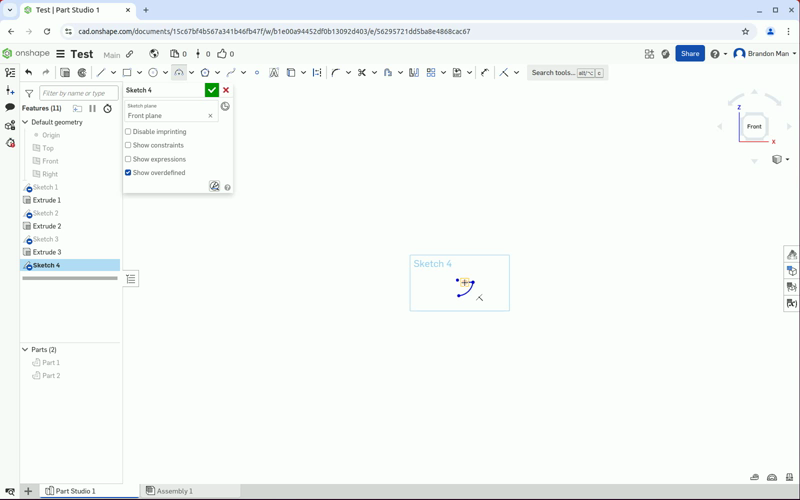
scroll(6)
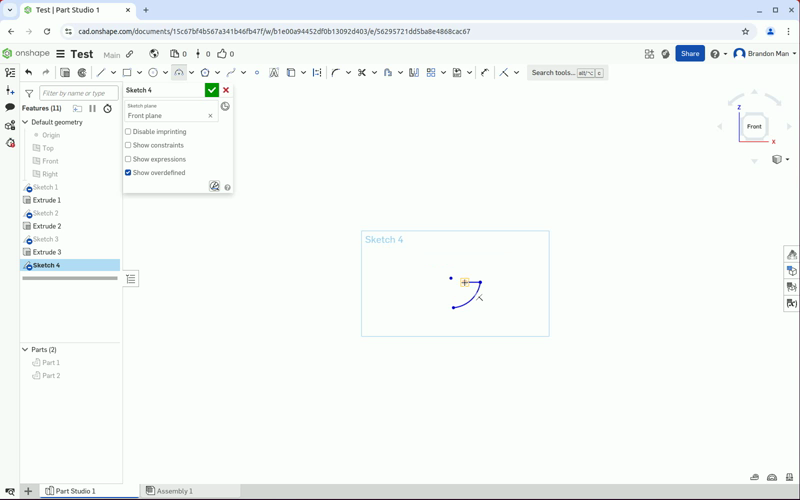
scroll(6)
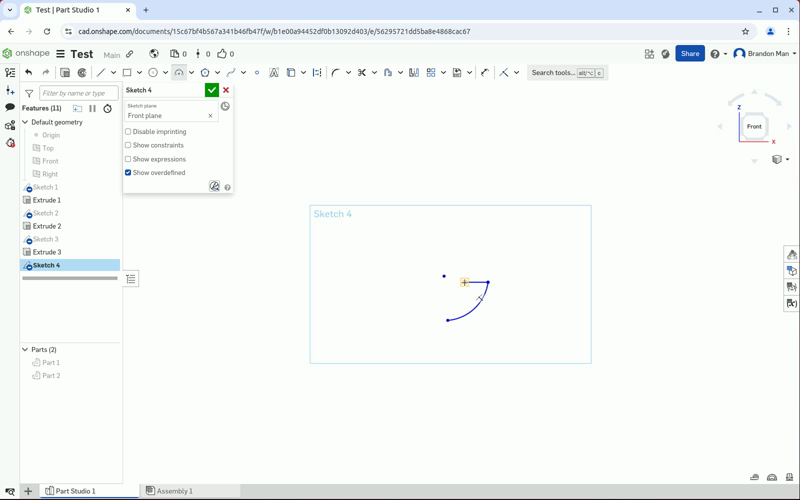
scroll(6)
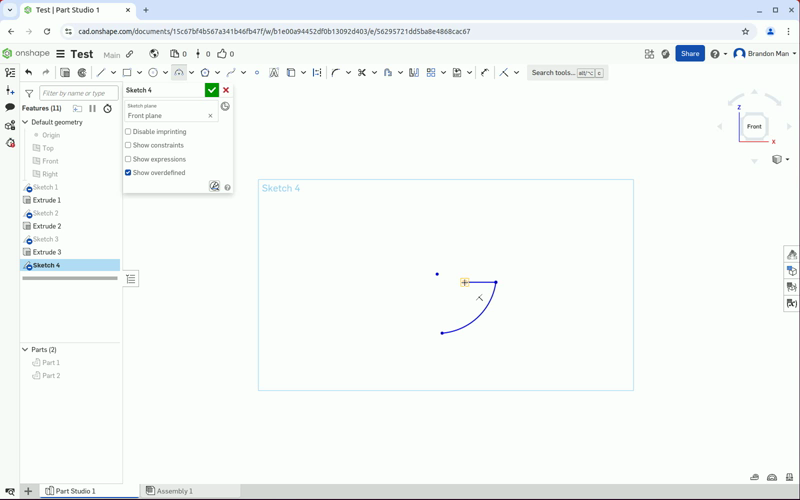
scroll(6)
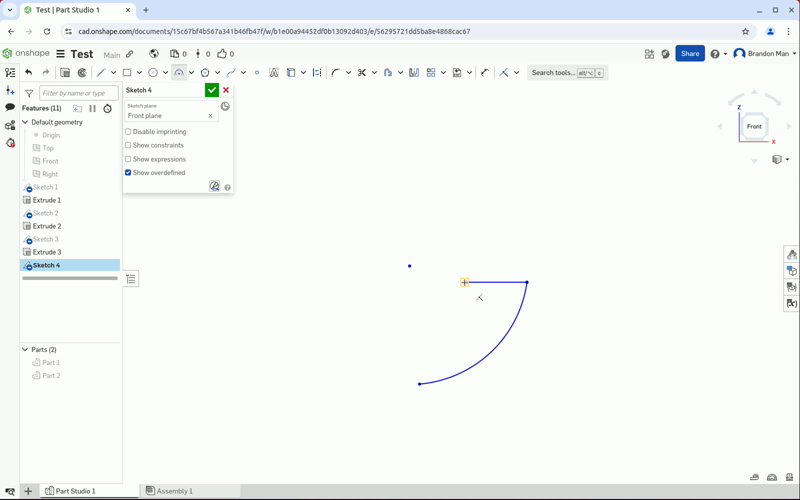
click(464, 282)
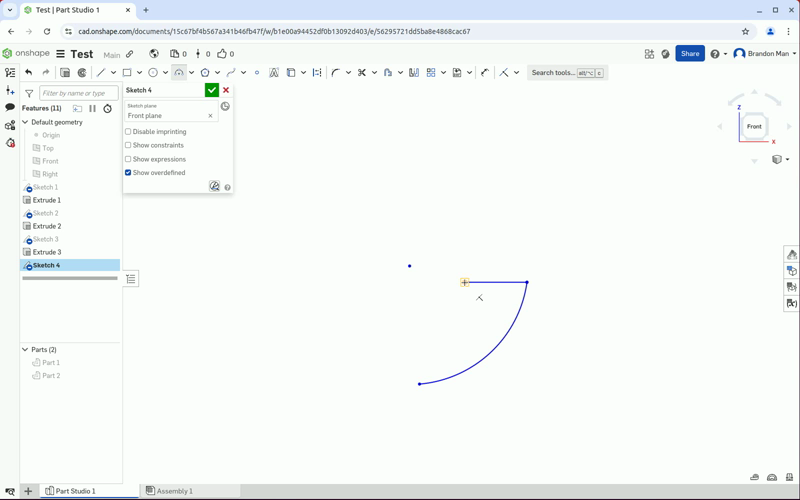
scroll(-6)
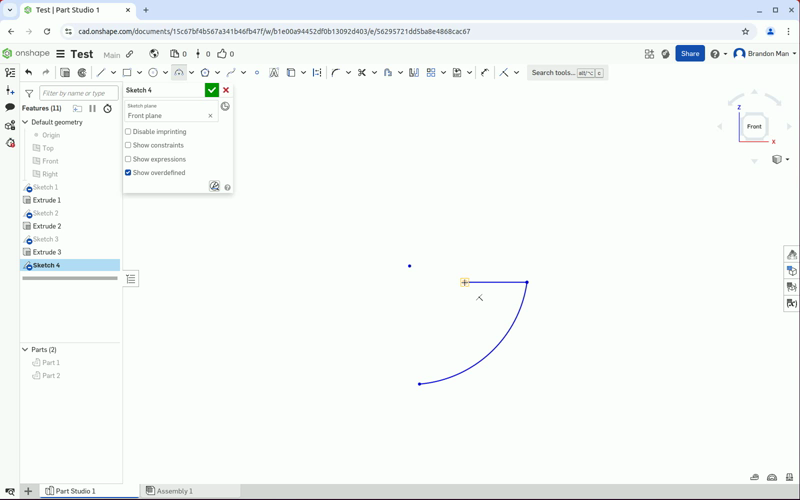
scroll(-6)
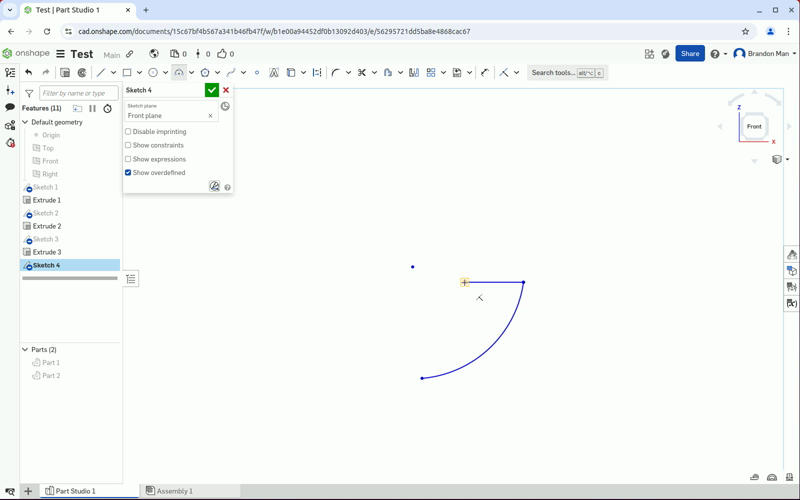
scroll(-6)
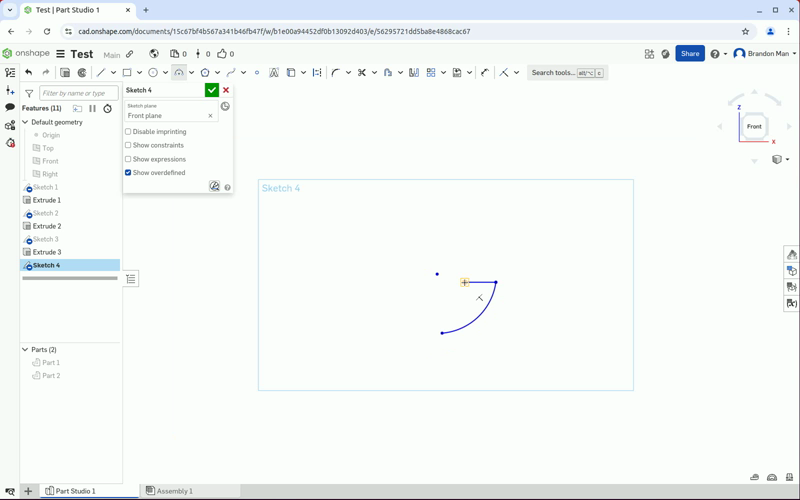
scroll(-6)
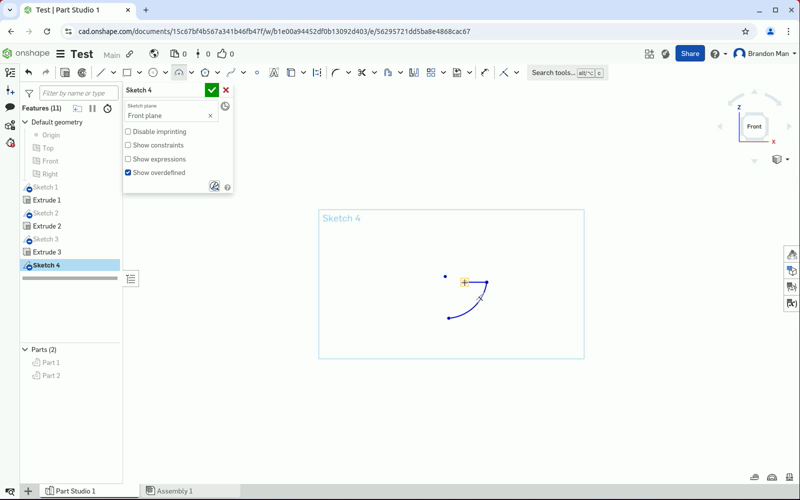
scroll(-6)
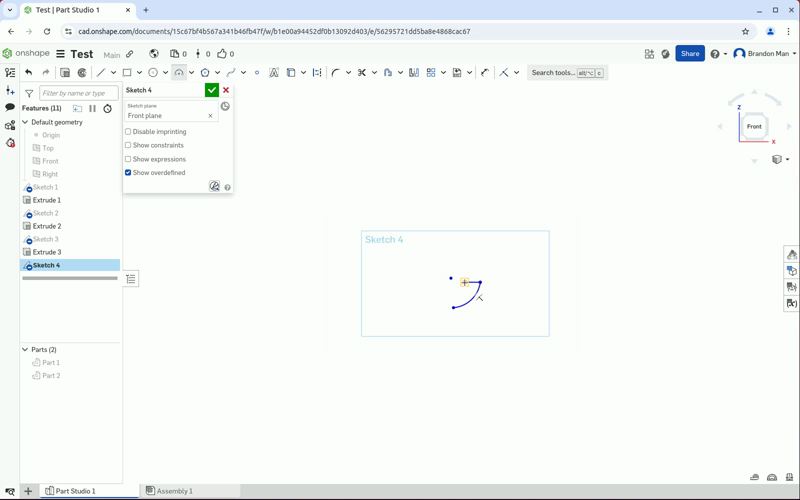
scroll(-6)
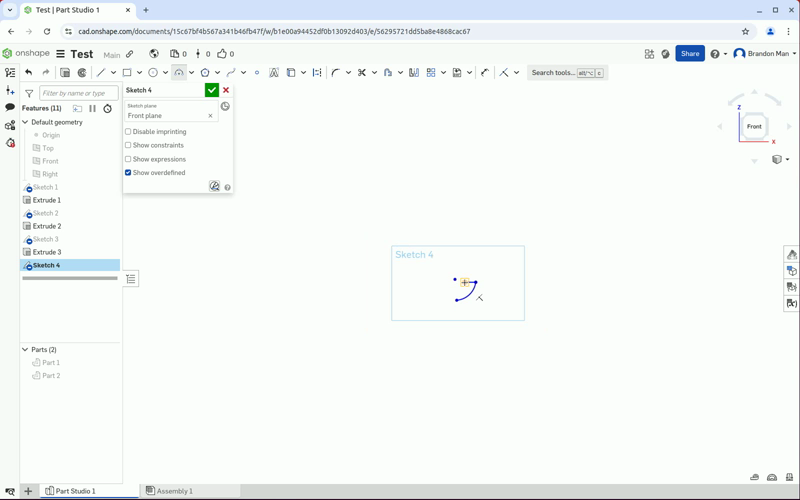
scroll(-6)
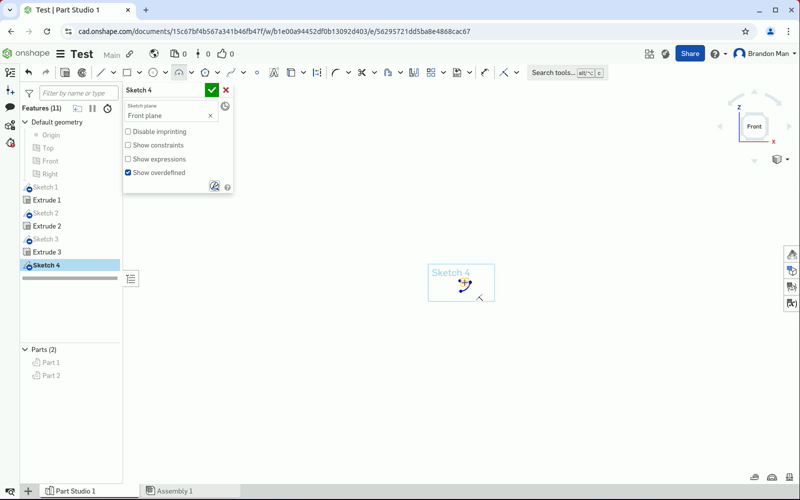
key_down(shift)
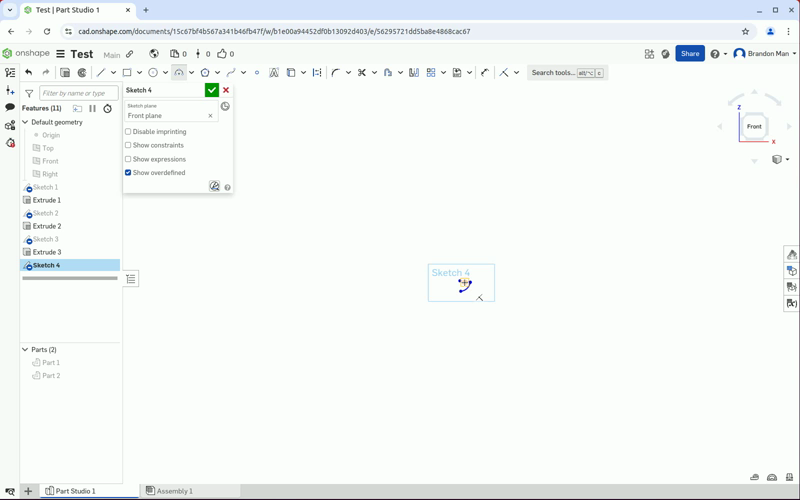
mouse_move(460, 285)
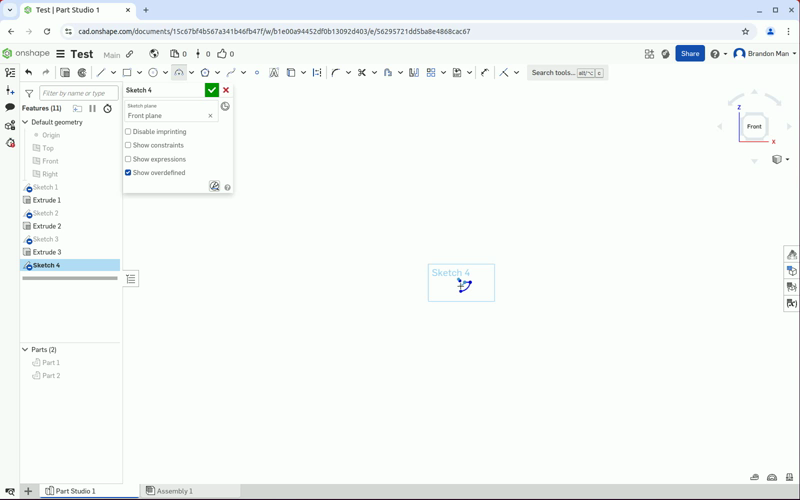
scroll(6)
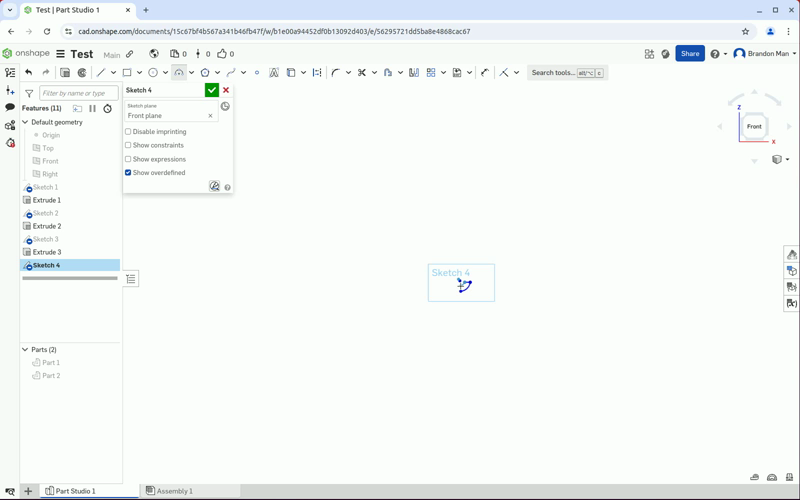
scroll(6)
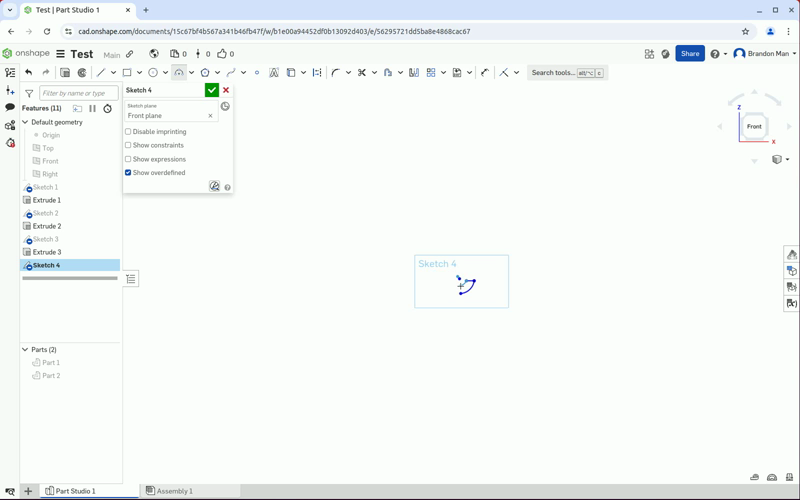
scroll(6)
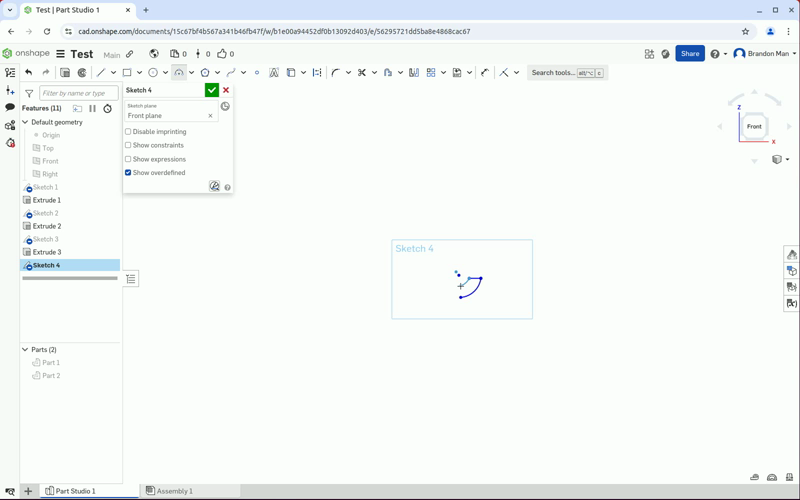
scroll(6)
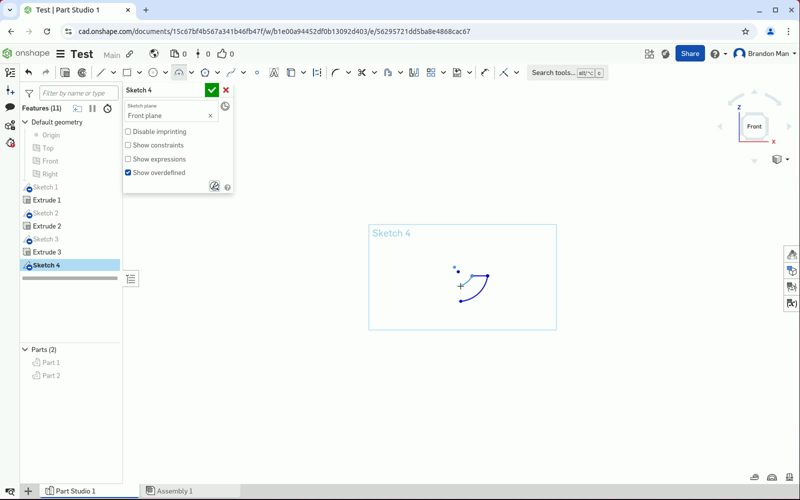
scroll(6)
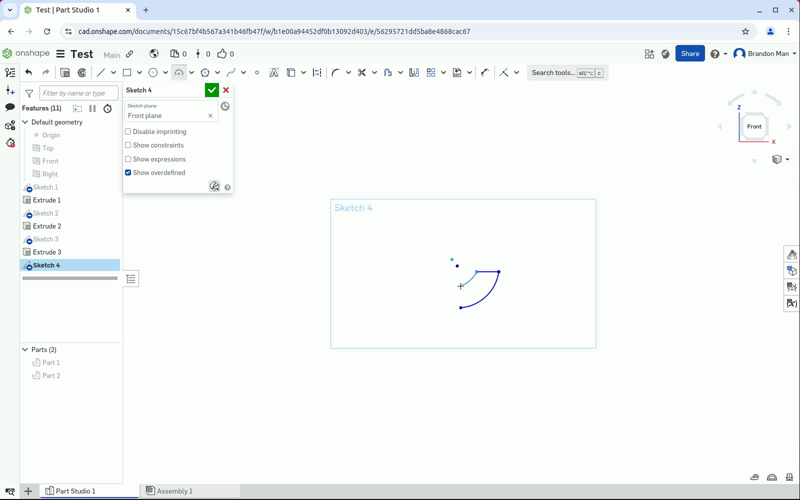
scroll(6)
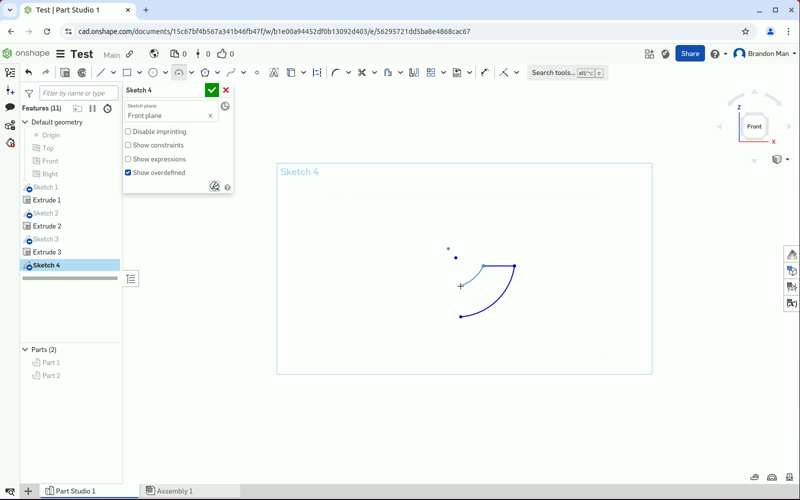
scroll(6)
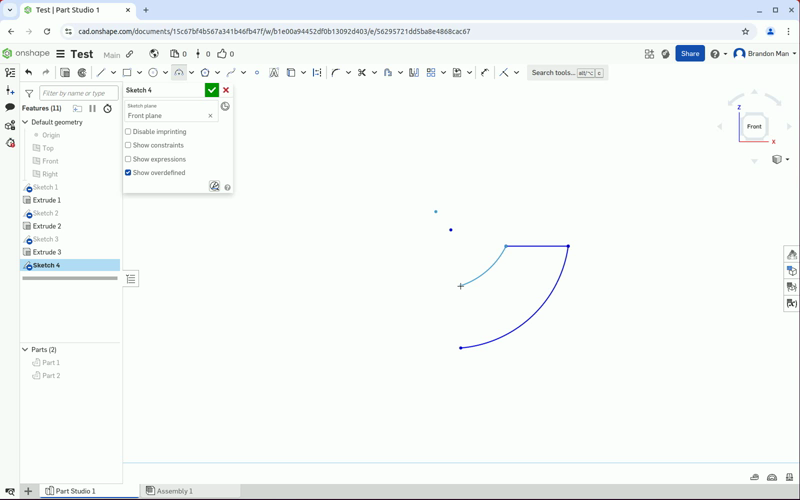
click(460, 285)
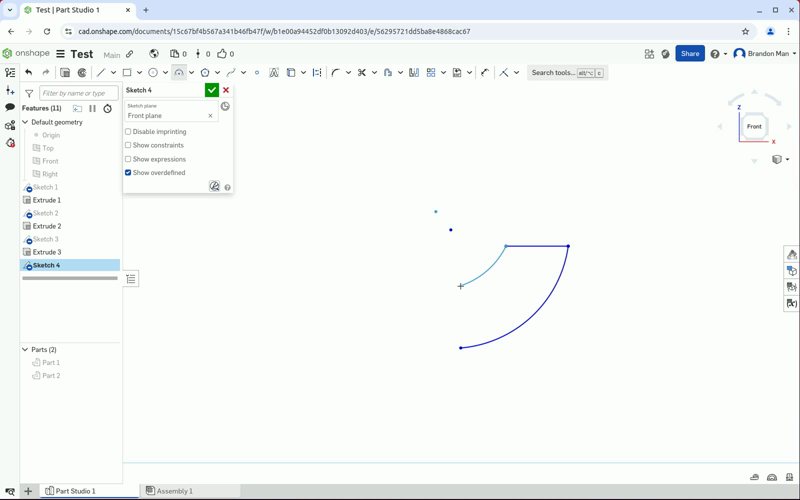
scroll(-6)
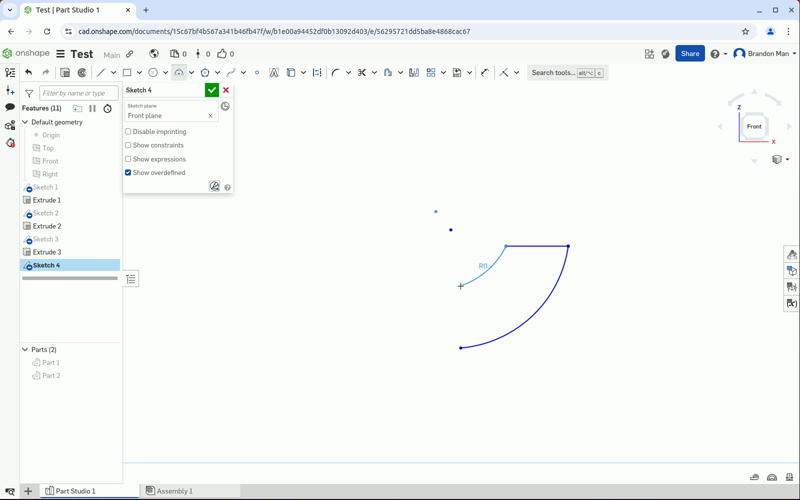
scroll(-6)
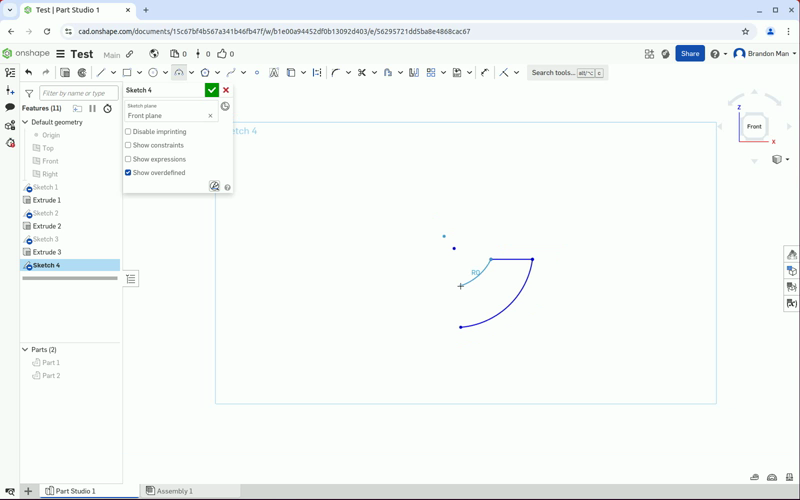
scroll(-6)
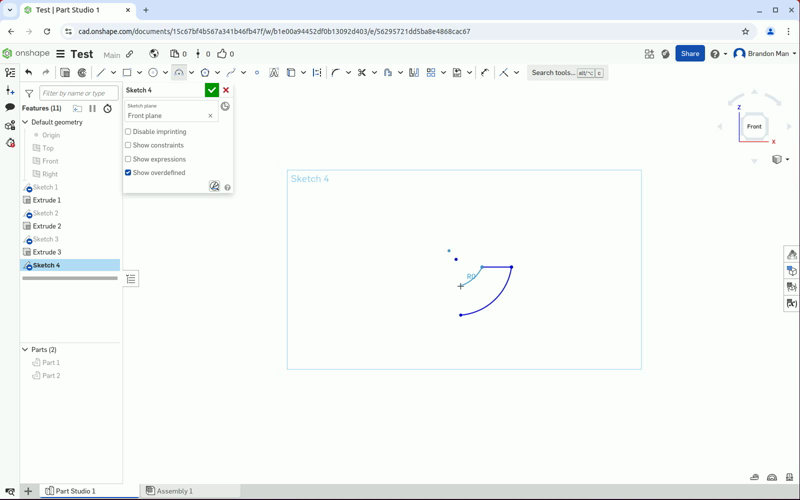
scroll(-6)
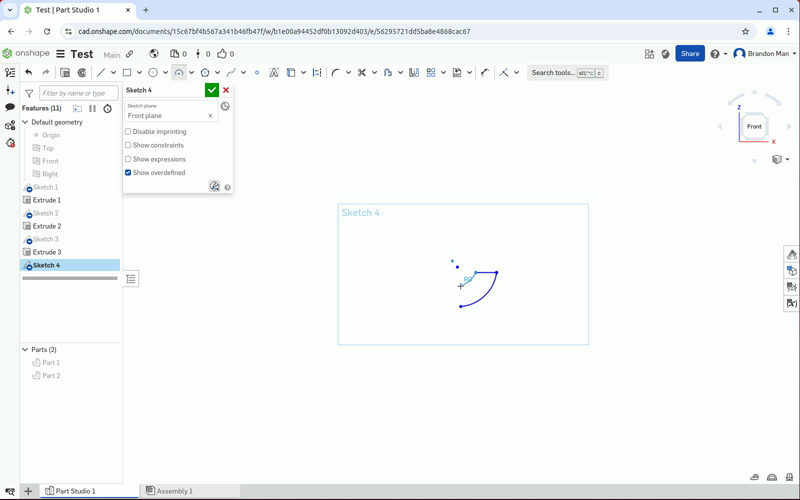
scroll(-6)
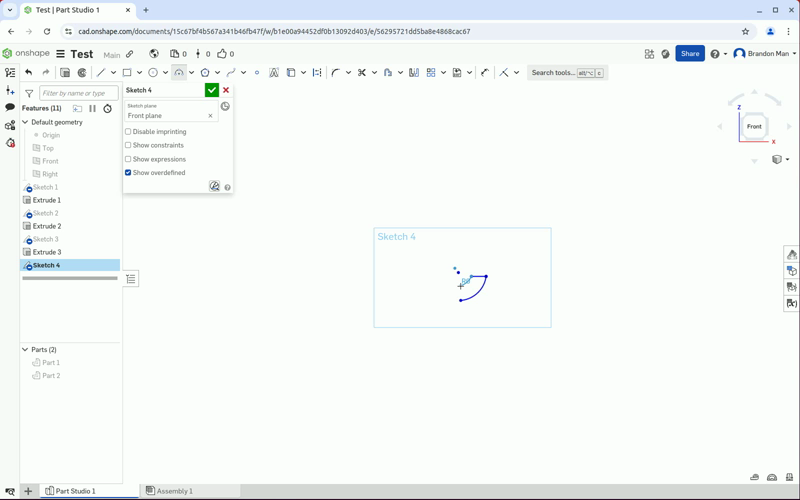
scroll(-6)
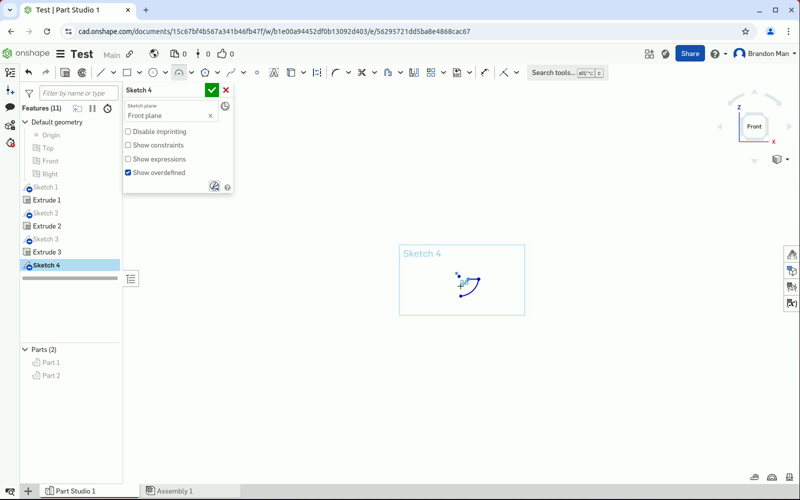
scroll(-6)
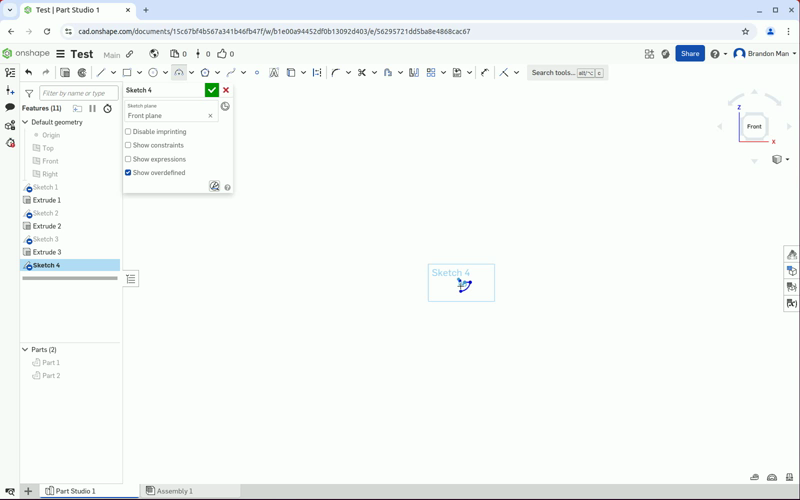
mouse_move(463, 284)
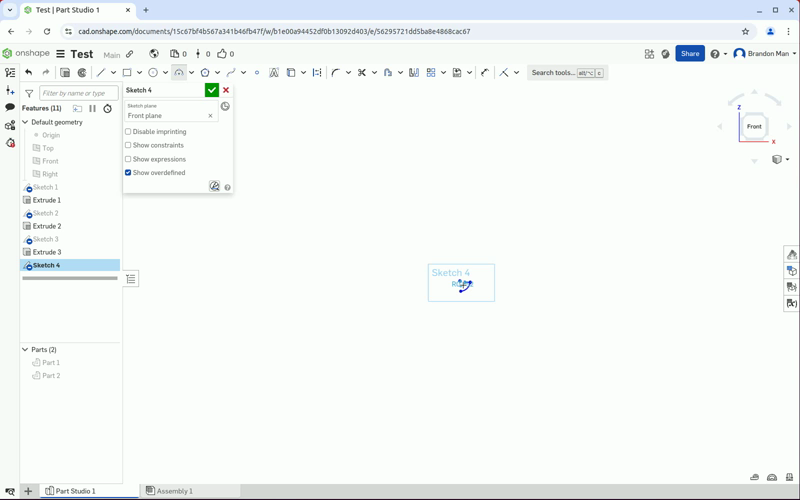
scroll(6)
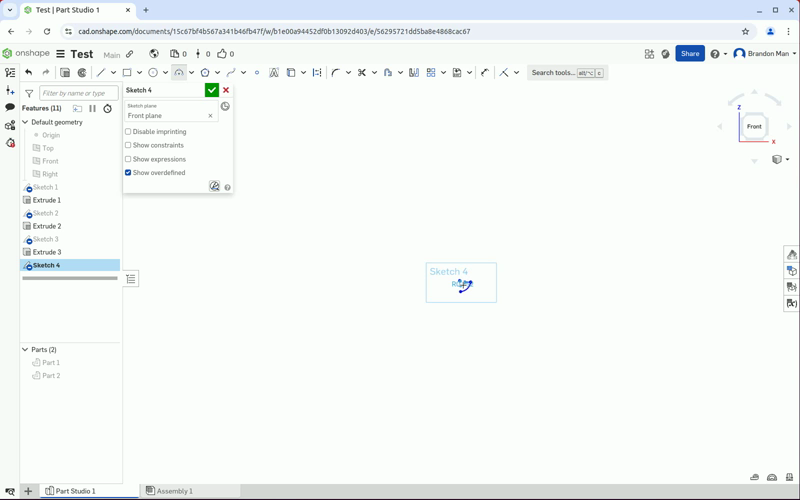
scroll(6)
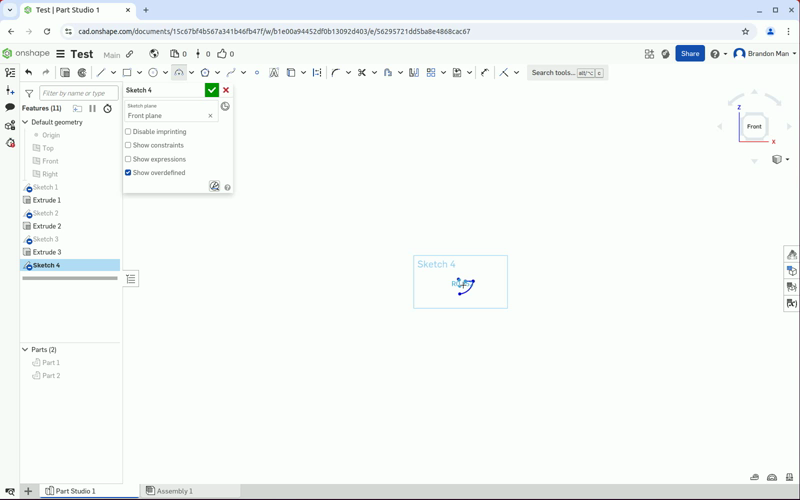
scroll(6)
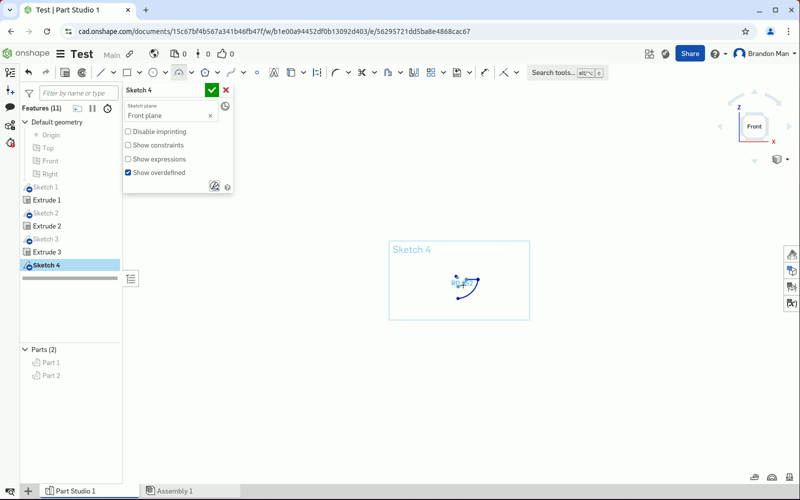
scroll(6)
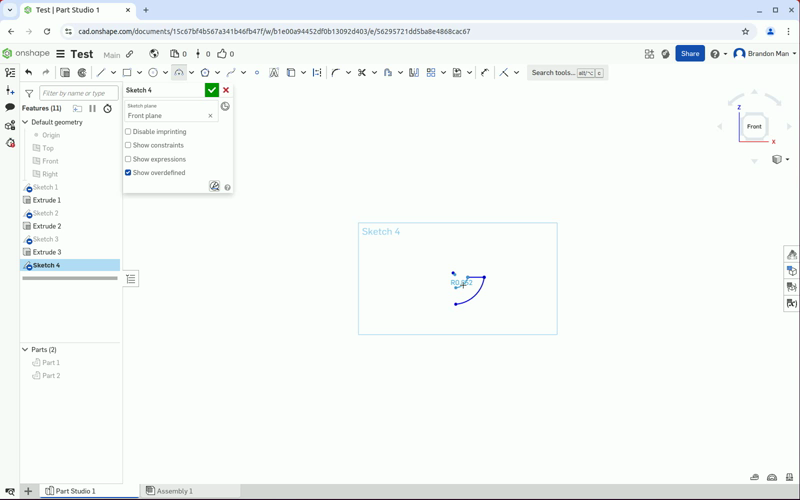
scroll(6)
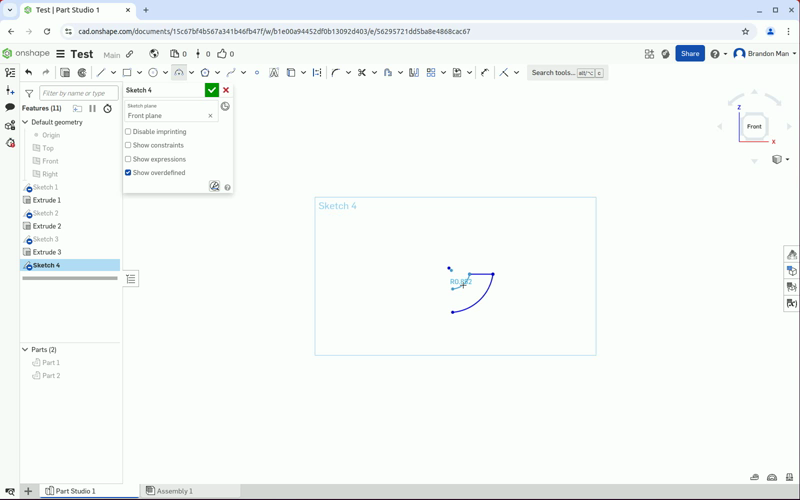
scroll(6)
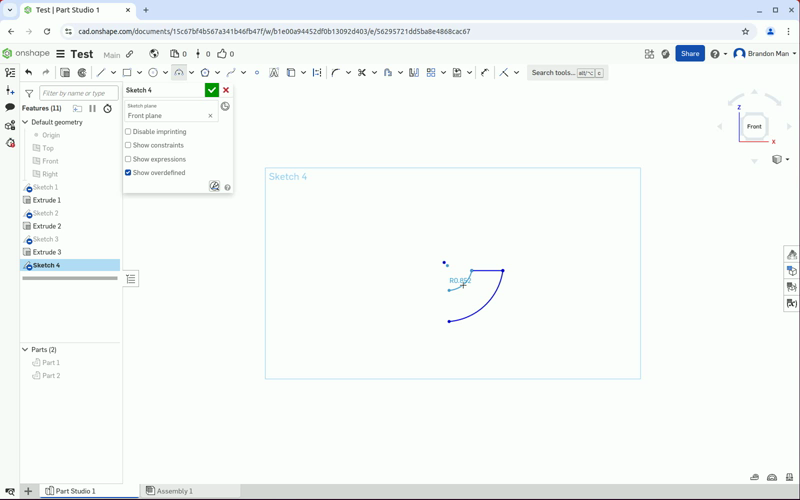
scroll(6)
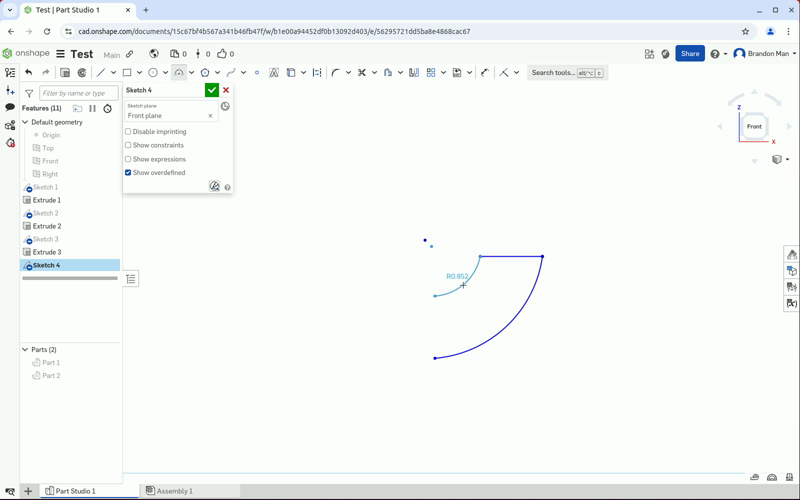
click(463, 284)
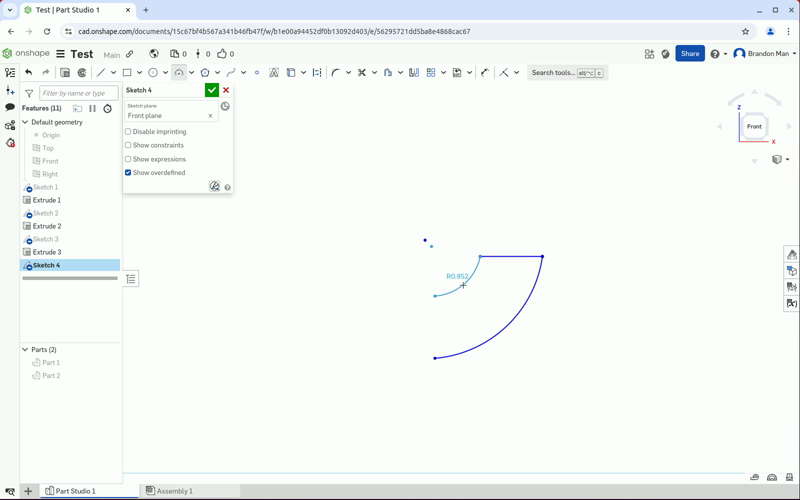
scroll(-6)
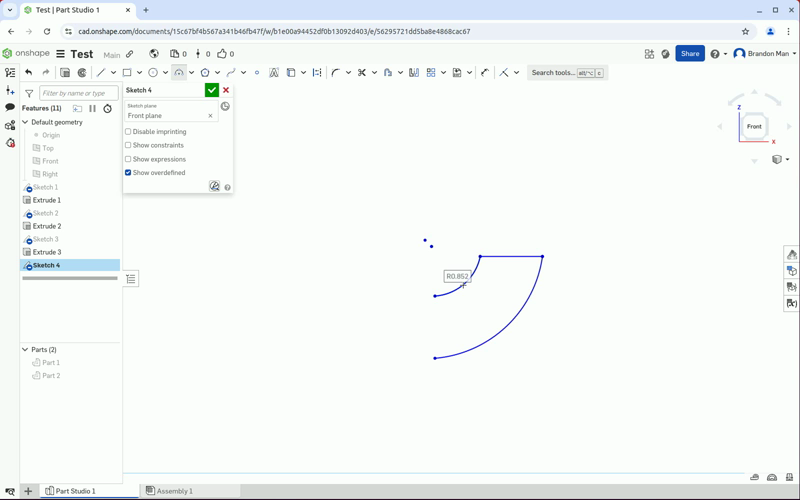
scroll(-6)
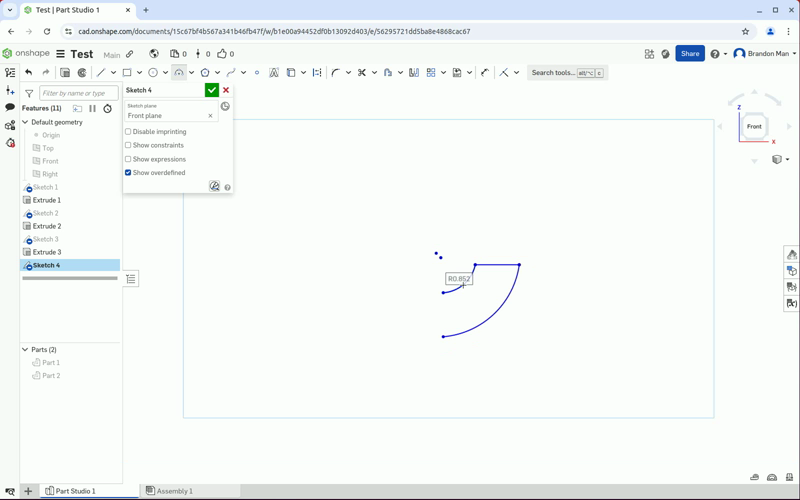
scroll(-6)
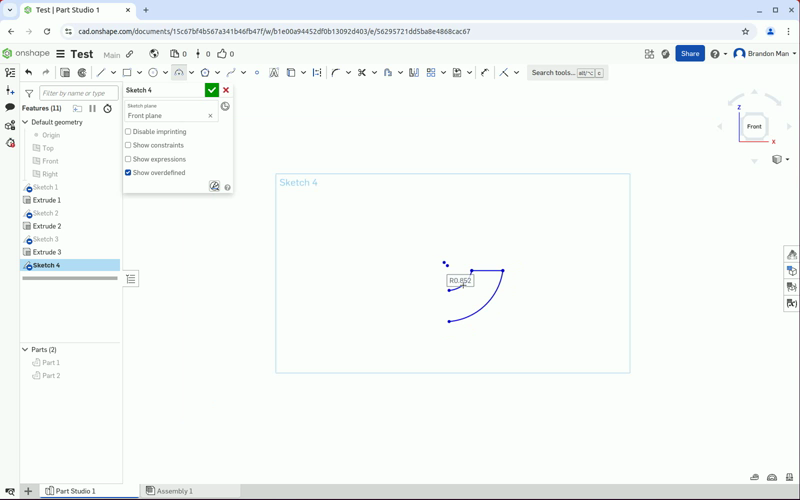
scroll(-6)
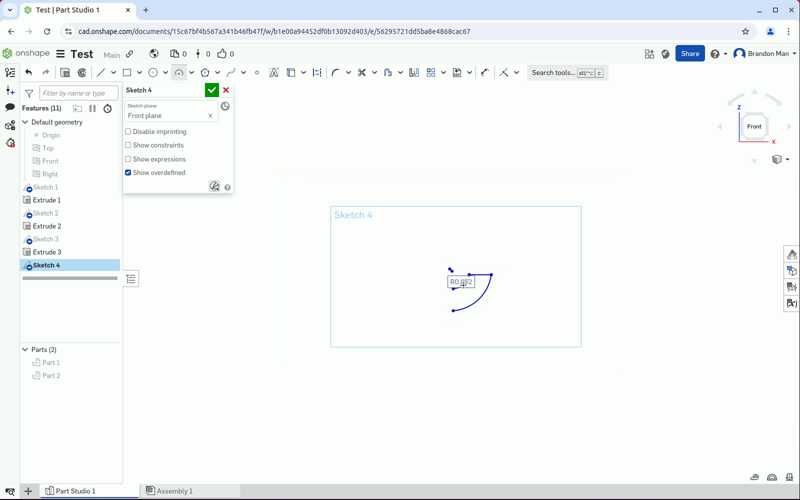
scroll(-6)
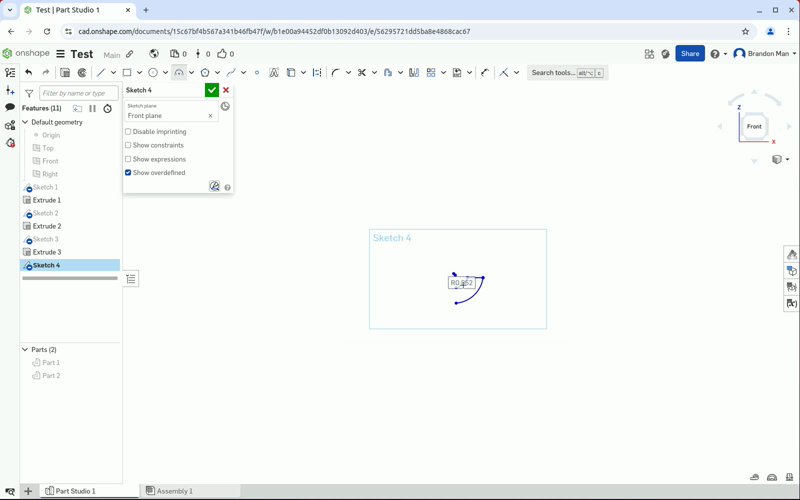
scroll(-6)
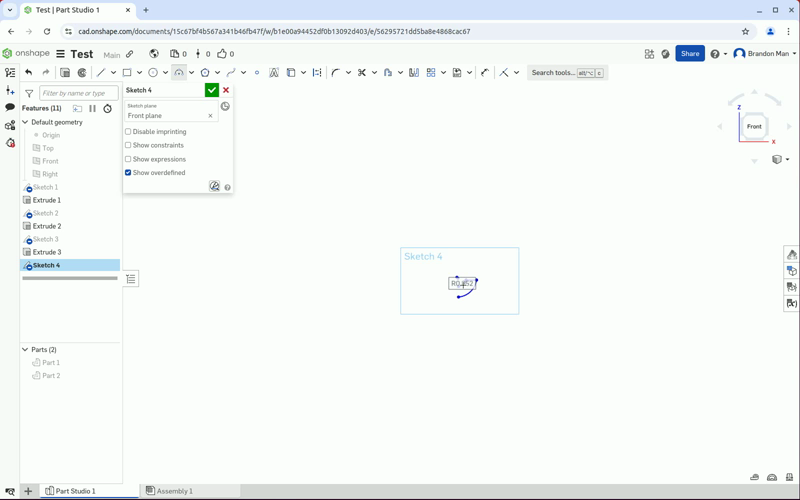
scroll(-6)
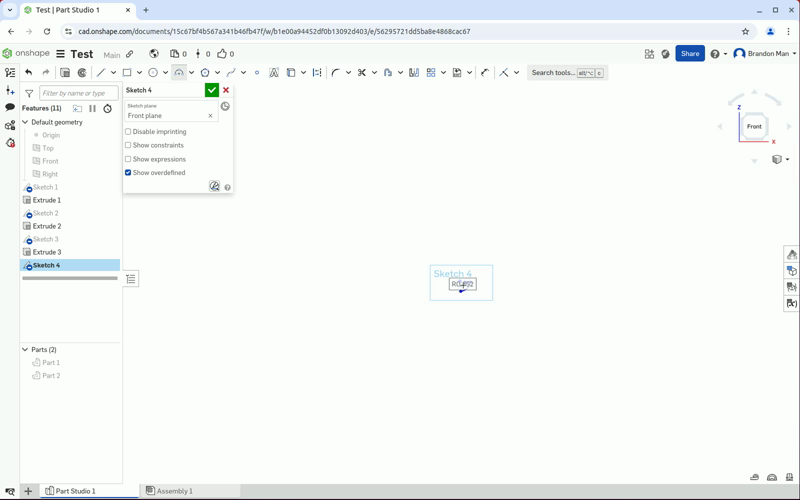
key_up(shift)
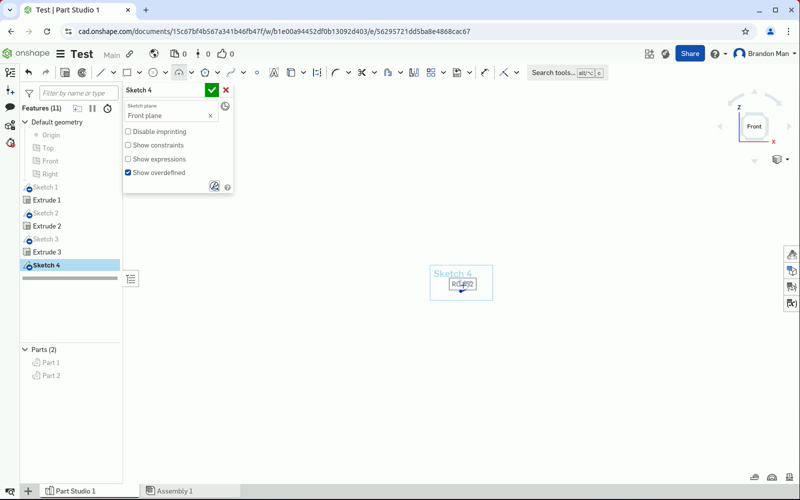
key(esc)
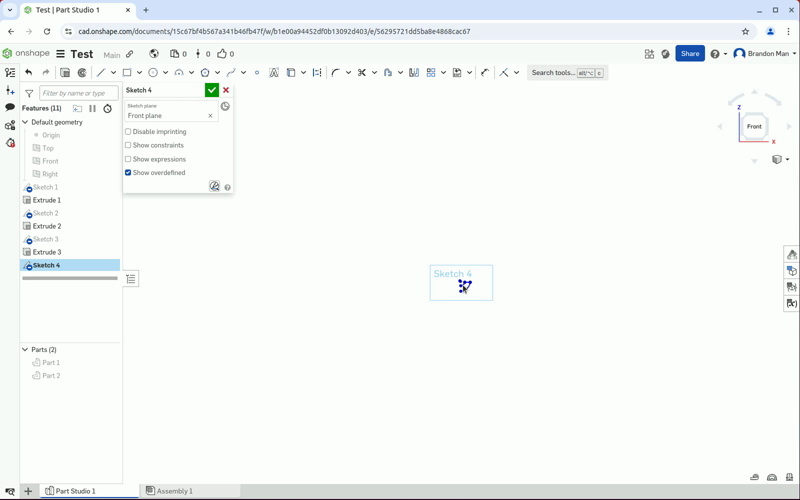
key(l)
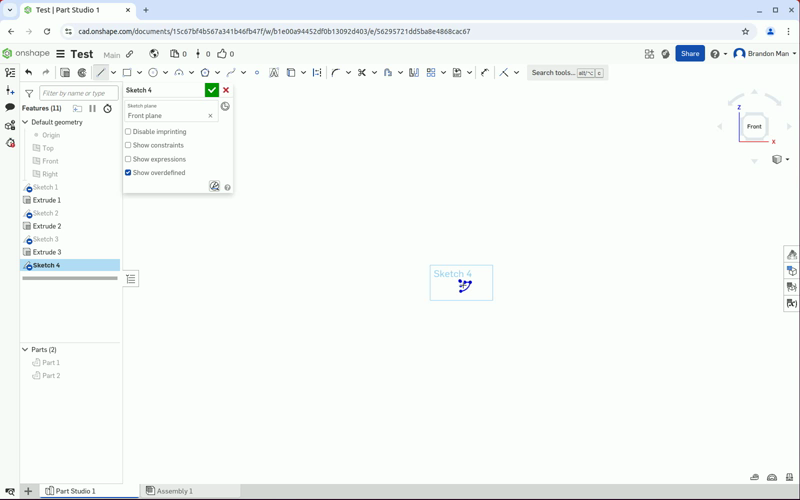
mouse_move(460, 285)
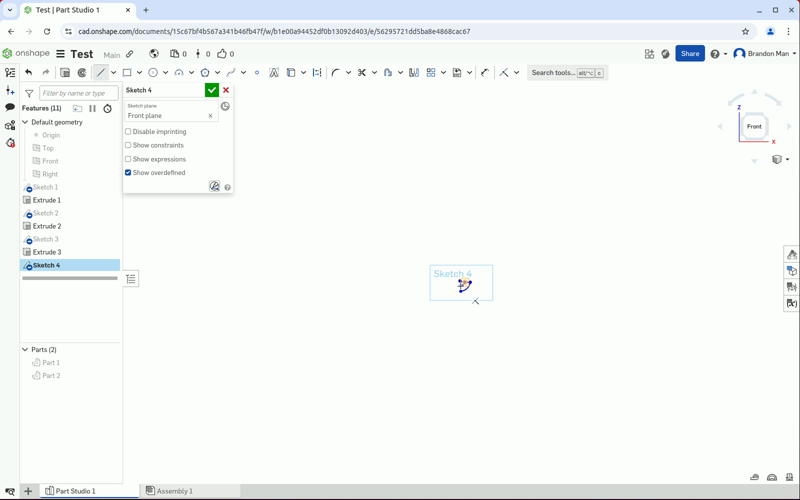
scroll(6)
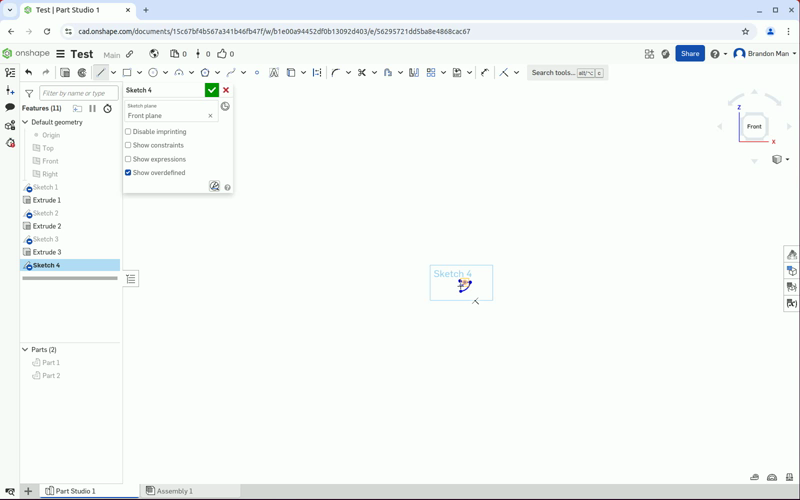
scroll(6)
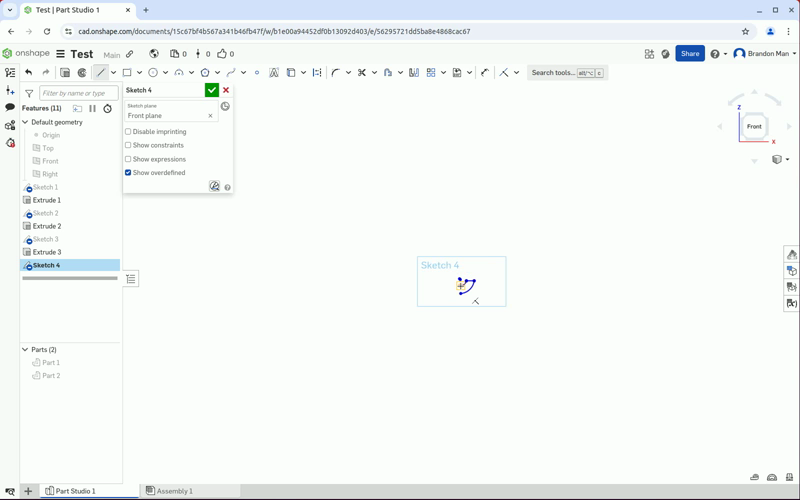
scroll(6)
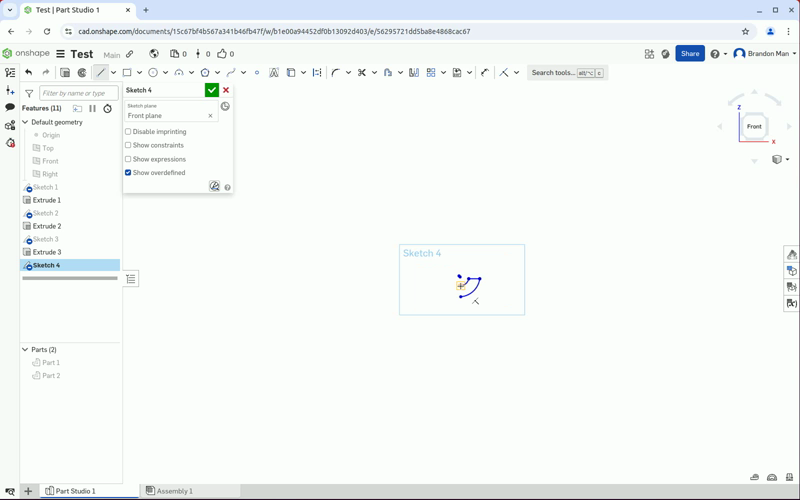
scroll(6)
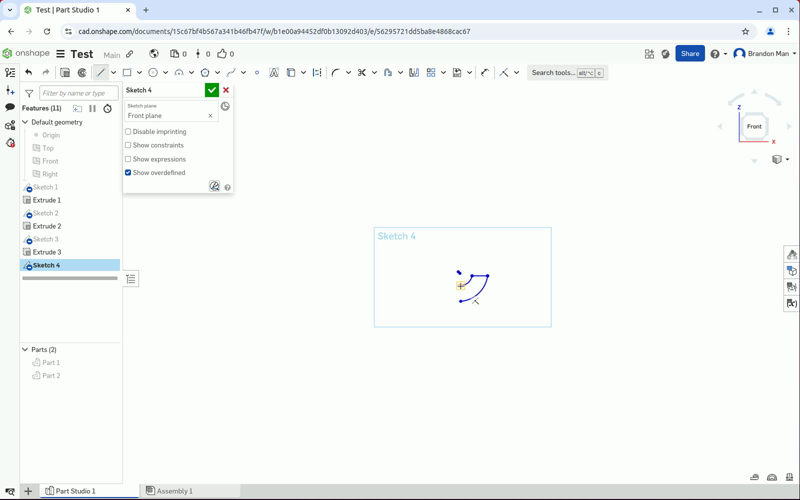
scroll(6)
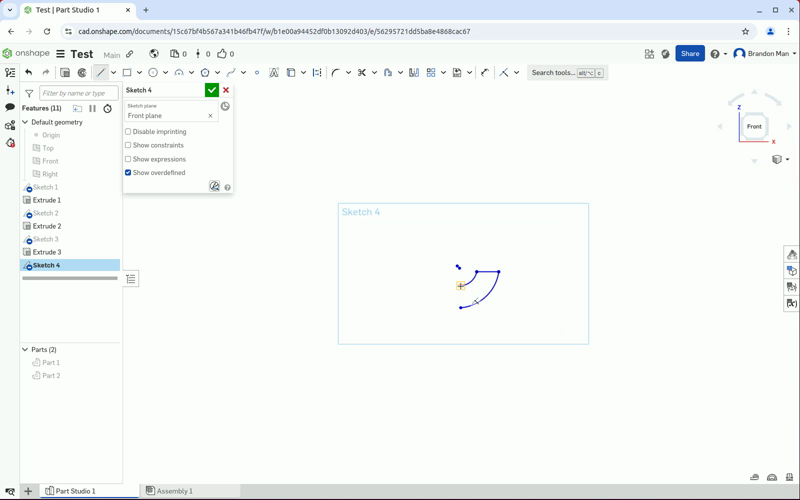
scroll(6)
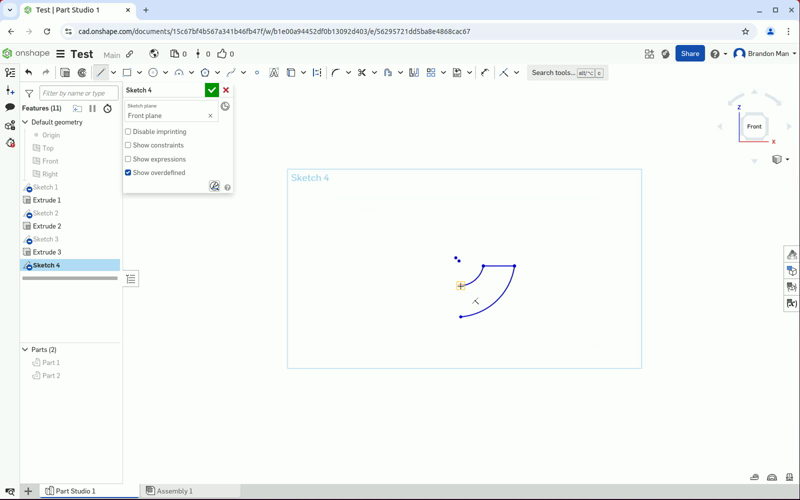
scroll(6)
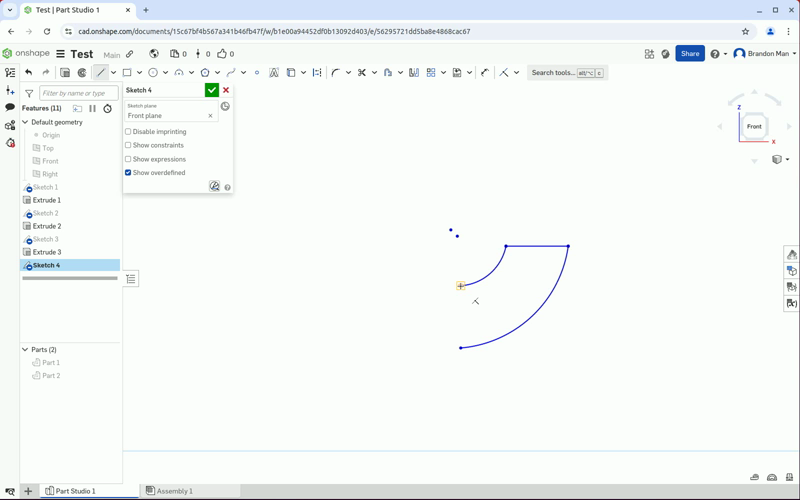
click(460, 285)
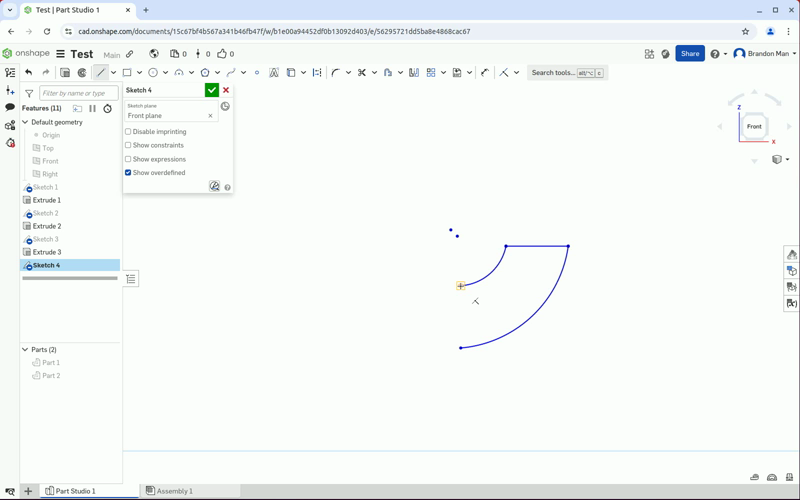
scroll(-6)
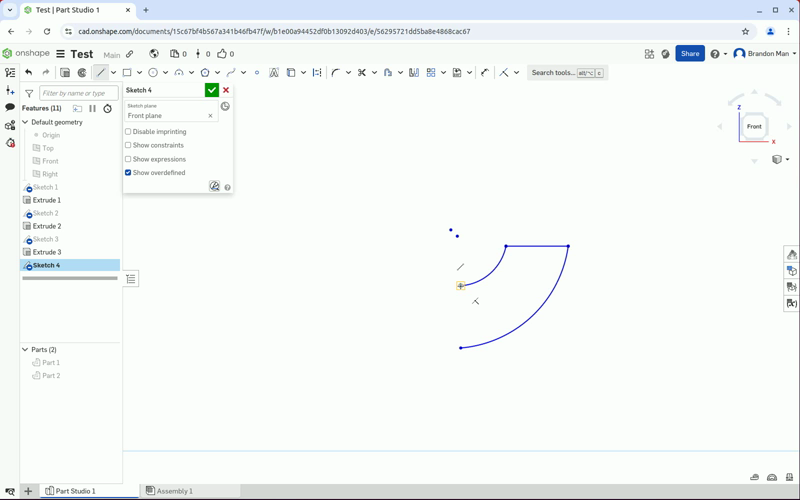
scroll(-6)
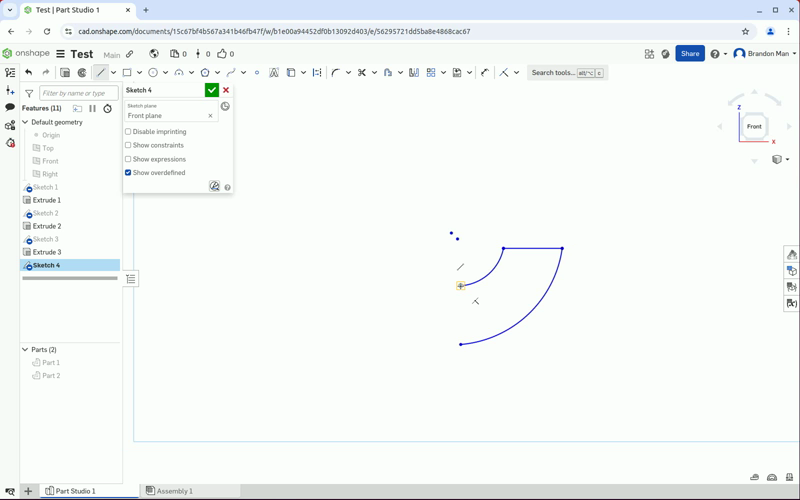
scroll(-6)
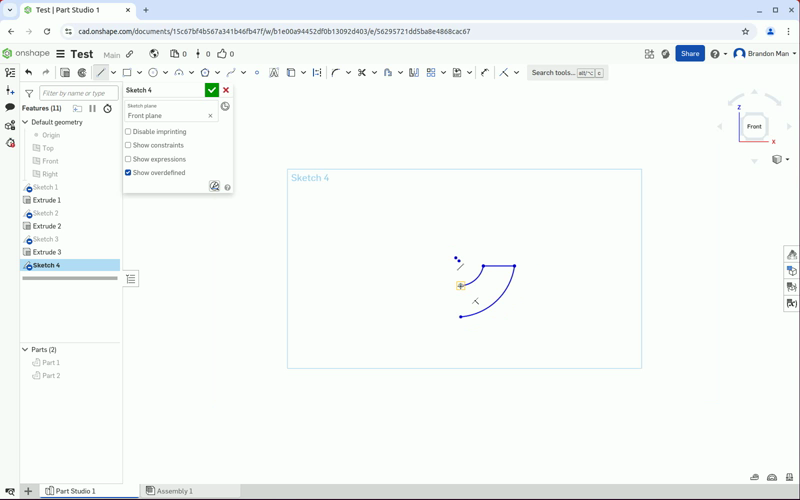
scroll(-6)
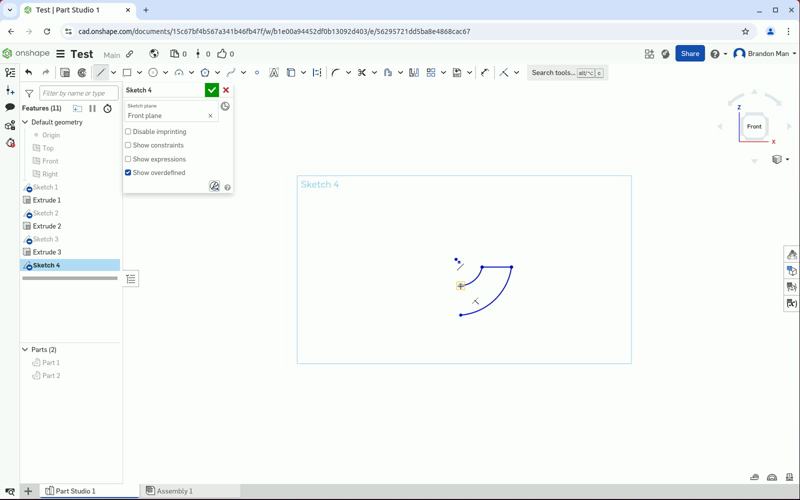
scroll(-6)
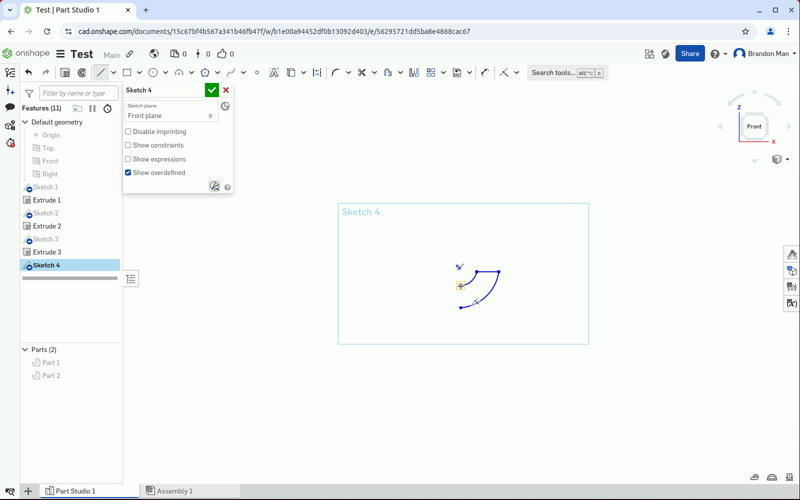
scroll(-6)
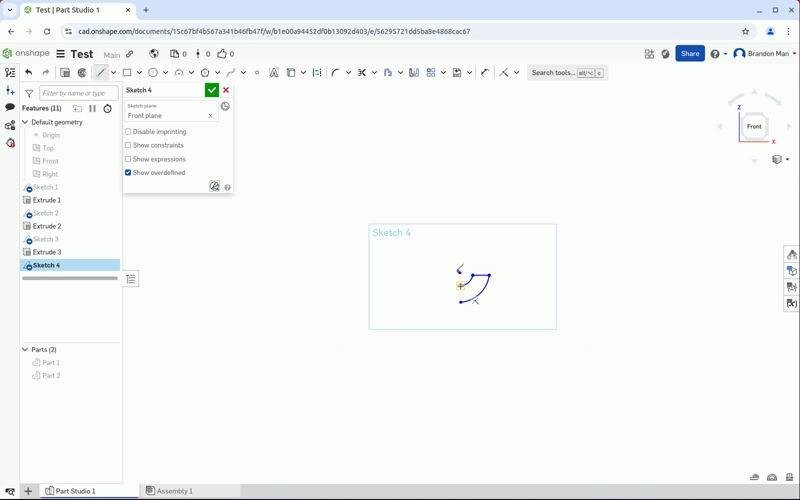
scroll(-6)
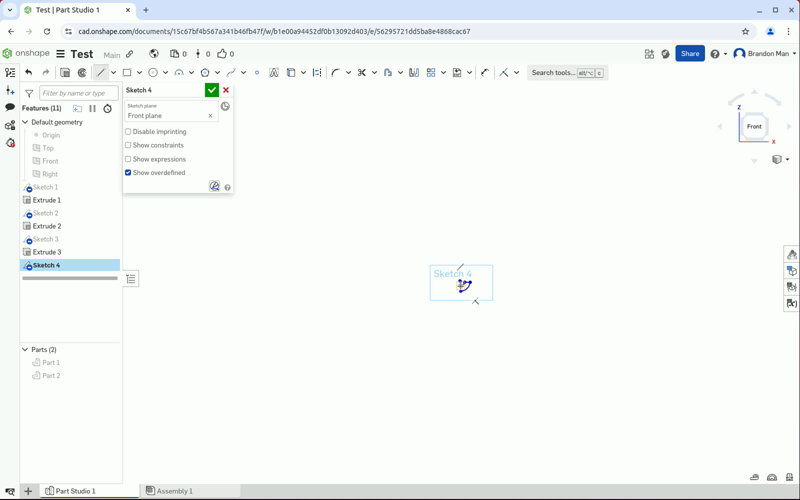
mouse_move(490, 285)
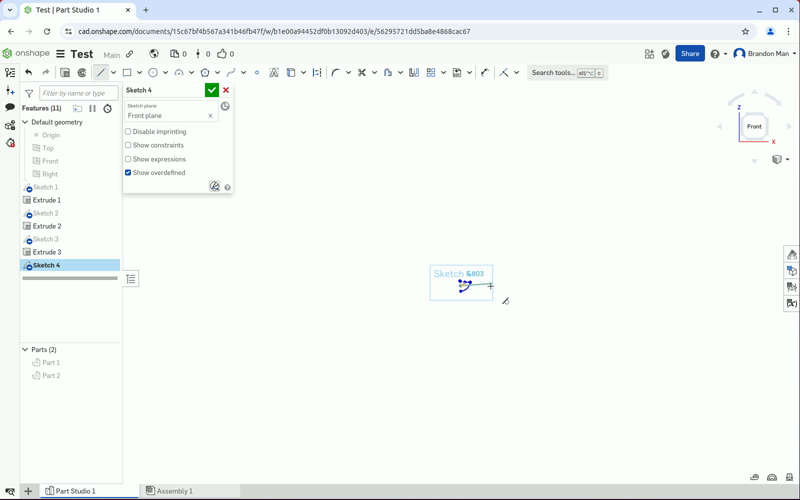
key_down(shift)
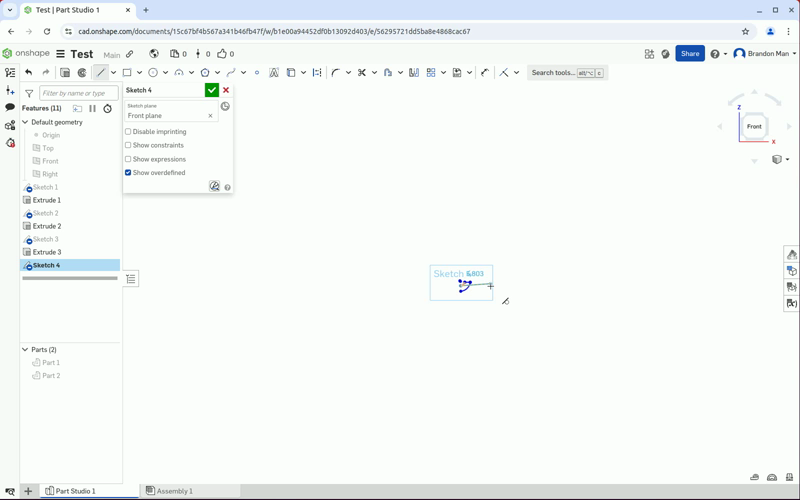
mouse_move(460, 291)
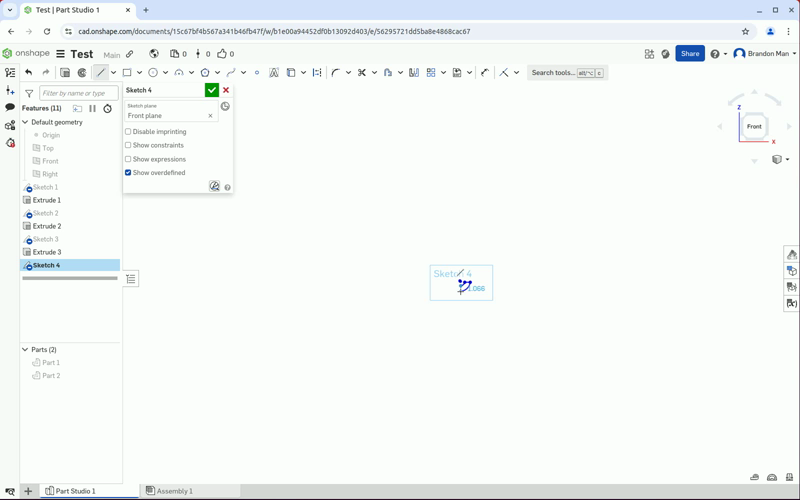
scroll(6)
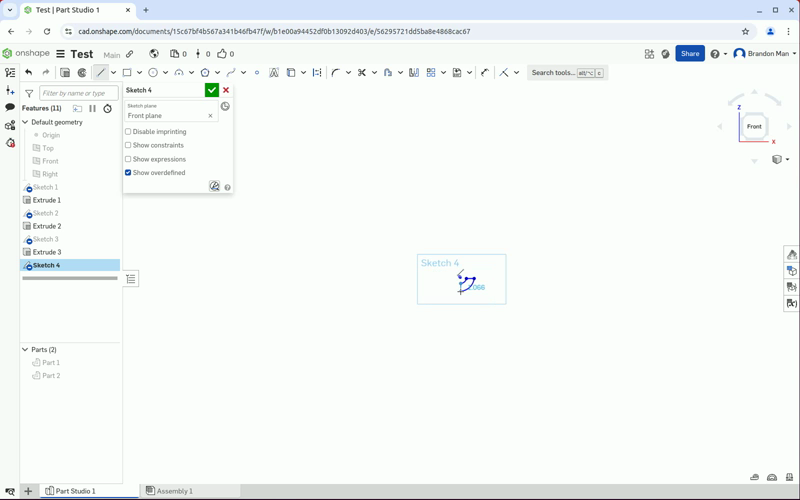
scroll(6)
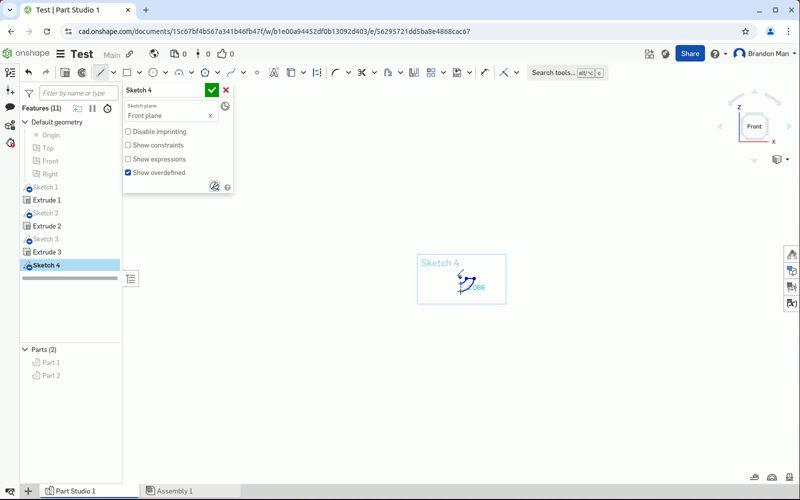
scroll(6)
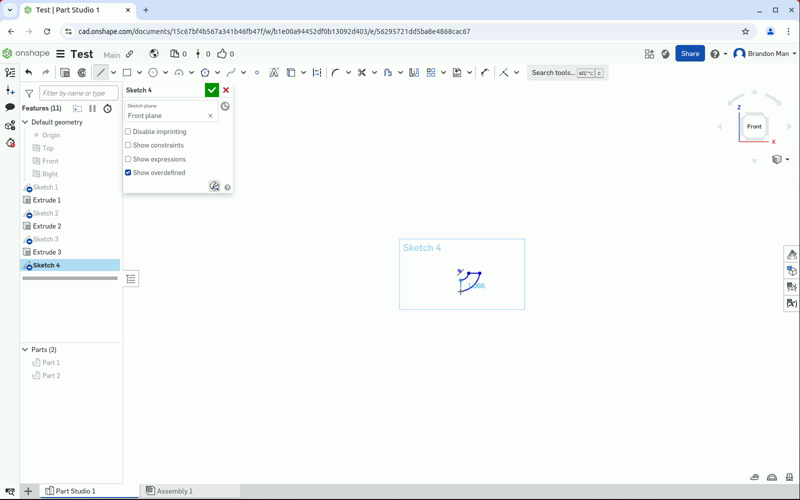
scroll(6)
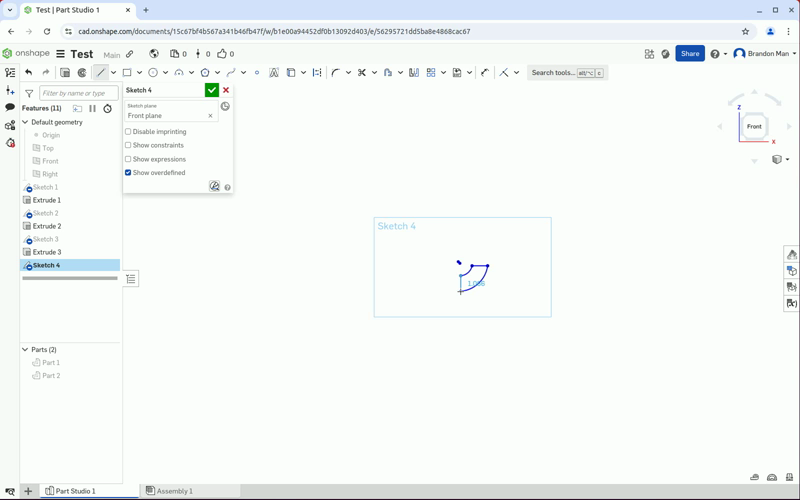
scroll(6)
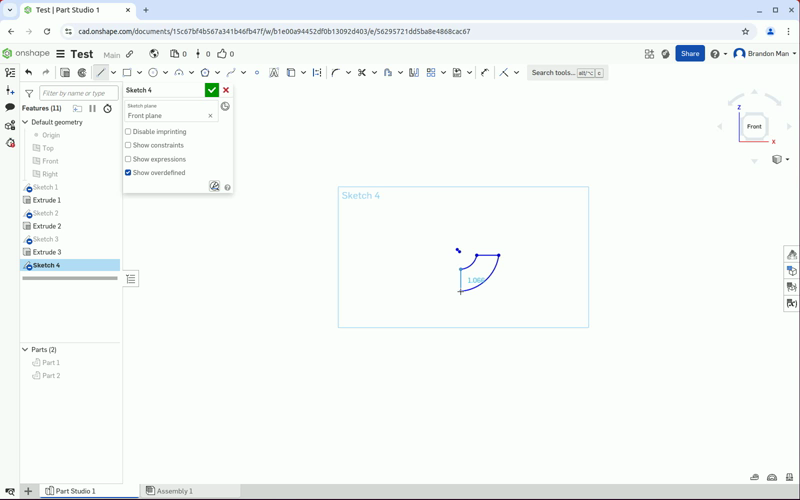
scroll(6)
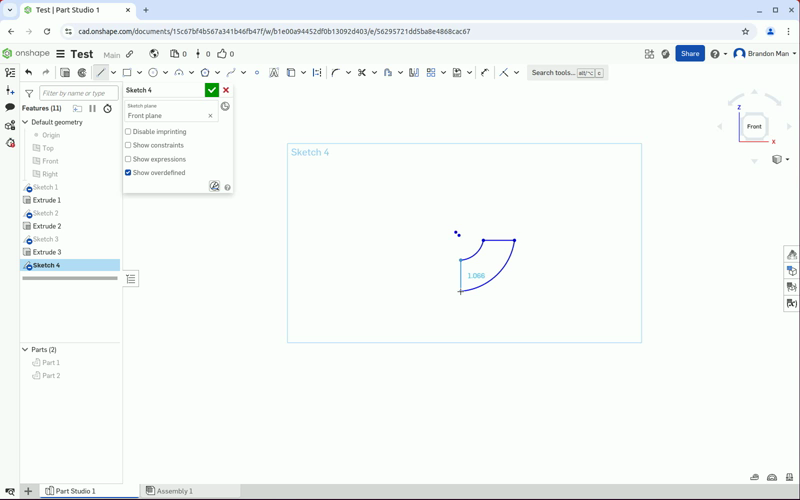
scroll(6)
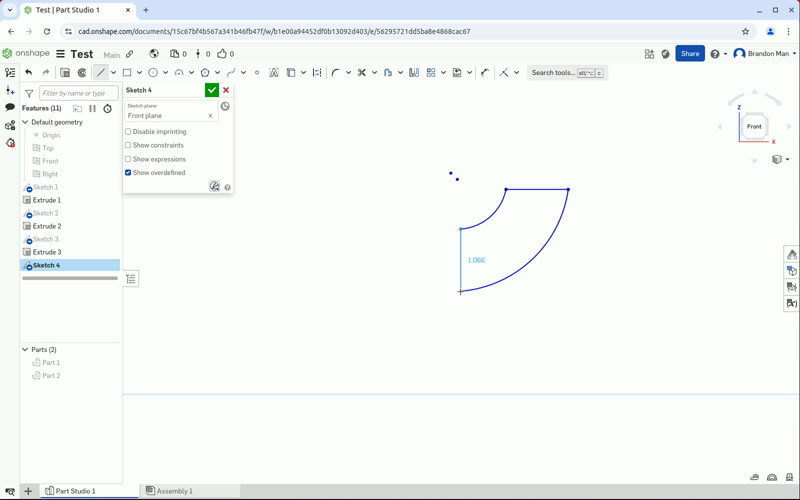
key_up(shift)
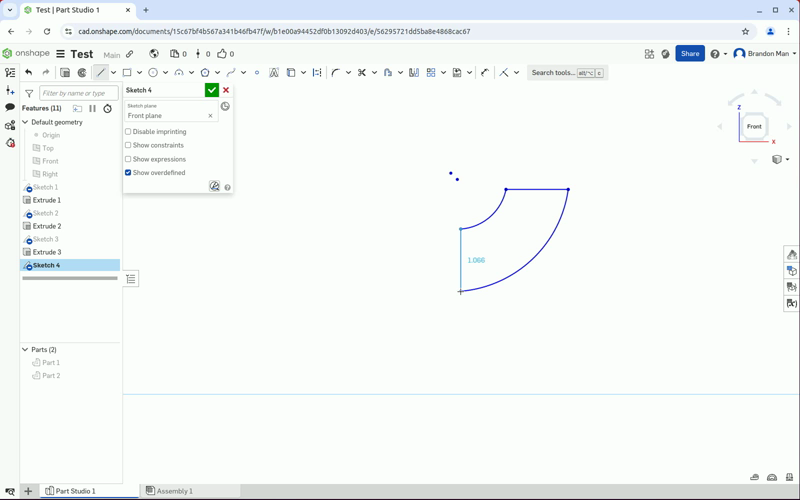
click(460, 291)
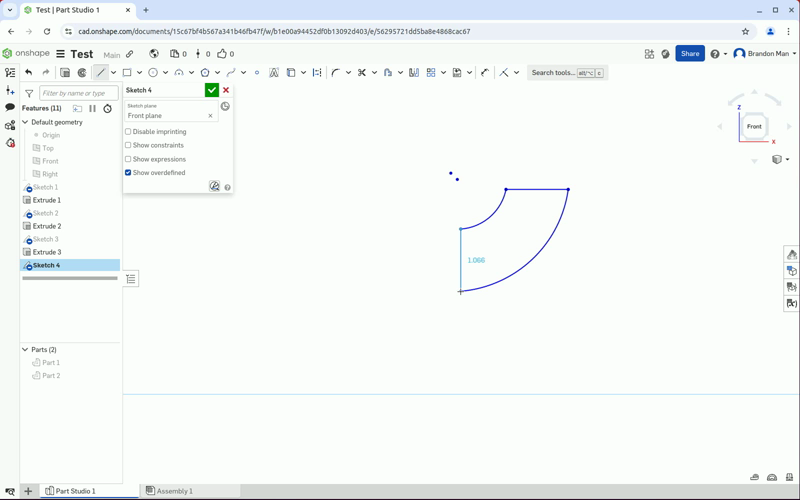
scroll(-6)
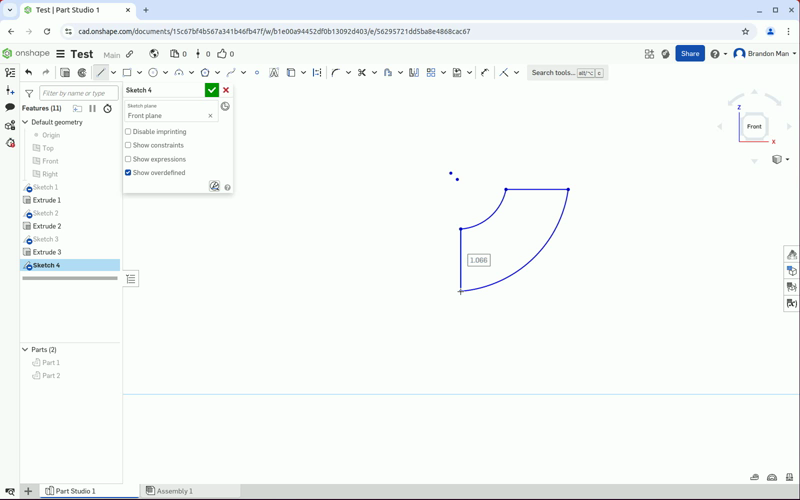
scroll(-6)
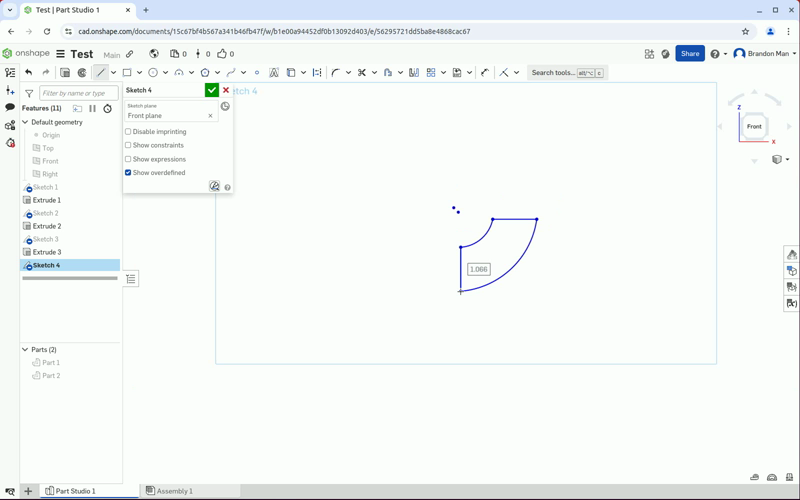
scroll(-6)
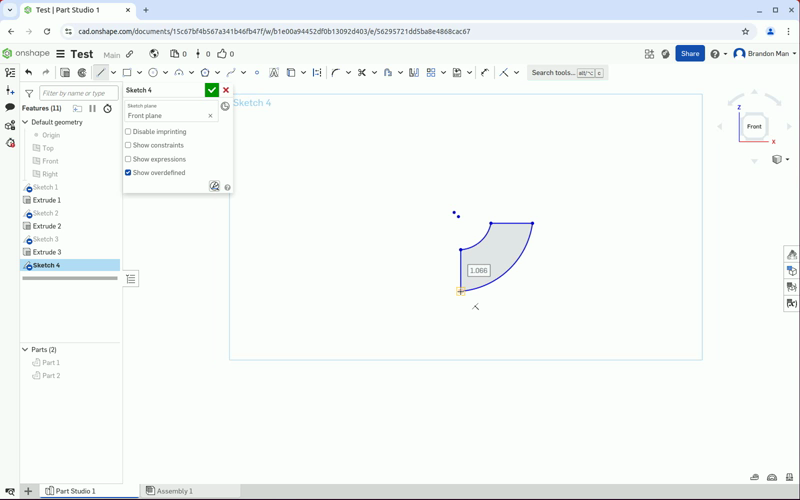
scroll(-6)
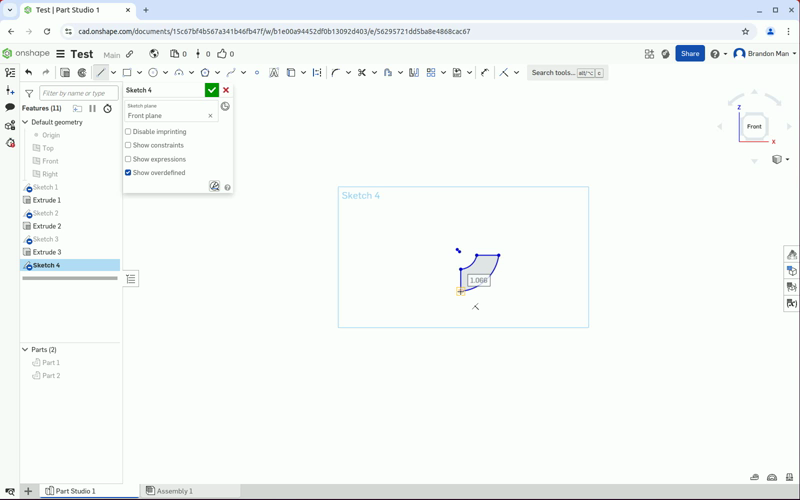
scroll(-6)
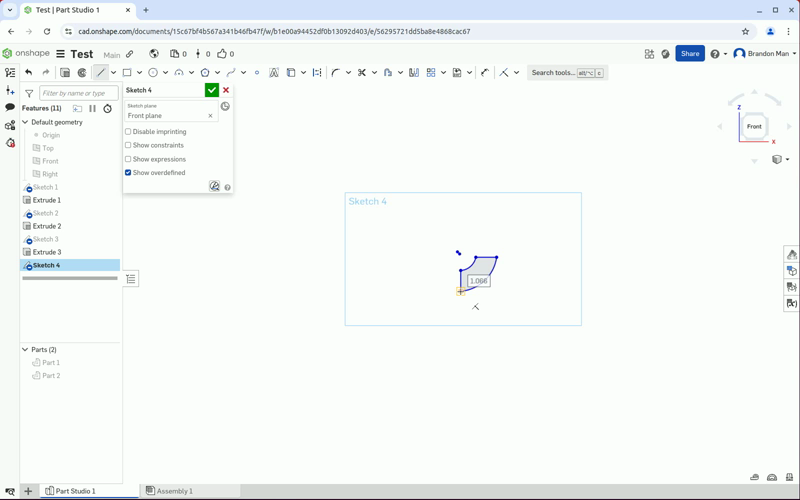
scroll(-6)
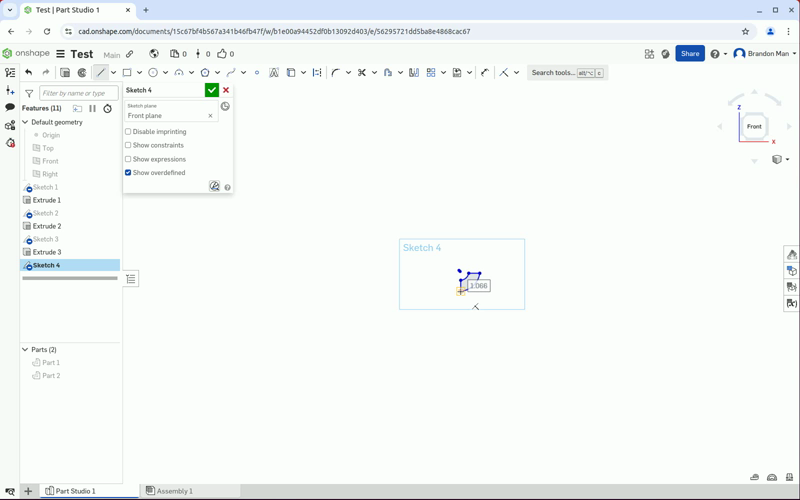
scroll(-6)
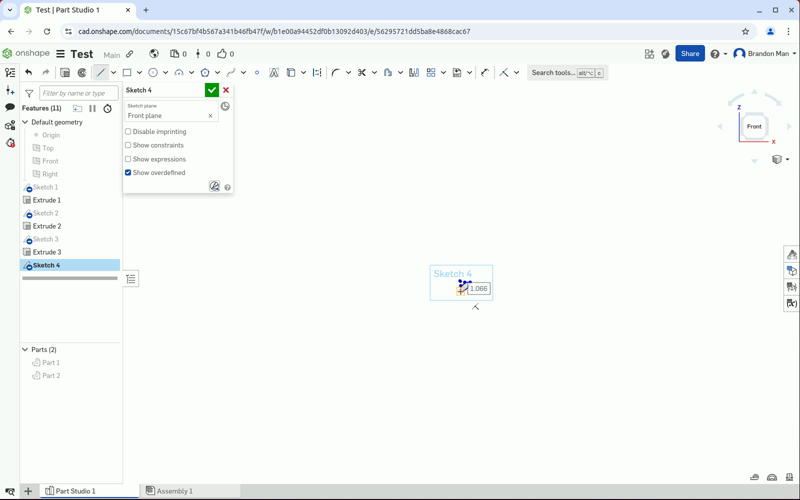
key(esc)
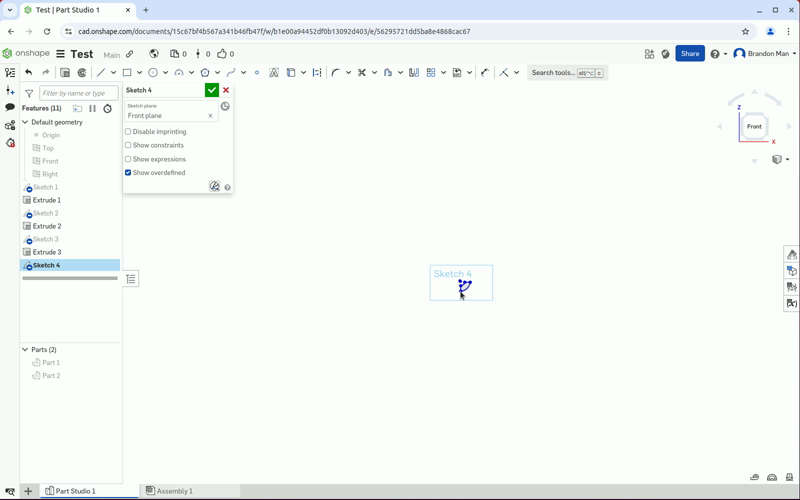
mouse_move(468, 286)
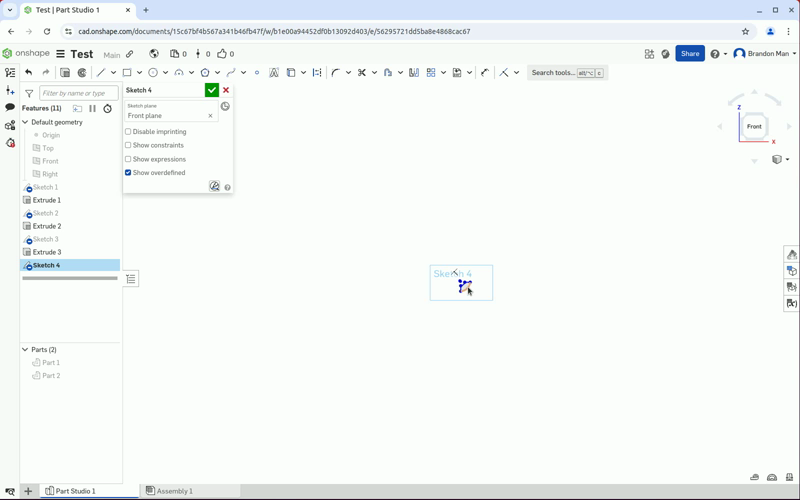
scroll(6)
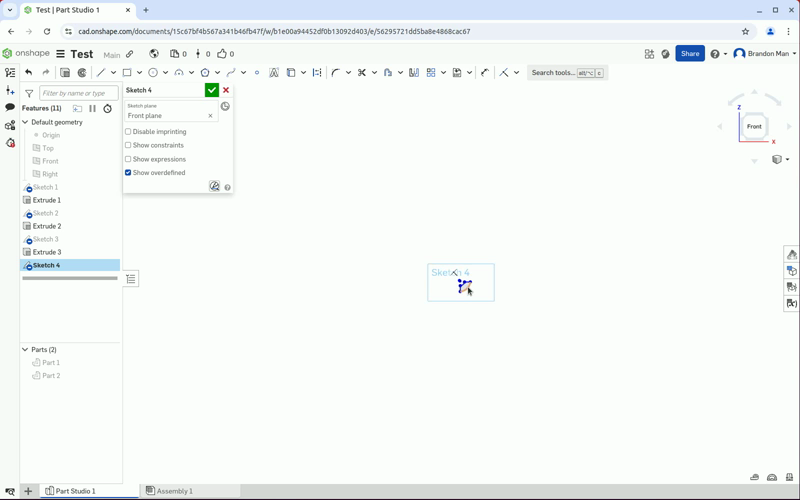
scroll(6)
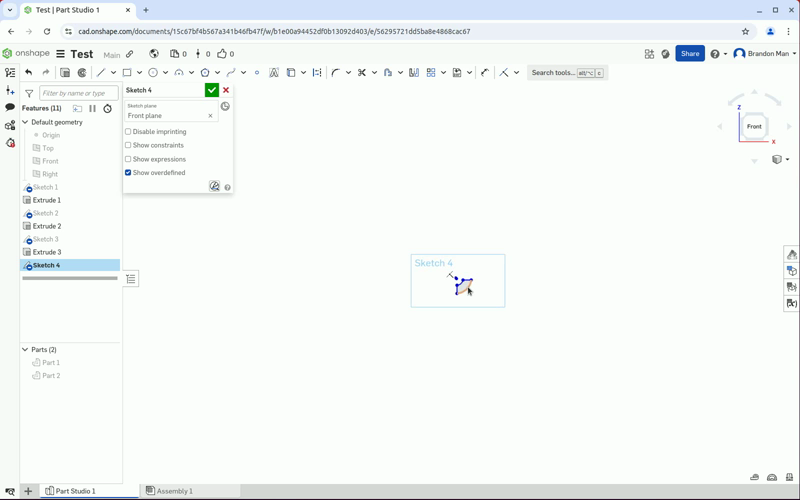
scroll(6)
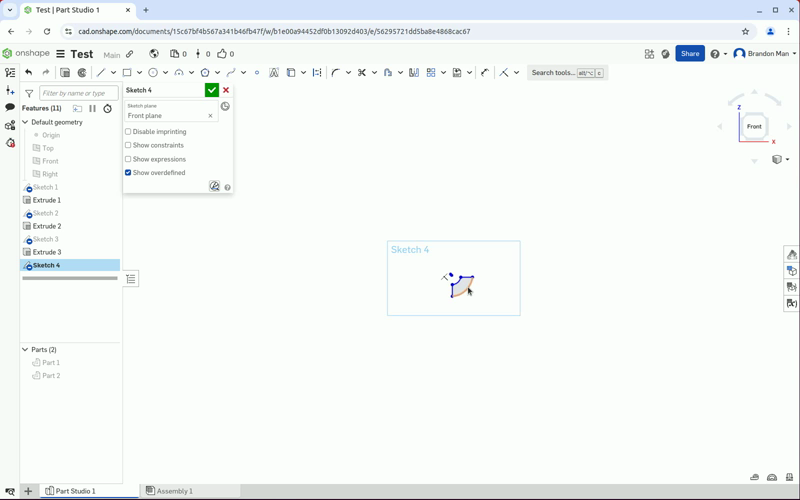
scroll(6)
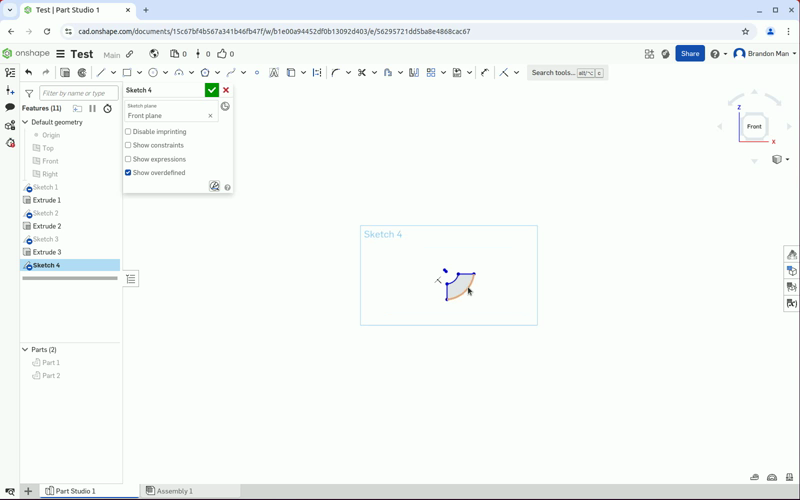
scroll(6)
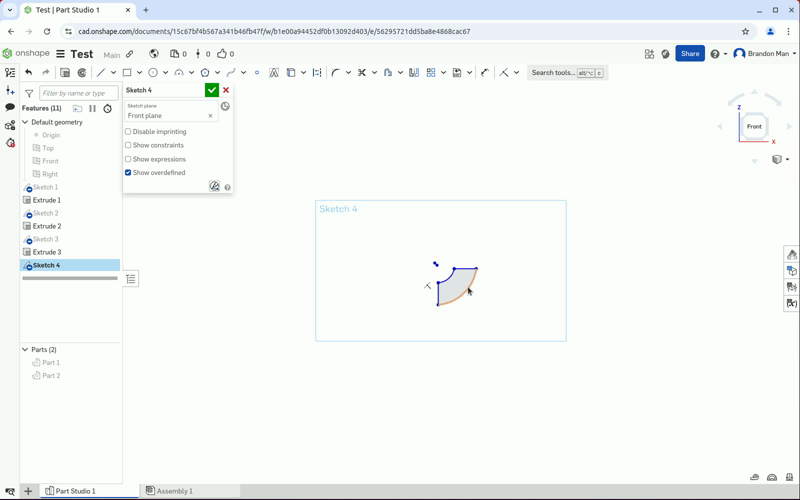
scroll(6)
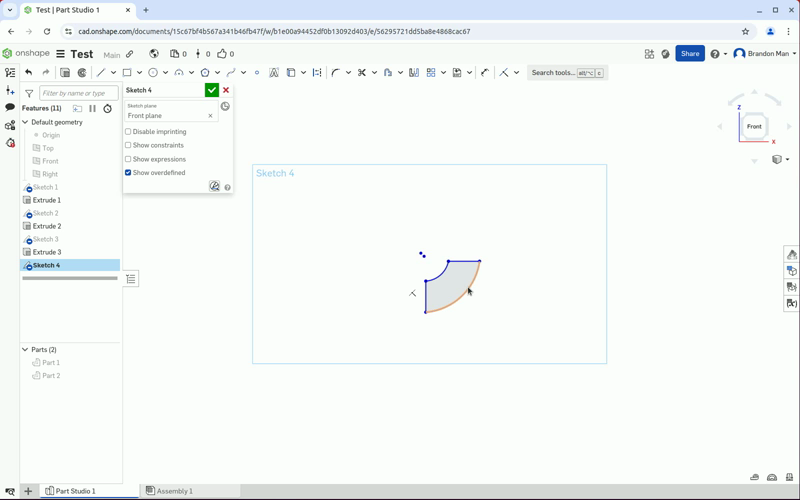
scroll(6)
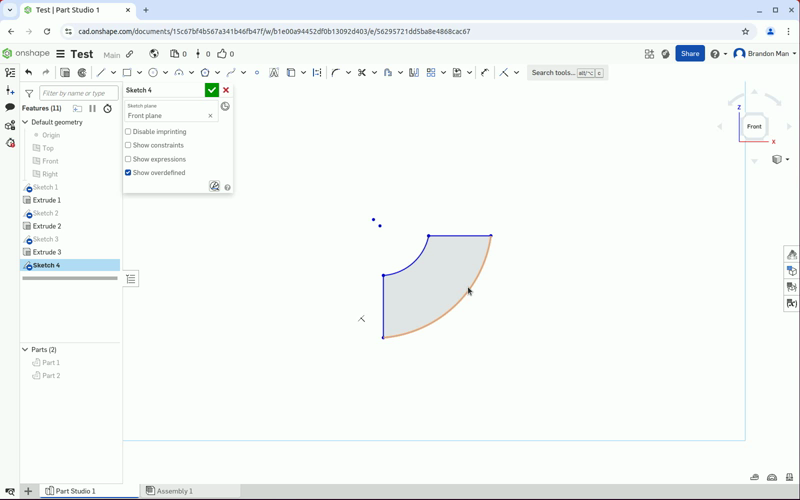
click(468, 286)
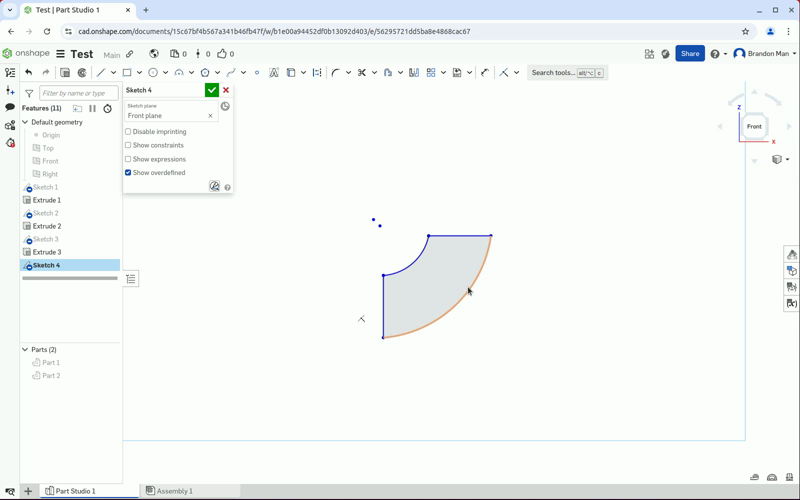
scroll(-6)
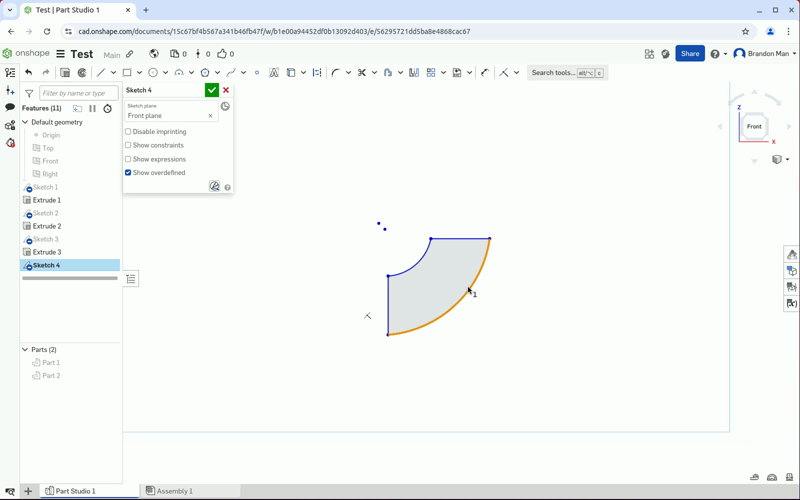
scroll(-6)
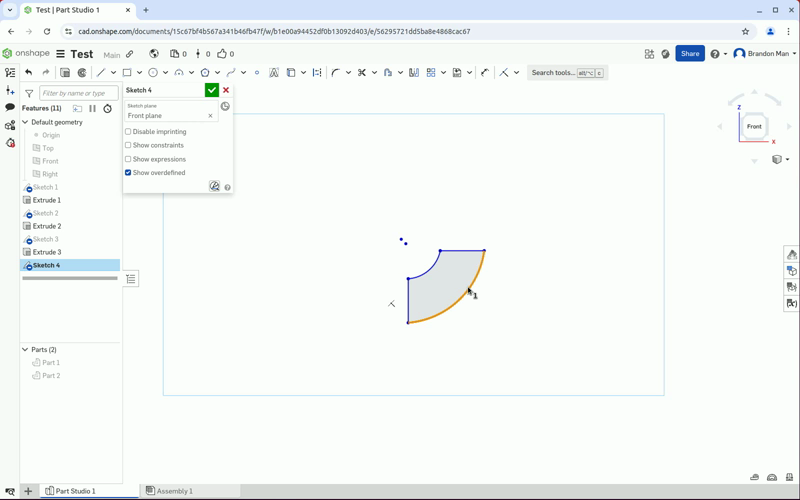
scroll(-6)
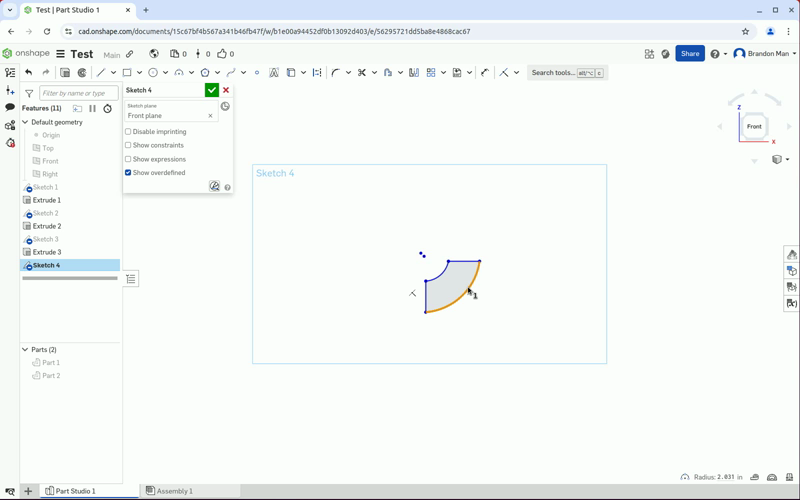
scroll(-6)
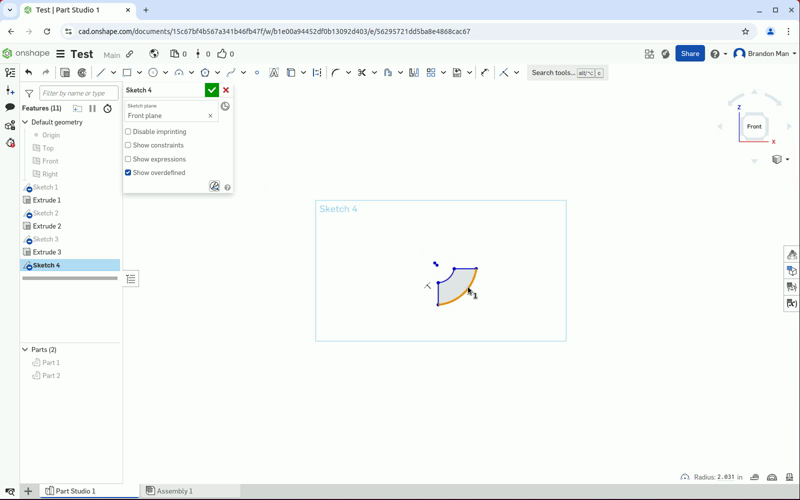
scroll(-6)
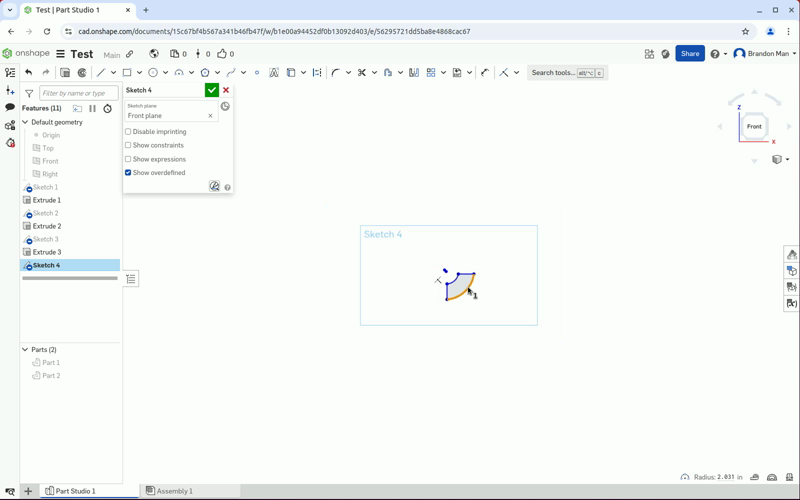
scroll(-6)
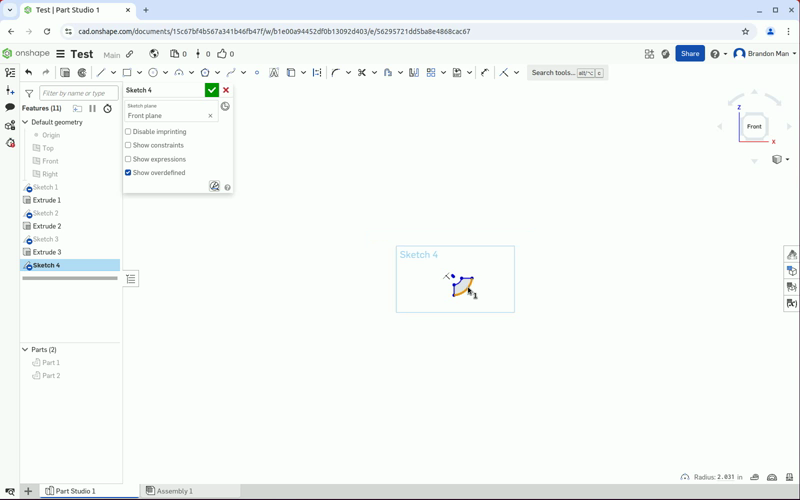
scroll(-6)
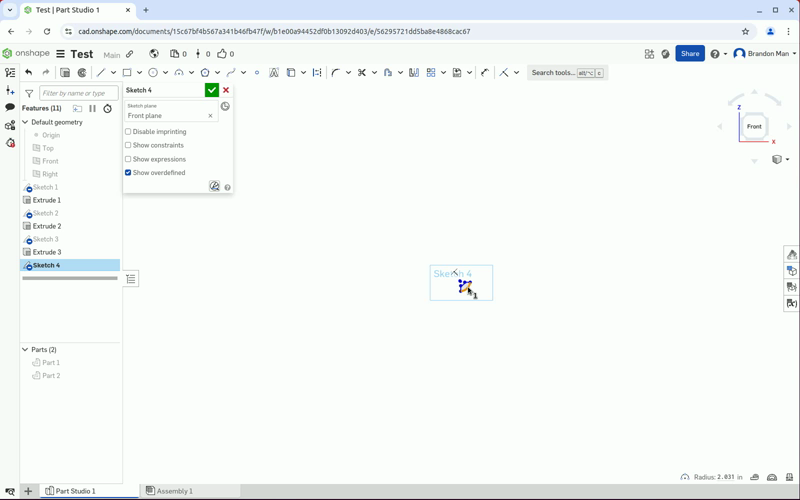
mouse_move(73, 352)
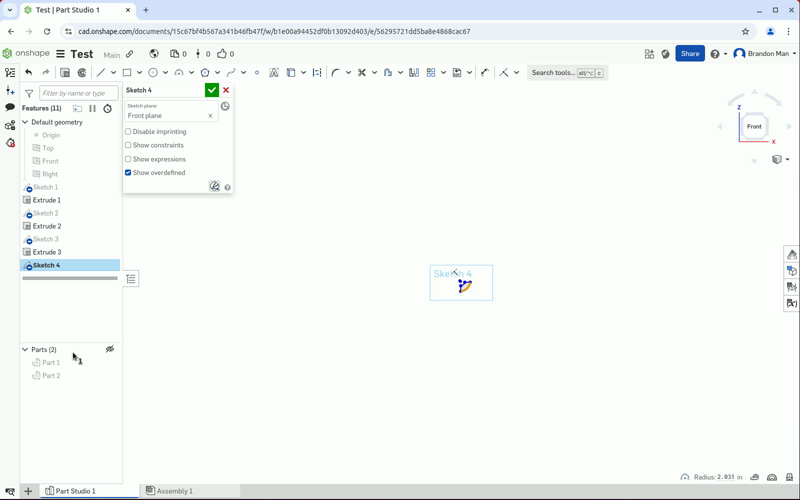
key(shift+y)
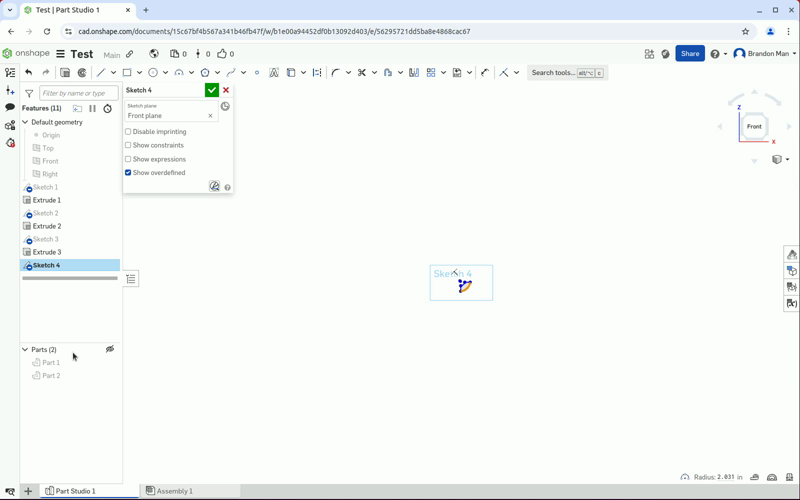
key(shift+e)
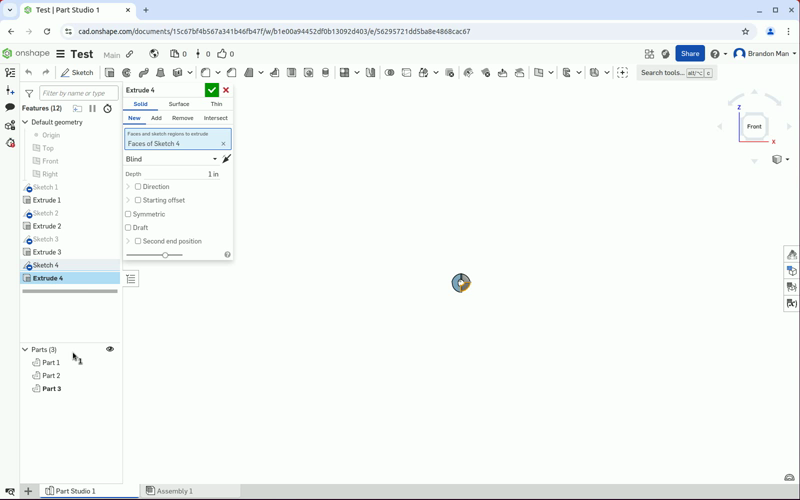
mouse_move(143, 106)
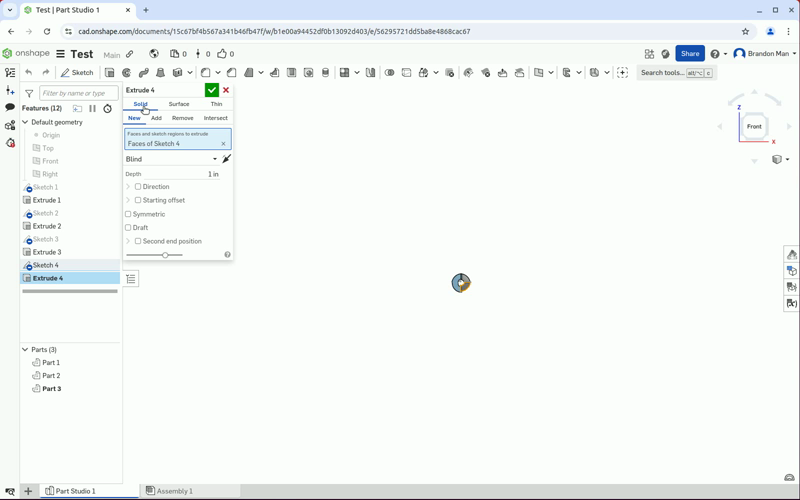
click(143, 106)
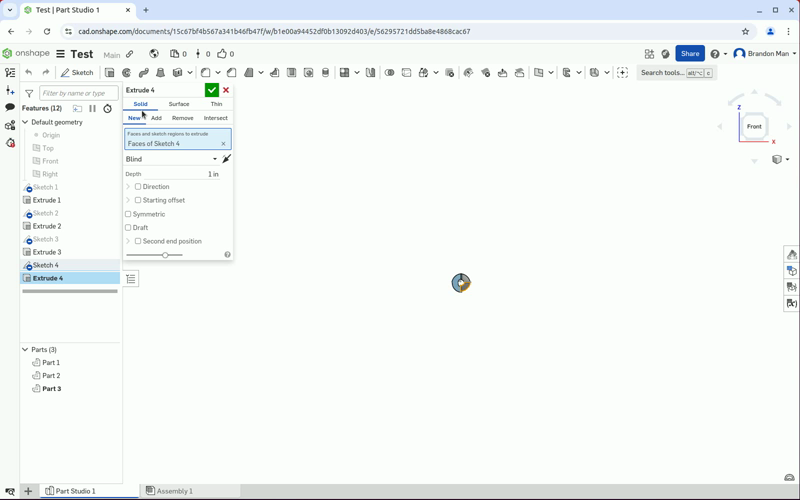
mouse_move(137, 120)
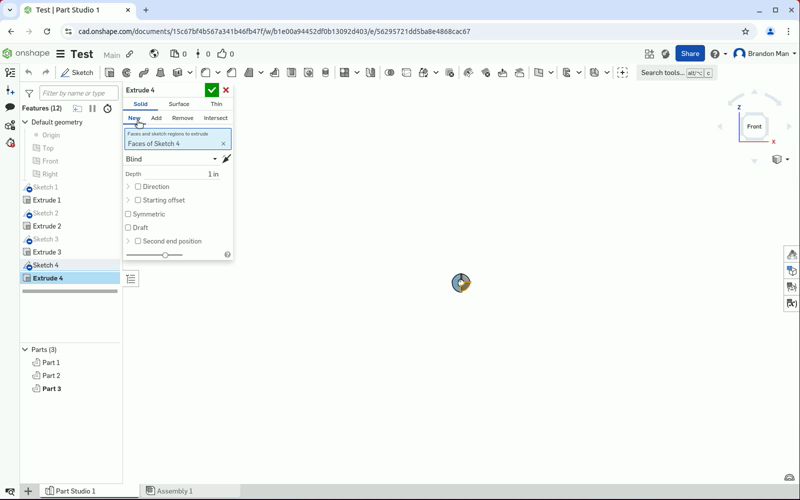
click(137, 120)
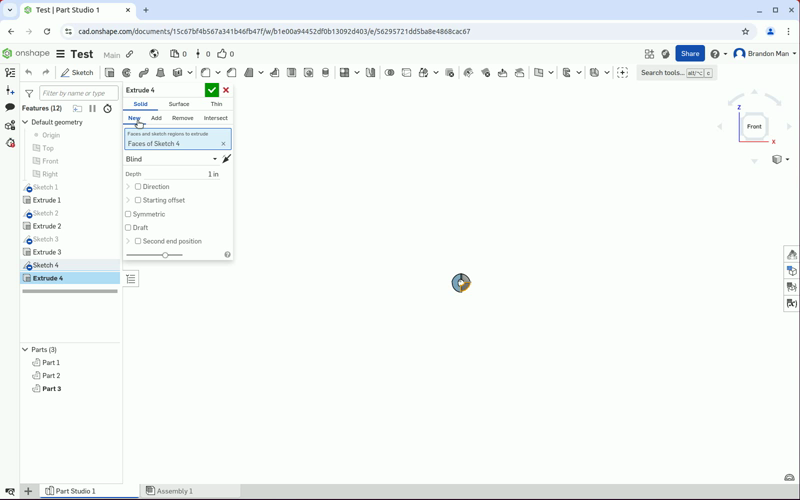
key(tab, 4)
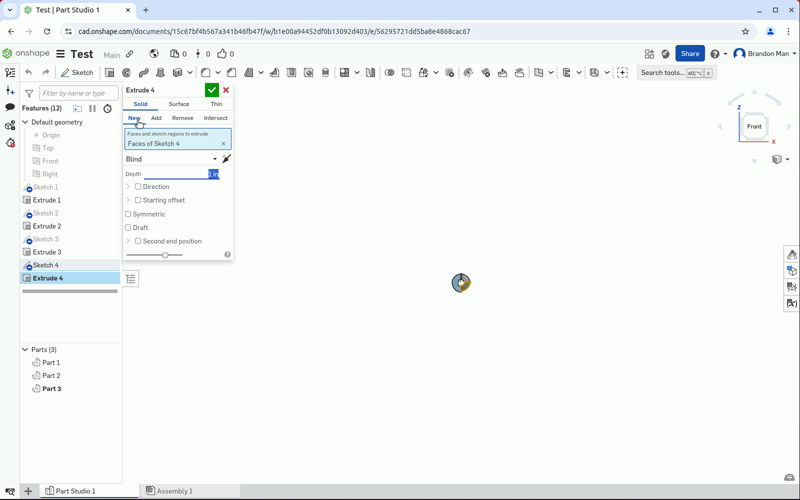
text(-23.108)
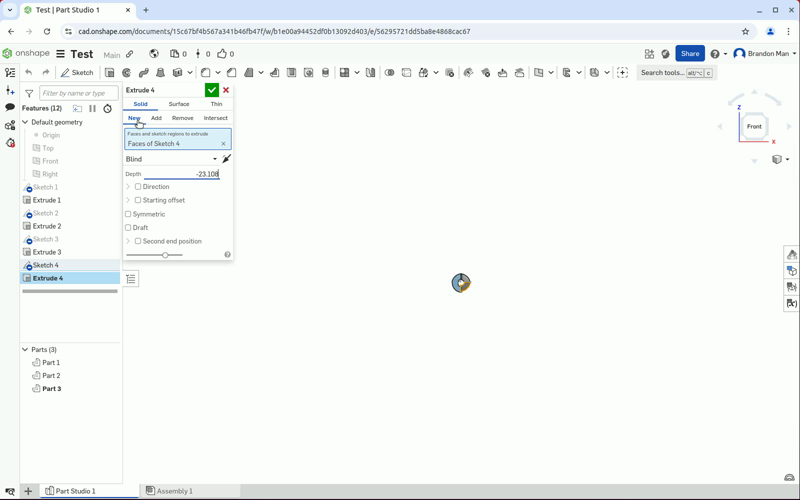
key(enter)
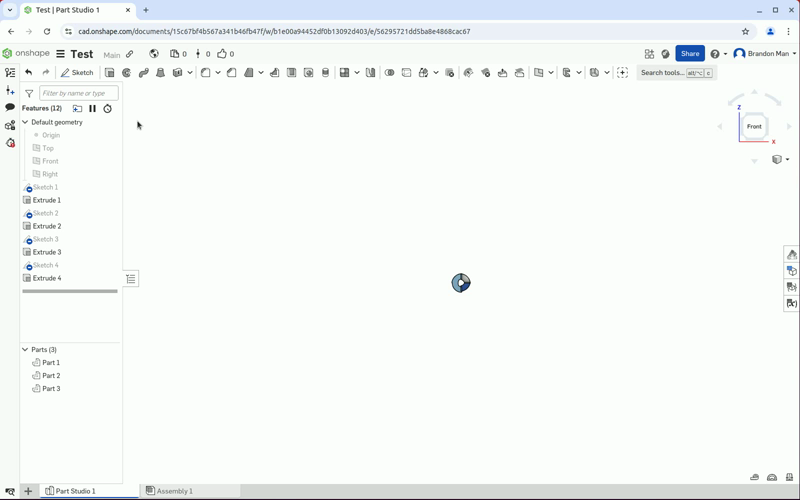
key(shift+h)
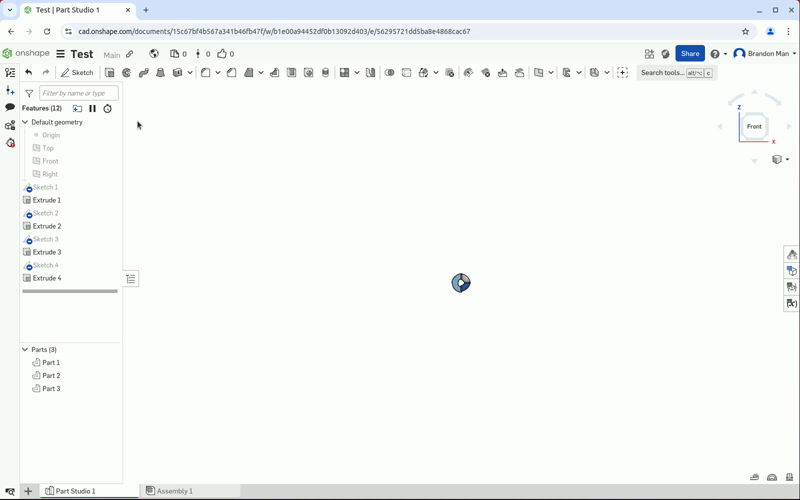
key(shift+h)
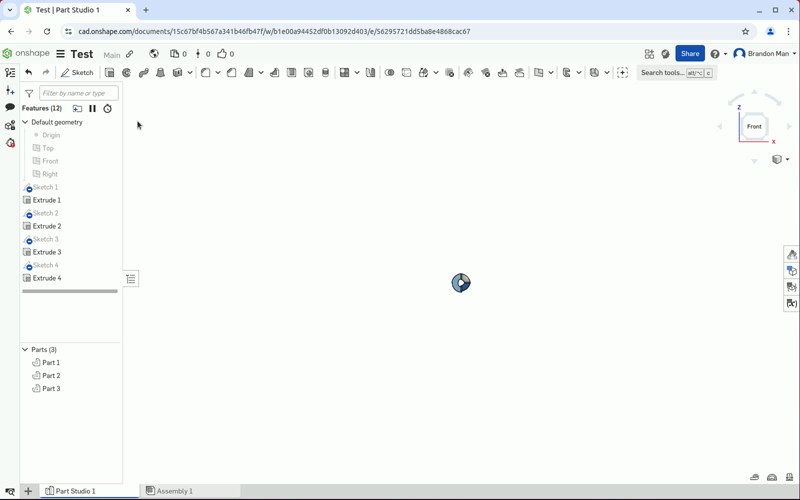
key(shift+7)
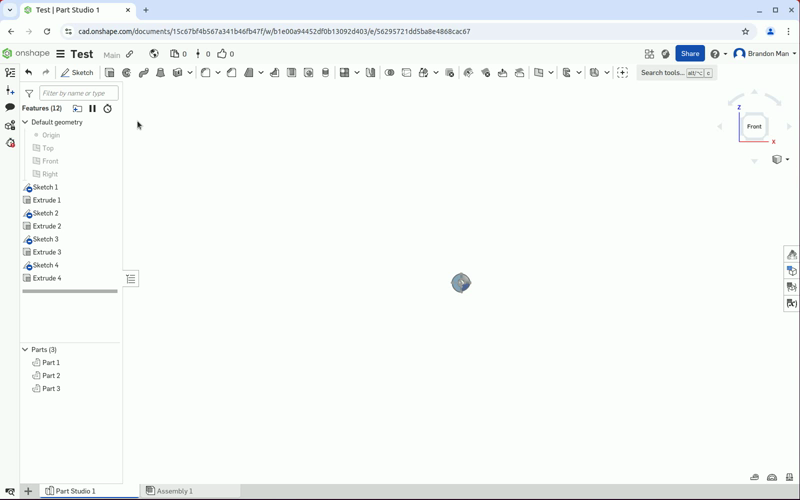
key(left, 2)
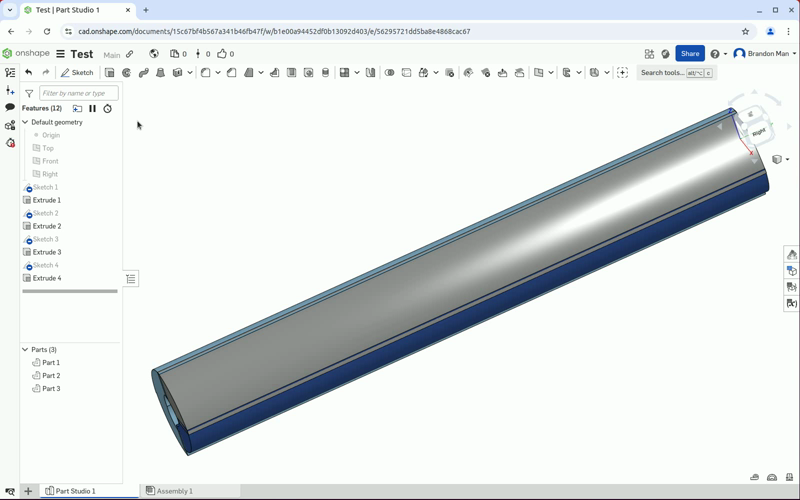
key(down, 2)
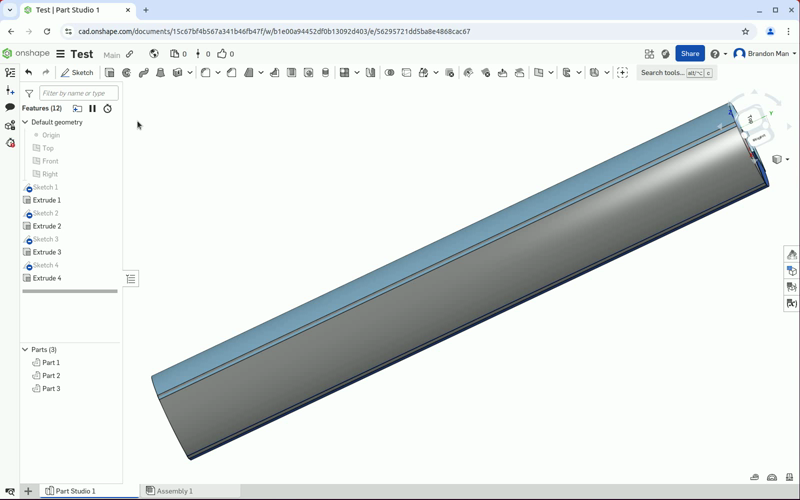
key(up, 2)
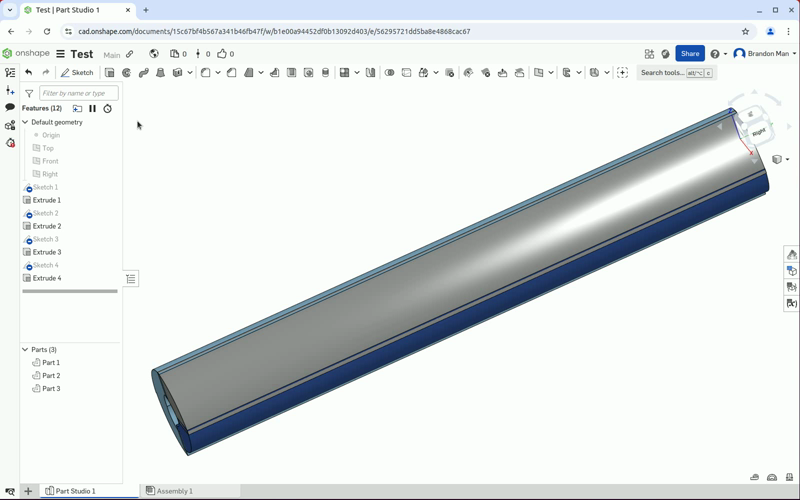
key(right, 2)
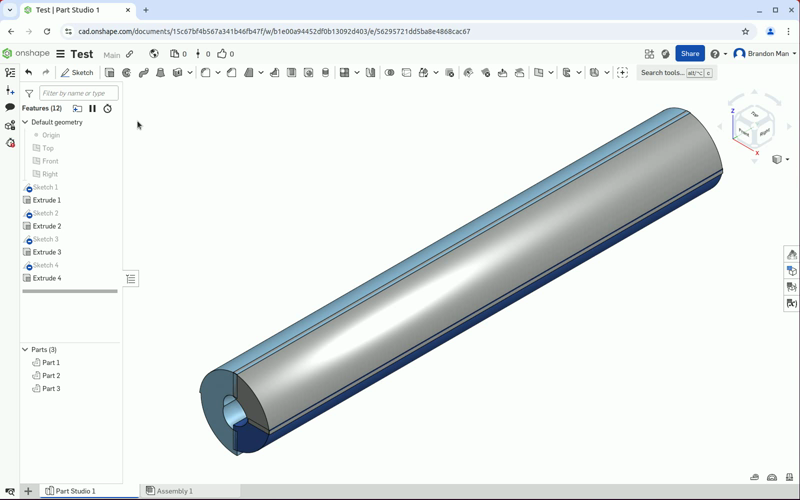
mouse_move(73, 189)
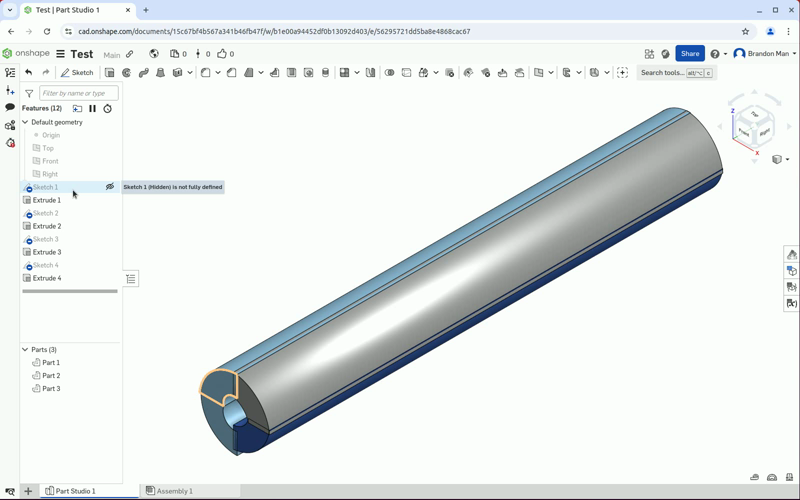
click(73, 189)